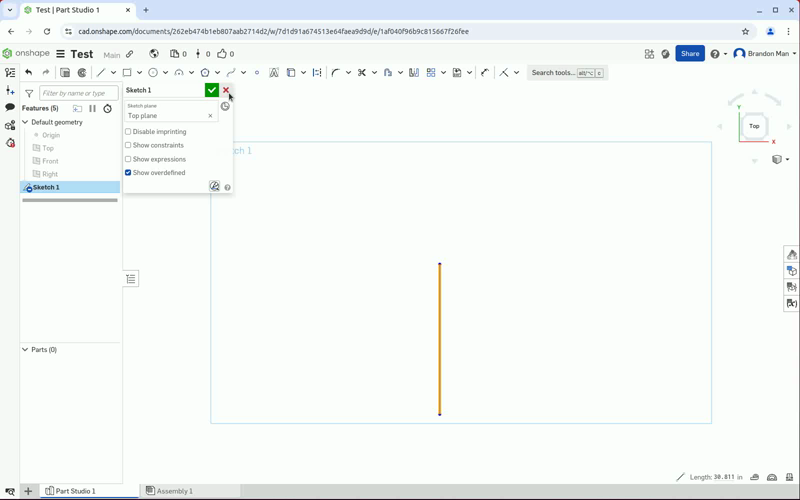
key(shift+h)
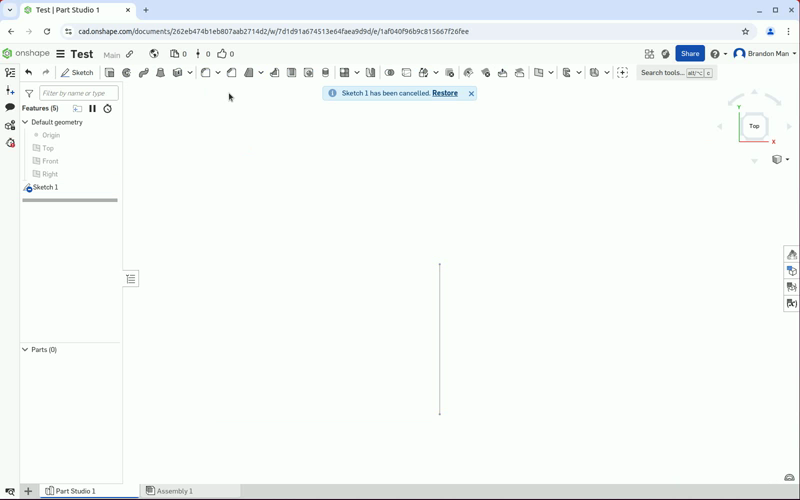
key(shift+s)
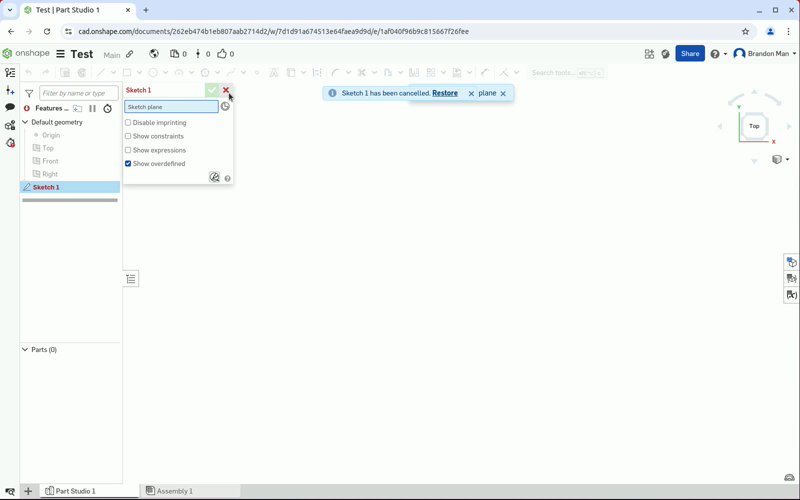
mouse_move(73, 150)
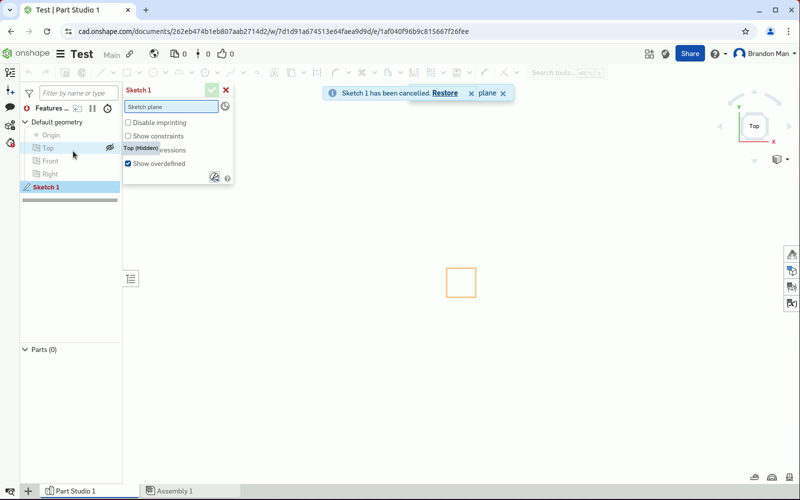
click(73, 150)
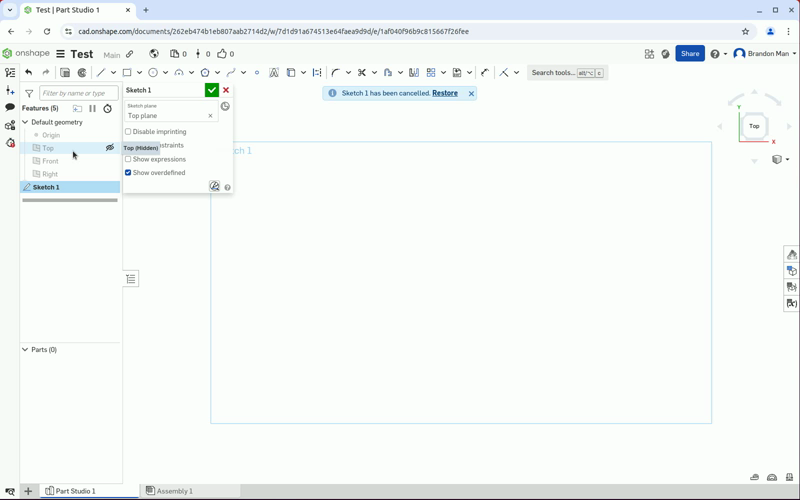
mouse_move(73, 352)
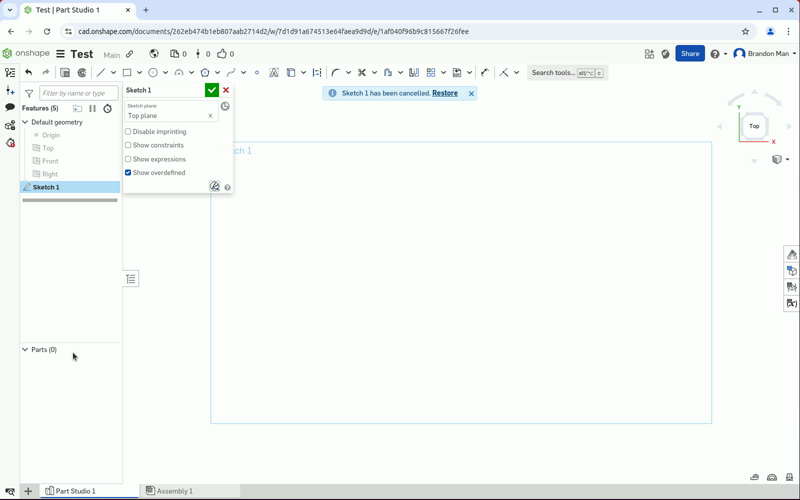
key(y)
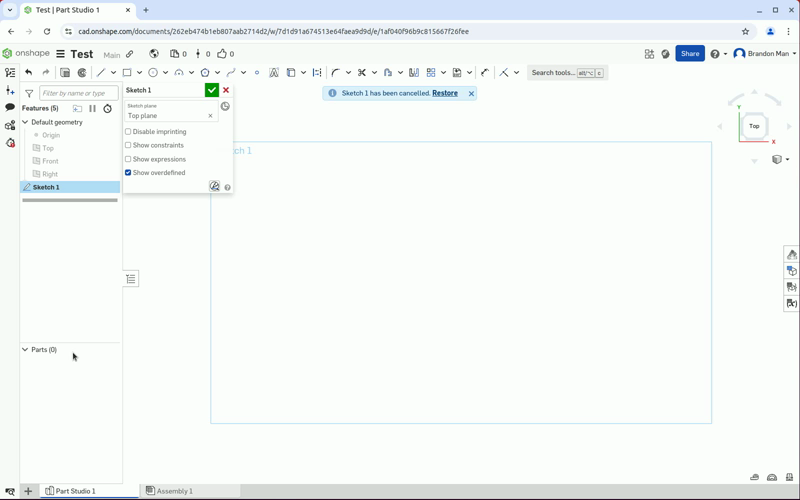
key(c)
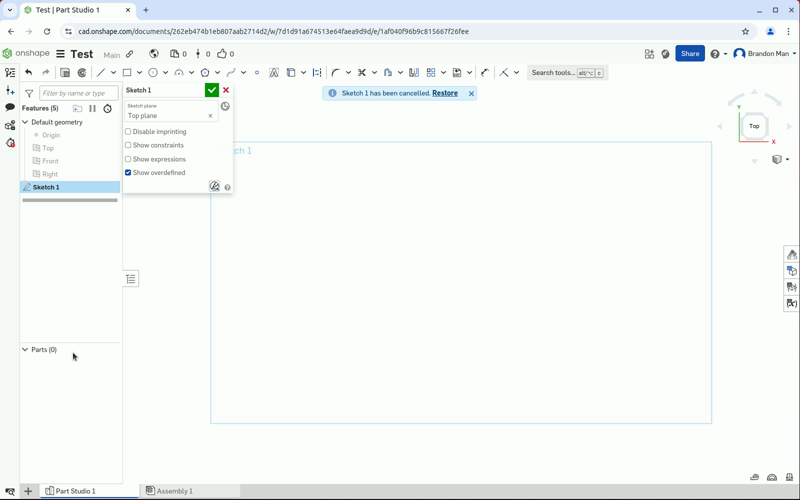
key_down(shift)
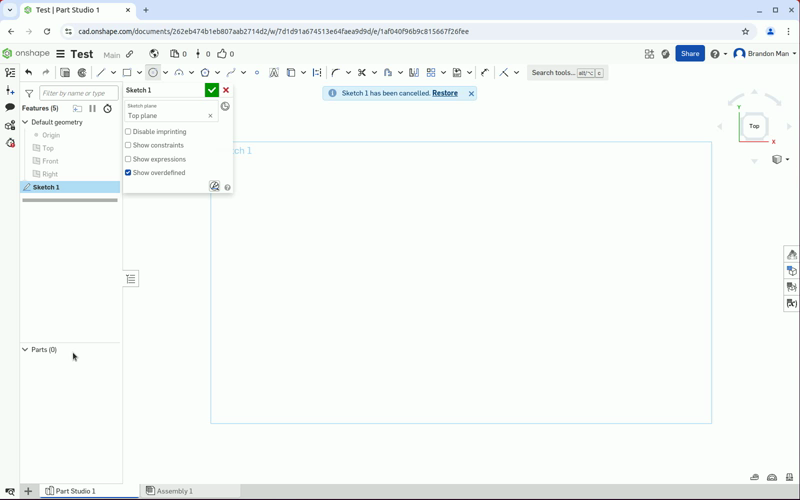
mouse_move(460, 282)
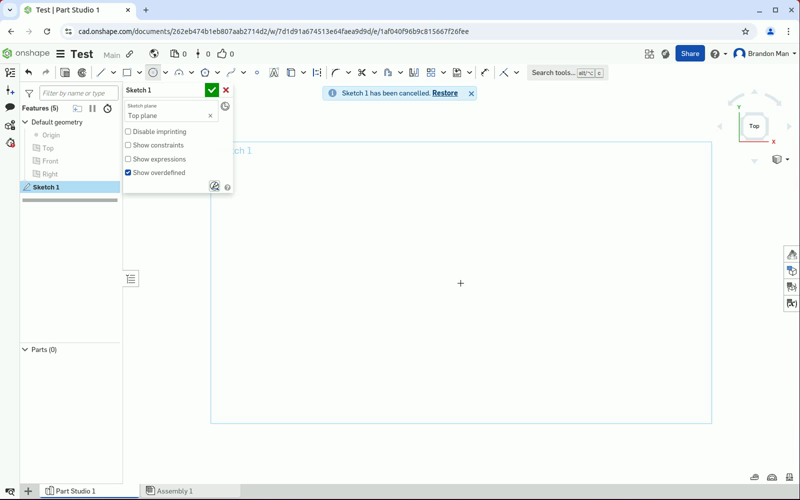
click(460, 282)
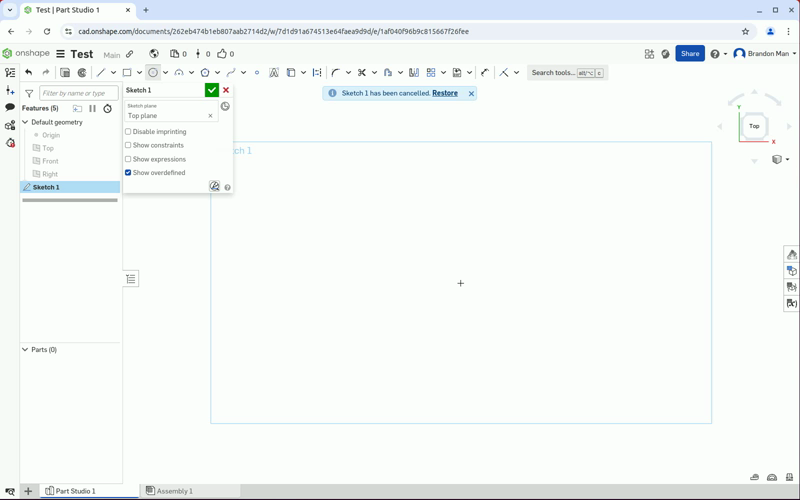
key_up(shift)
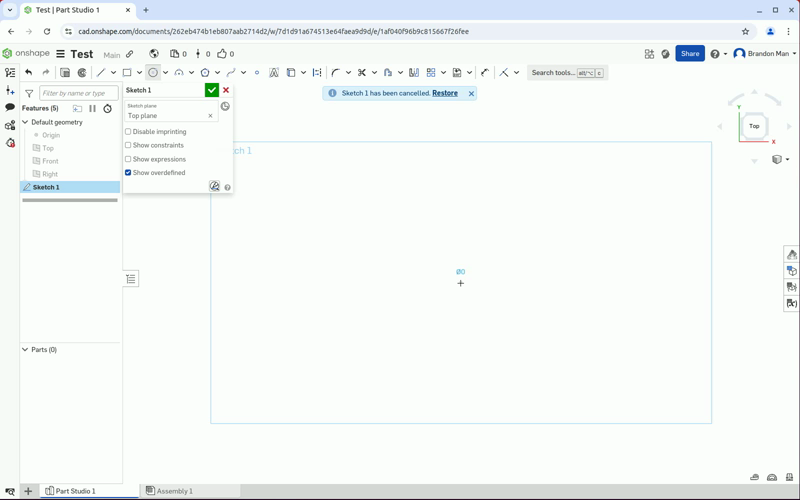
mouse_move(482, 282)
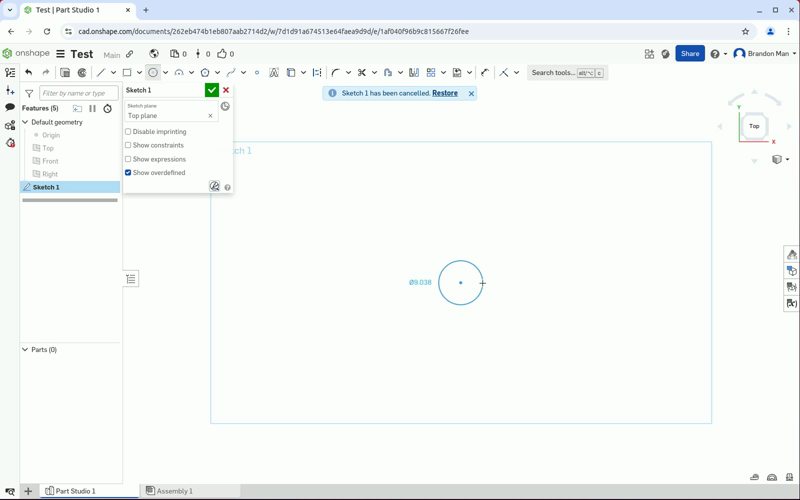
click(482, 282)
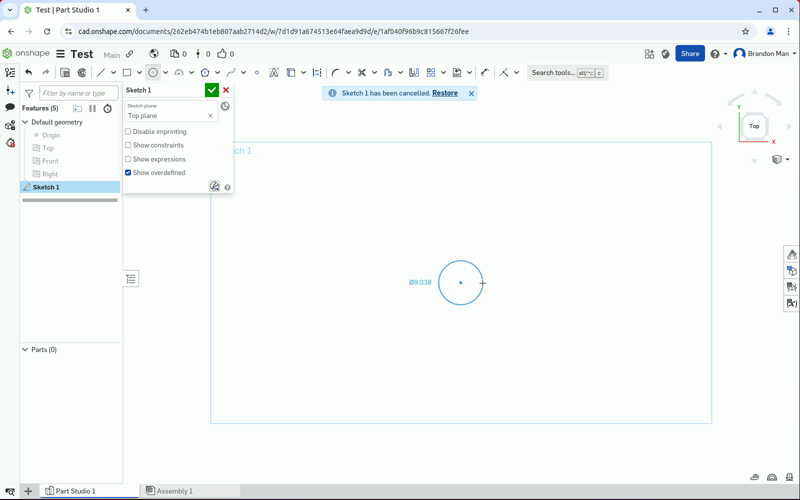
key(esc)
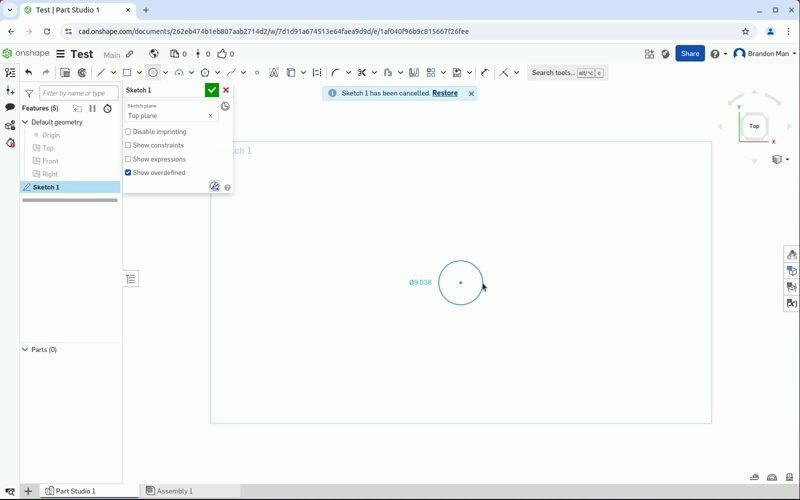
key(c)
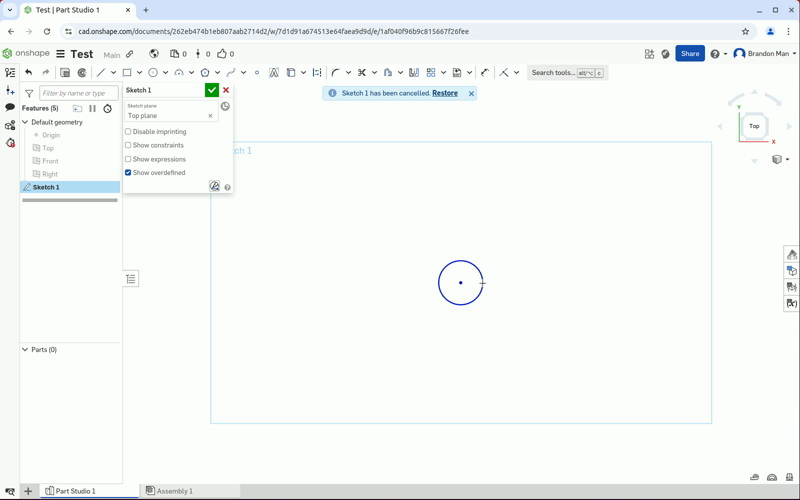
key_down(shift)
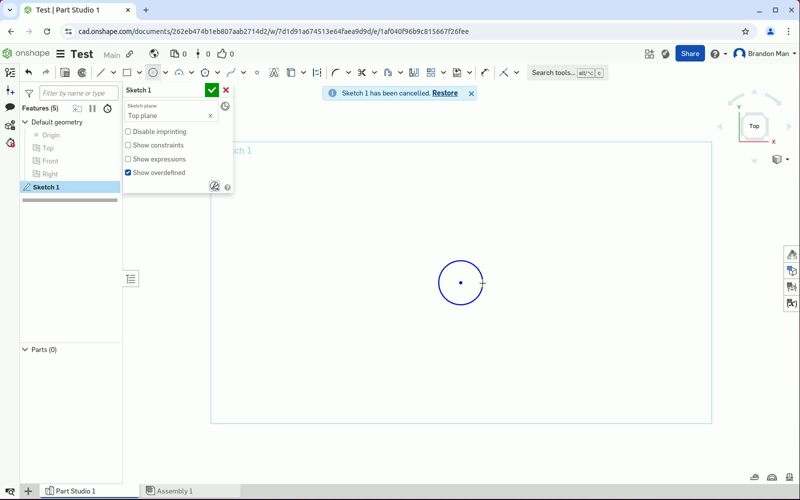
mouse_move(460, 282)
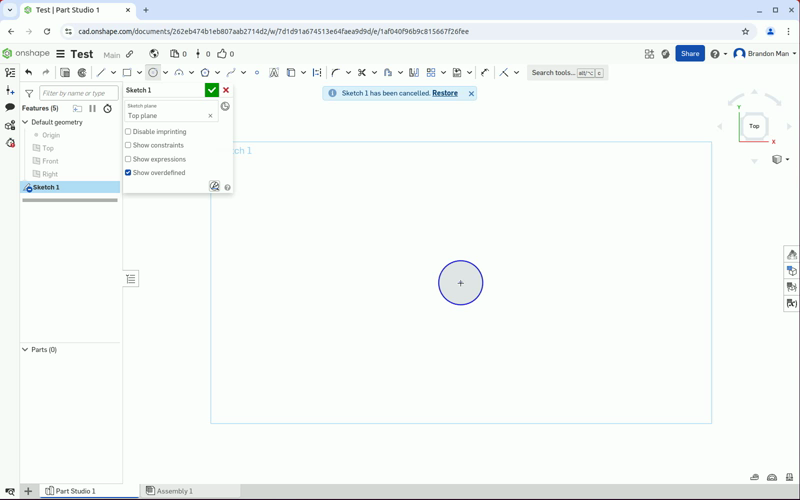
click(460, 282)
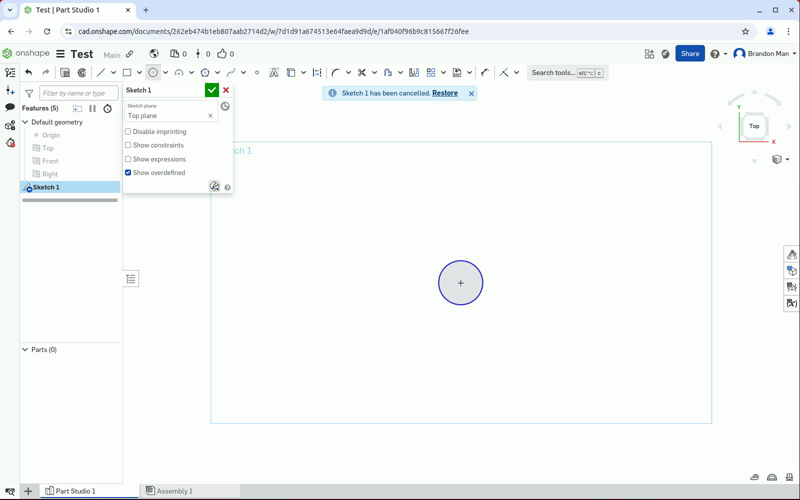
key_up(shift)
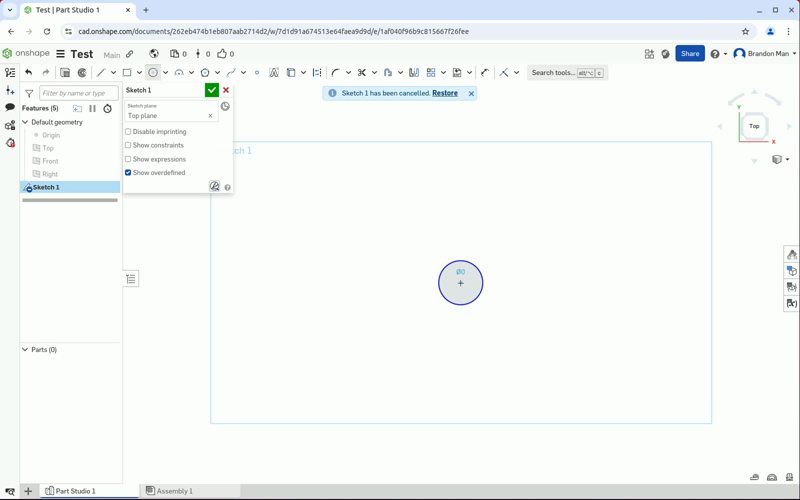
mouse_move(480, 282)
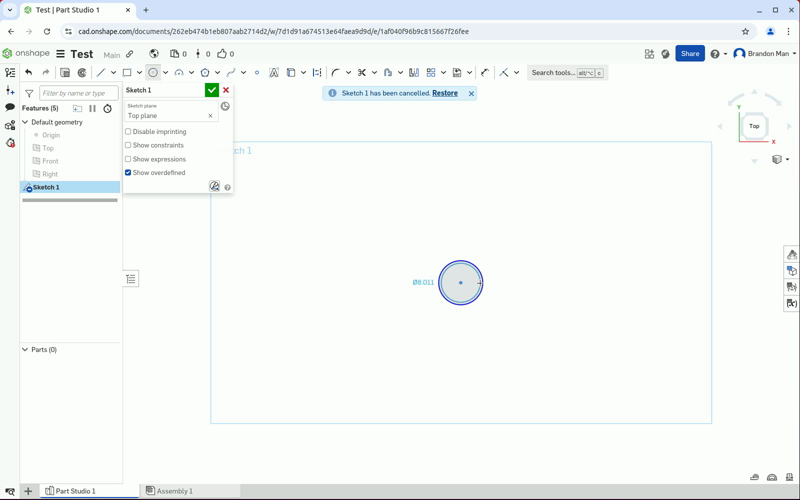
scroll(6)
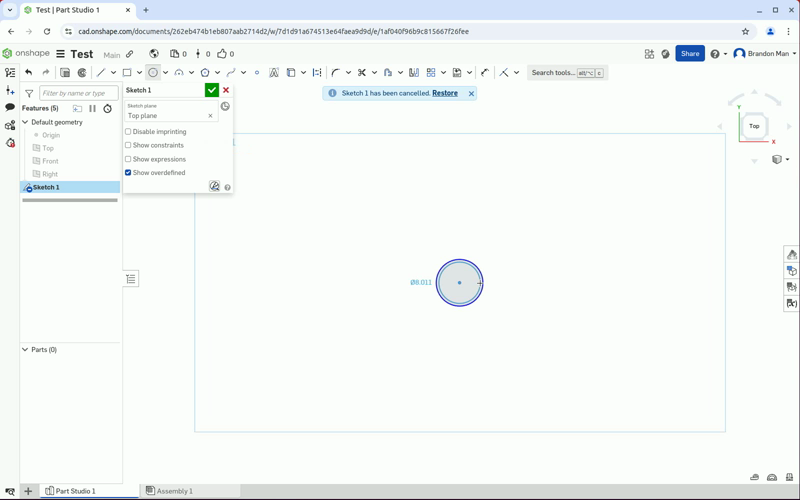
scroll(6)
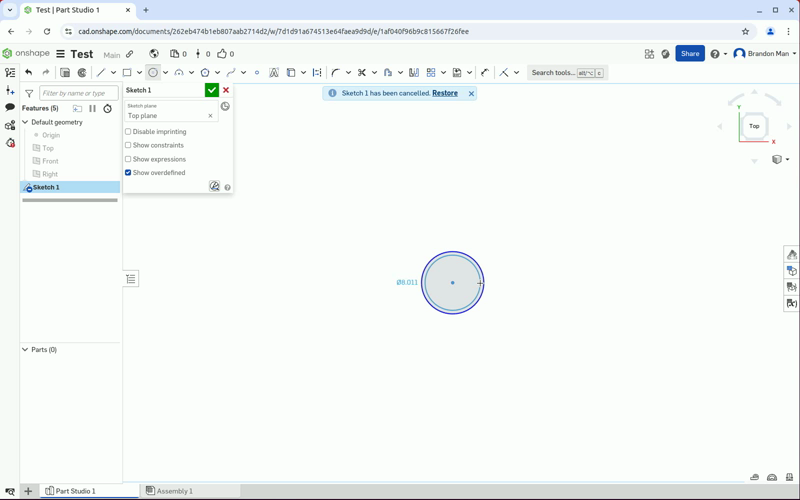
scroll(6)
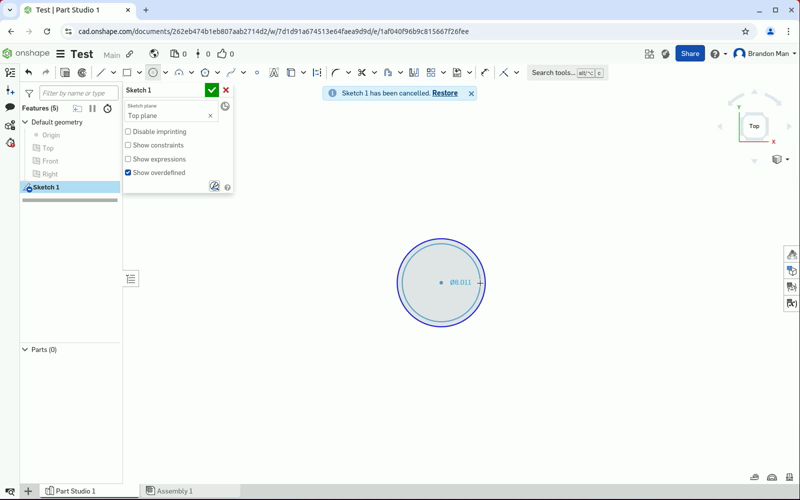
scroll(6)
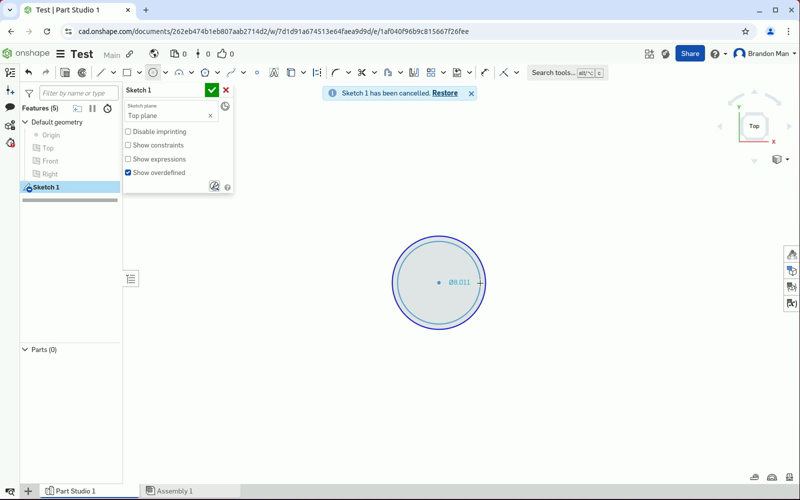
scroll(6)
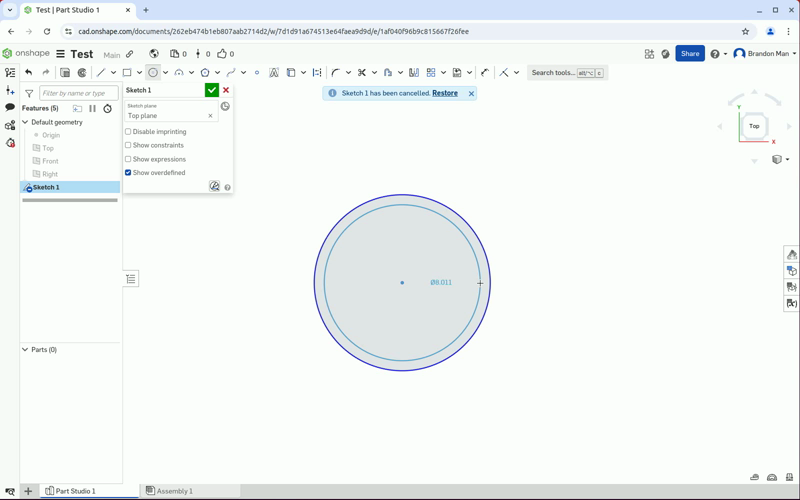
scroll(6)
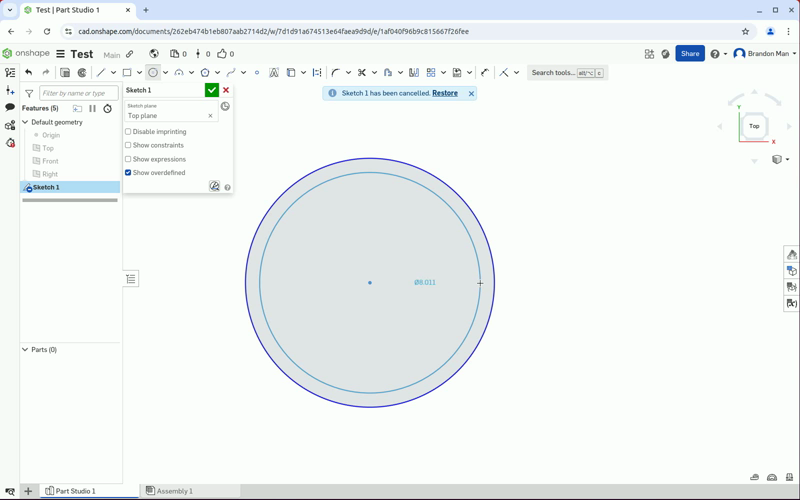
scroll(6)
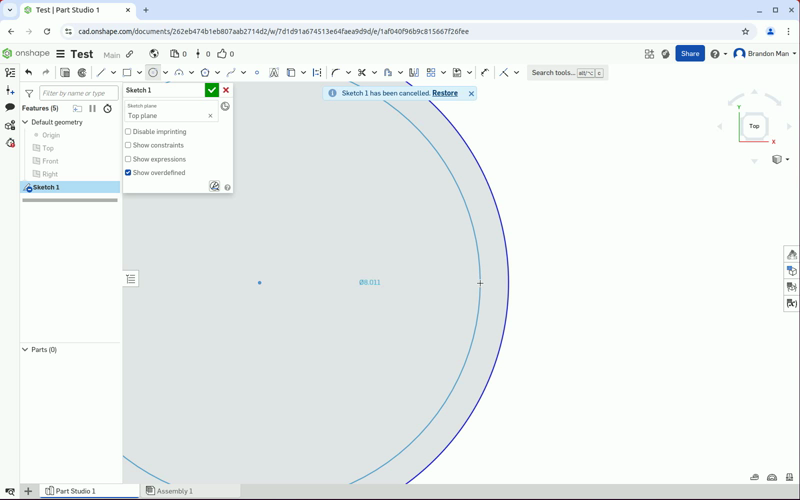
click(480, 282)
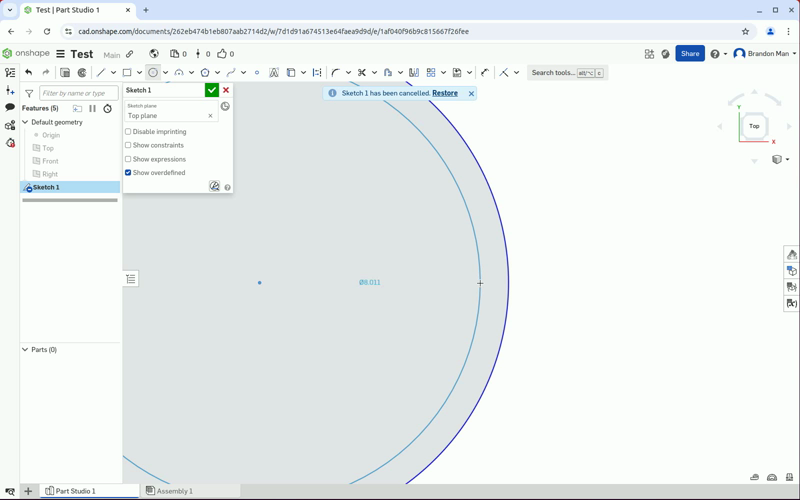
scroll(-6)
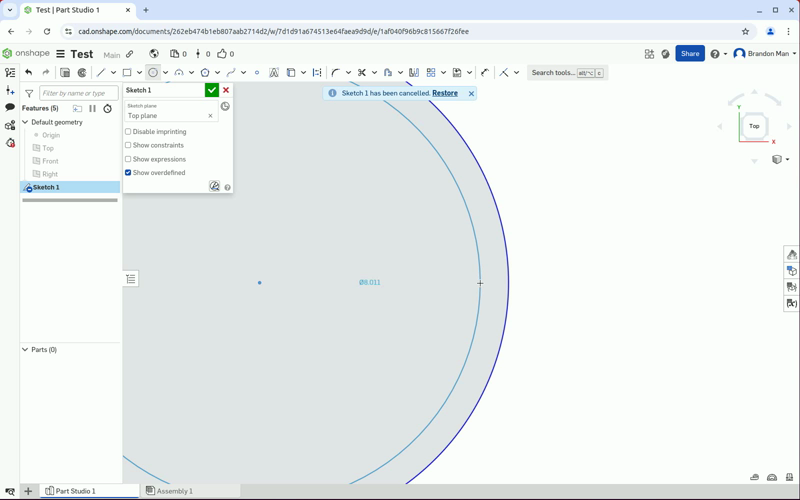
scroll(-6)
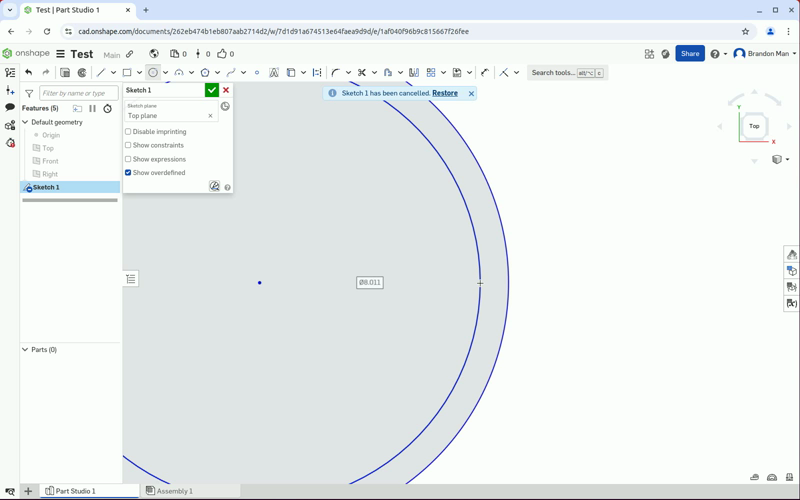
scroll(-6)
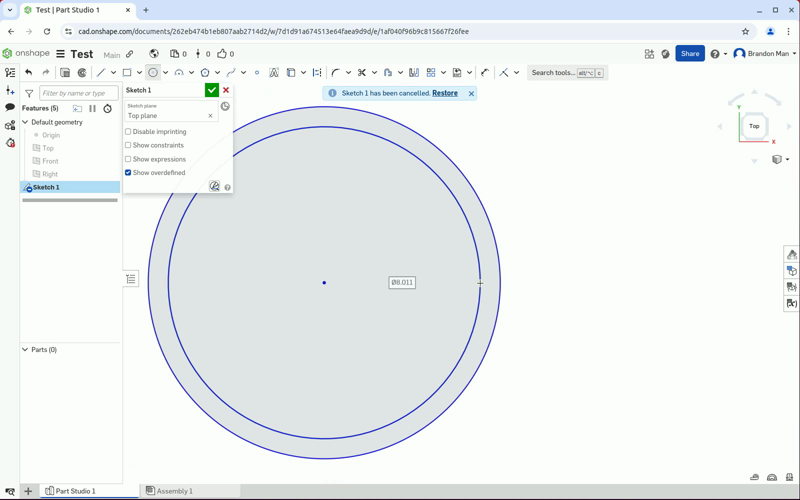
scroll(-6)
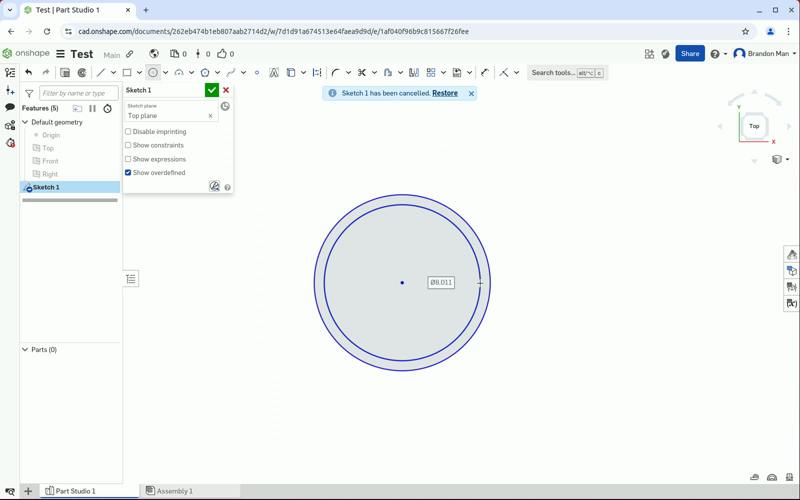
scroll(-6)
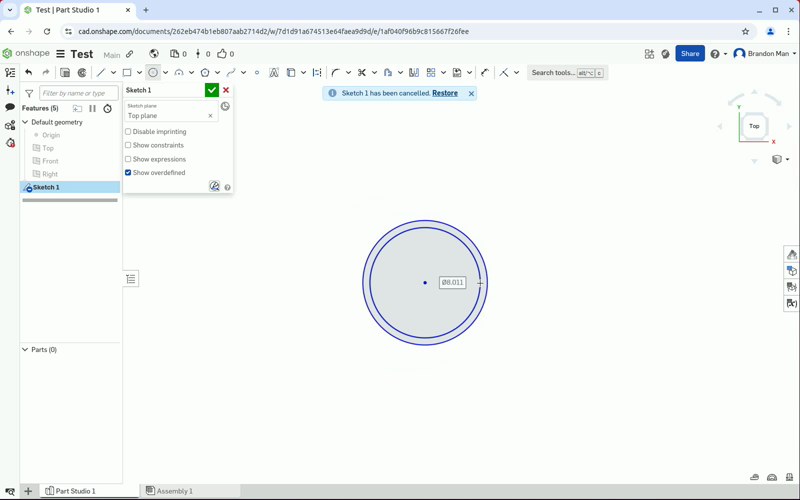
scroll(-6)
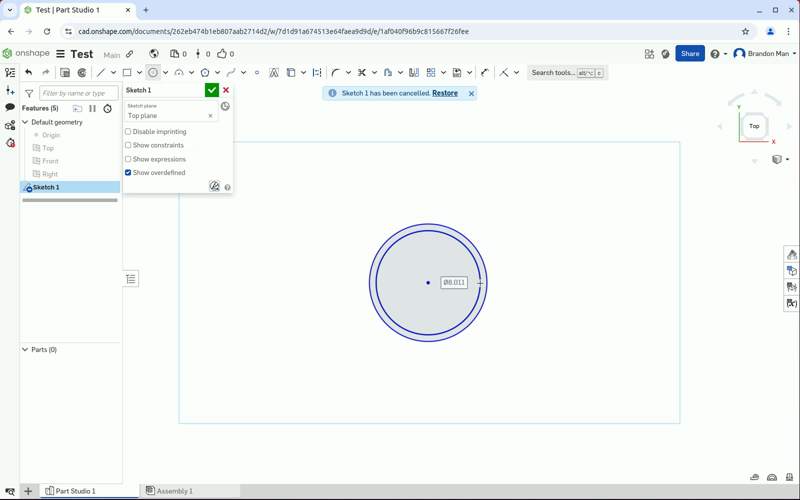
scroll(-6)
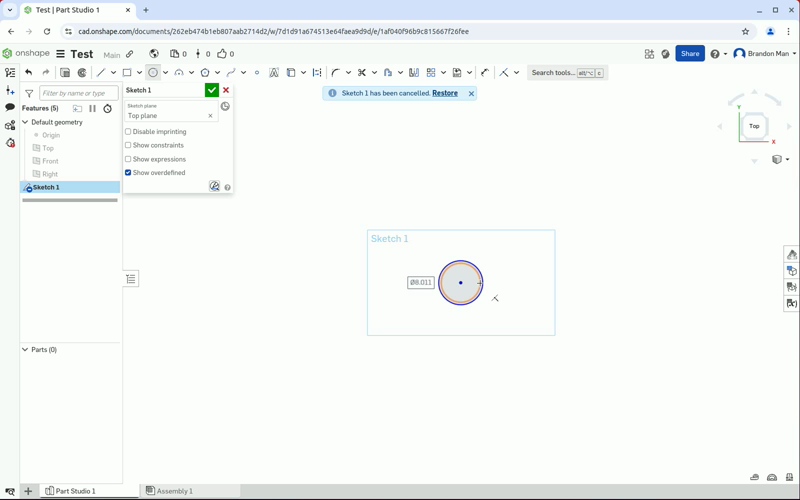
key(esc)
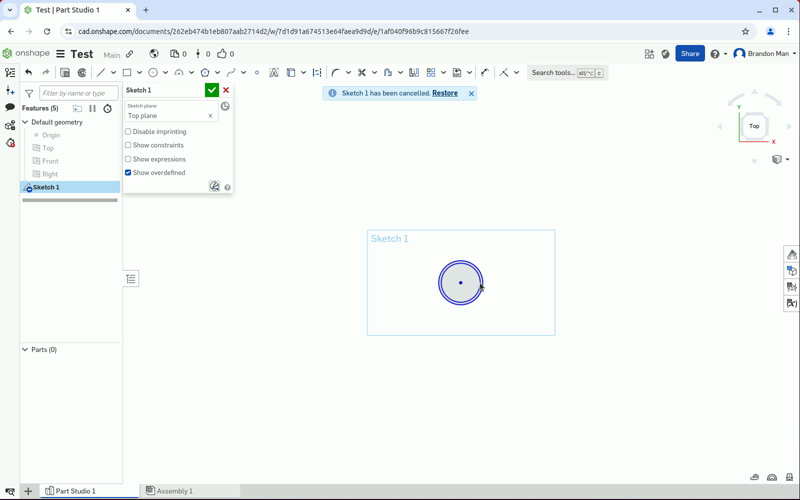
mouse_move(468, 264)
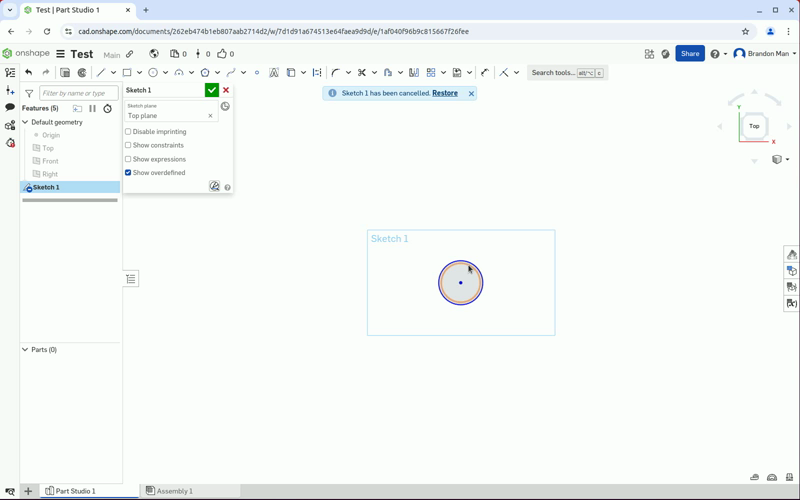
scroll(6)
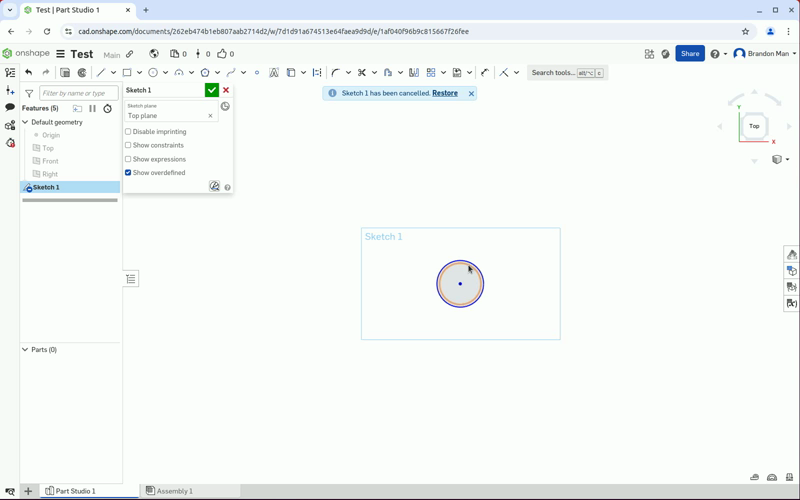
scroll(6)
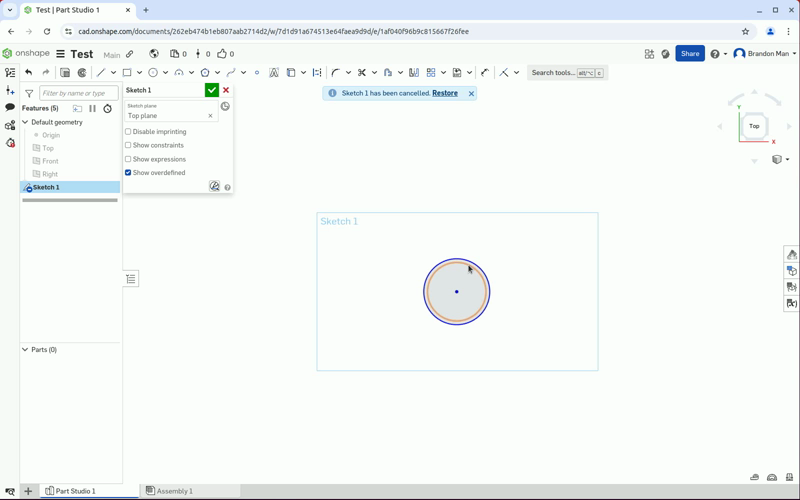
scroll(6)
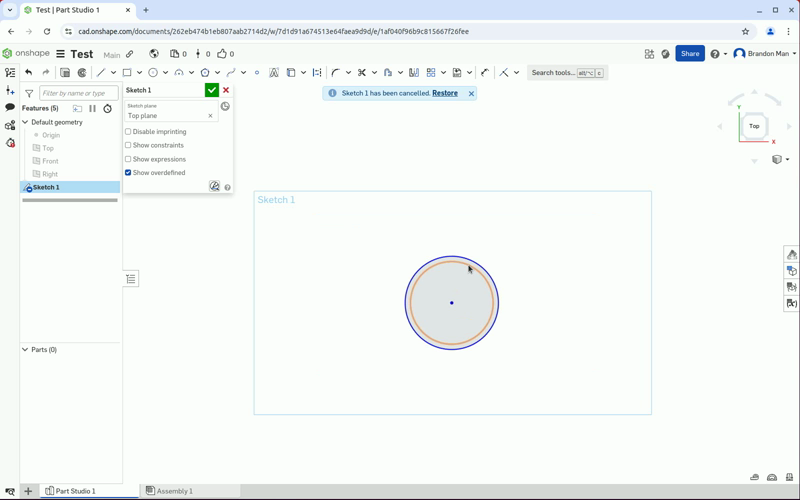
scroll(6)
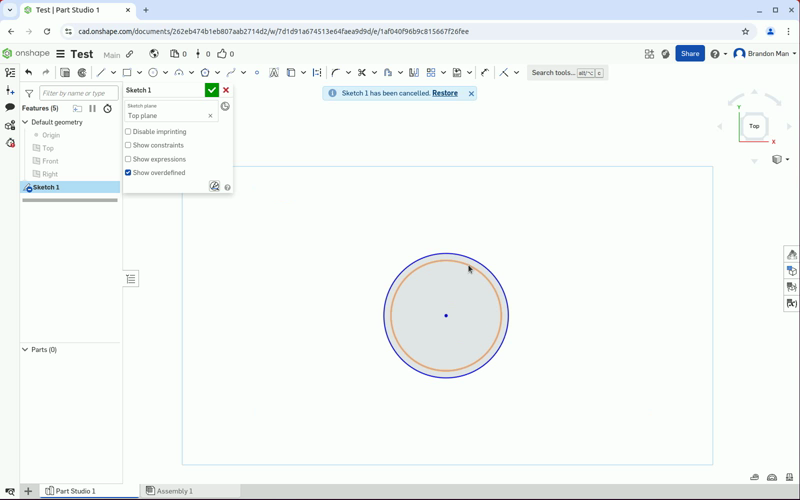
scroll(6)
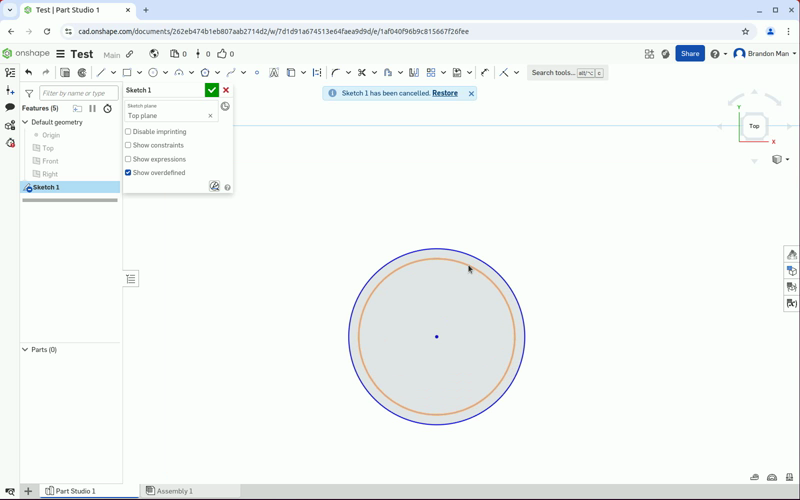
scroll(6)
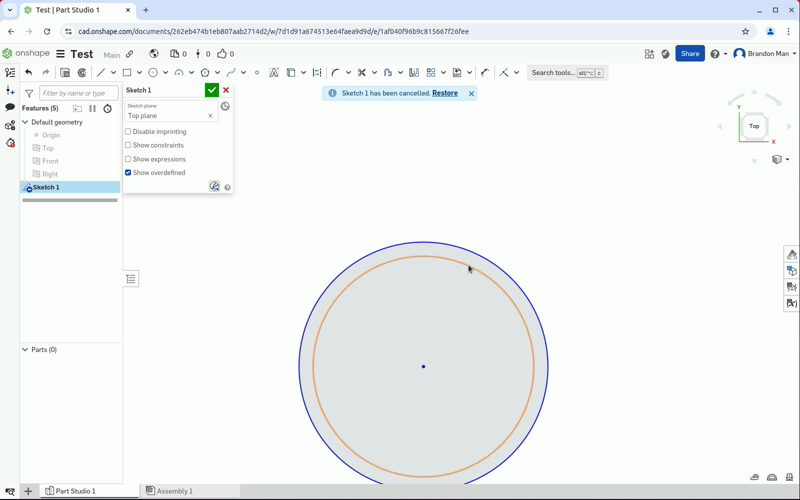
scroll(6)
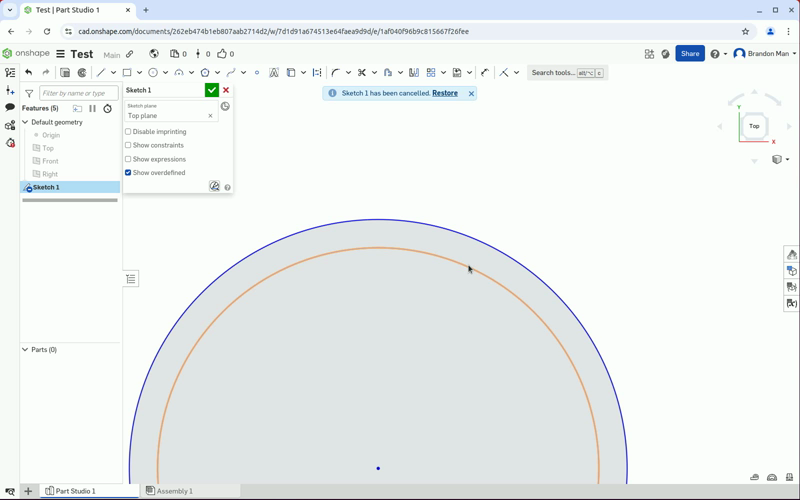
click(468, 264)
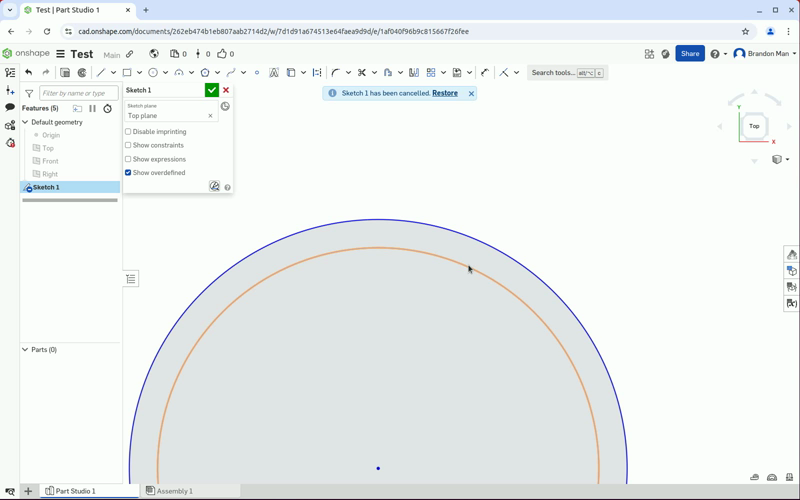
scroll(-6)
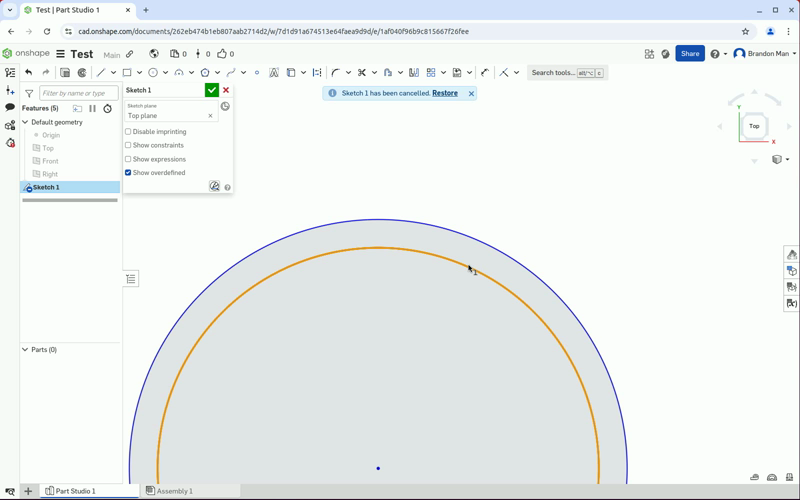
scroll(-6)
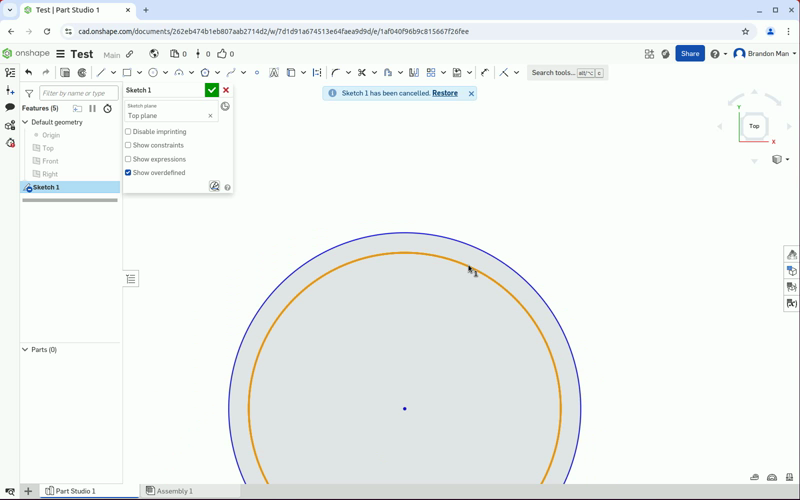
scroll(-6)
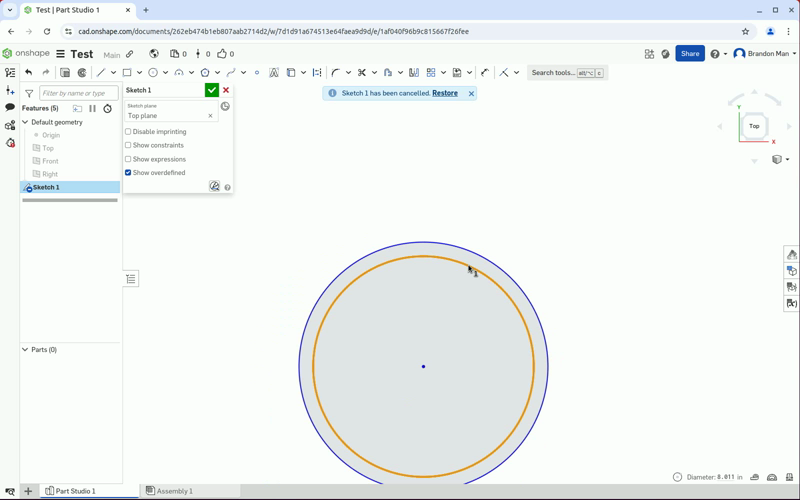
scroll(-6)
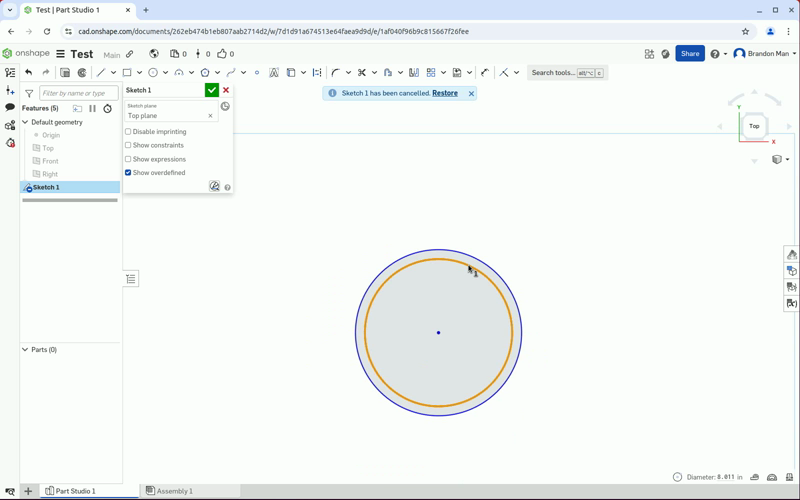
scroll(-6)
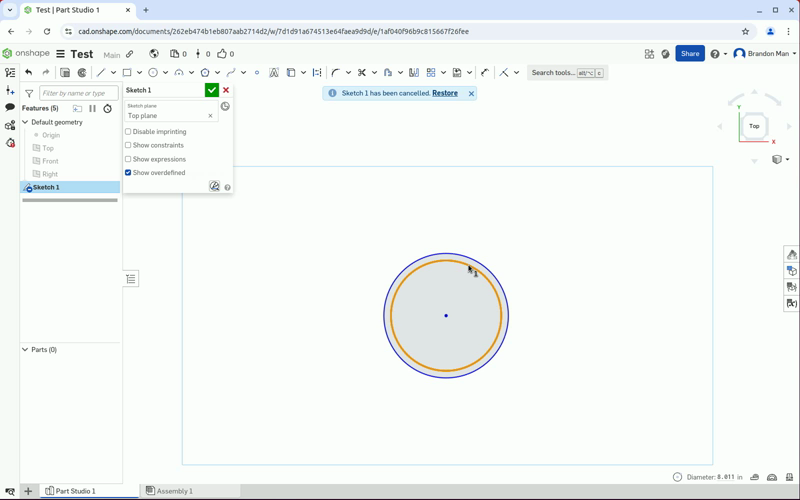
scroll(-6)
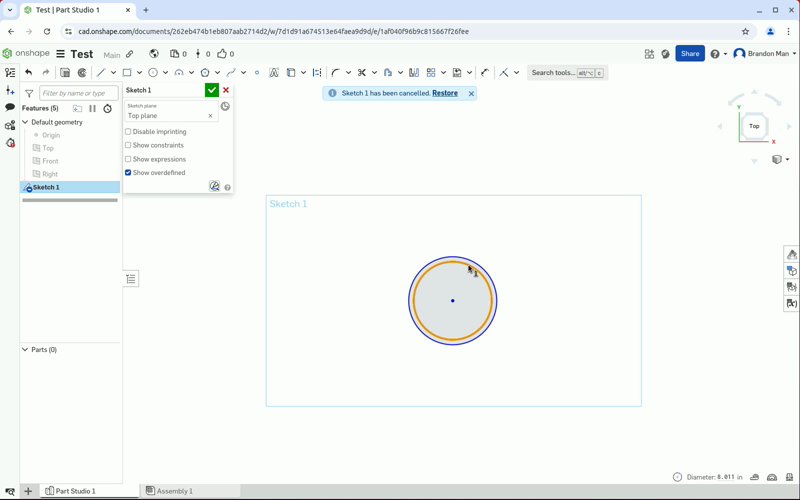
scroll(-6)
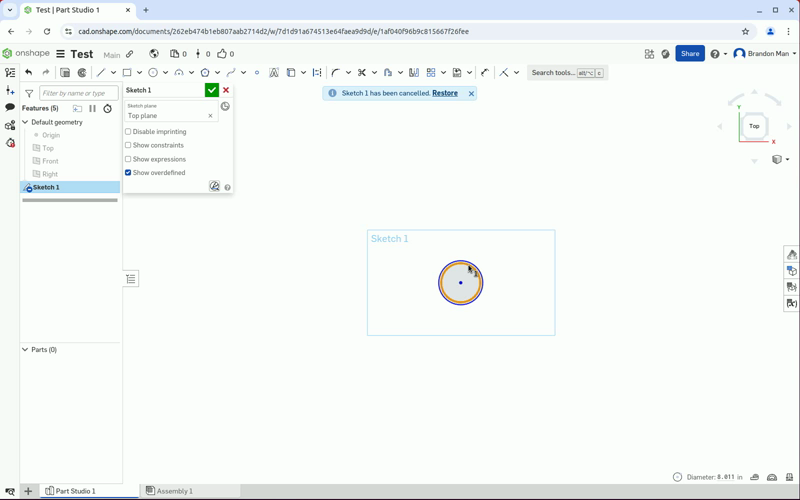
mouse_move(73, 352)
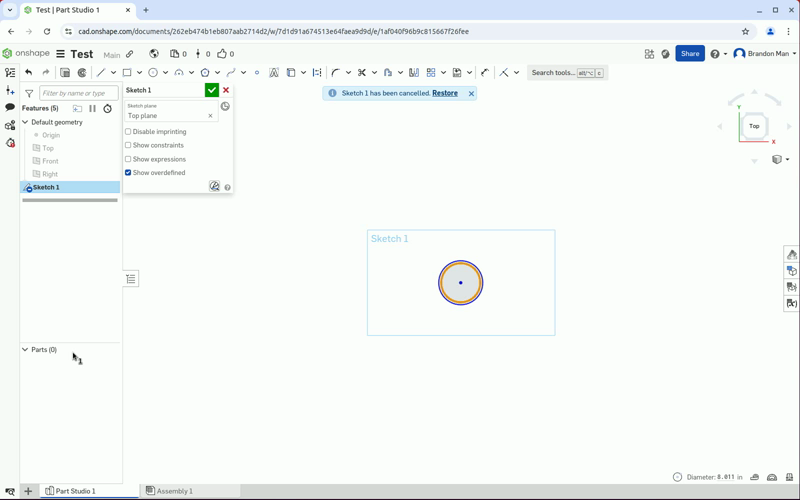
key(shift+y)
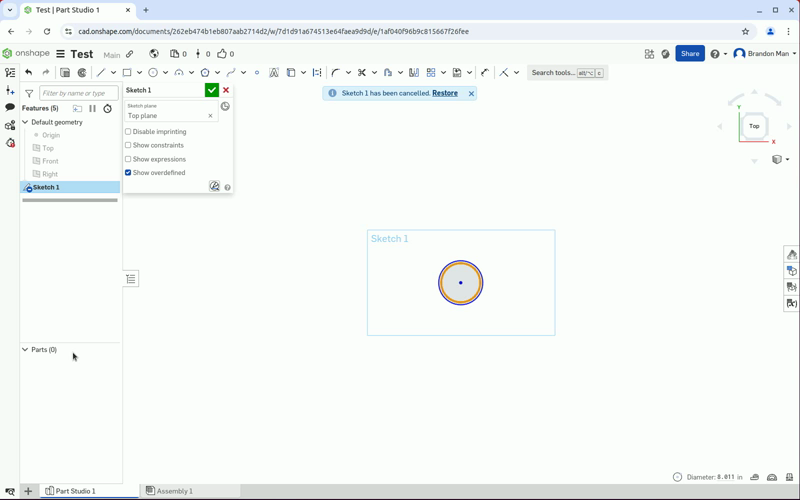
key(shift+e)
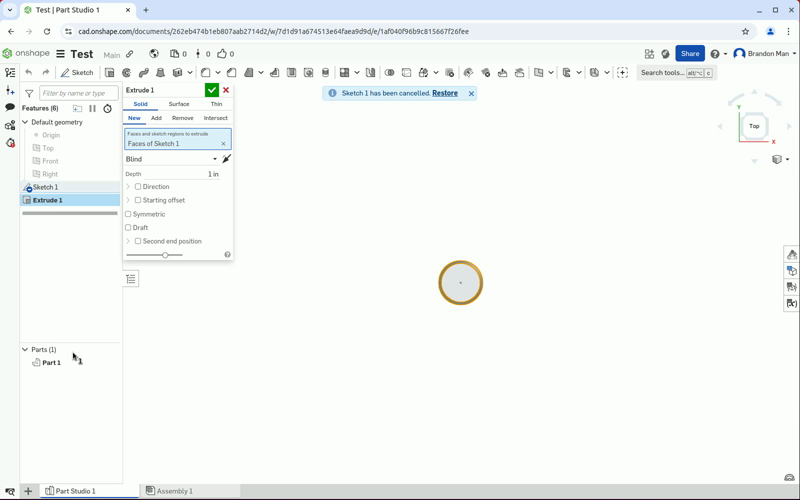
mouse_move(143, 106)
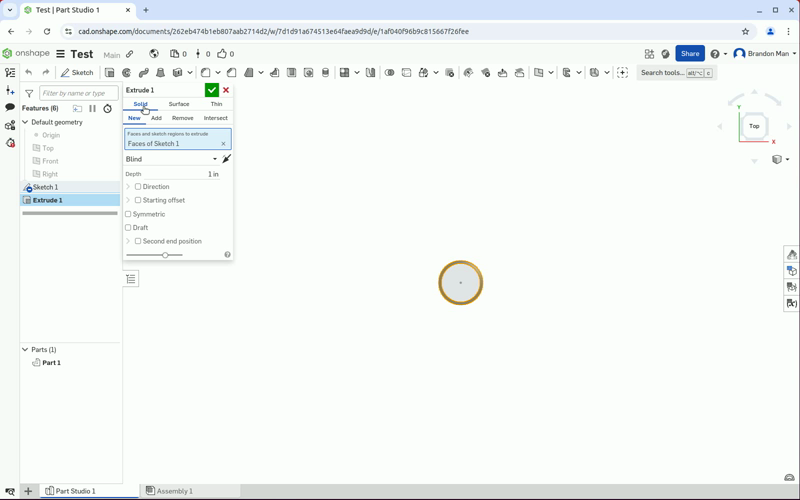
click(143, 106)
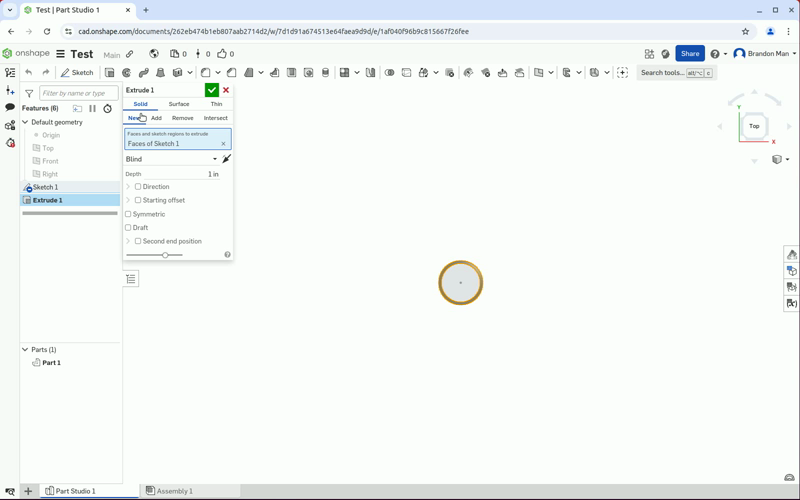
mouse_move(137, 120)
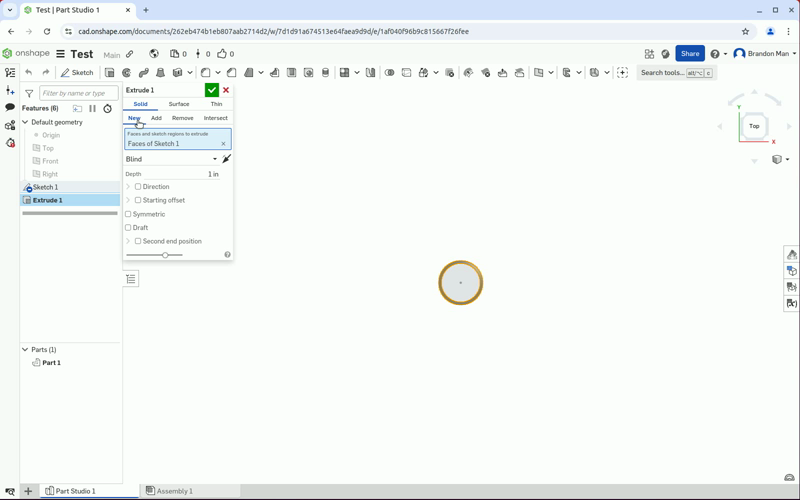
click(137, 120)
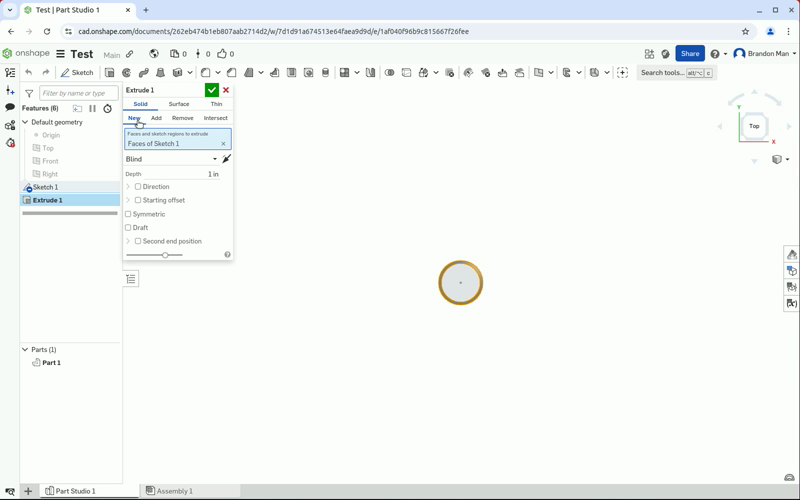
key(tab, 4)
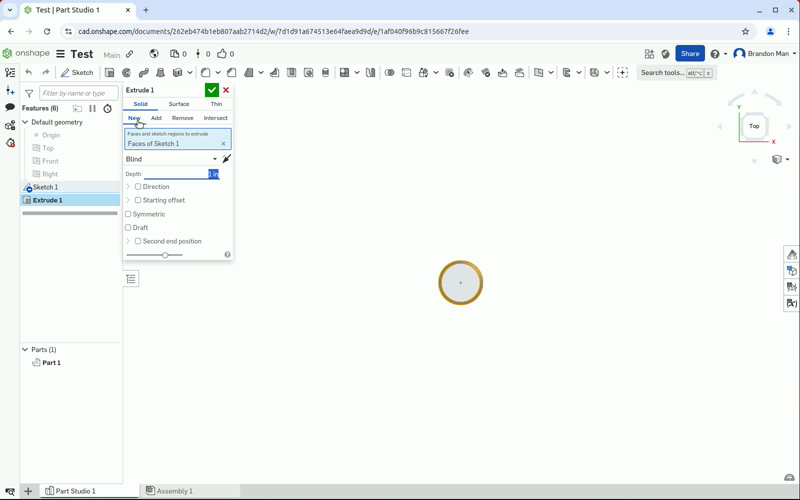
text(23.108)
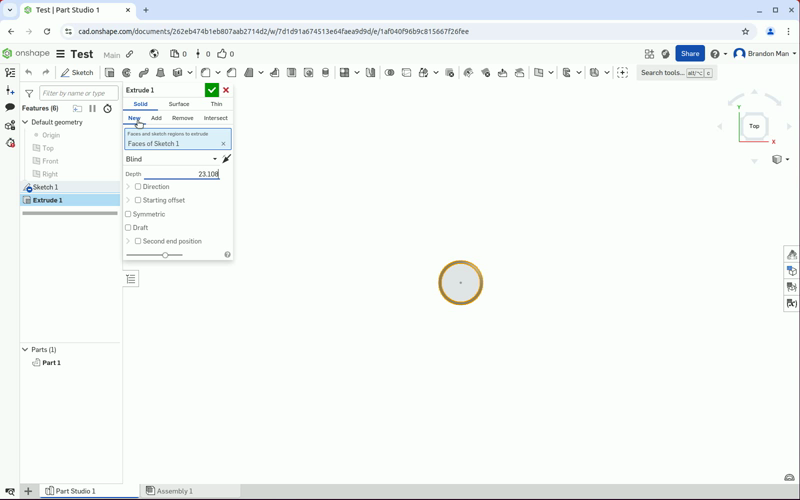
key(enter)
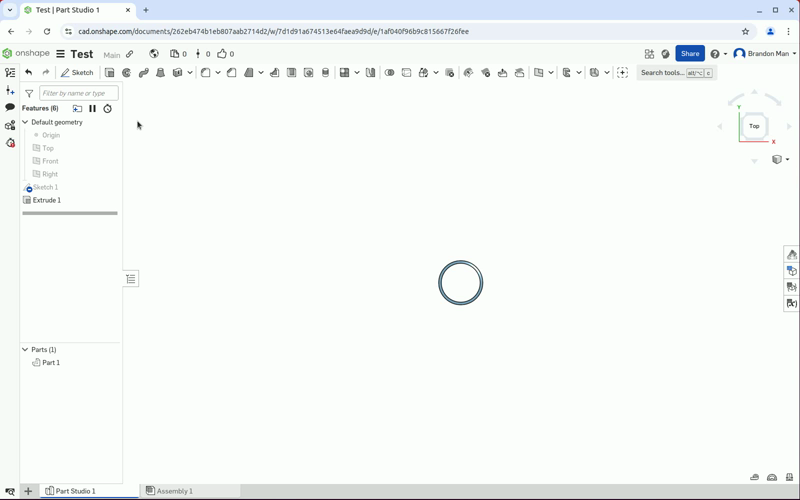
key(shift+h)
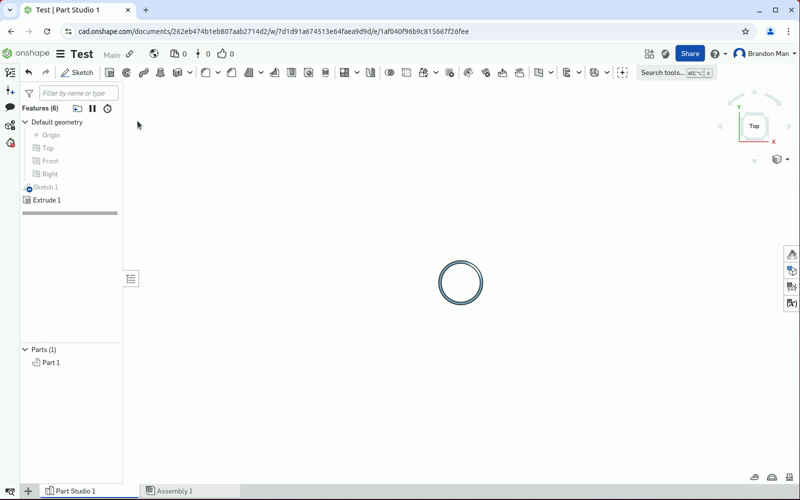
key(shift+h)
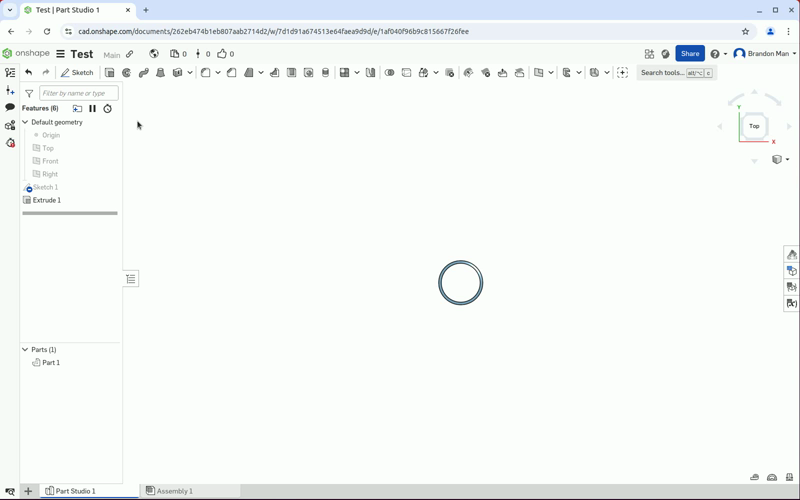
mouse_move(73, 189)
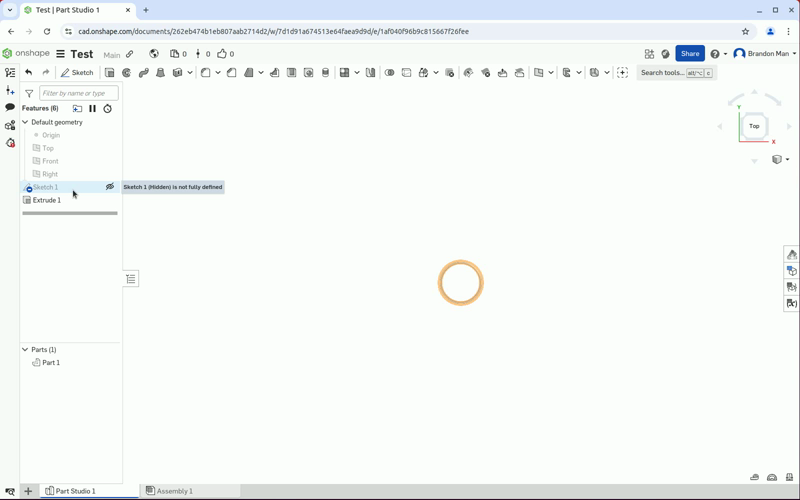
click(73, 189)
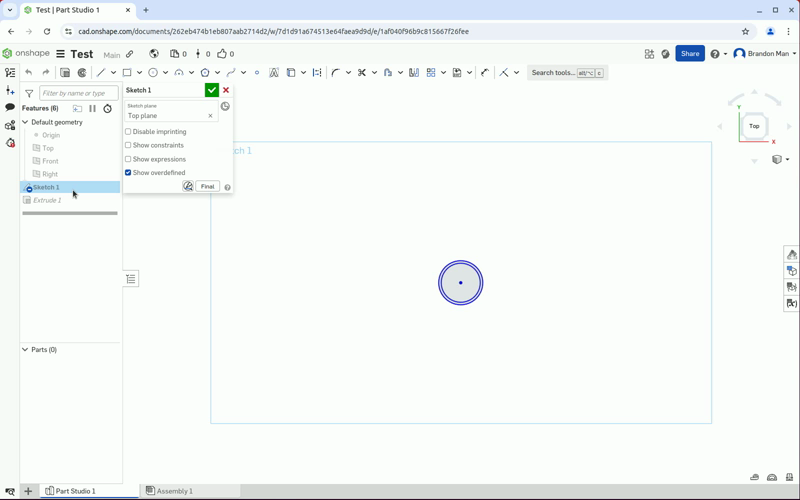
mouse_move(229, 92)
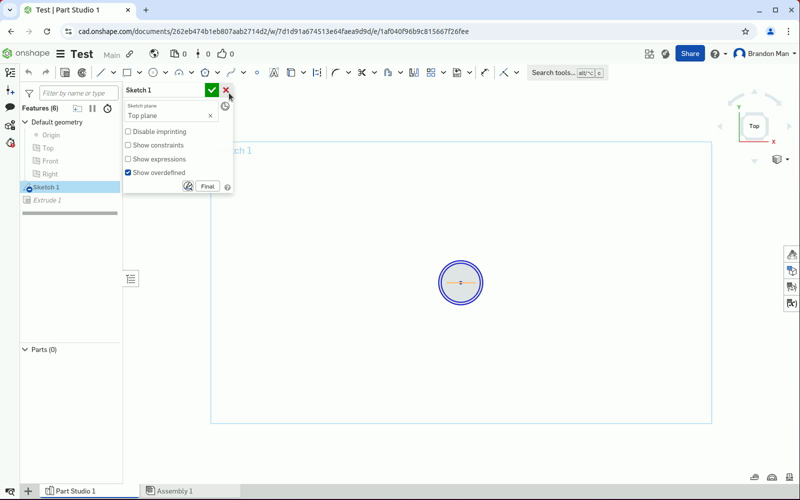
click(229, 92)
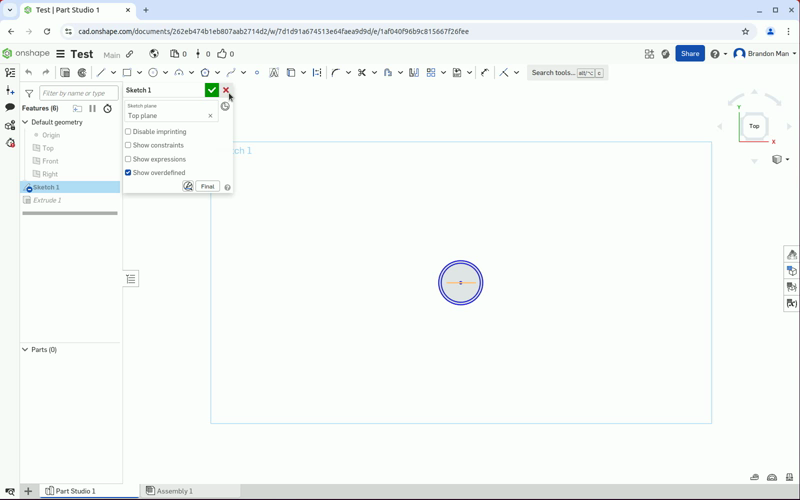
key(shift+s)
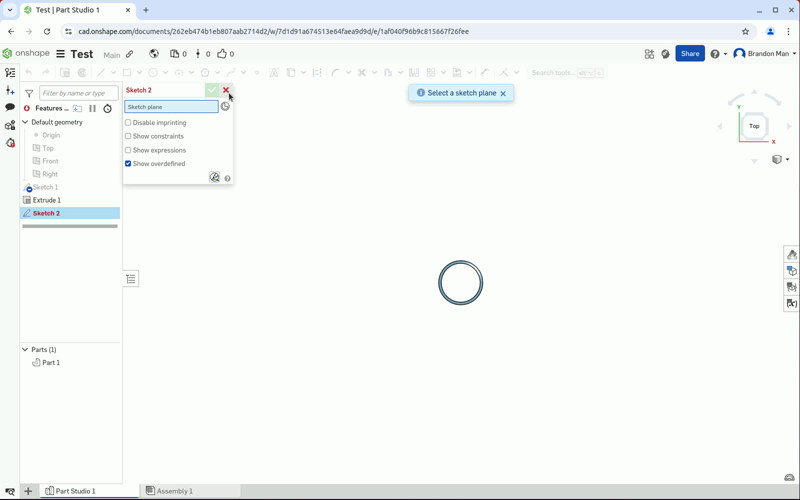
mouse_move(73, 150)
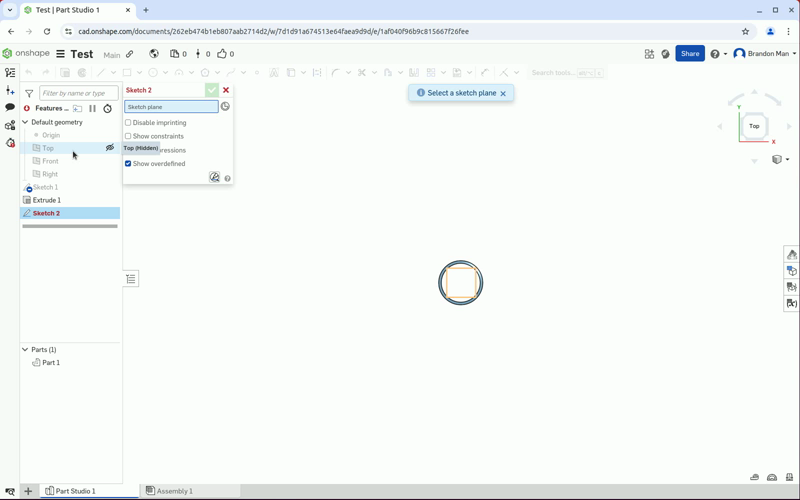
click(73, 150)
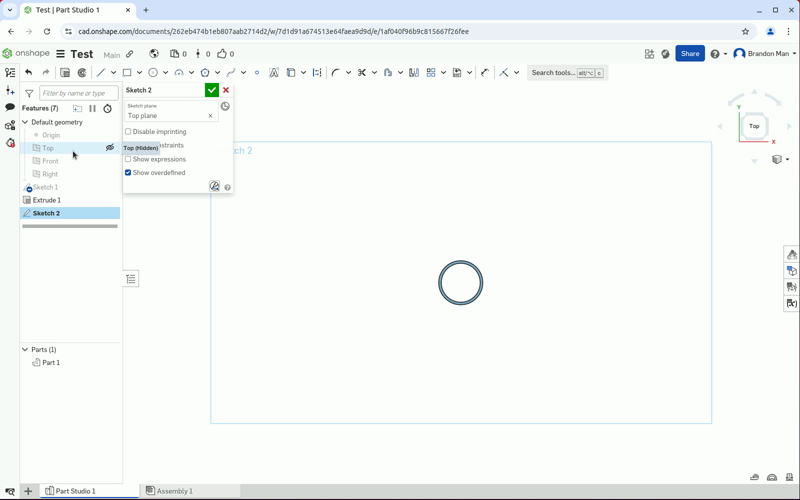
mouse_move(73, 352)
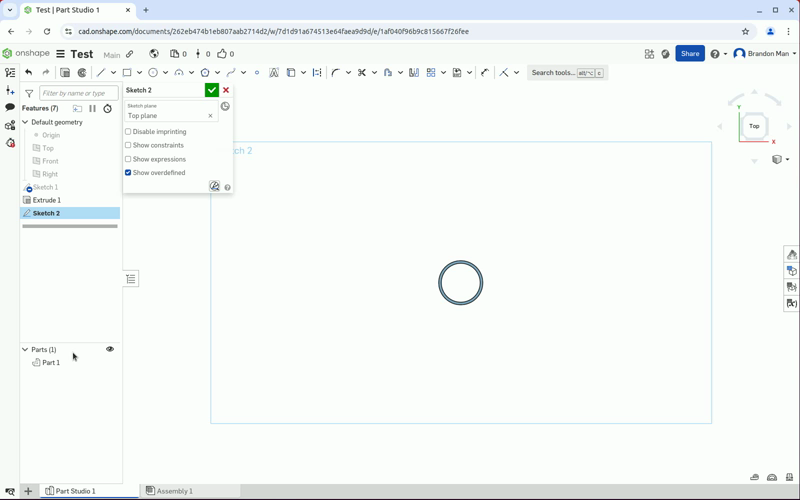
key(y)
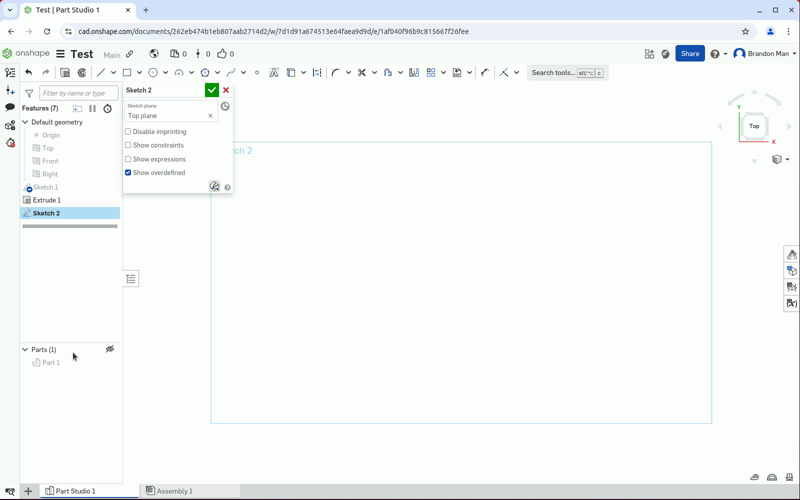
key(a)
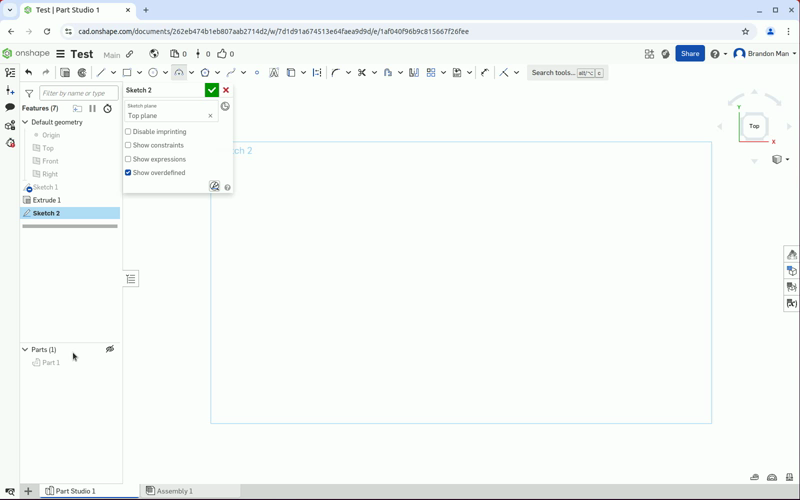
key_down(shift)
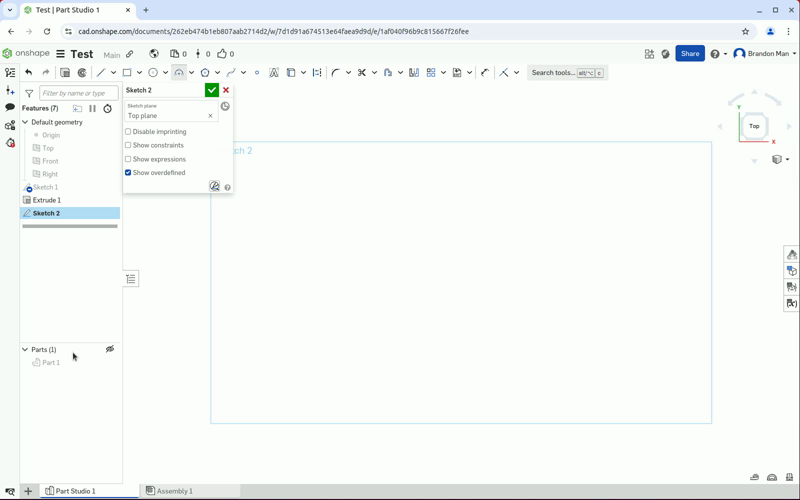
mouse_move(446, 174)
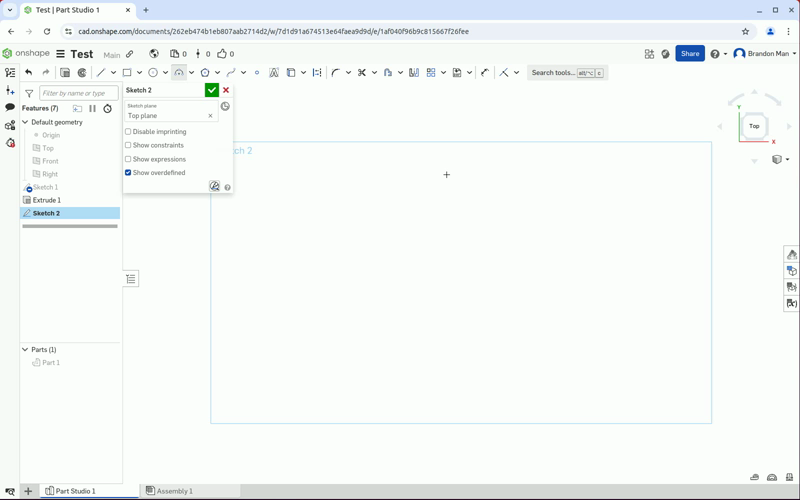
click(446, 174)
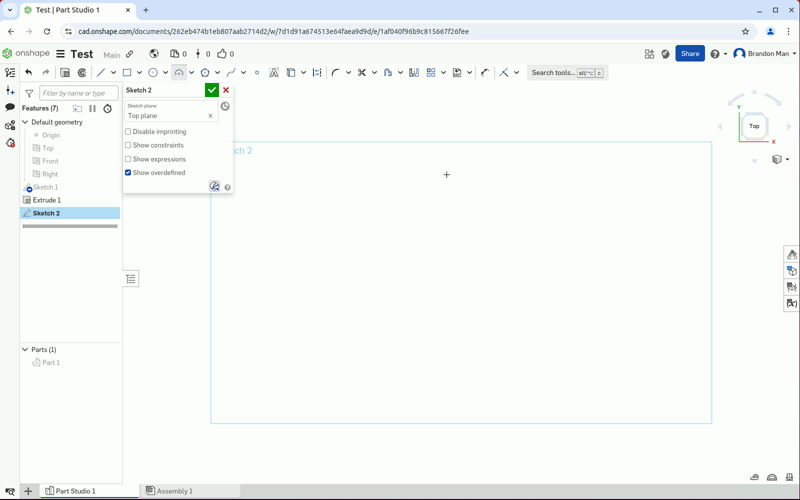
key_up(shift)
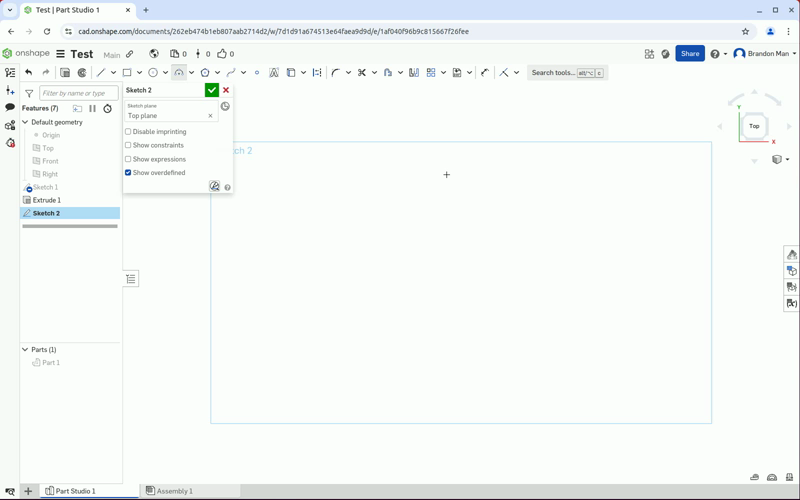
key_down(shift)
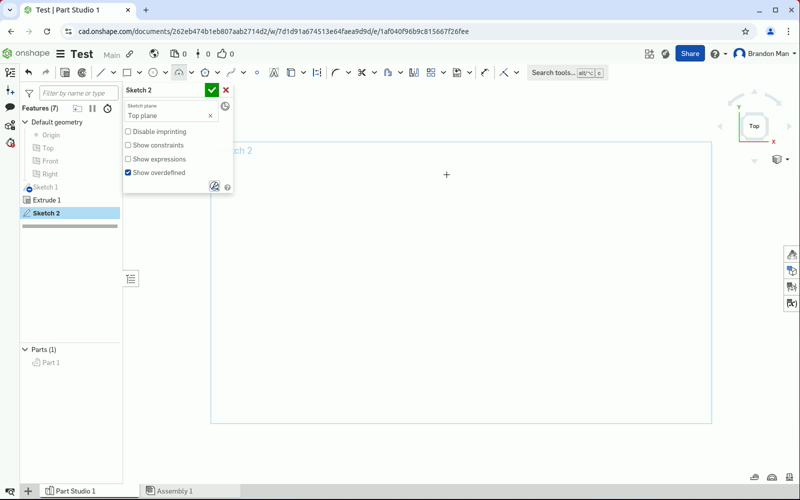
mouse_move(475, 174)
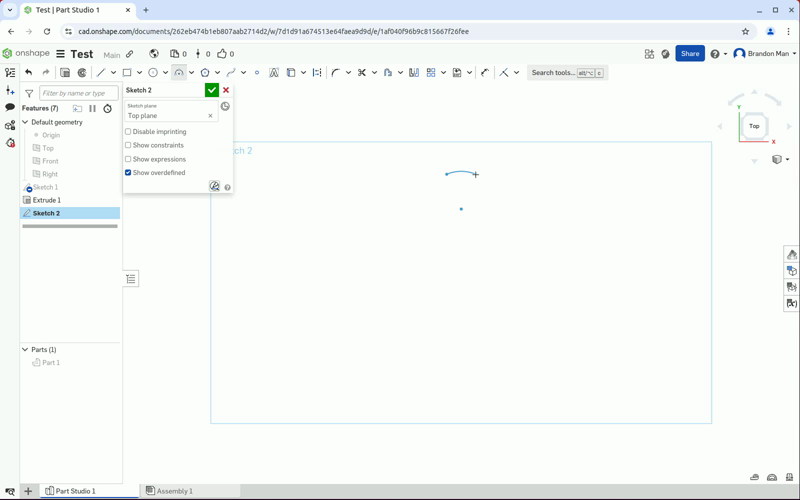
click(475, 174)
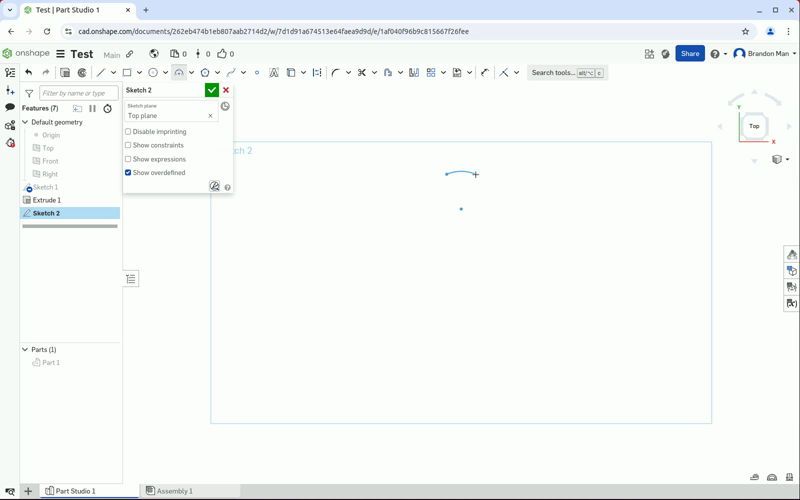
mouse_move(461, 195)
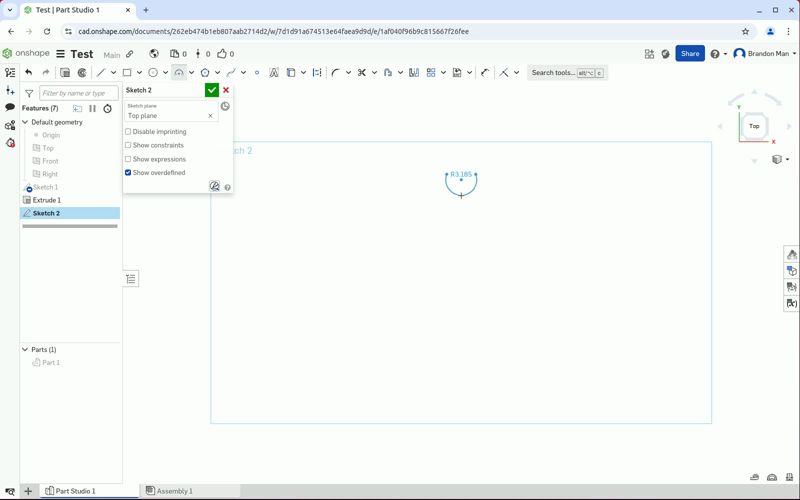
click(461, 195)
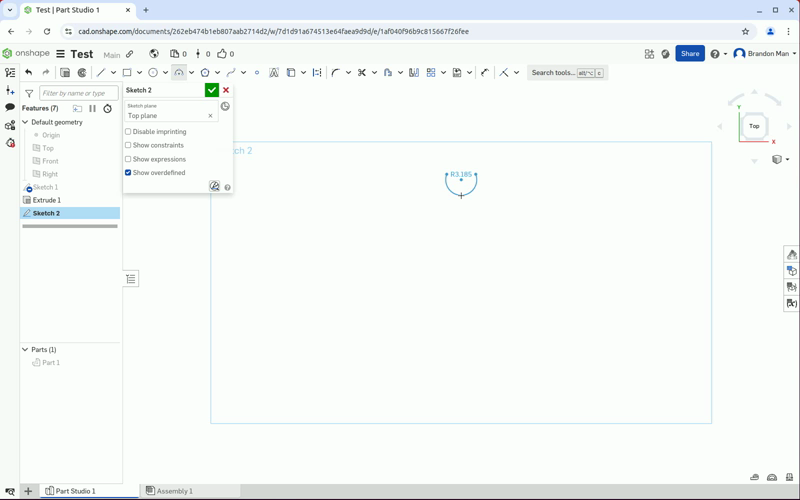
key_up(shift)
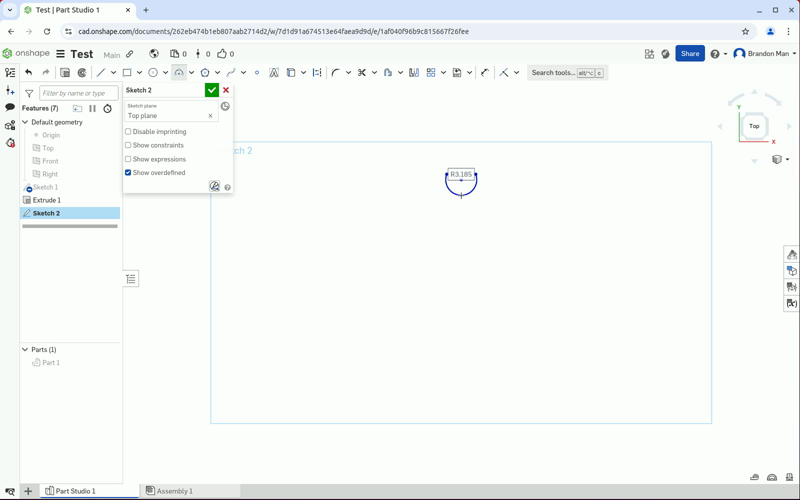
key(esc)
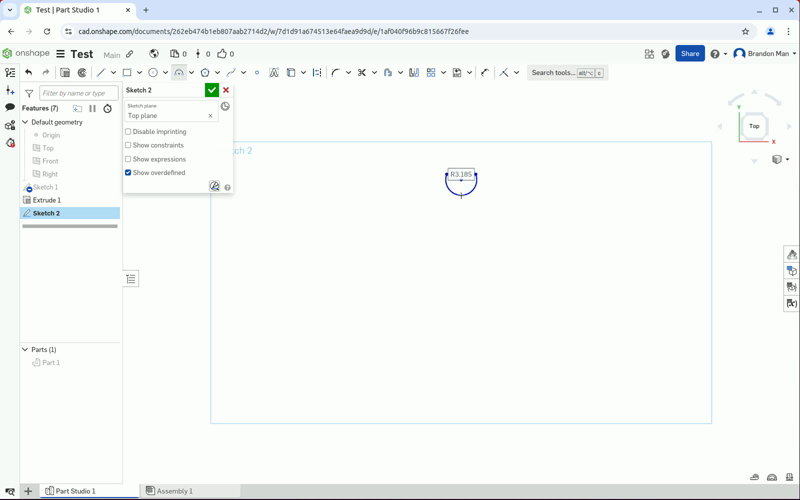
key(l)
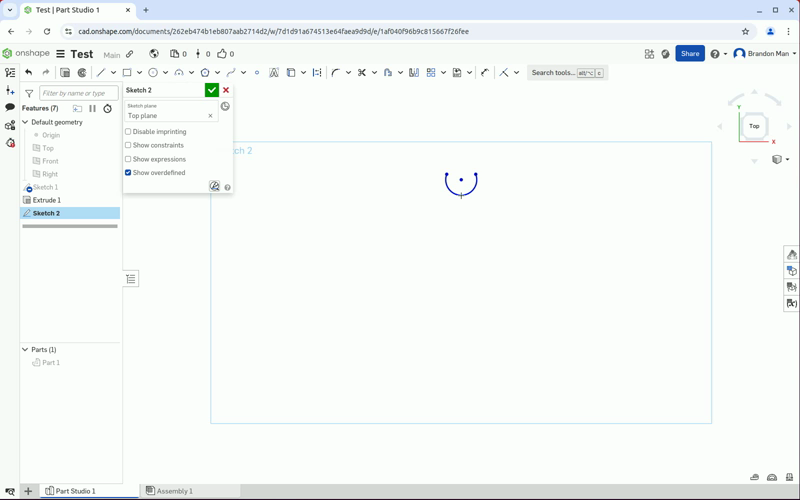
mouse_move(475, 174)
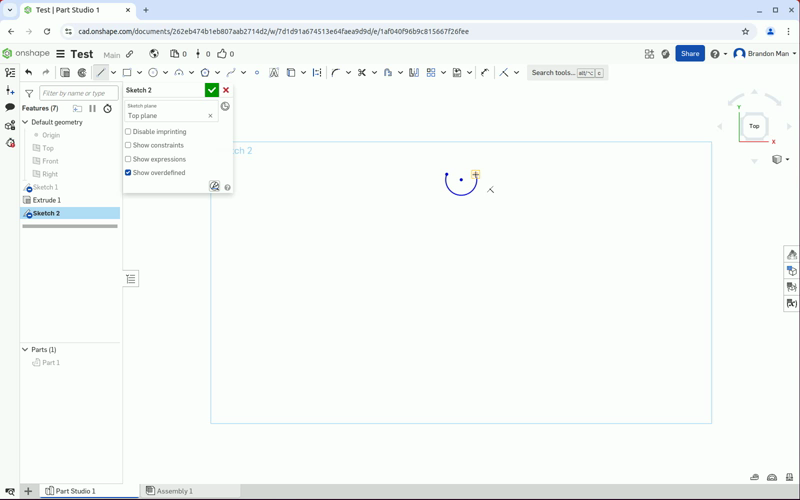
click(475, 174)
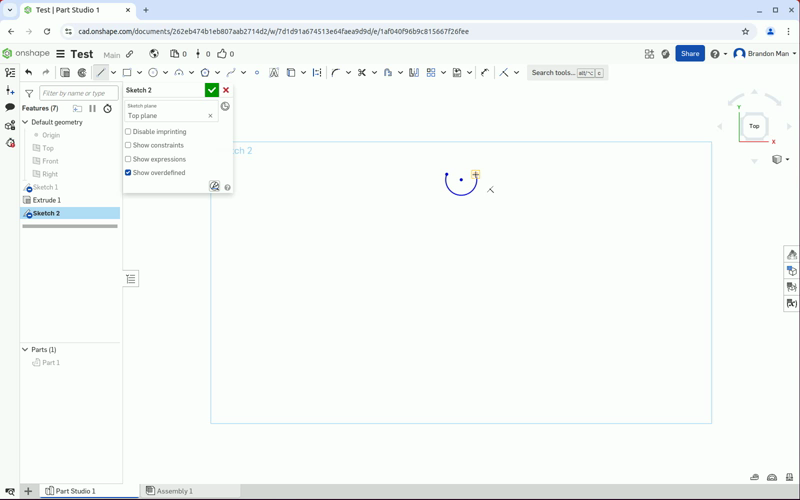
key_down(shift)
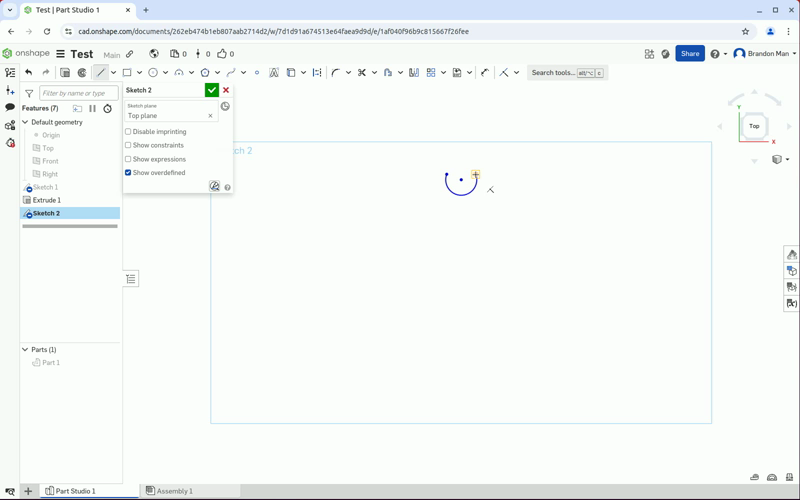
mouse_move(505, 174)
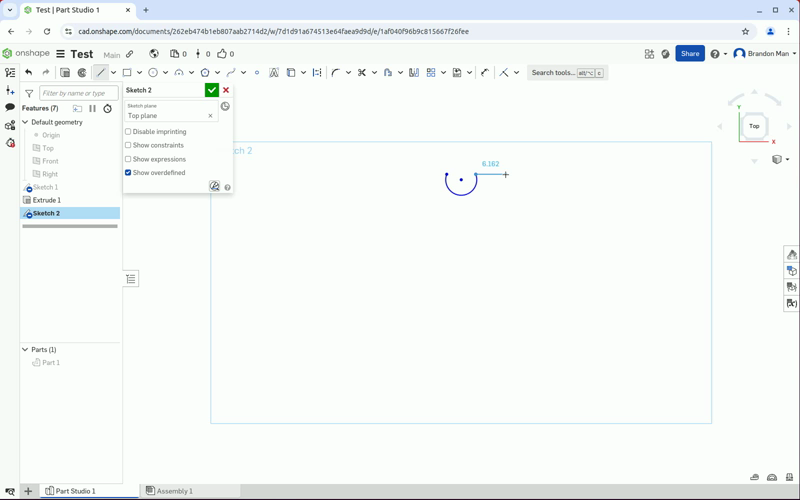
mouse_move(472, 174)
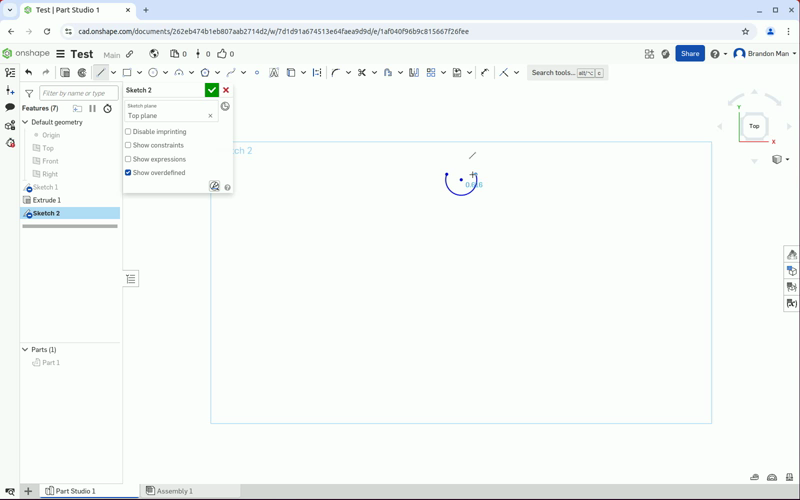
scroll(6)
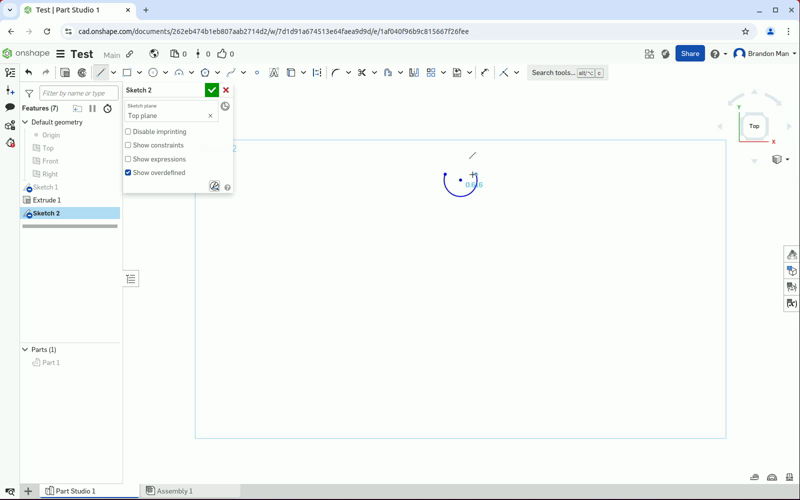
scroll(6)
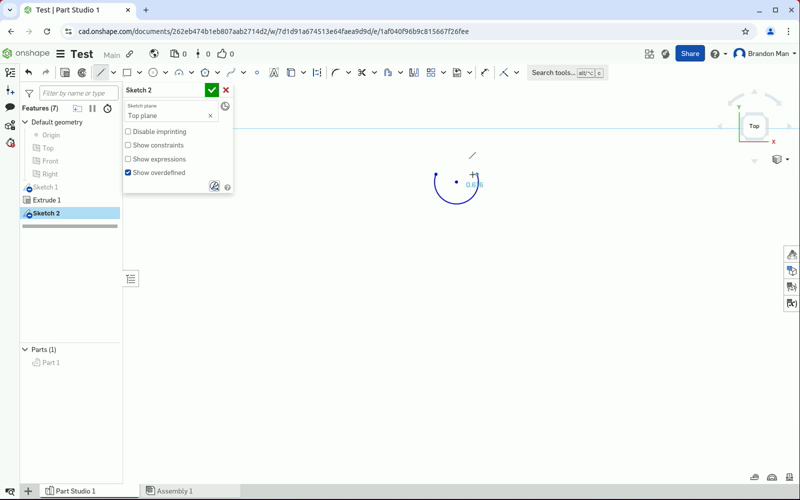
scroll(6)
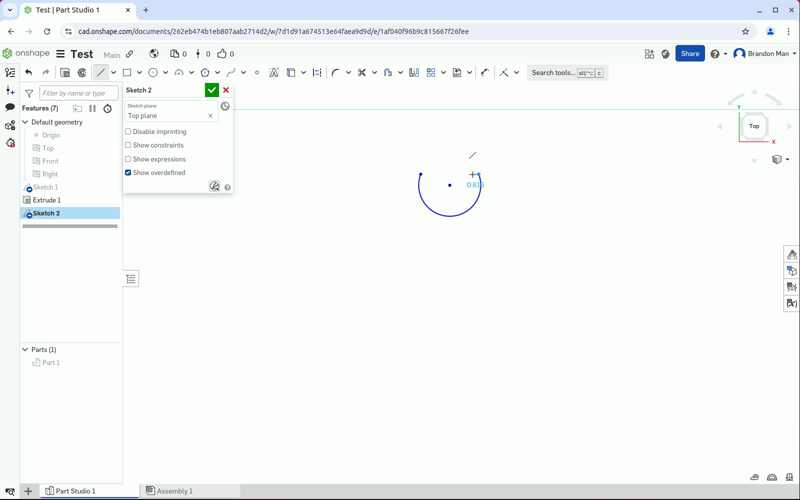
scroll(6)
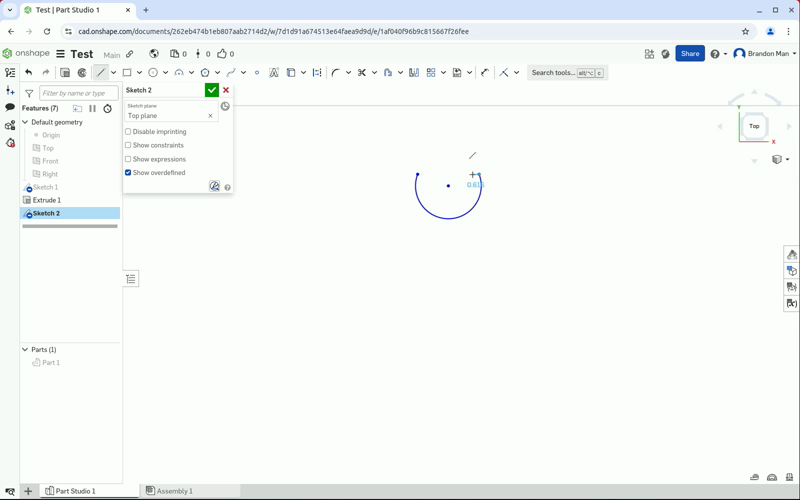
scroll(6)
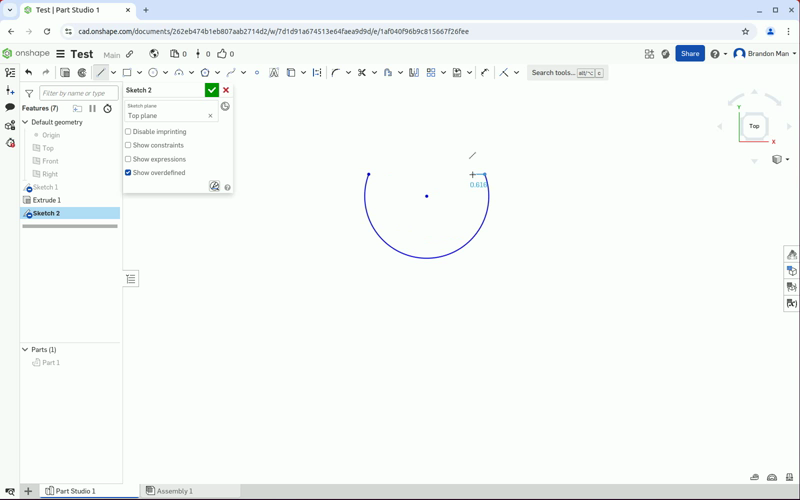
scroll(6)
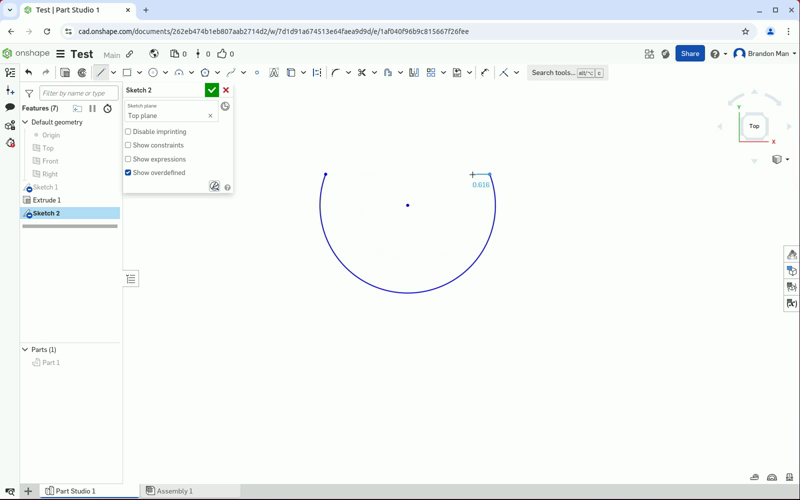
scroll(6)
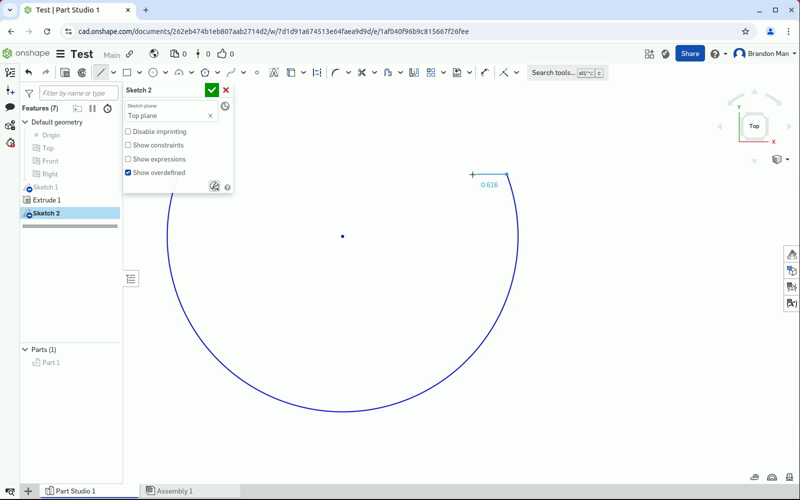
click(472, 174)
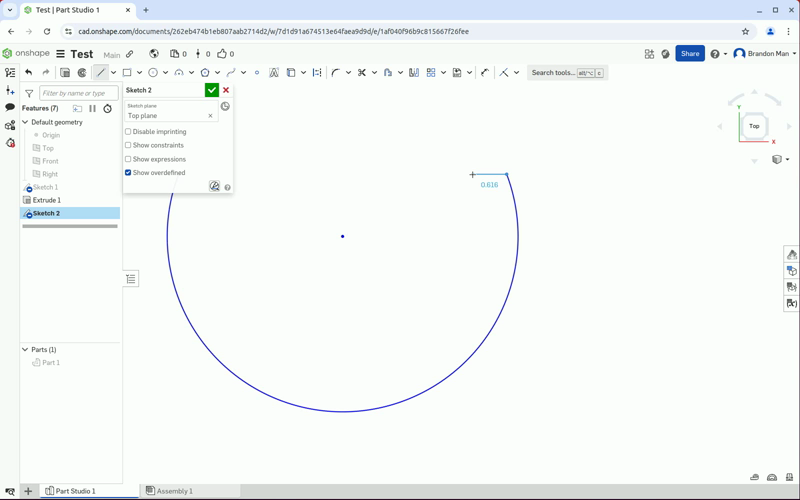
scroll(-6)
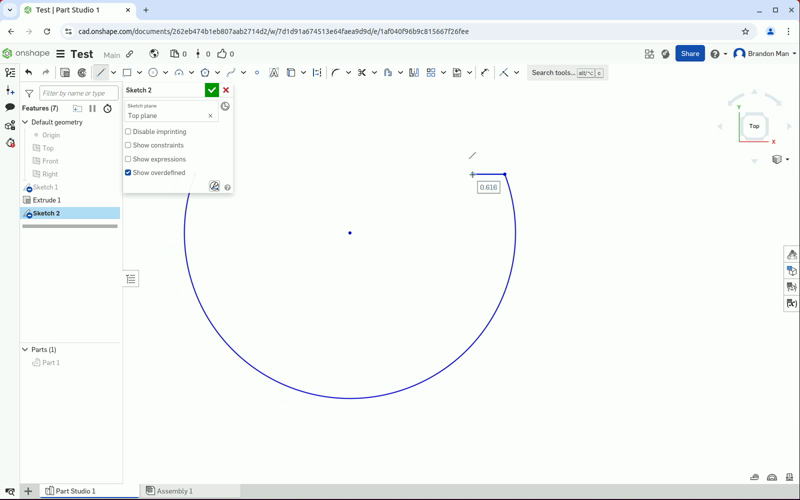
scroll(-6)
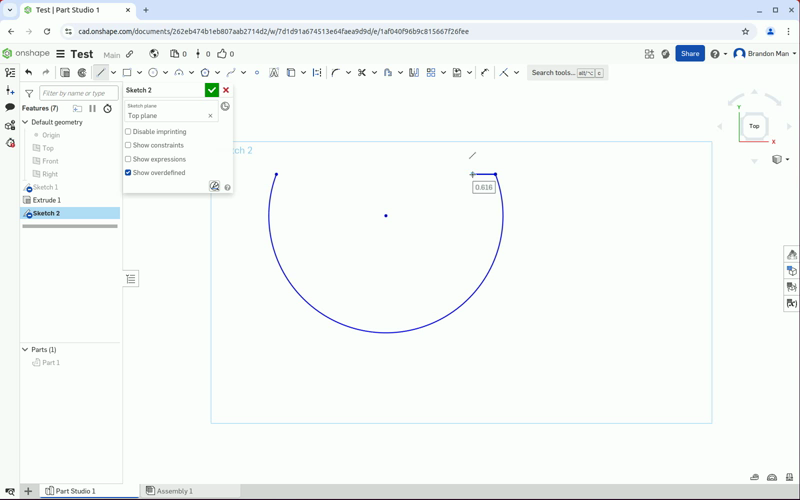
scroll(-6)
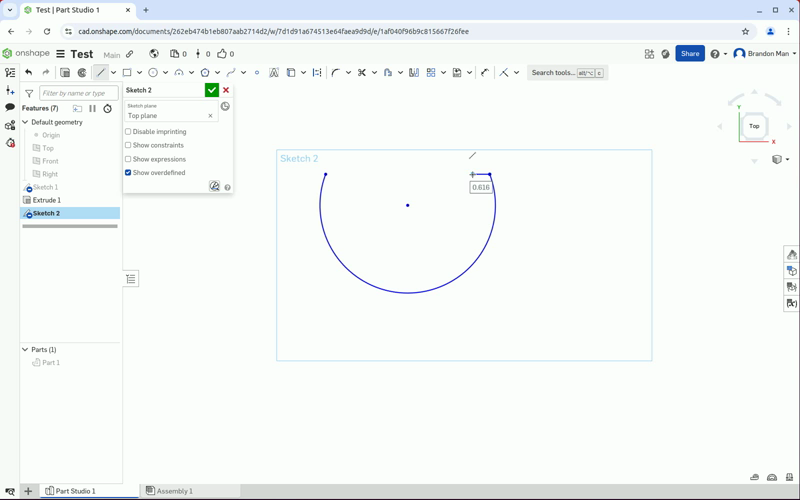
scroll(-6)
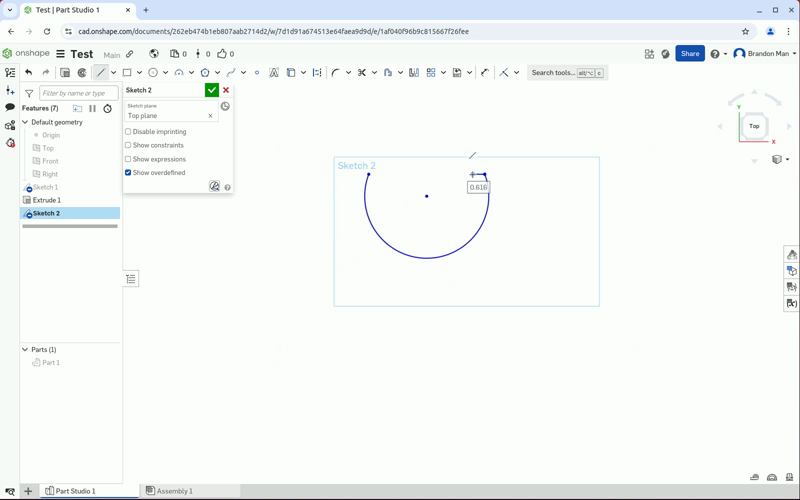
scroll(-6)
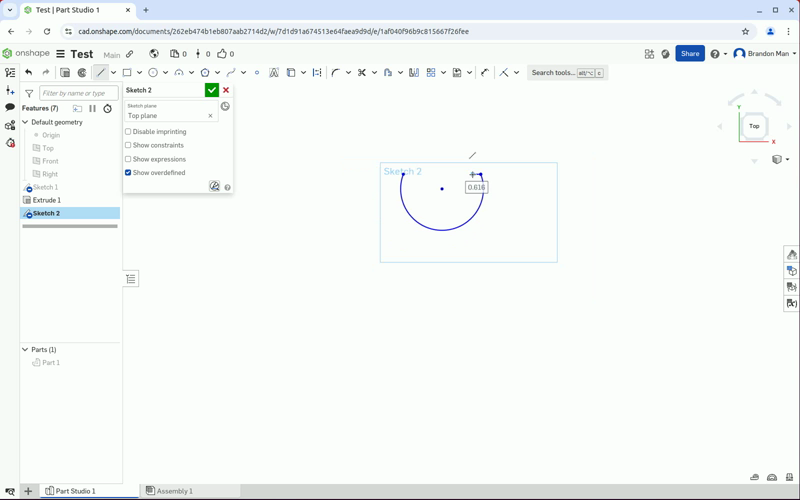
scroll(-6)
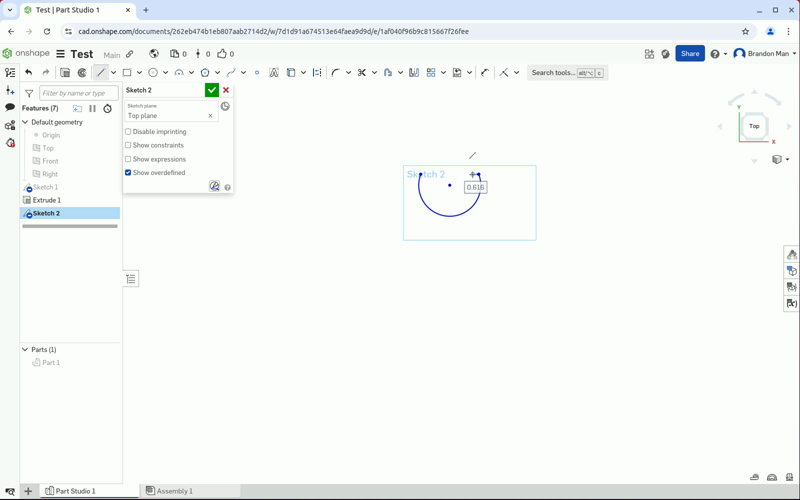
scroll(-6)
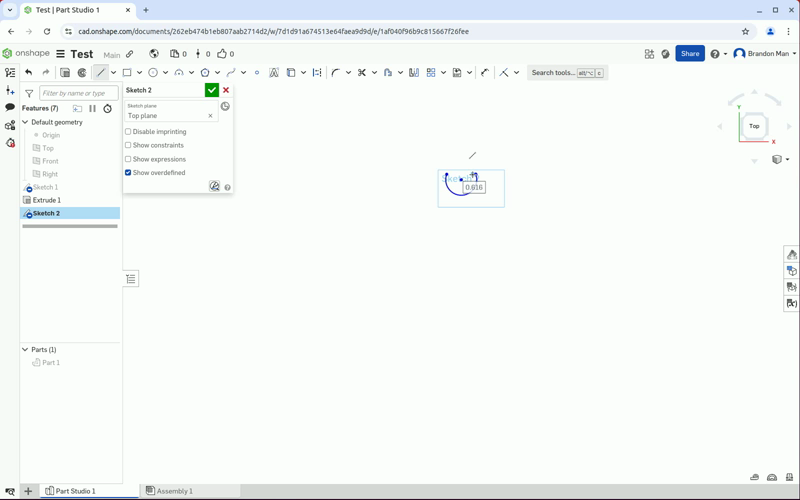
key_up(shift)
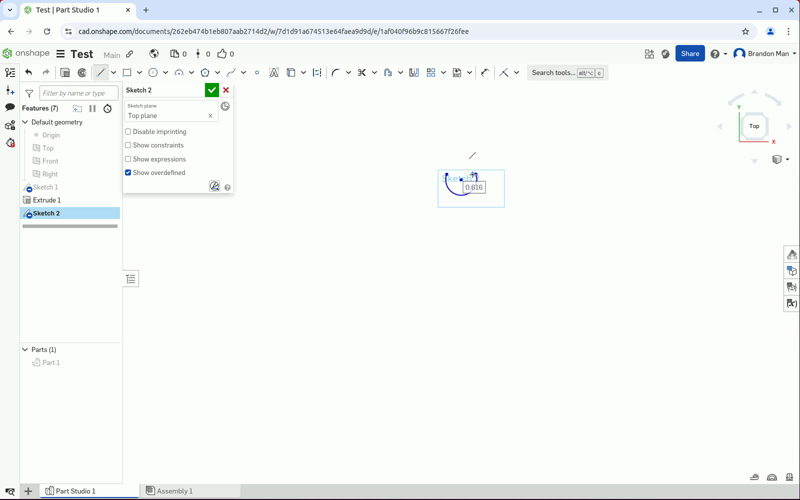
key(esc)
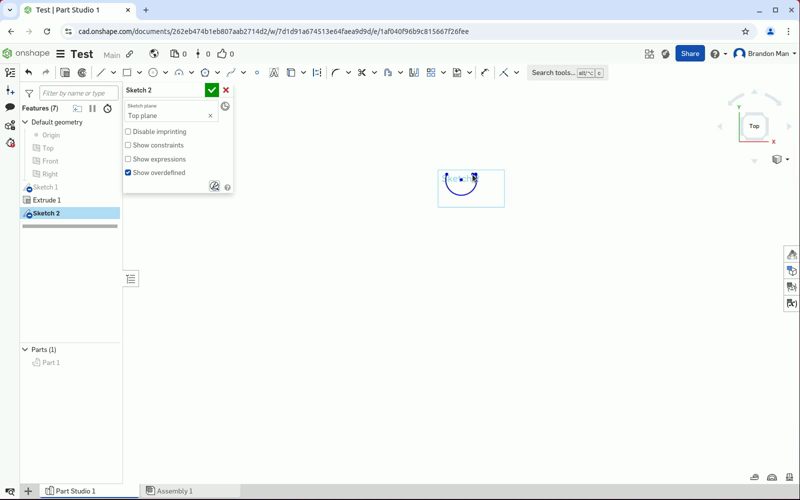
key(a)
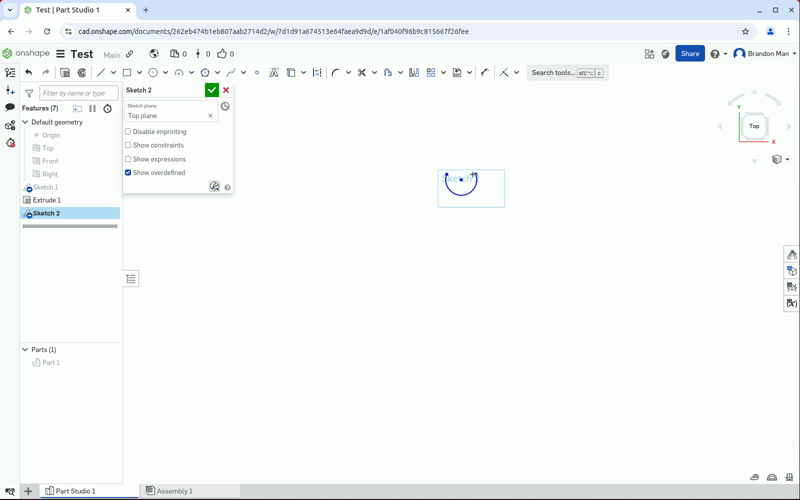
mouse_move(472, 174)
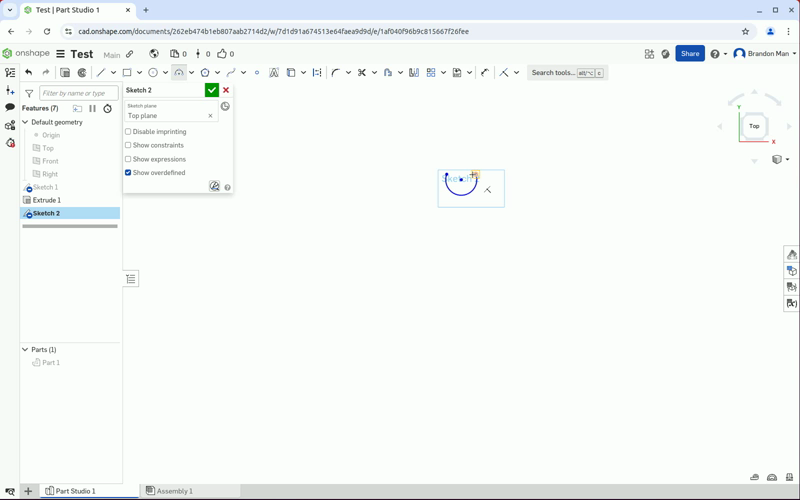
scroll(6)
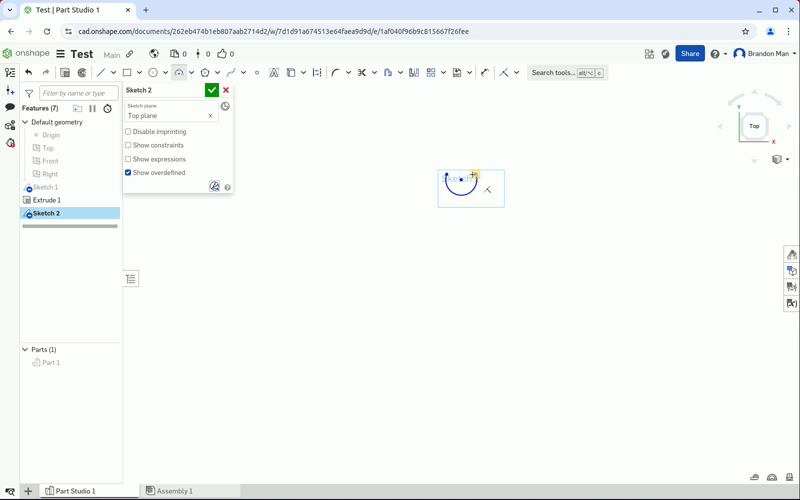
scroll(6)
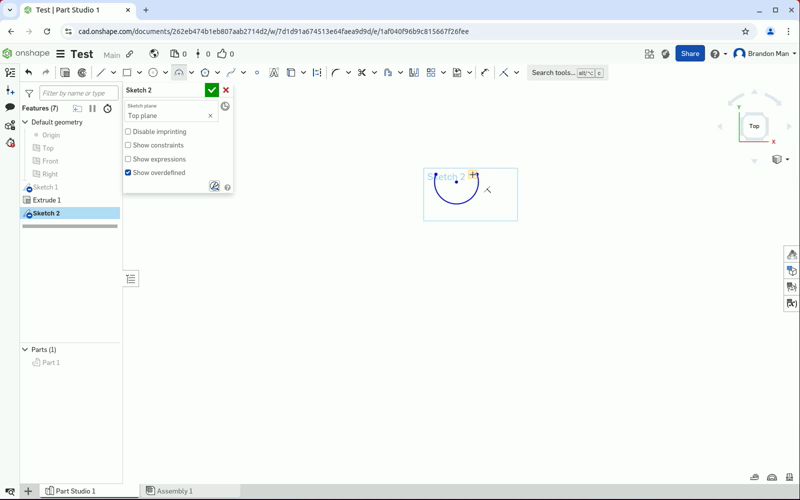
scroll(6)
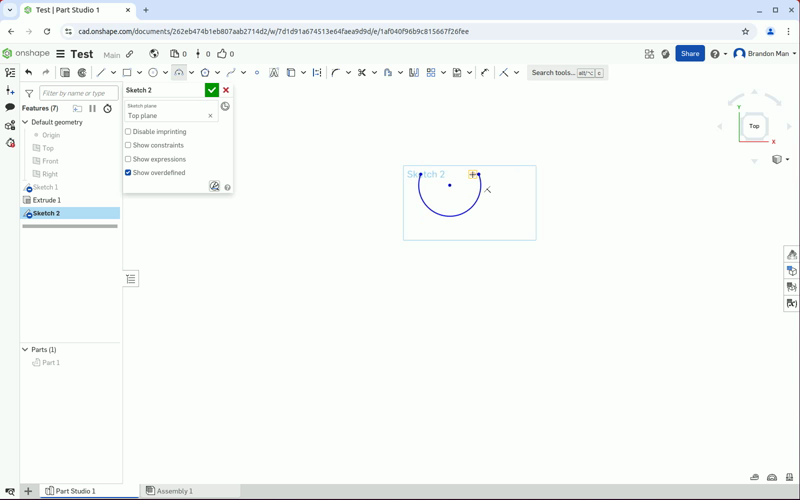
scroll(6)
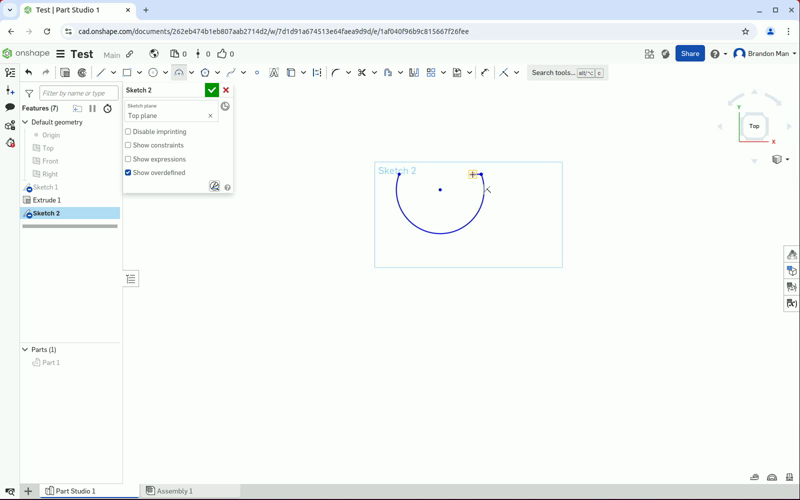
scroll(6)
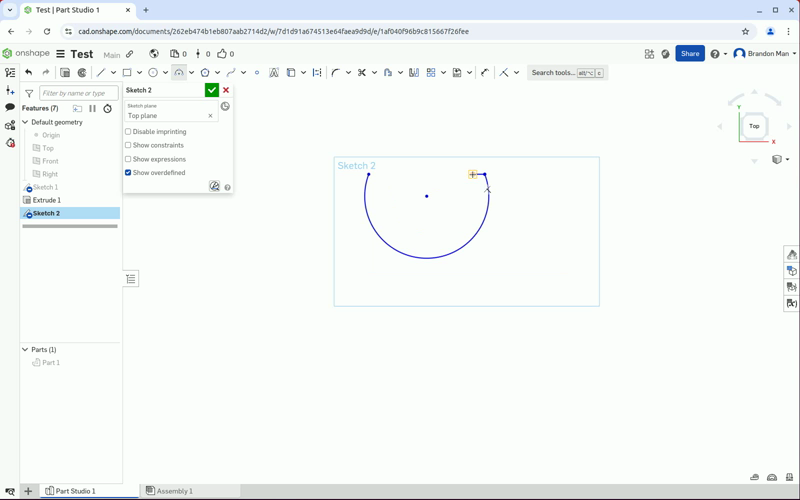
scroll(6)
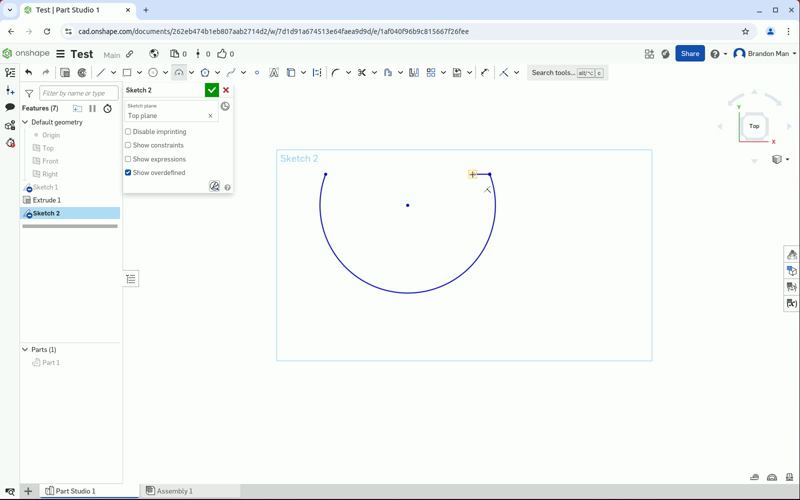
scroll(6)
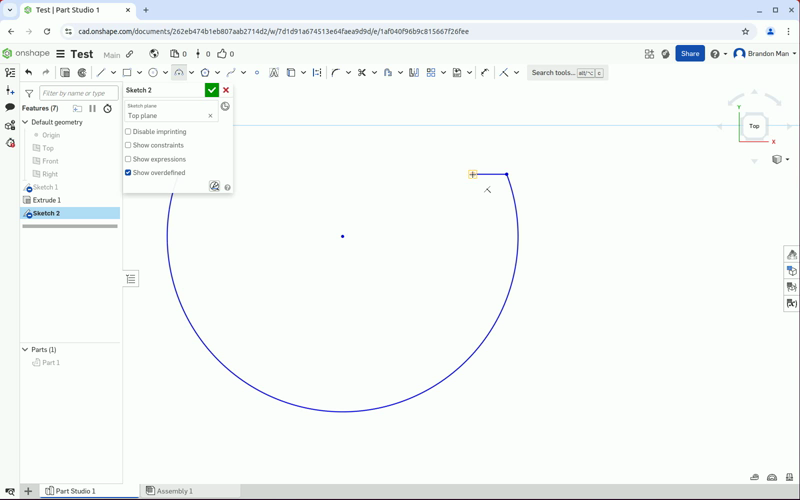
click(472, 174)
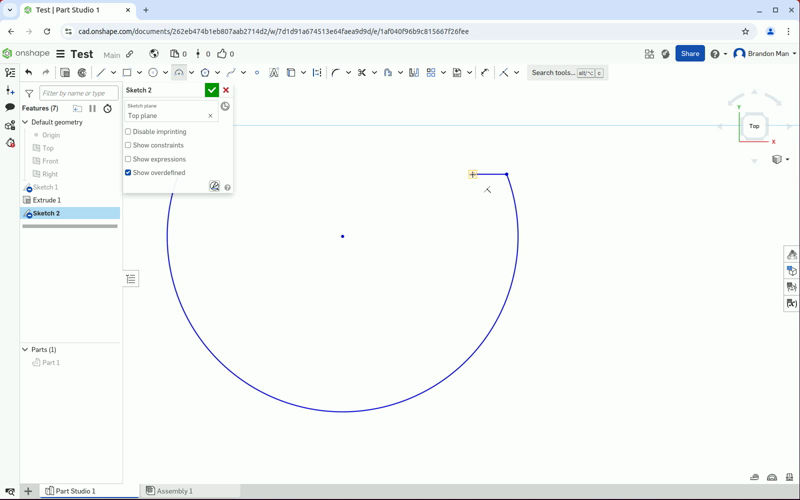
scroll(-6)
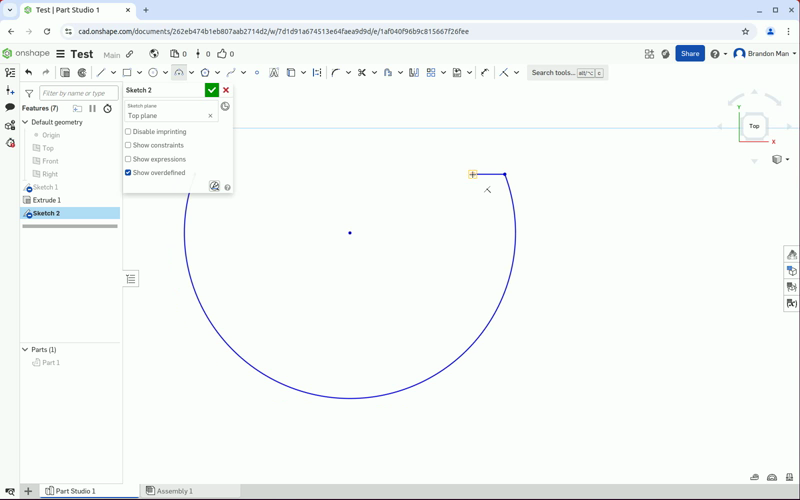
scroll(-6)
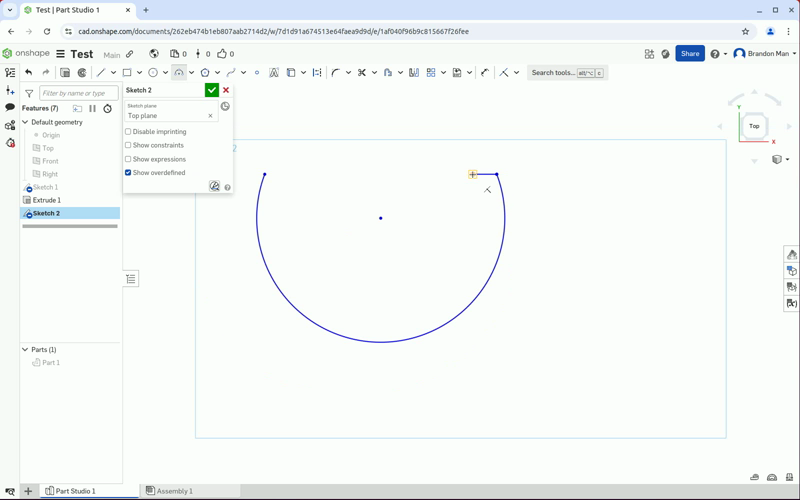
scroll(-6)
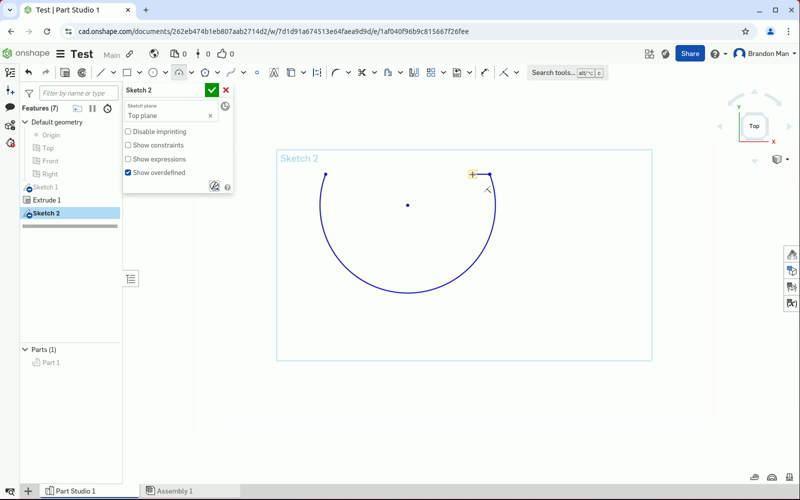
scroll(-6)
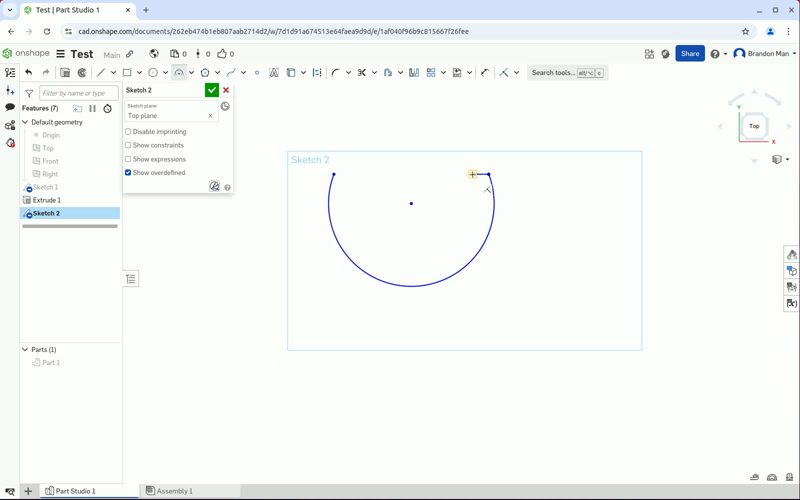
scroll(-6)
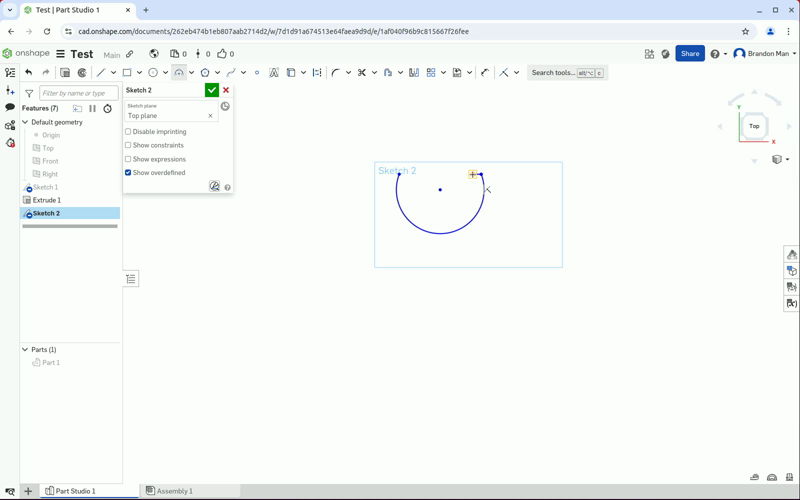
scroll(-6)
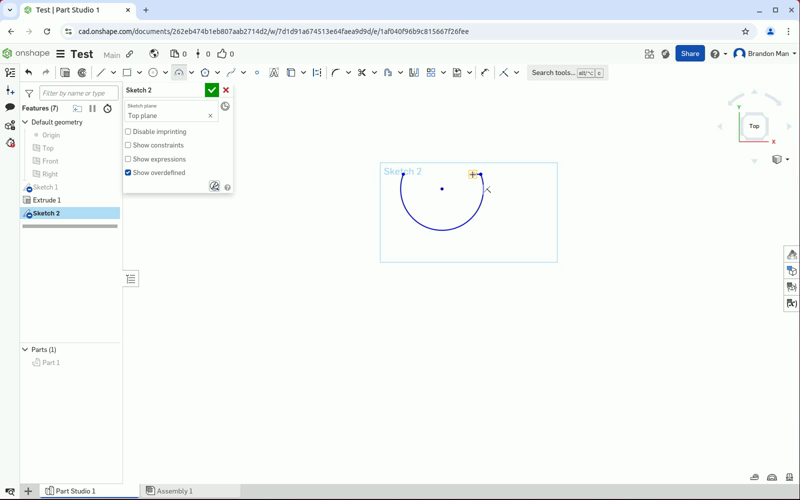
scroll(-6)
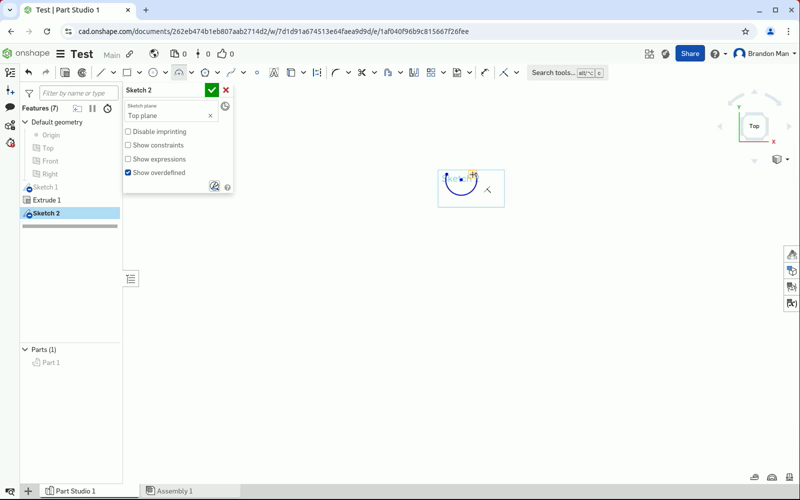
key_down(shift)
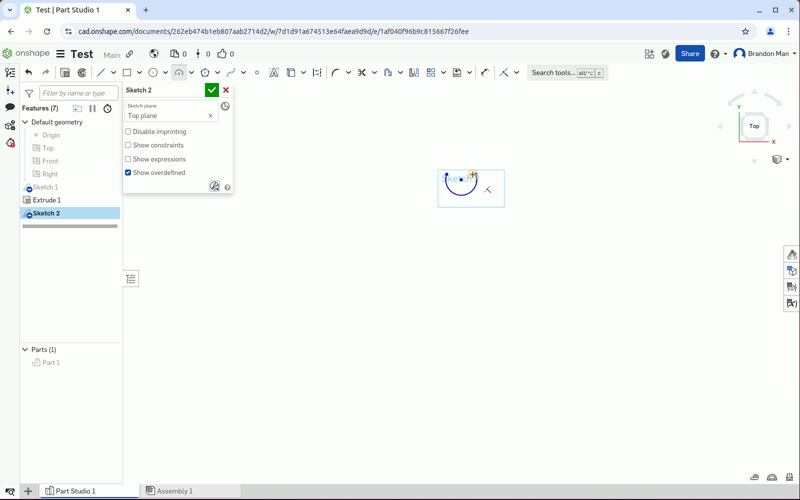
mouse_move(450, 174)
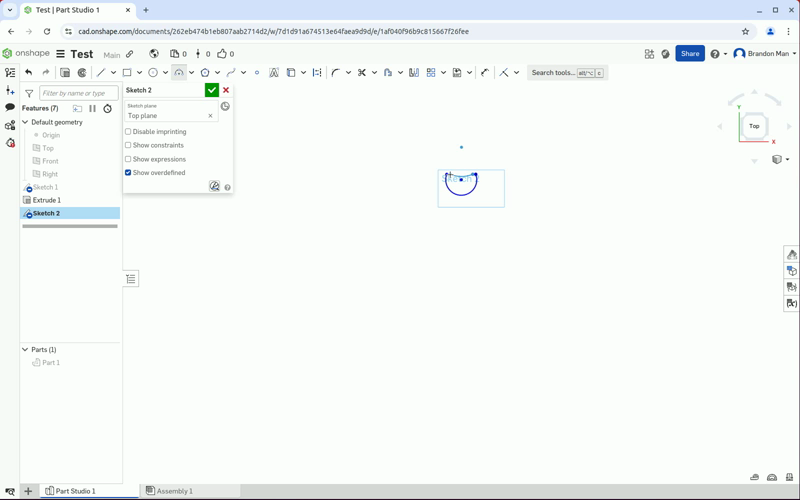
scroll(6)
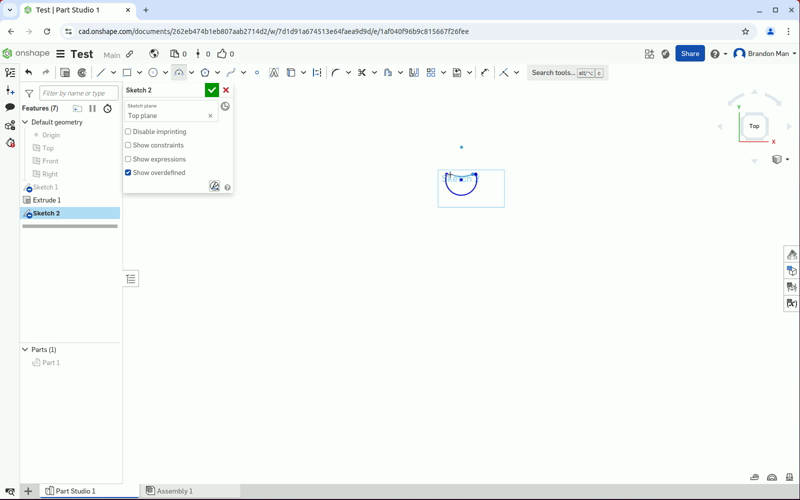
scroll(6)
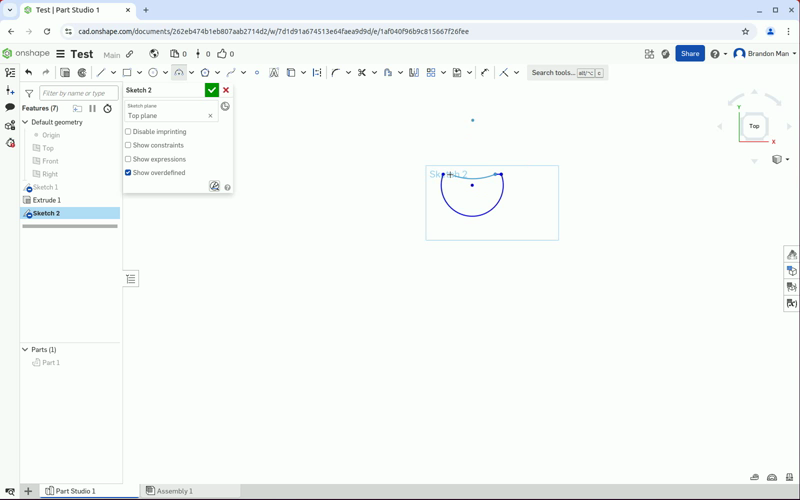
scroll(6)
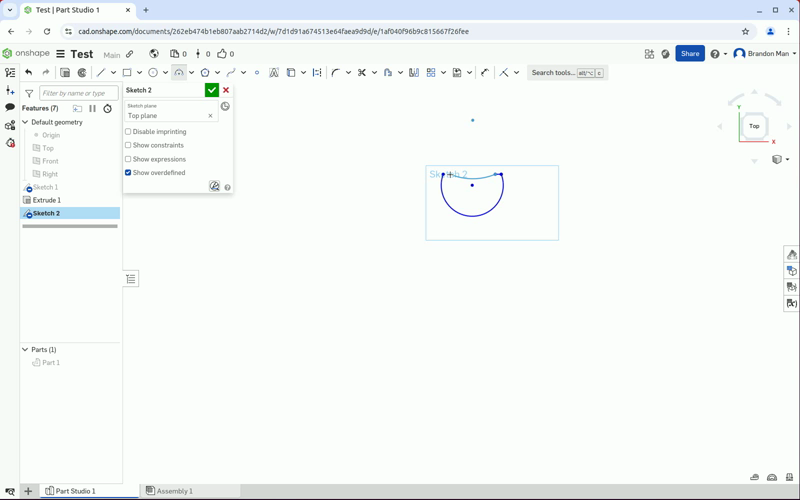
scroll(6)
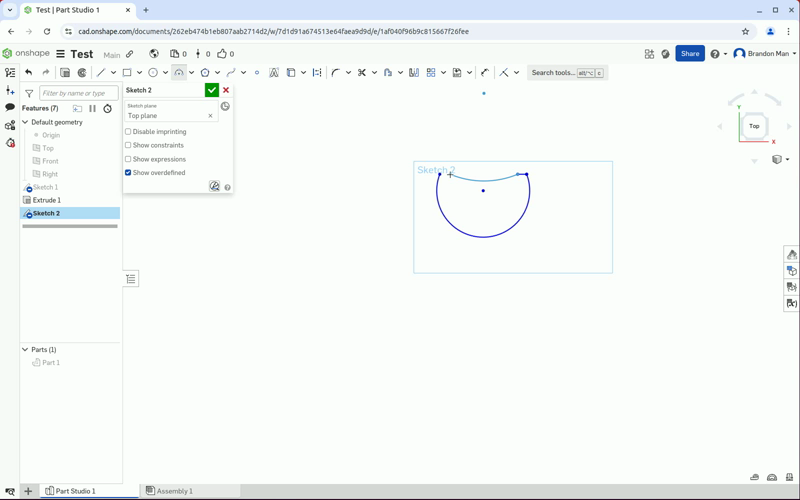
scroll(6)
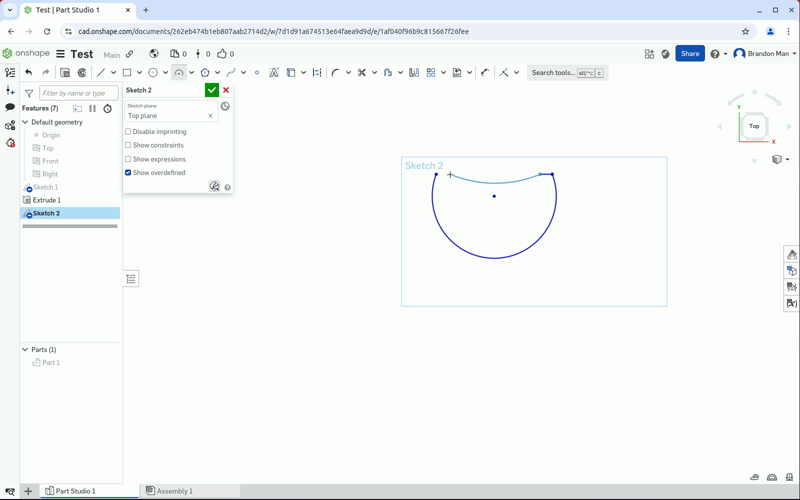
scroll(6)
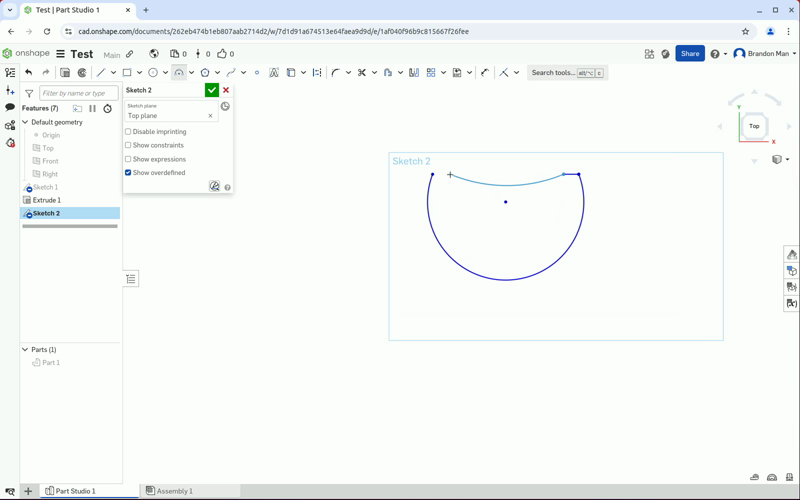
scroll(6)
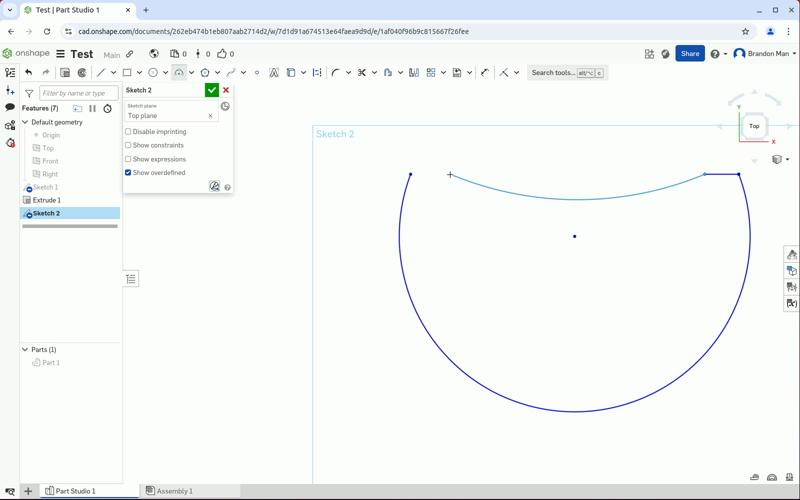
click(450, 174)
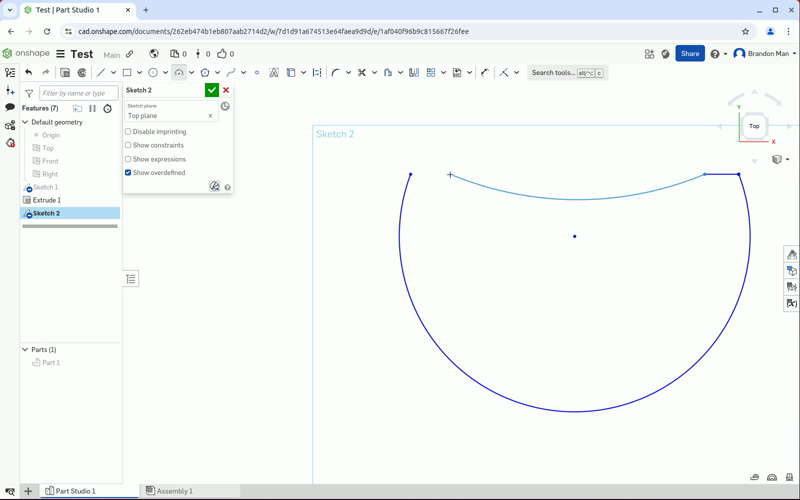
scroll(-6)
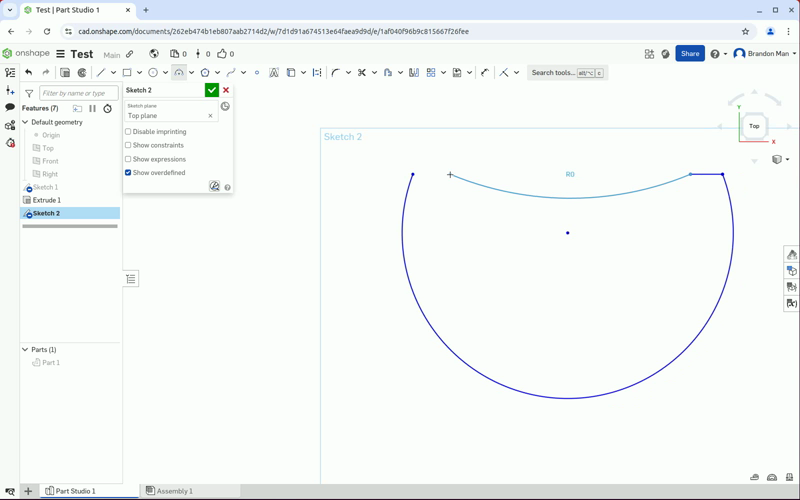
scroll(-6)
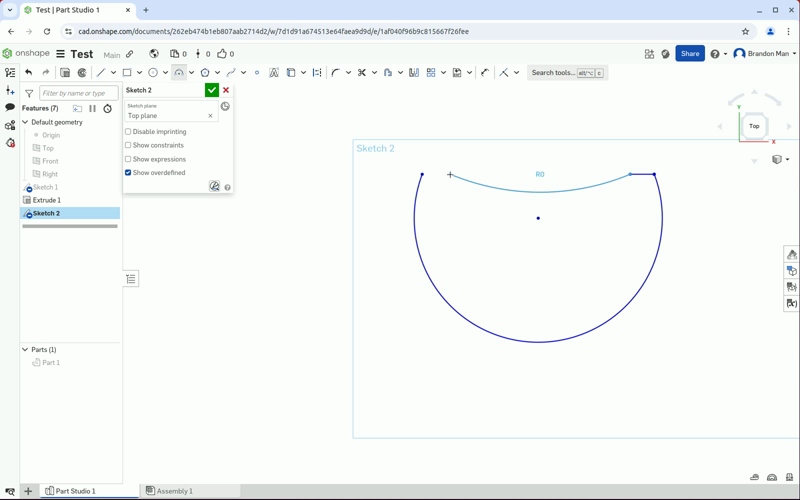
scroll(-6)
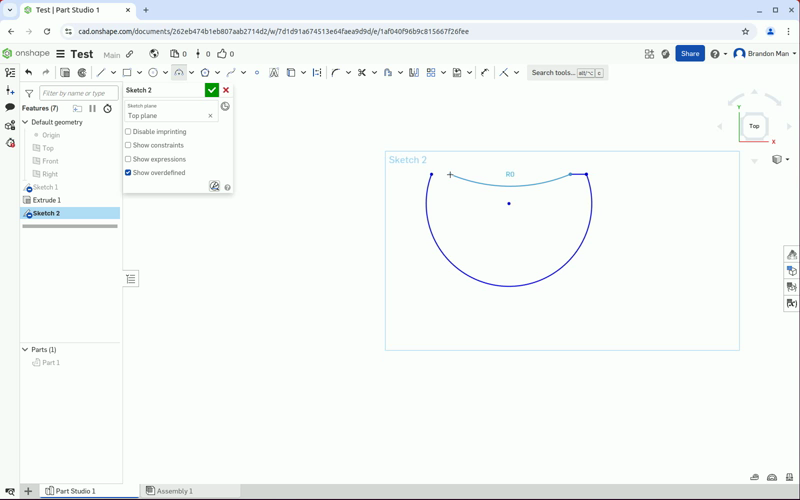
scroll(-6)
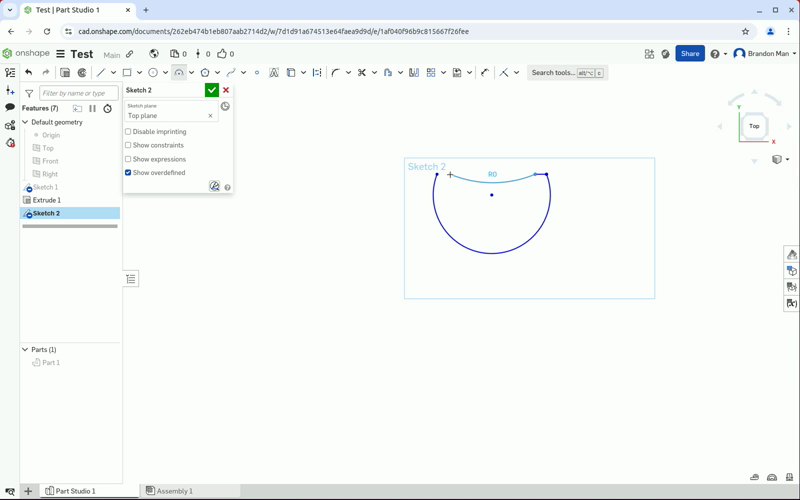
scroll(-6)
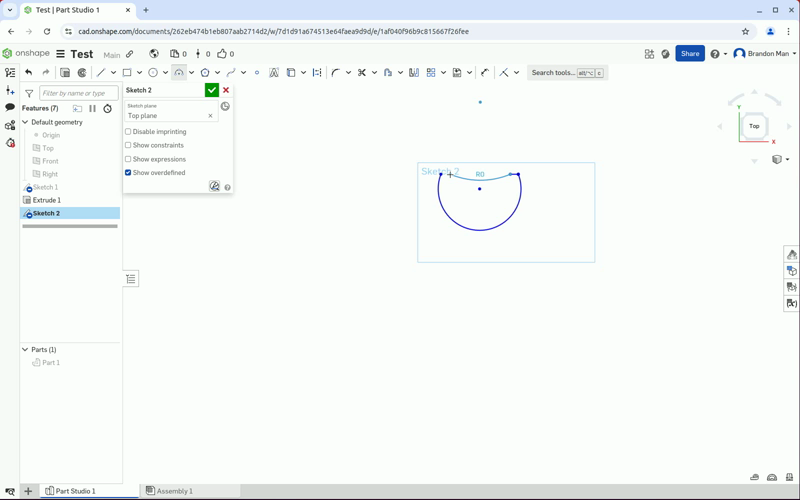
scroll(-6)
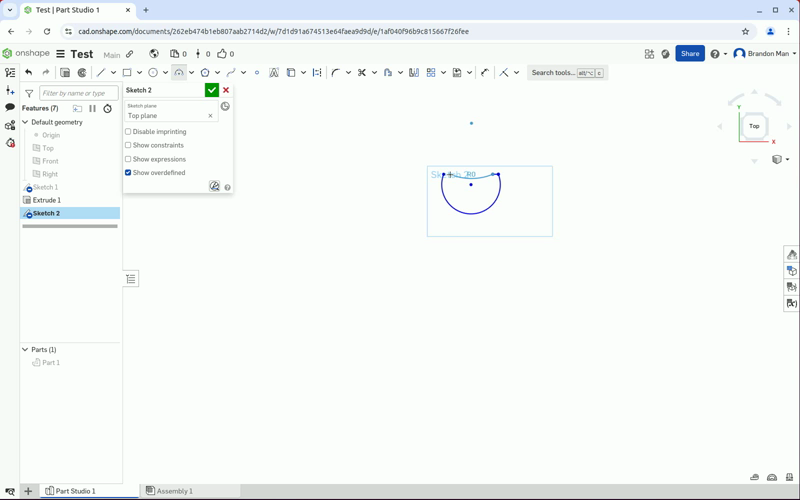
scroll(-6)
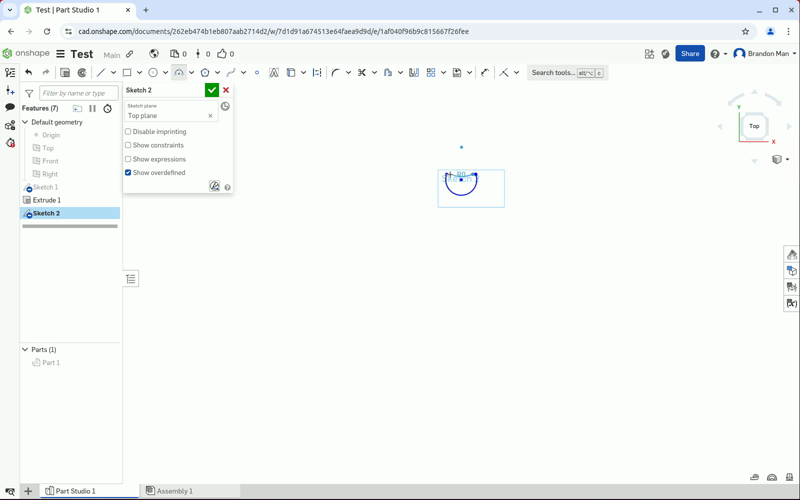
mouse_move(461, 192)
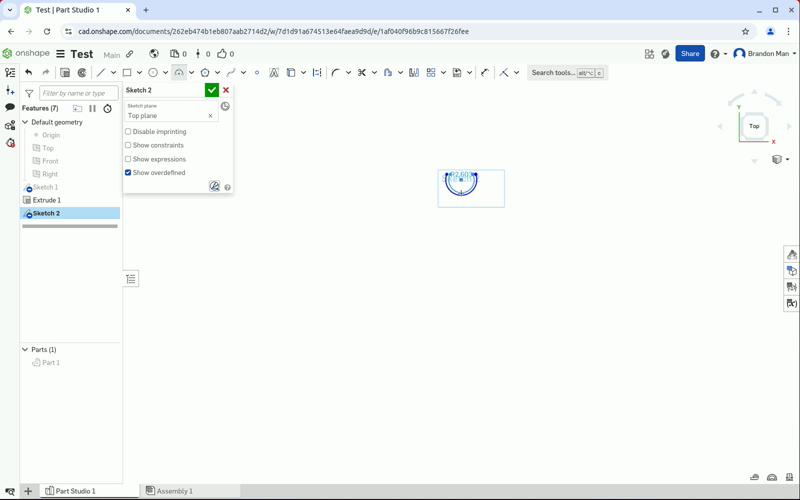
scroll(6)
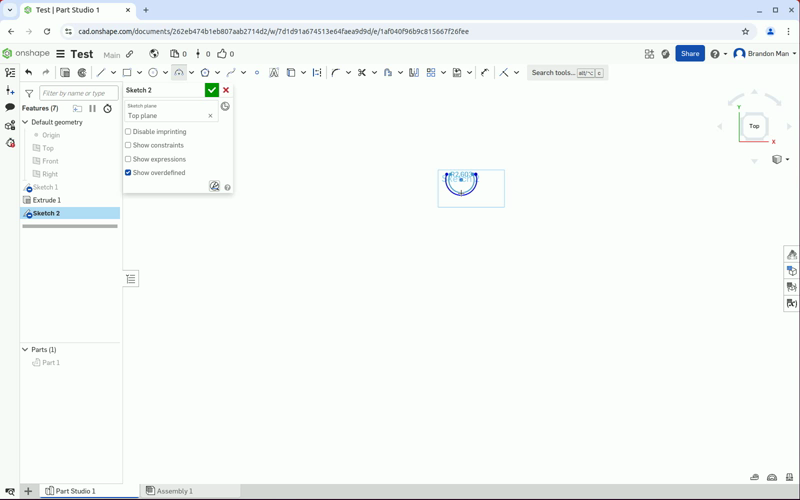
scroll(6)
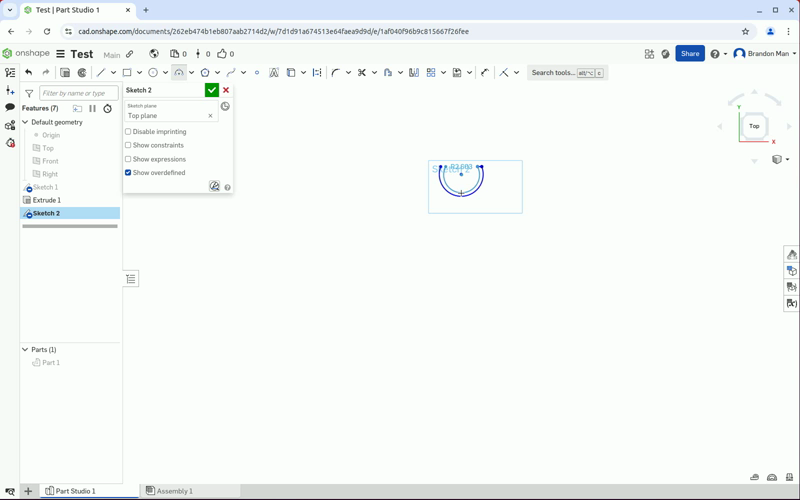
scroll(6)
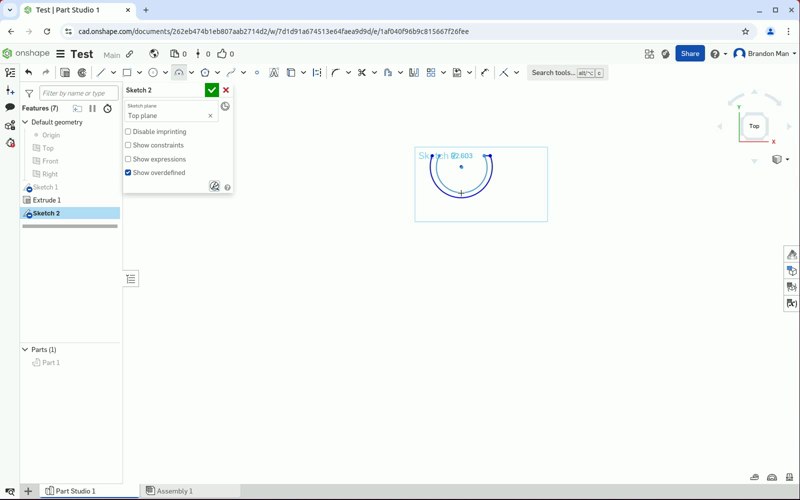
scroll(6)
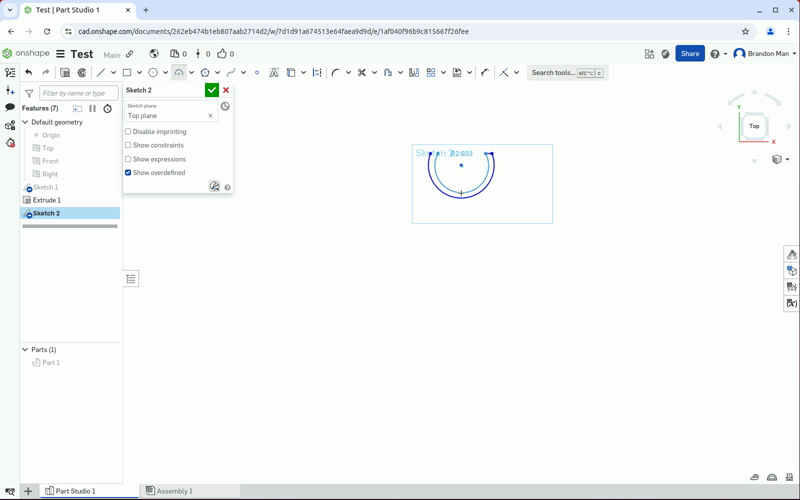
scroll(6)
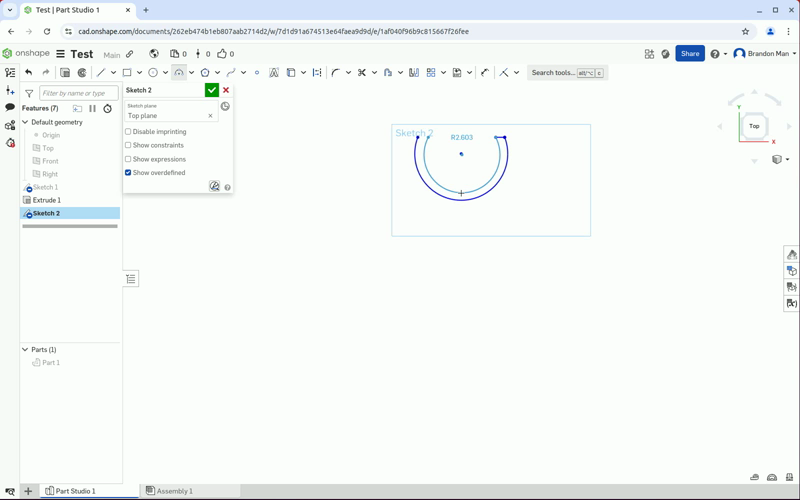
scroll(6)
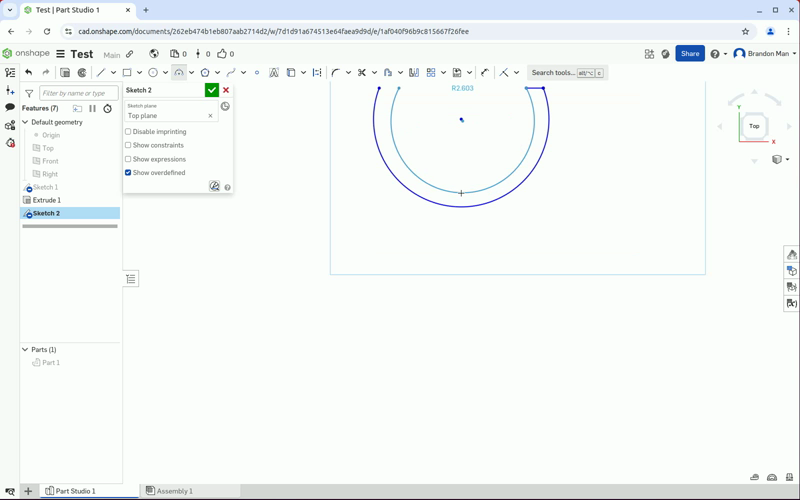
scroll(6)
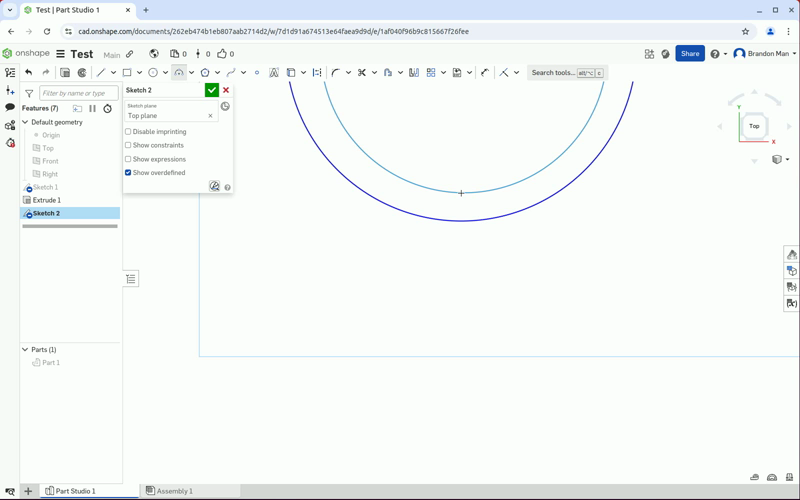
click(461, 192)
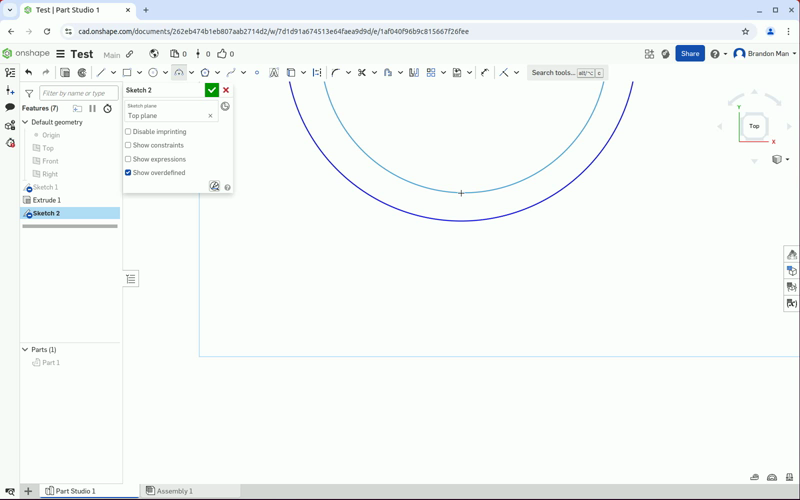
scroll(-6)
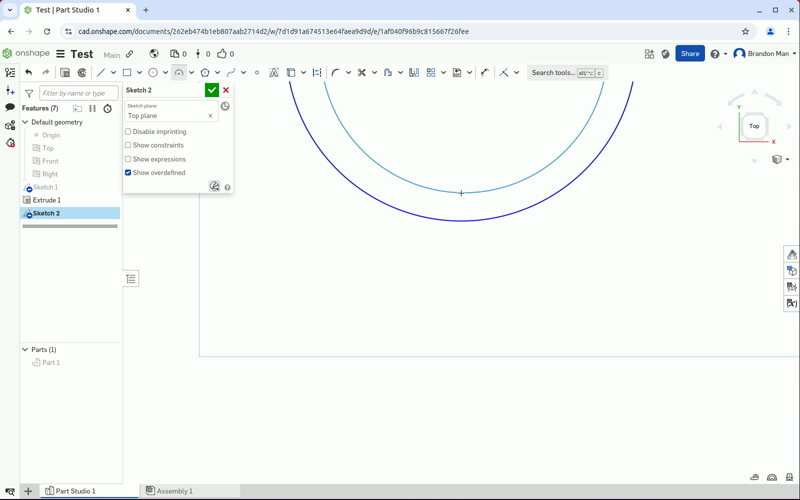
scroll(-6)
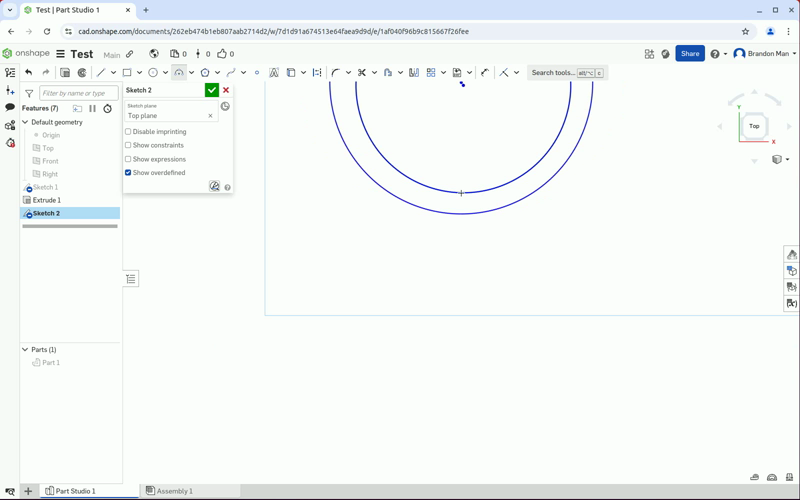
scroll(-6)
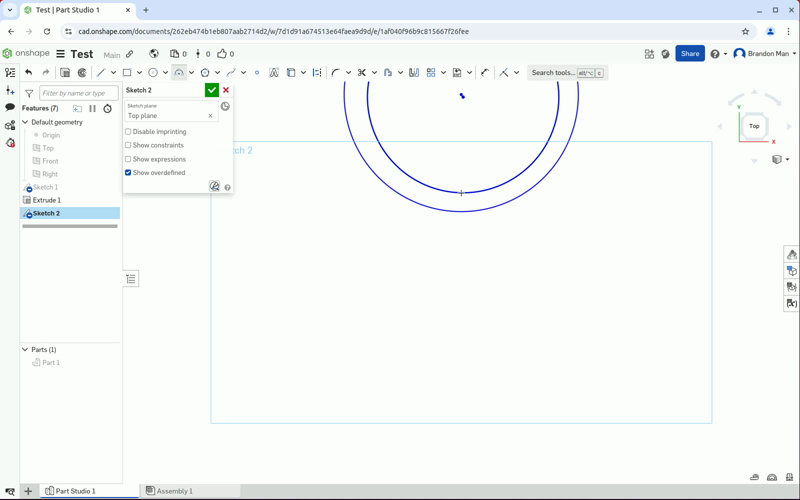
scroll(-6)
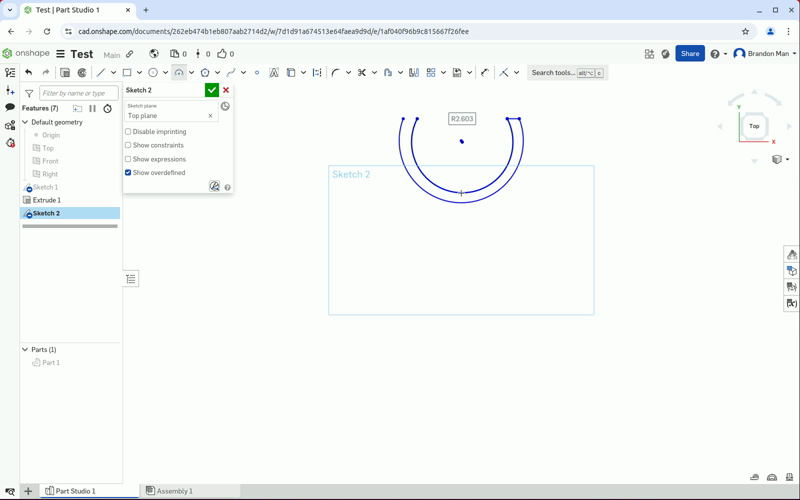
scroll(-6)
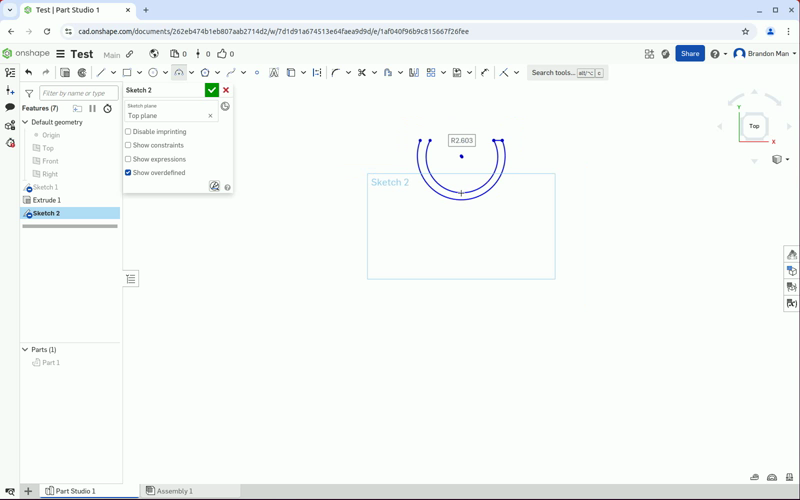
scroll(-6)
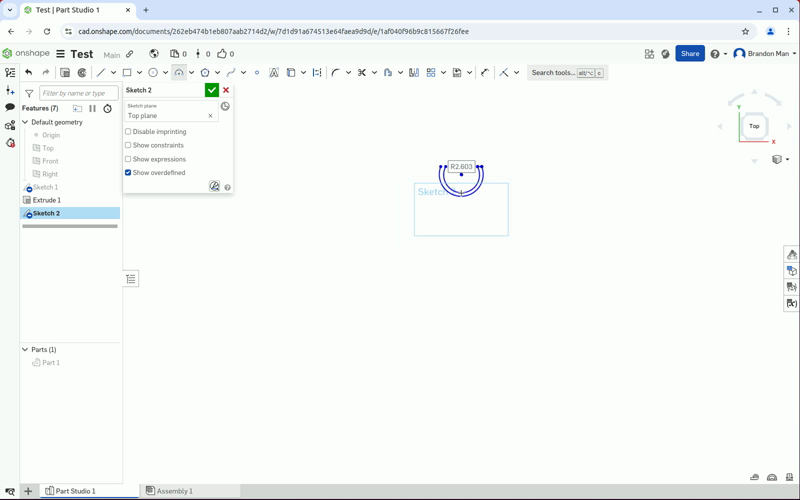
scroll(-6)
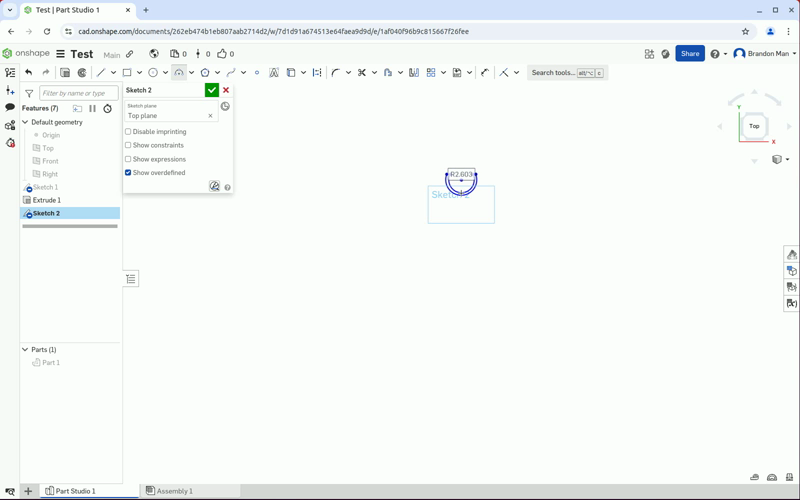
key_up(shift)
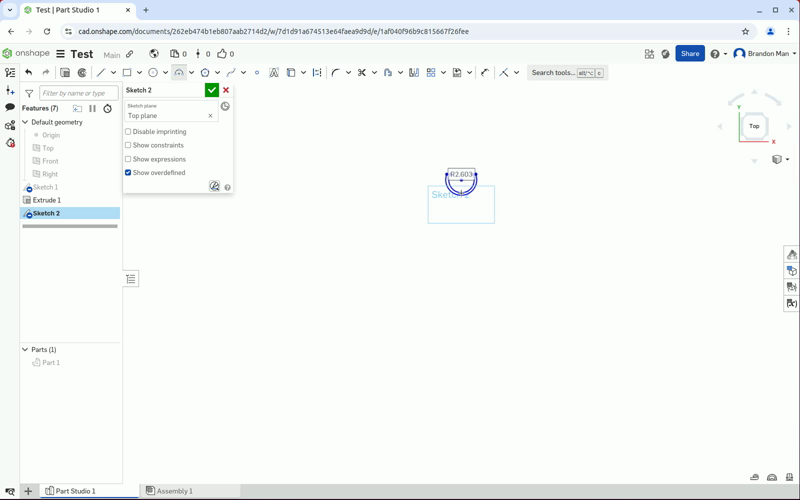
key(esc)
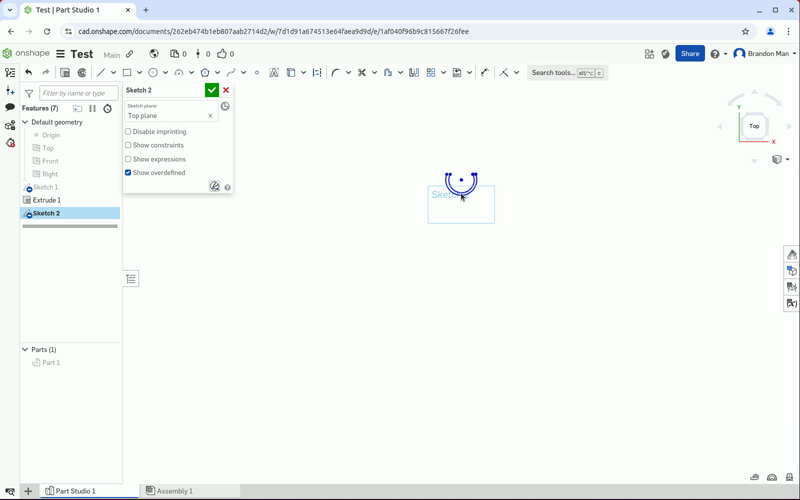
key(l)
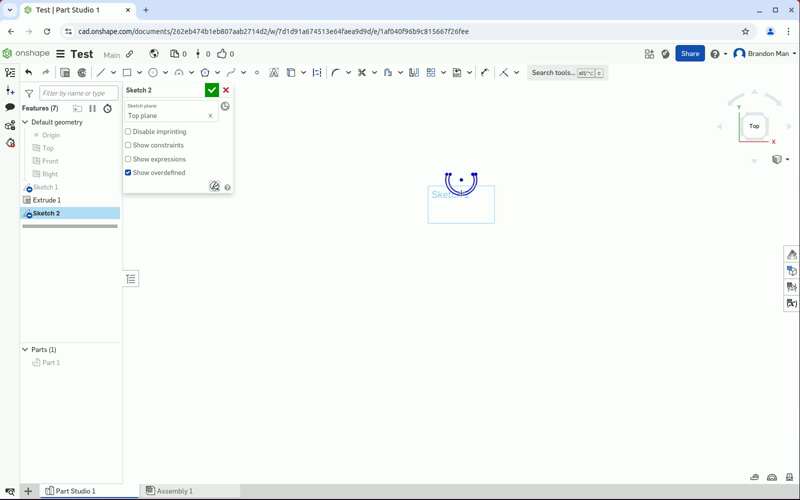
mouse_move(450, 174)
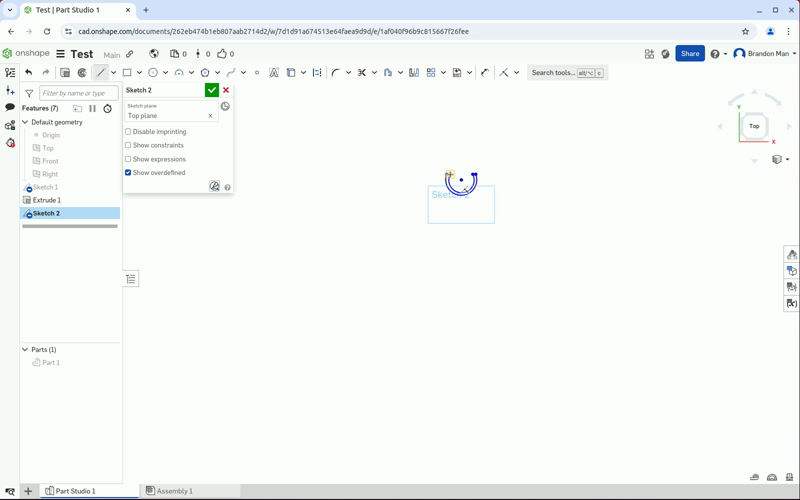
scroll(6)
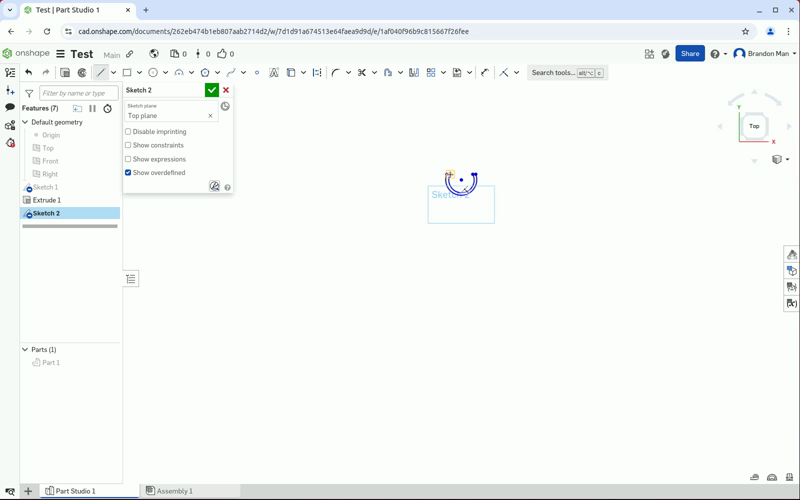
scroll(6)
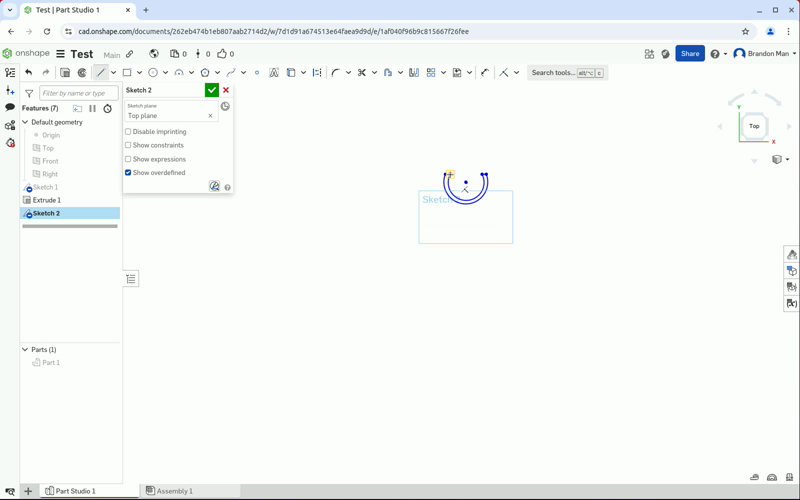
scroll(6)
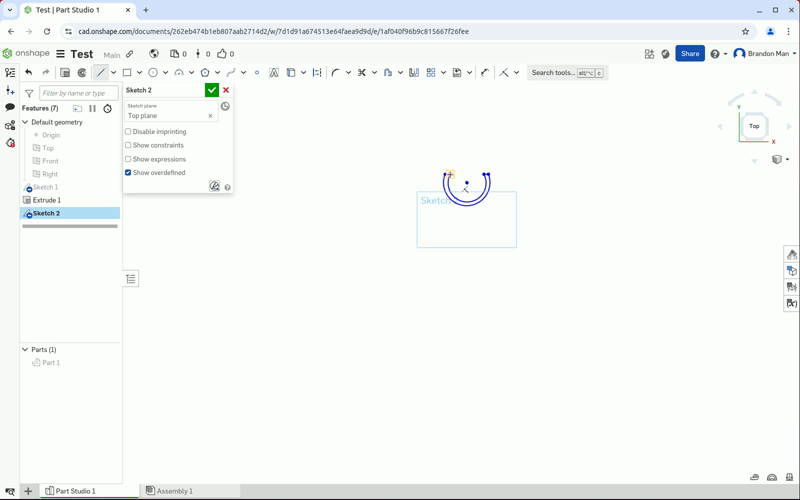
scroll(6)
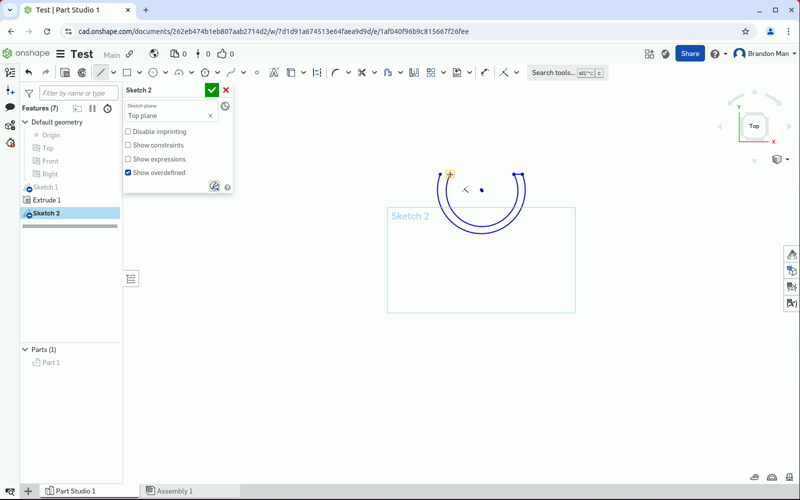
scroll(6)
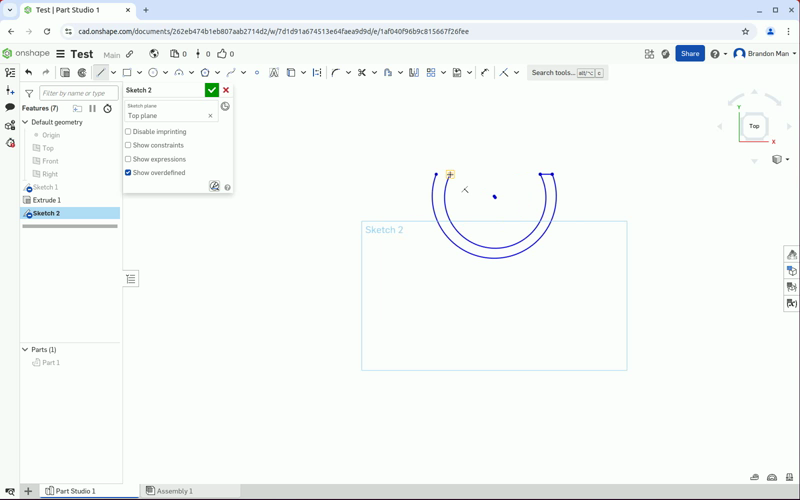
scroll(6)
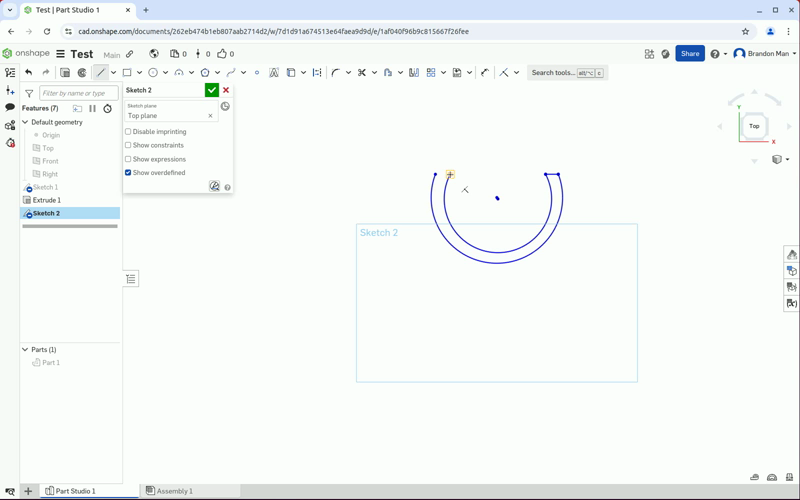
scroll(6)
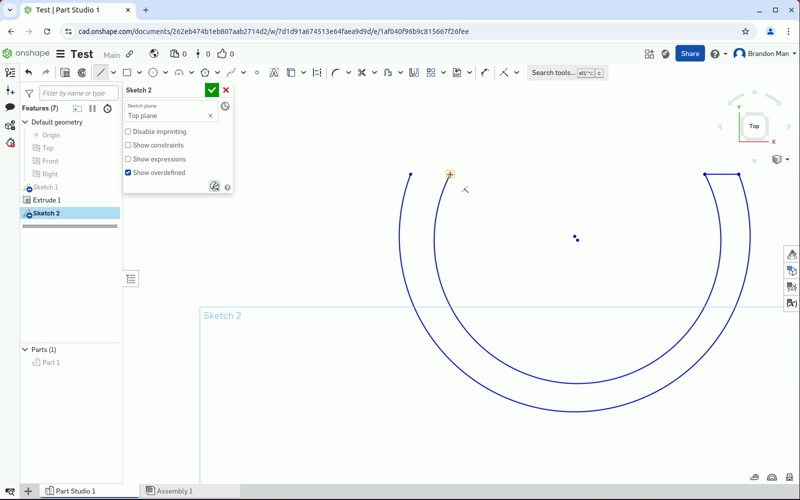
click(450, 174)
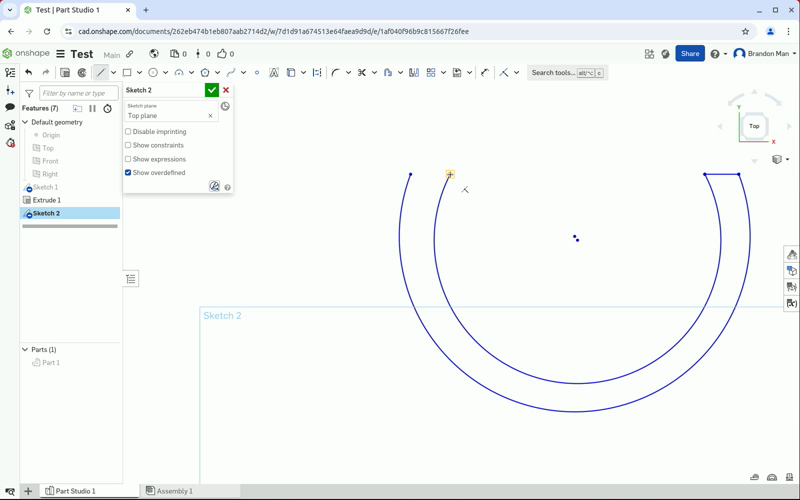
scroll(-6)
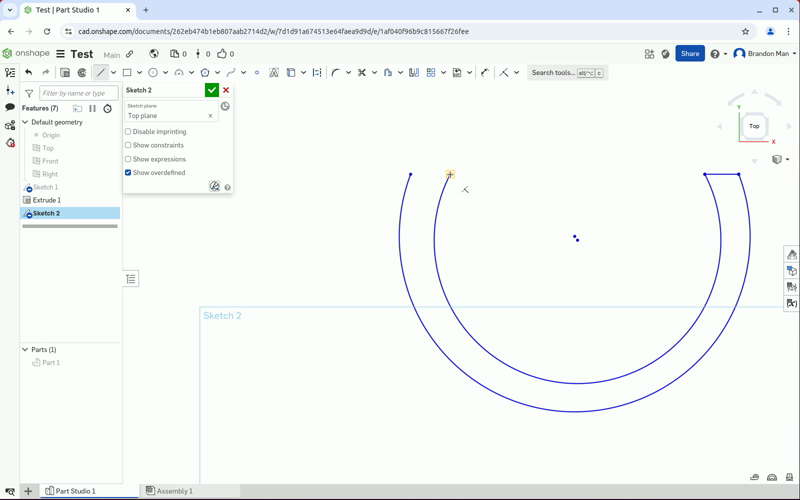
scroll(-6)
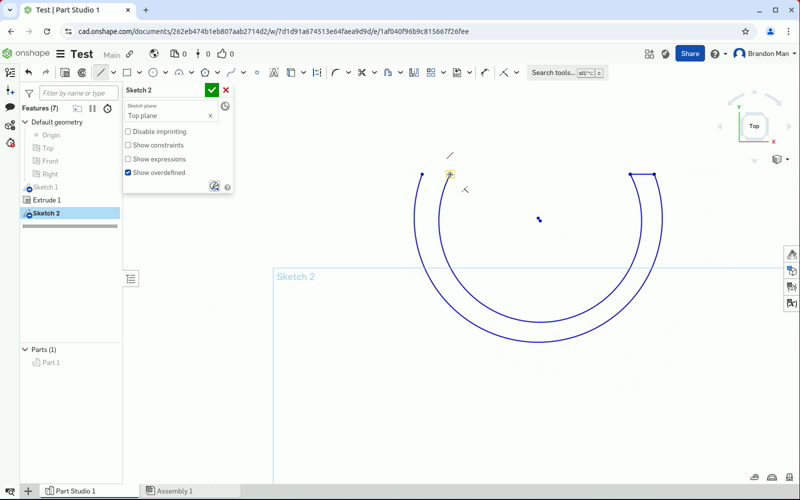
scroll(-6)
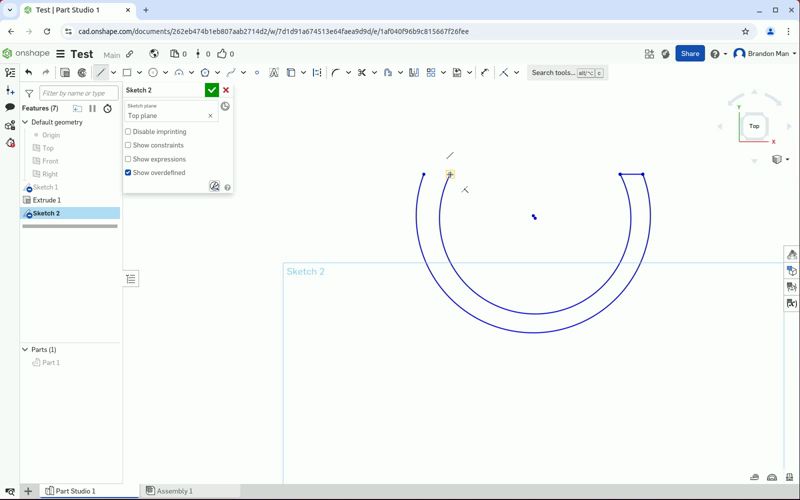
scroll(-6)
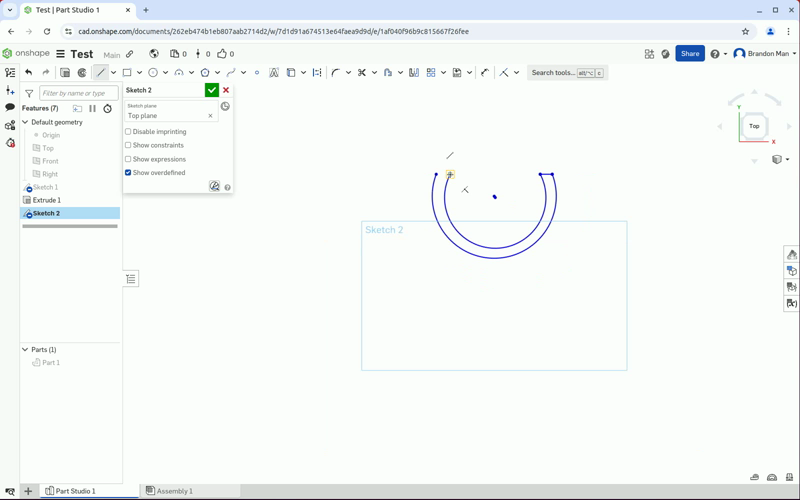
scroll(-6)
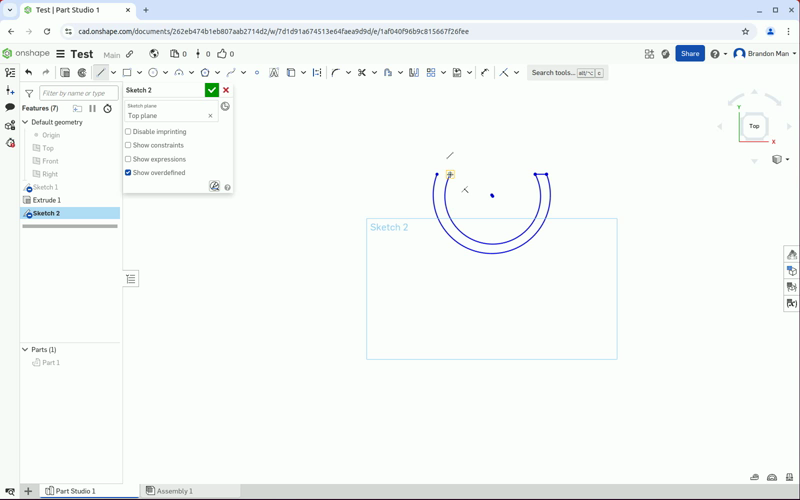
scroll(-6)
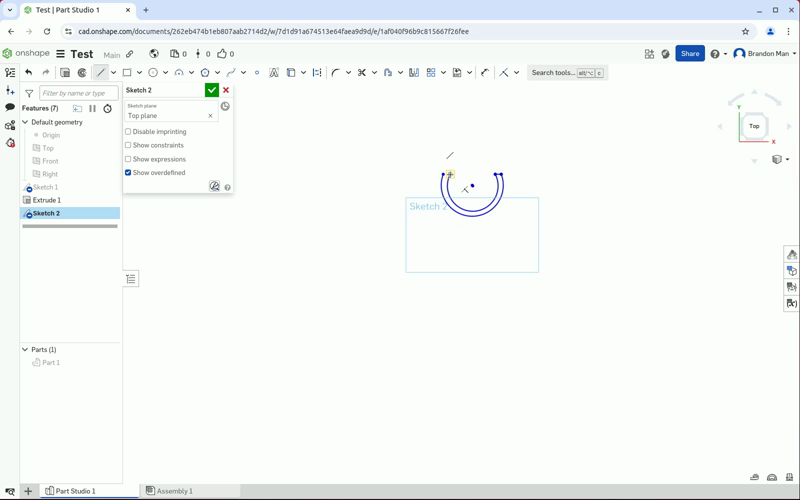
scroll(-6)
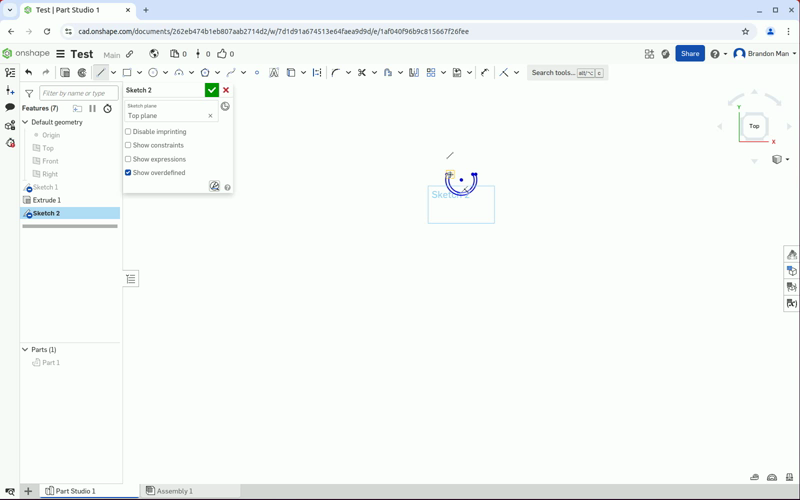
mouse_move(480, 174)
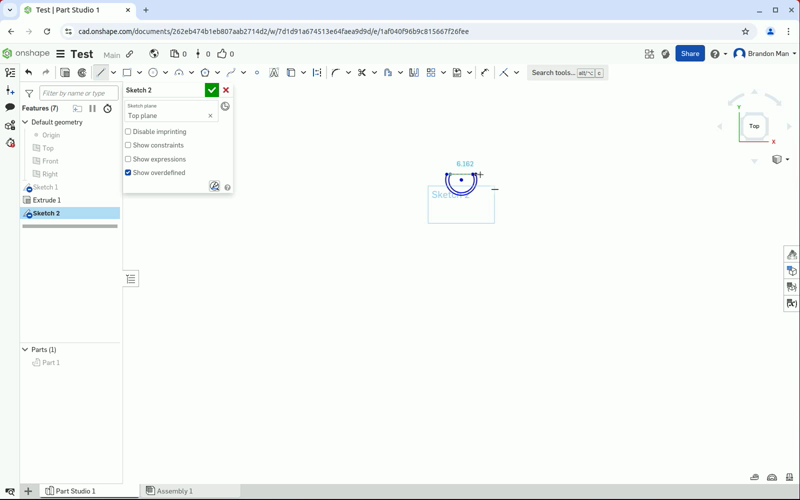
key_down(shift)
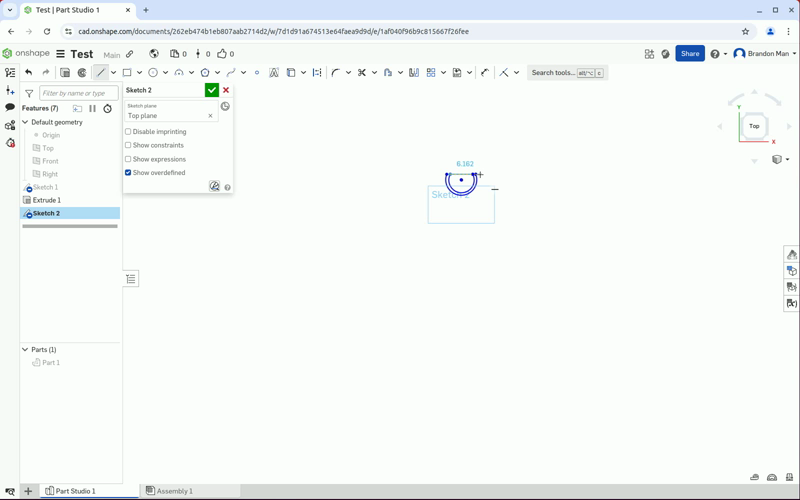
mouse_move(446, 174)
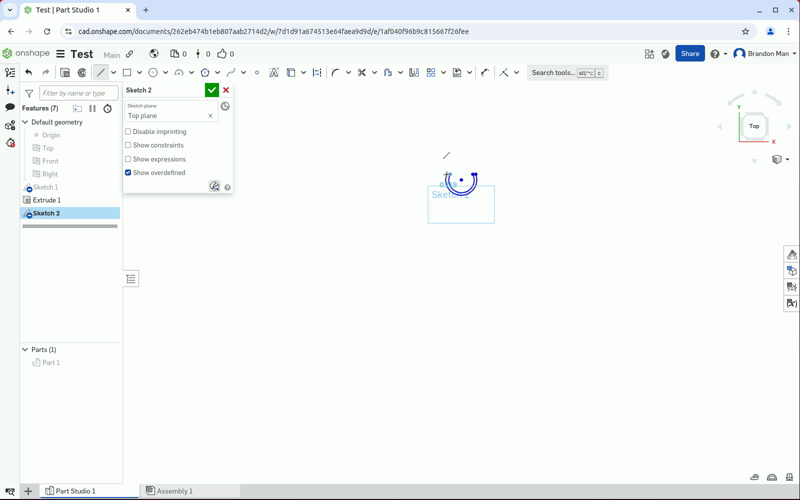
scroll(6)
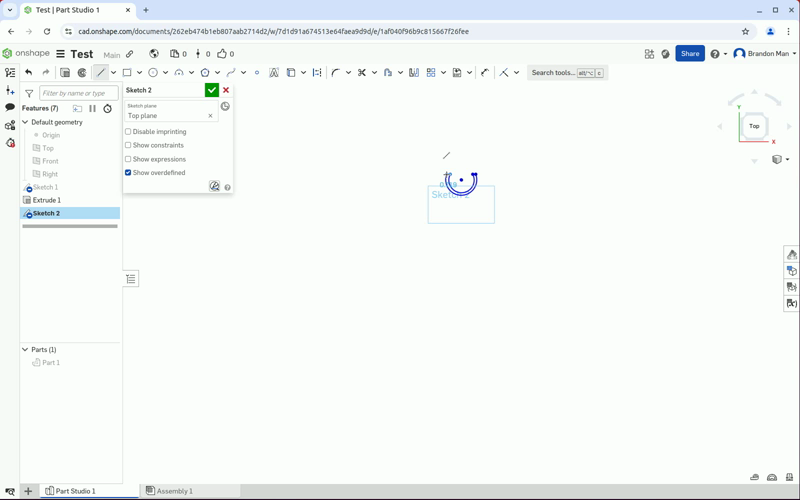
scroll(6)
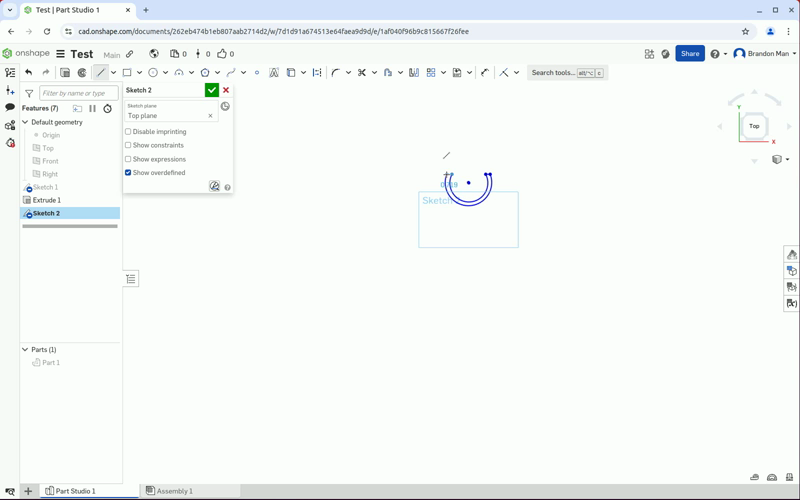
scroll(6)
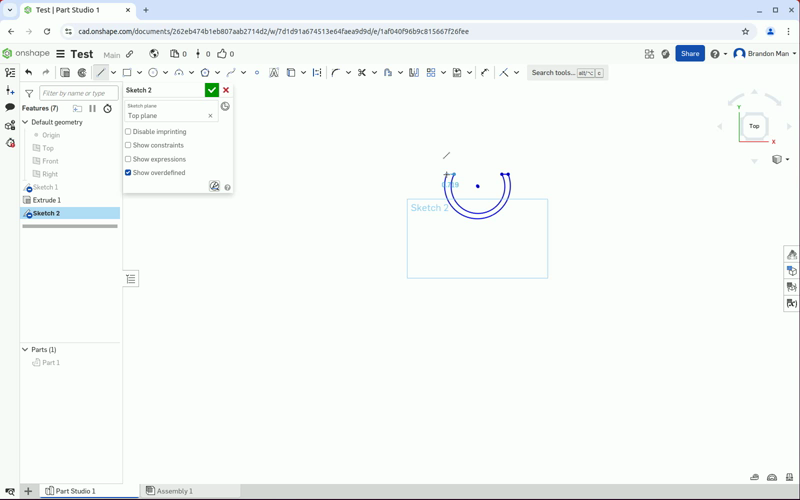
scroll(6)
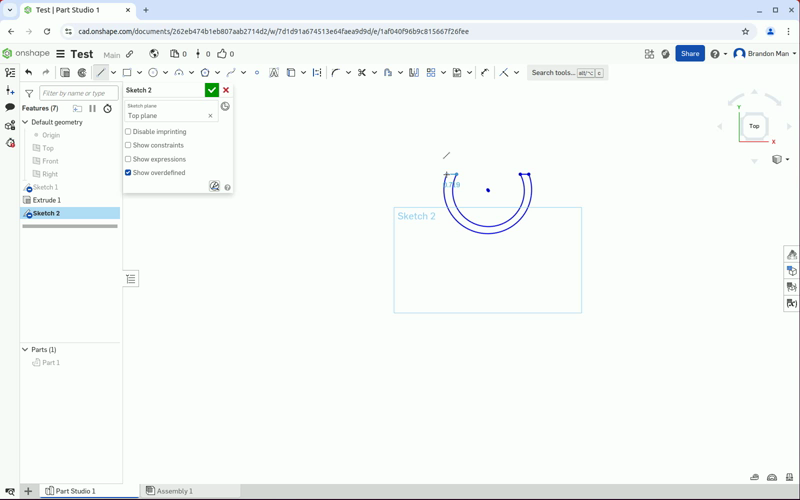
scroll(6)
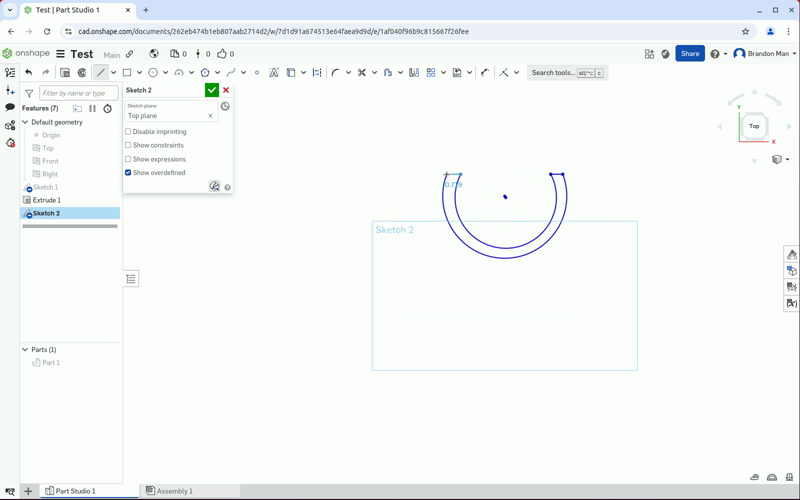
scroll(6)
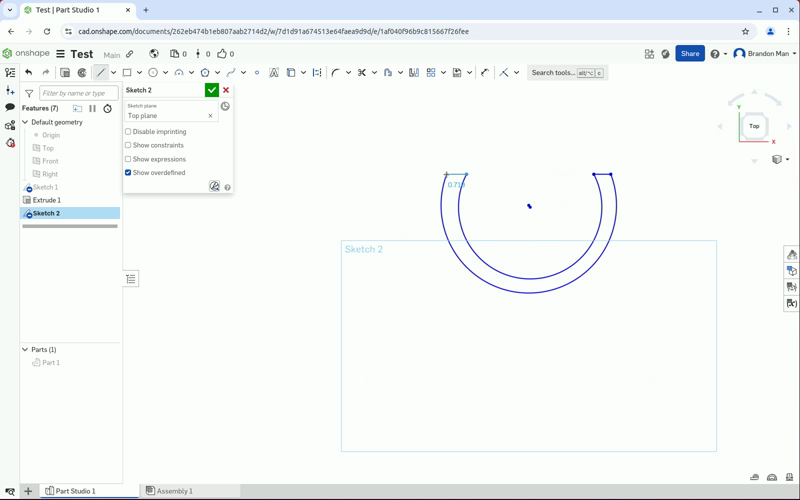
scroll(6)
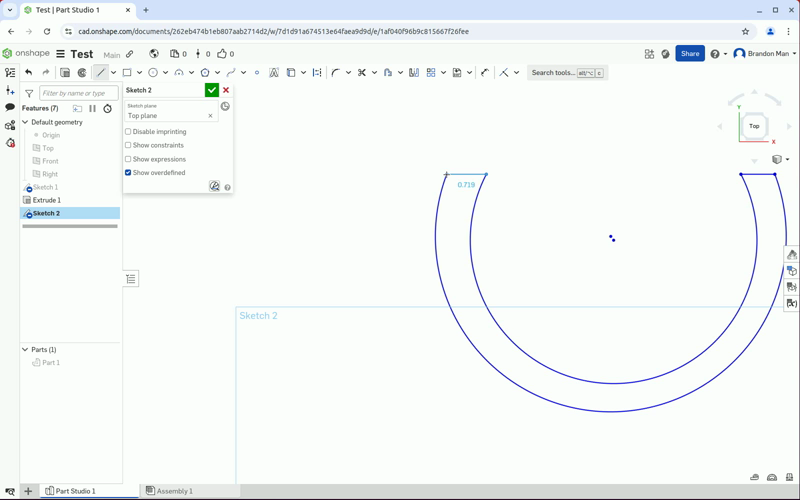
key_up(shift)
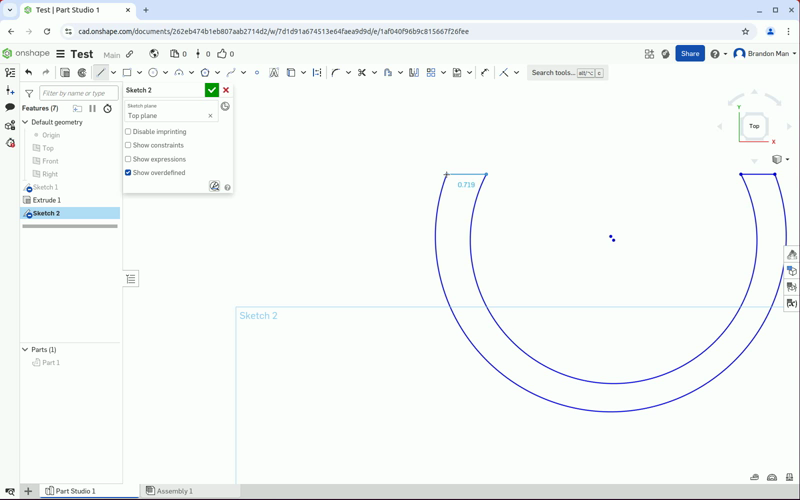
click(446, 174)
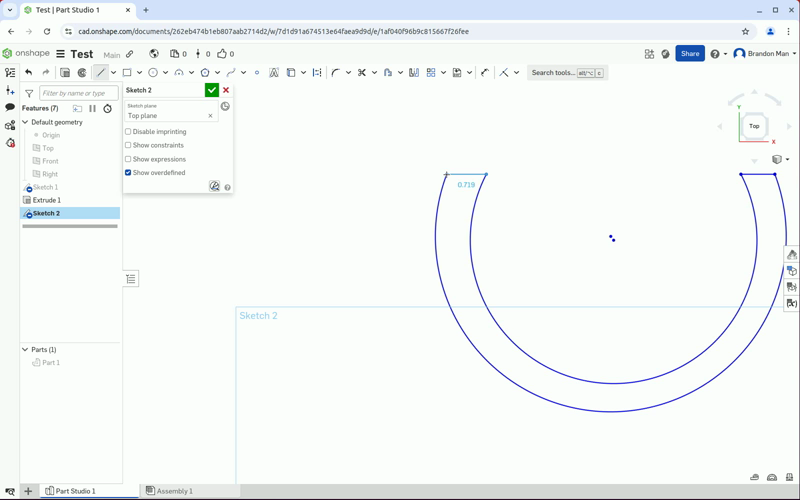
scroll(-6)
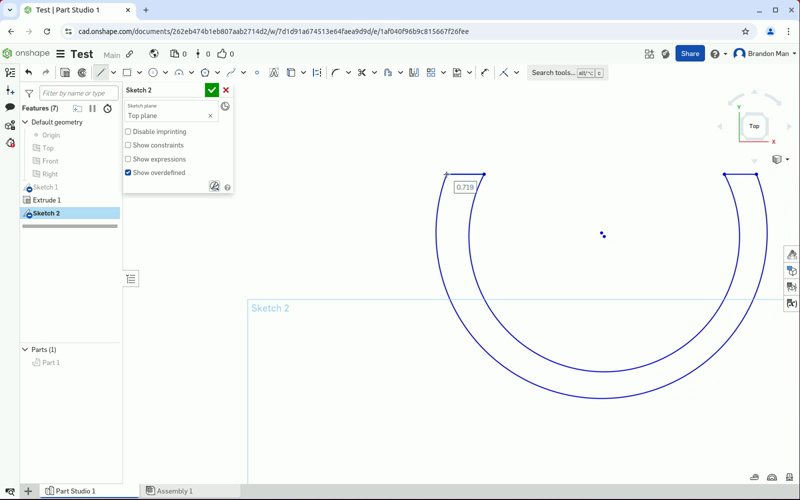
scroll(-6)
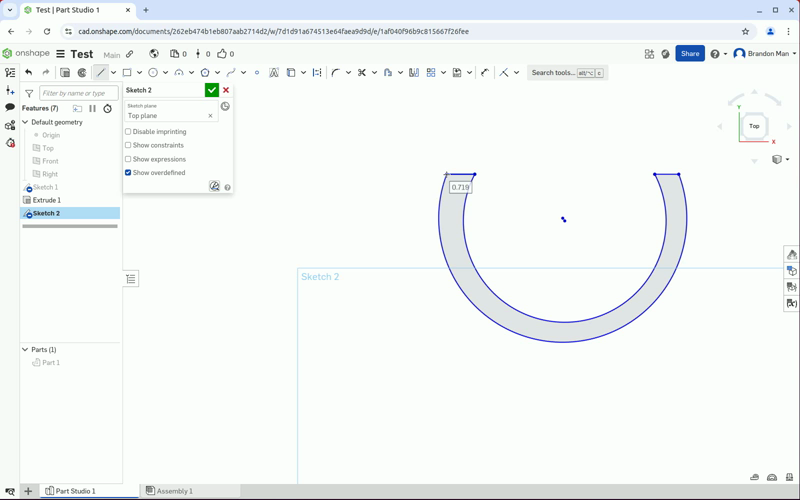
scroll(-6)
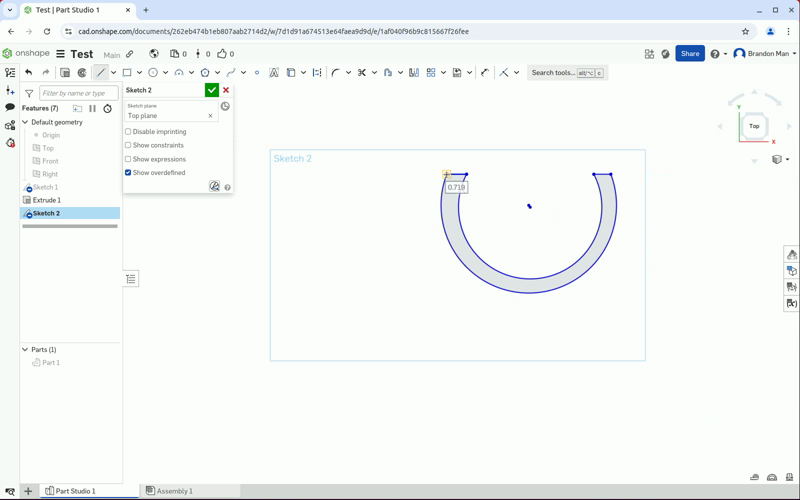
scroll(-6)
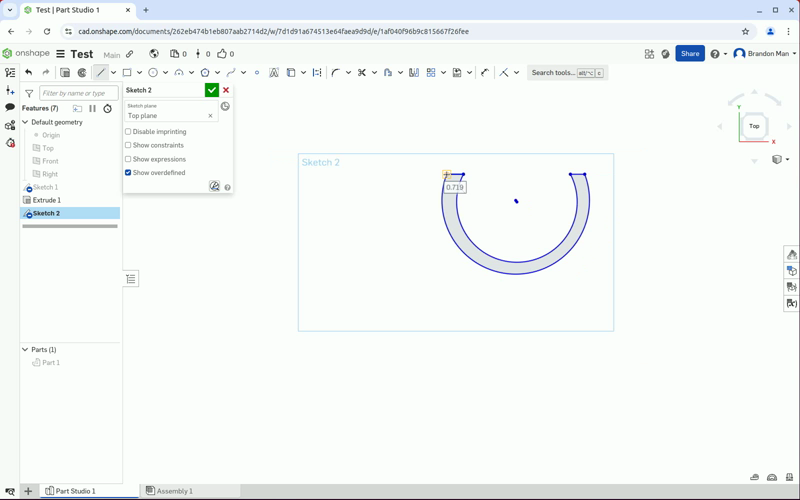
scroll(-6)
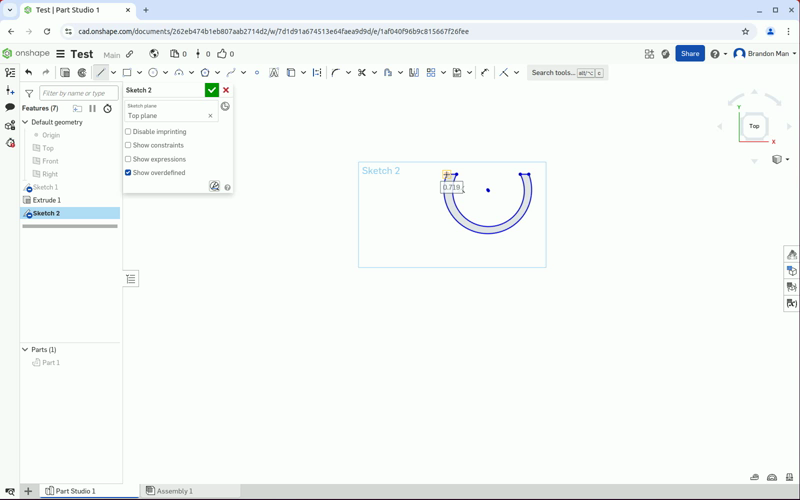
scroll(-6)
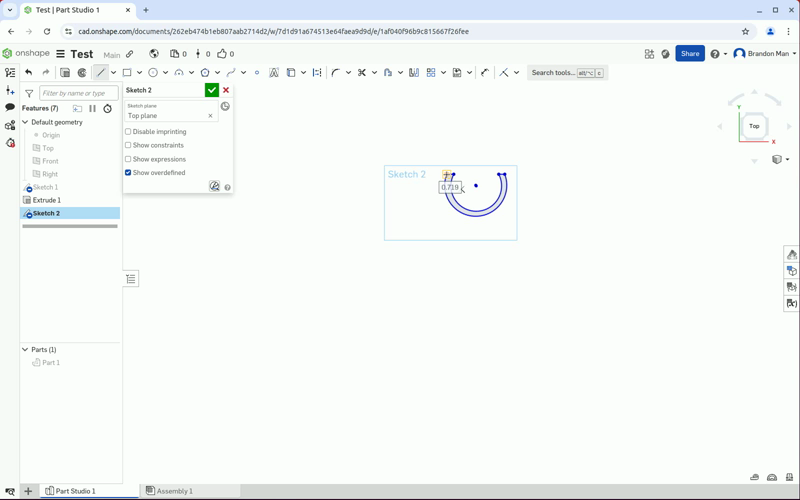
scroll(-6)
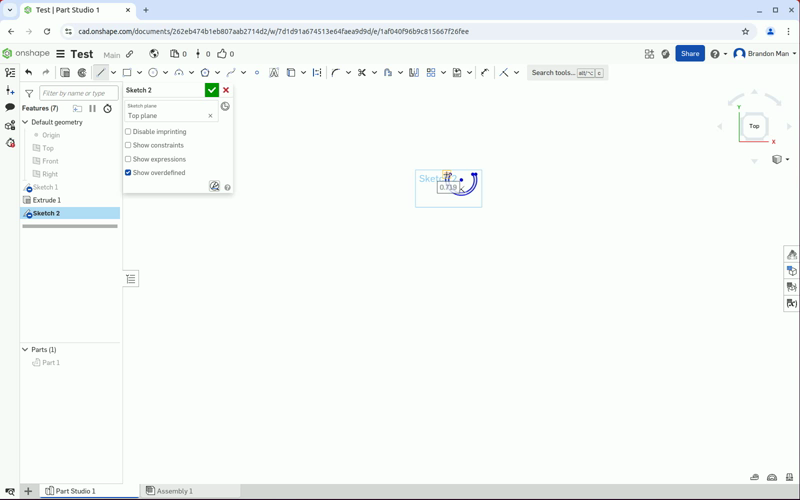
key(esc)
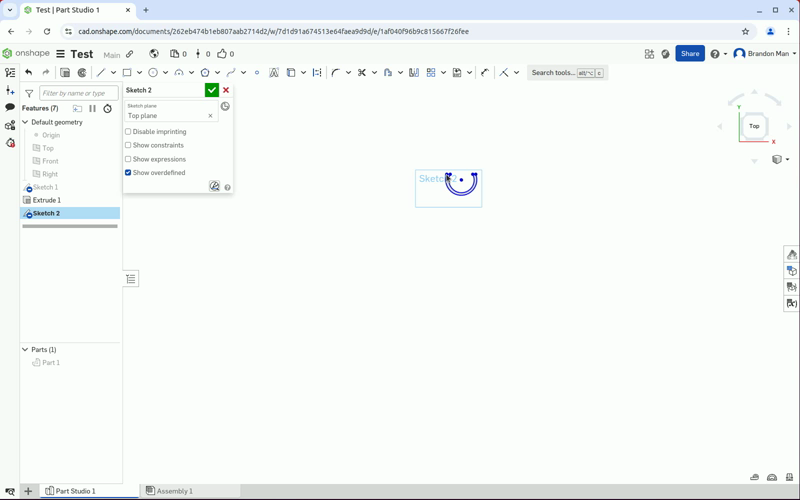
mouse_move(448, 187)
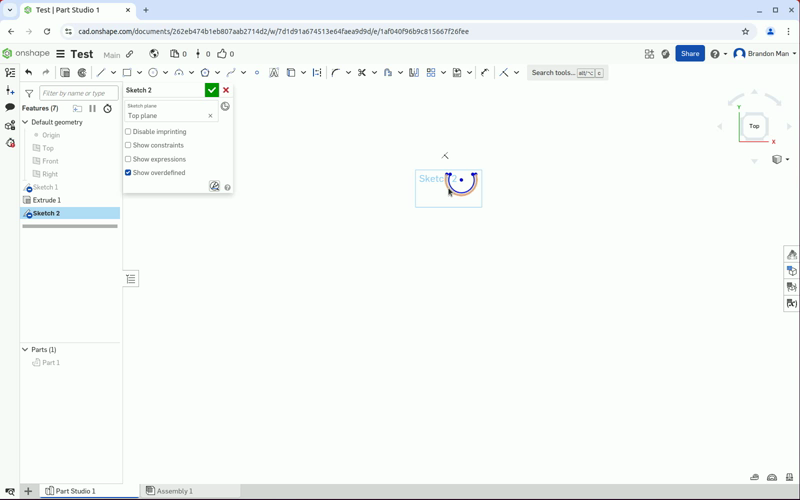
scroll(6)
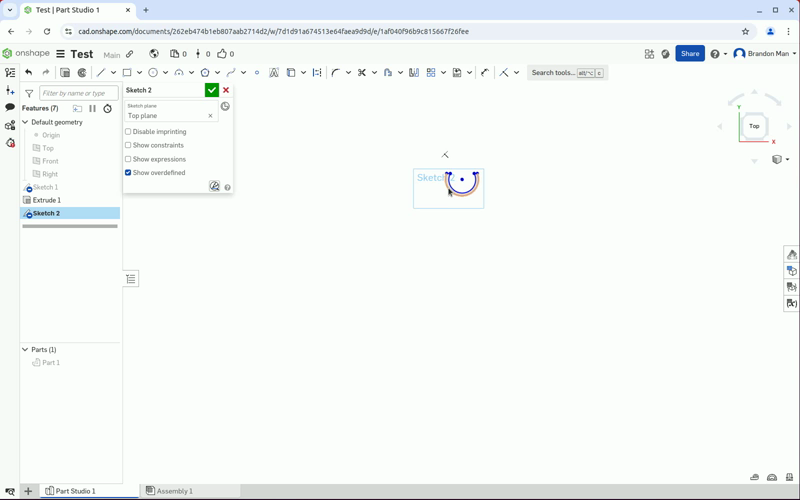
scroll(6)
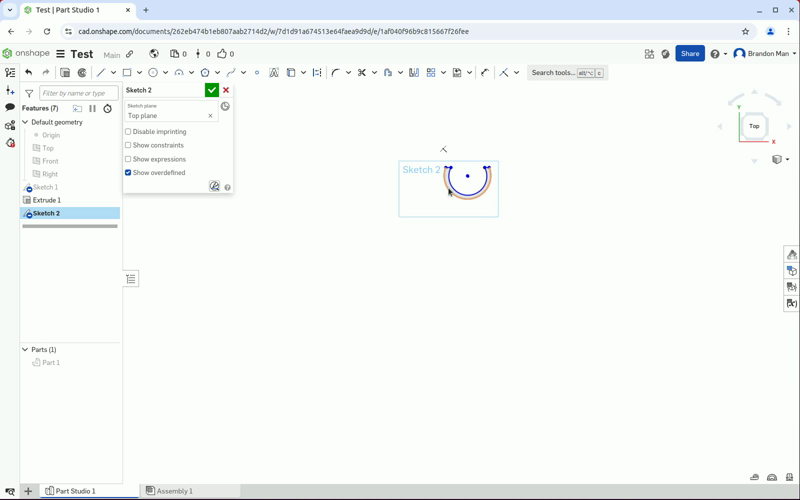
scroll(6)
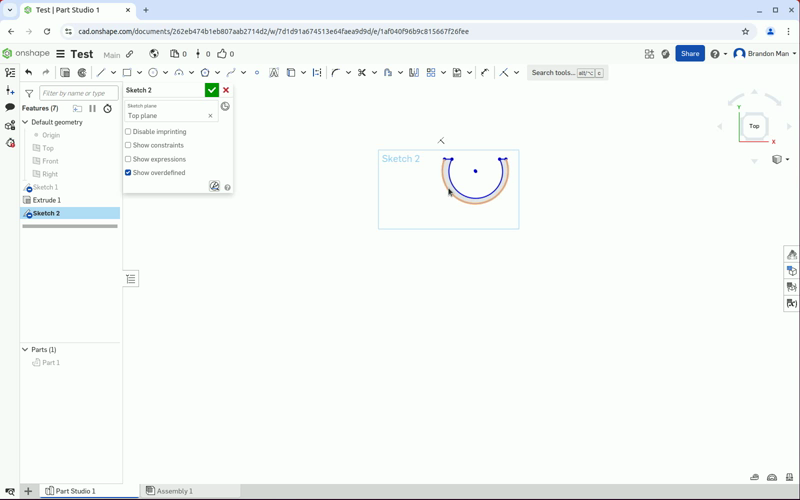
scroll(6)
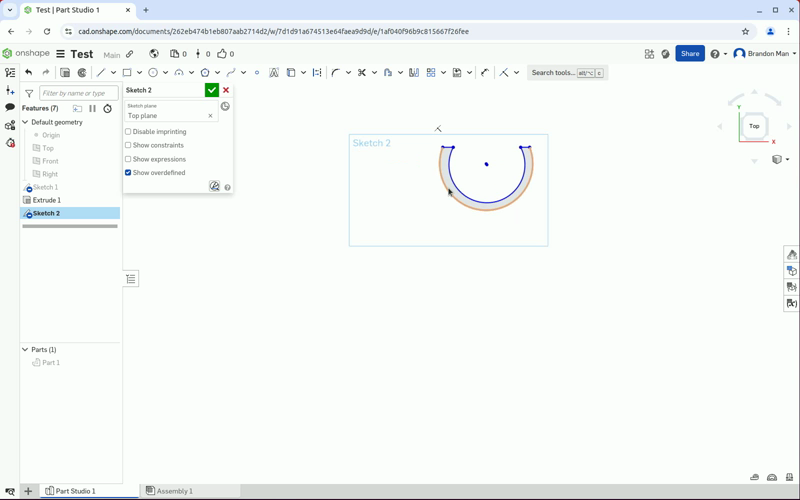
scroll(6)
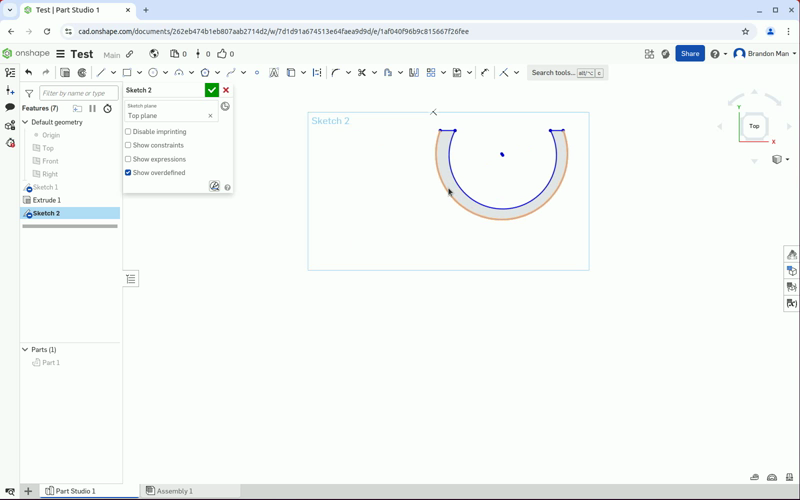
scroll(6)
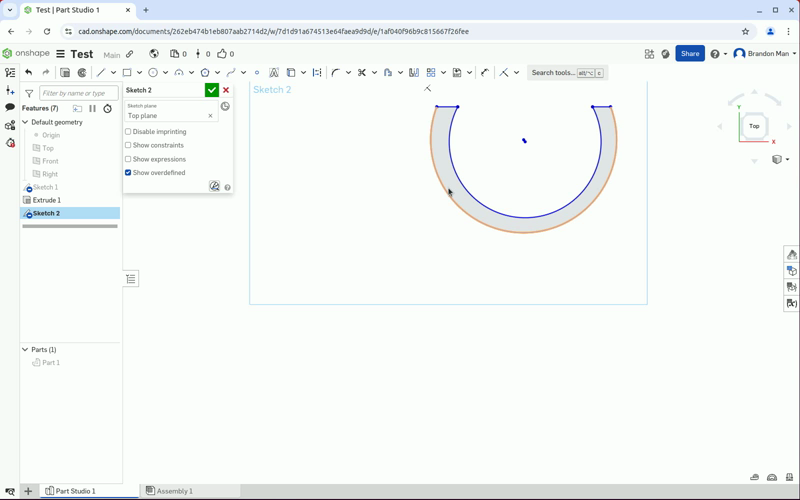
scroll(6)
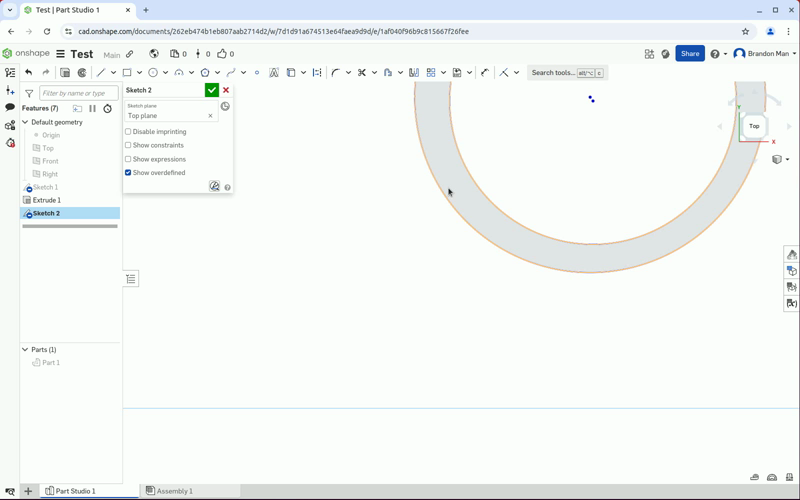
click(448, 187)
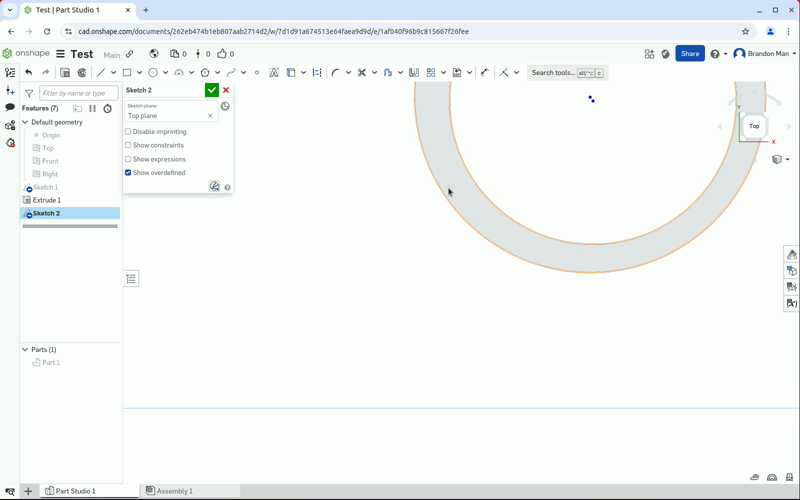
scroll(-6)
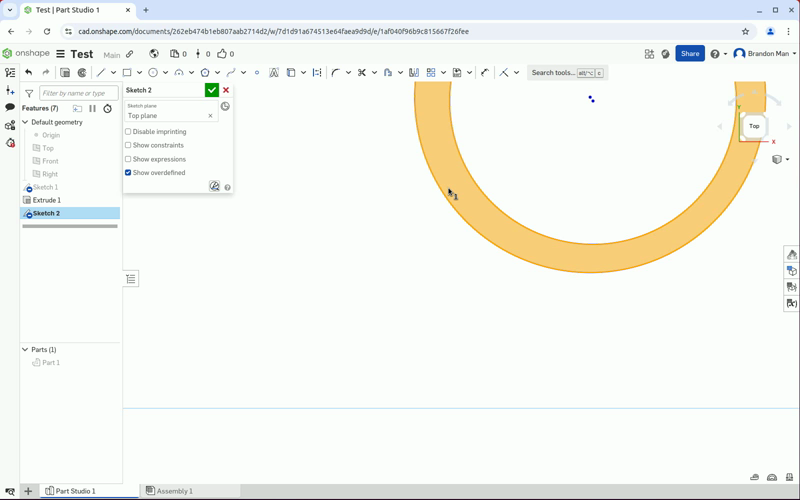
scroll(-6)
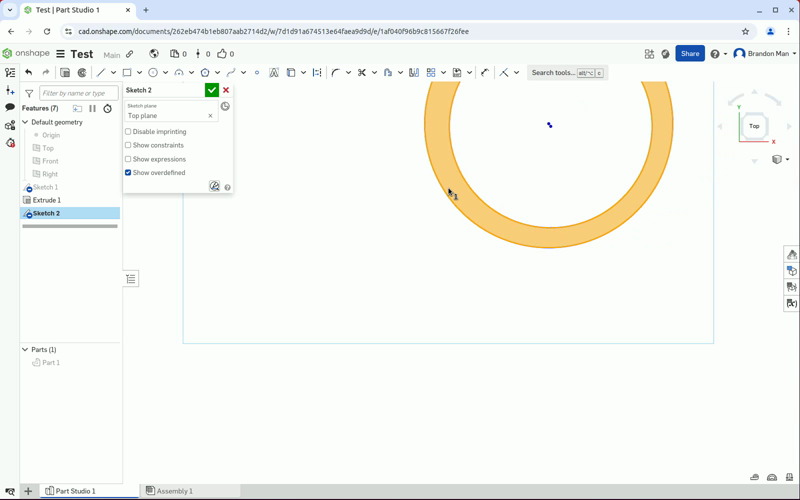
scroll(-6)
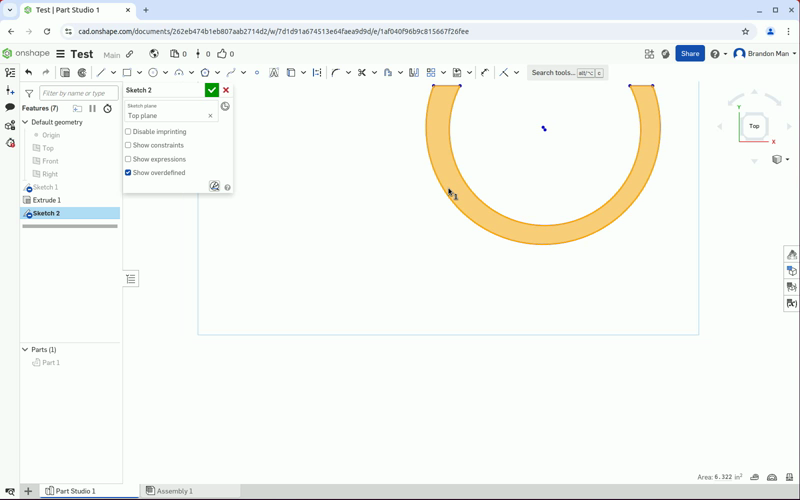
scroll(-6)
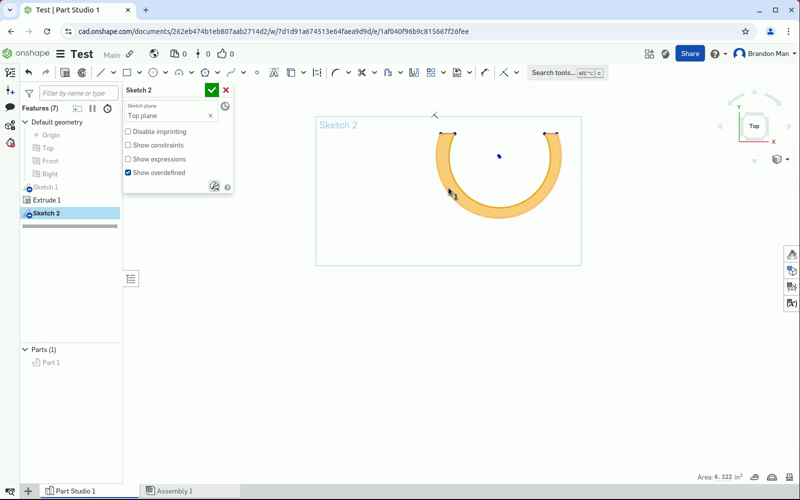
scroll(-6)
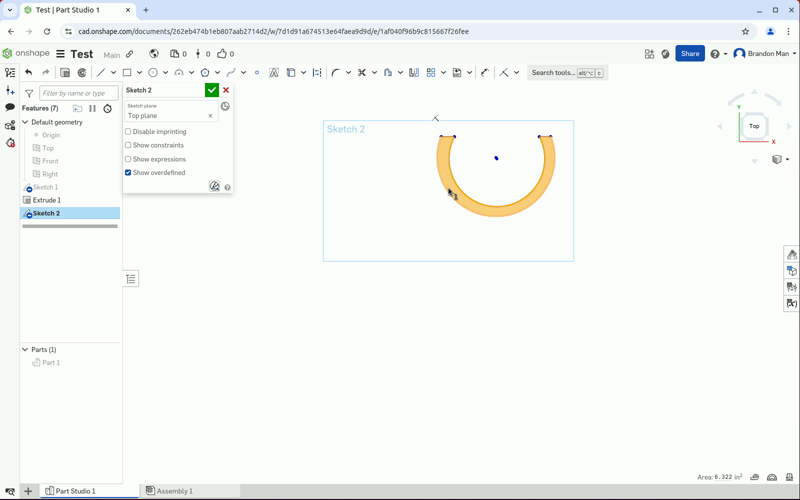
scroll(-6)
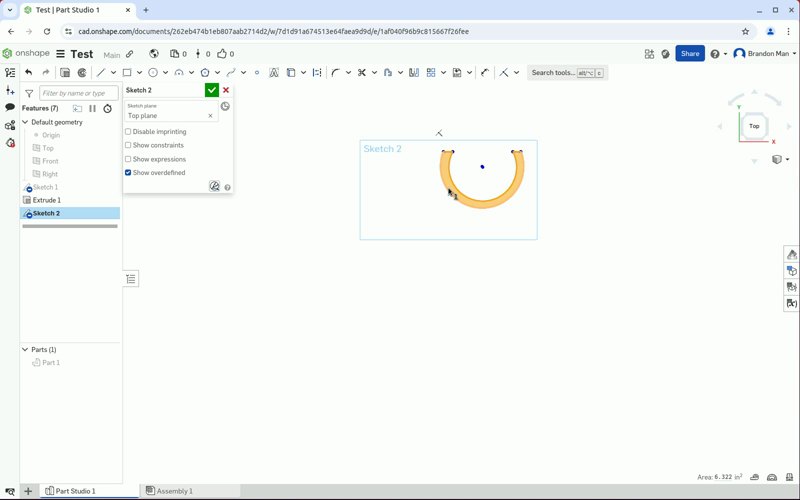
scroll(-6)
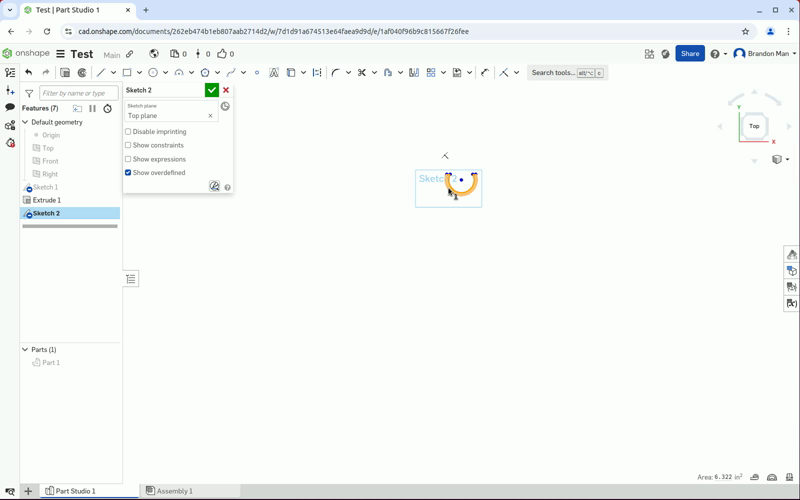
mouse_move(73, 352)
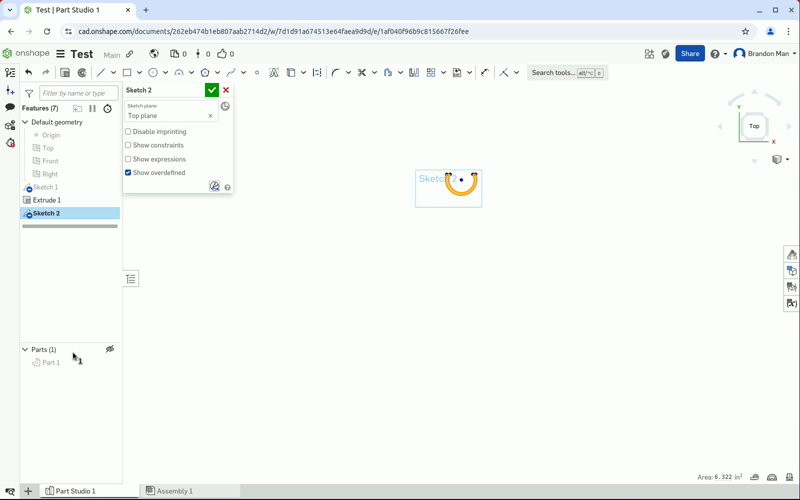
key(shift+y)
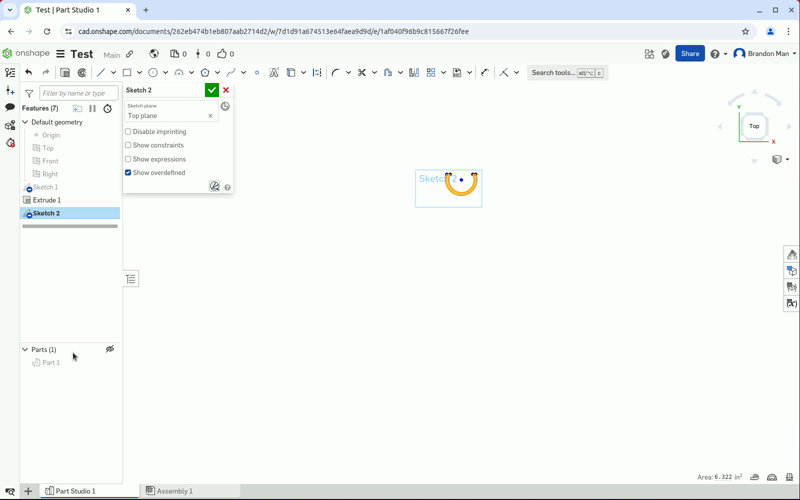
key(shift+e)
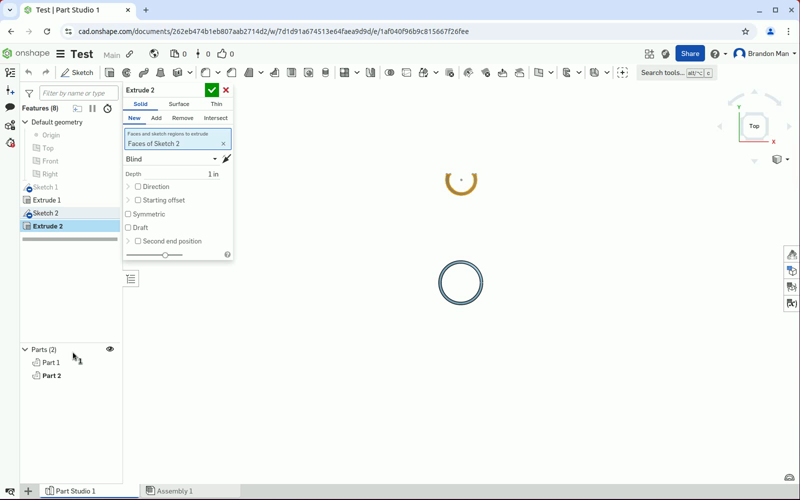
mouse_move(143, 106)
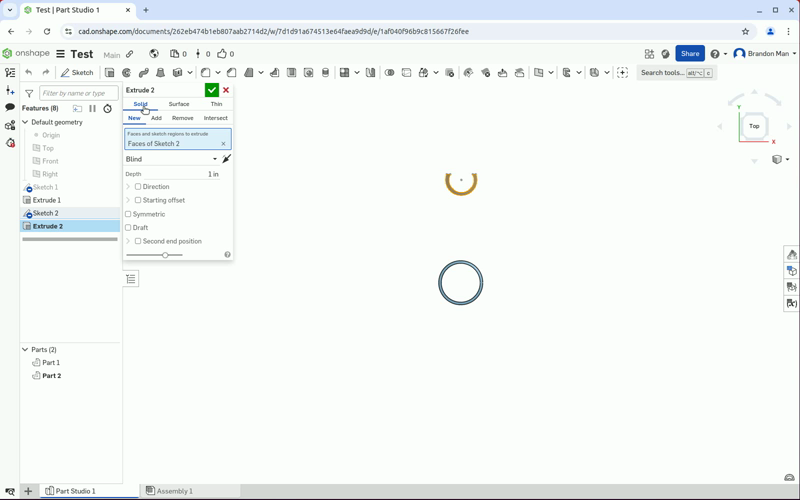
click(143, 106)
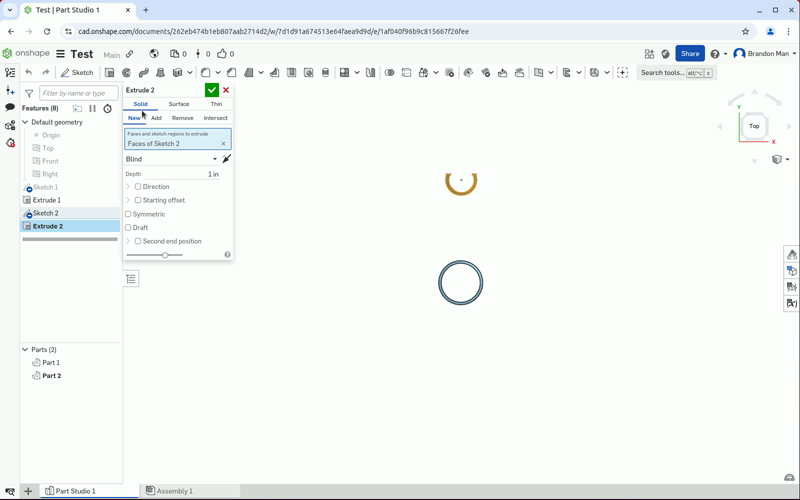
mouse_move(137, 120)
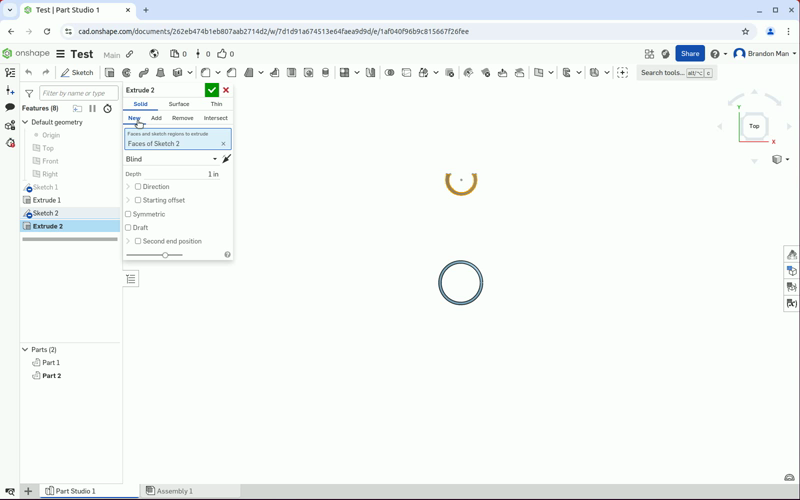
click(137, 120)
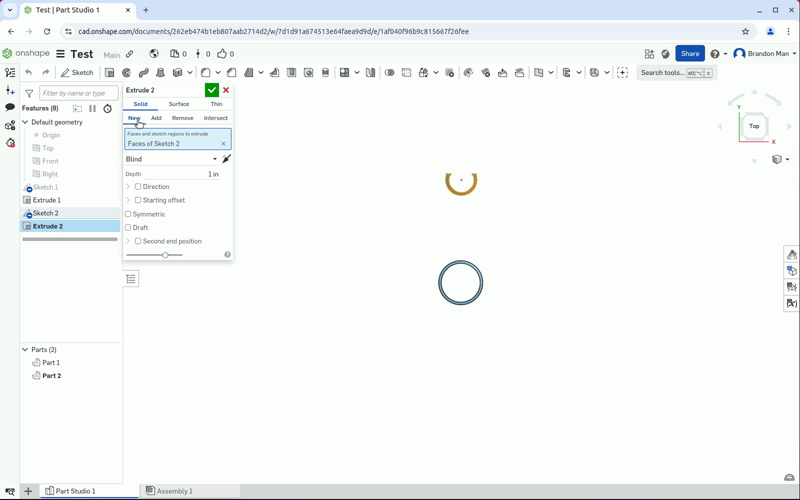
key(tab, 4)
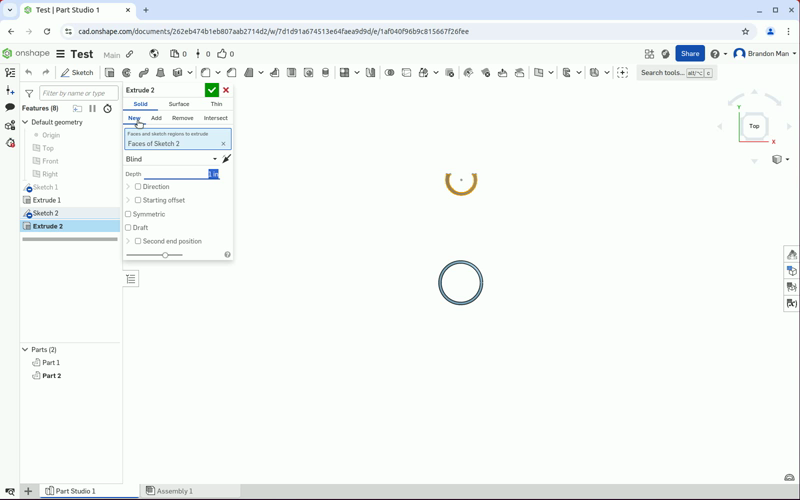
text(23.108)
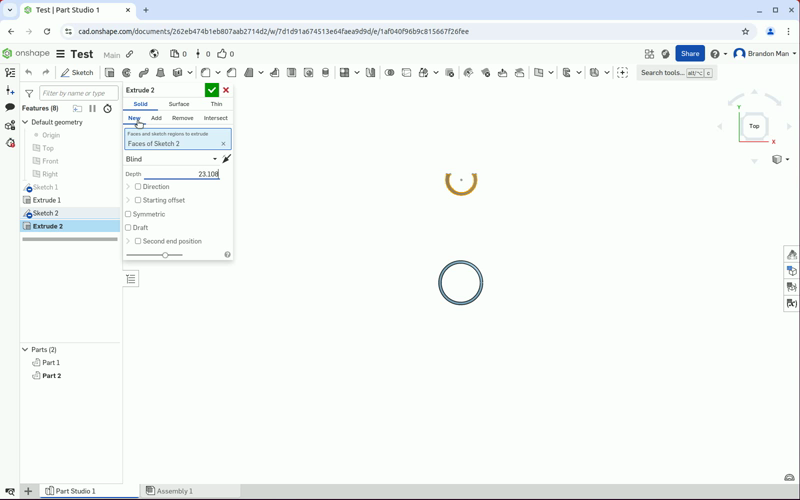
key(enter)
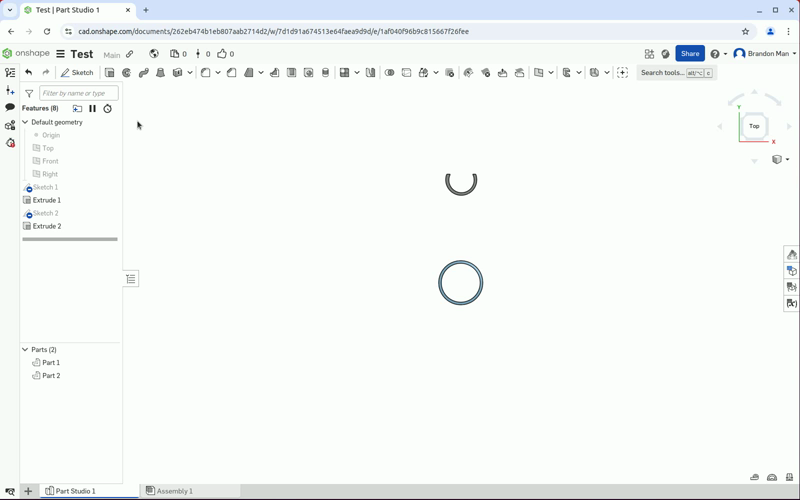
key(shift+h)
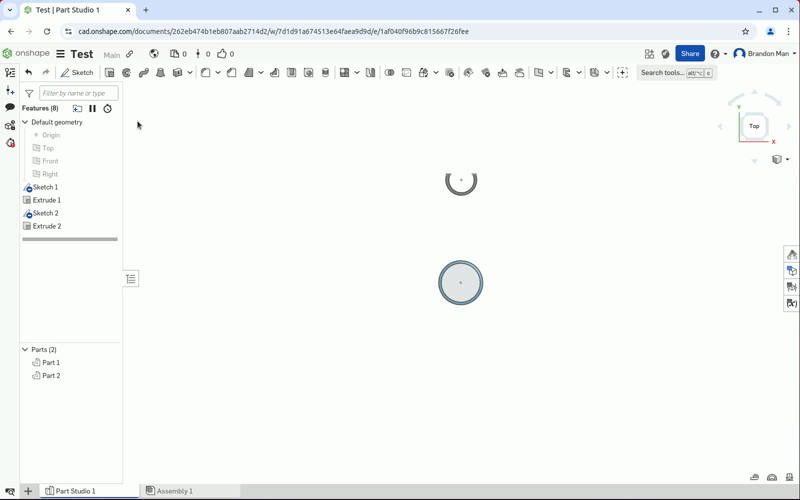
key(shift+h)
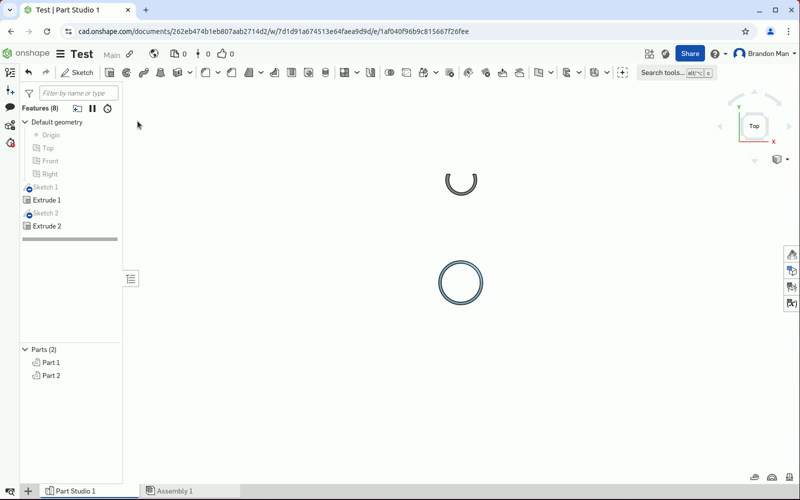
mouse_move(73, 189)
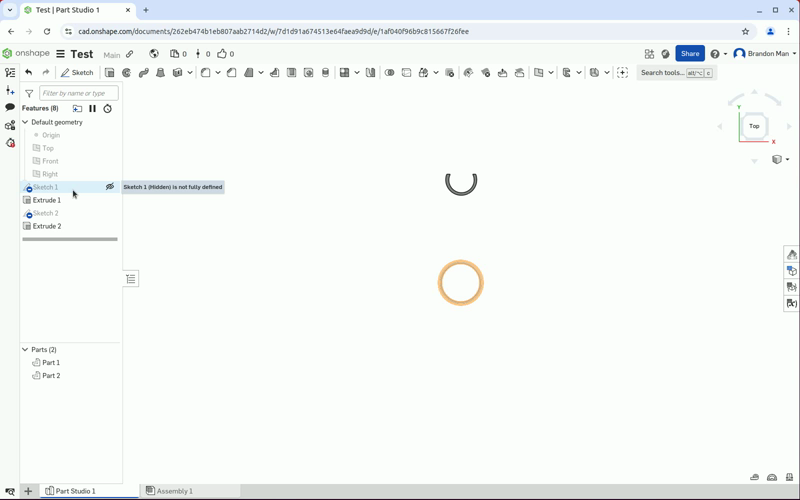
click(73, 189)
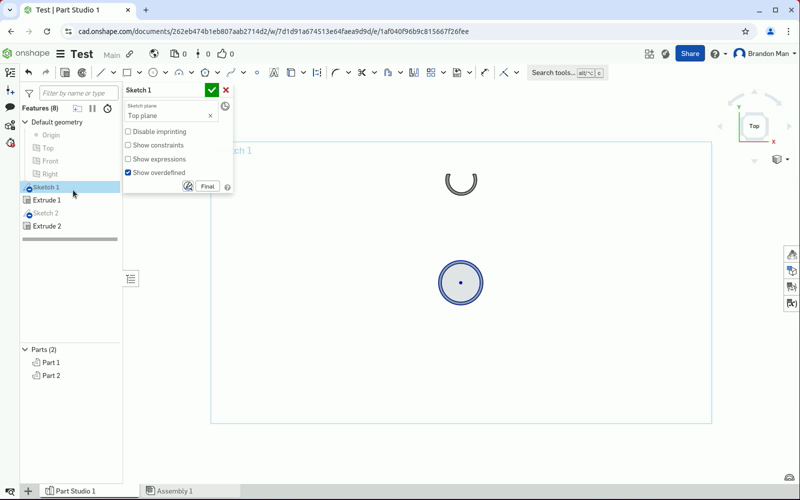
mouse_move(229, 92)
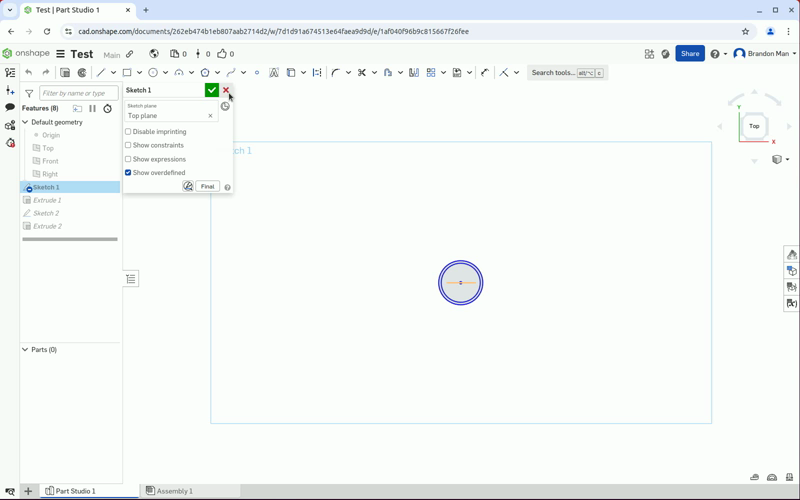
click(229, 92)
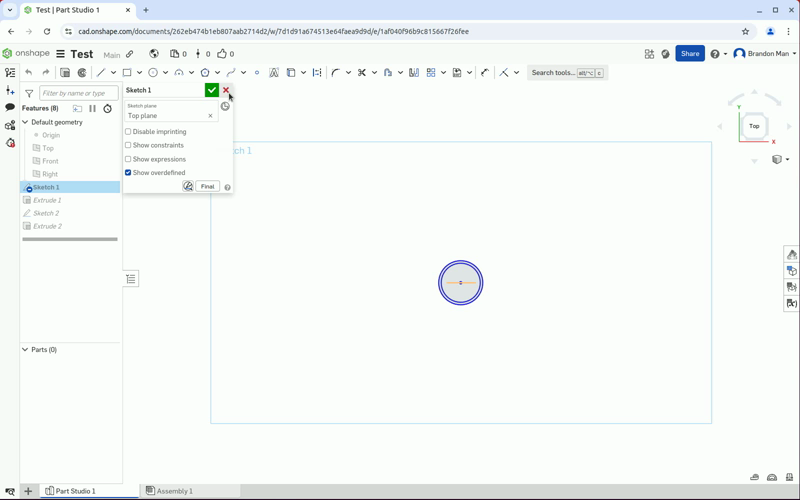
key(shift+s)
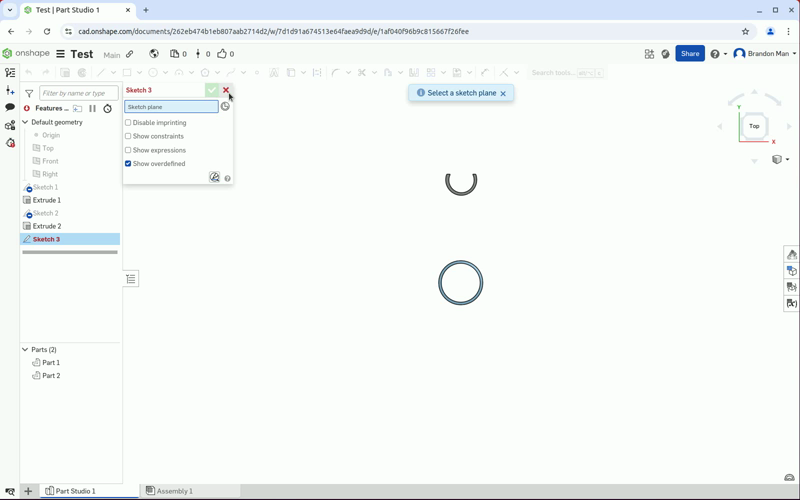
mouse_move(73, 150)
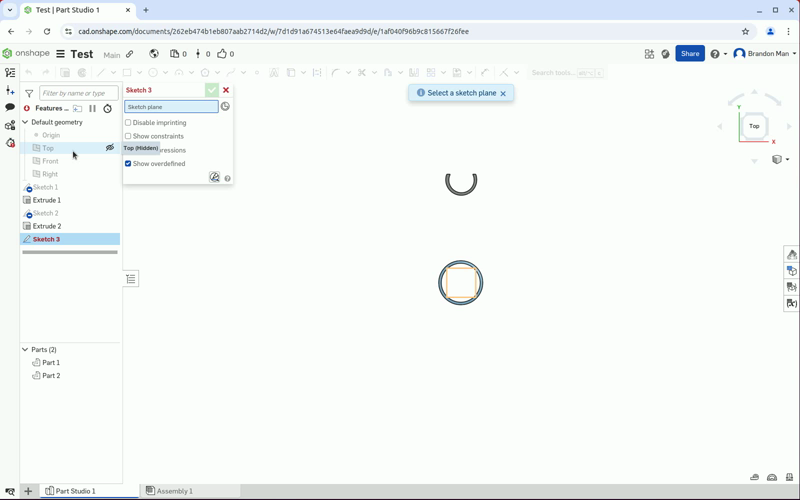
click(73, 150)
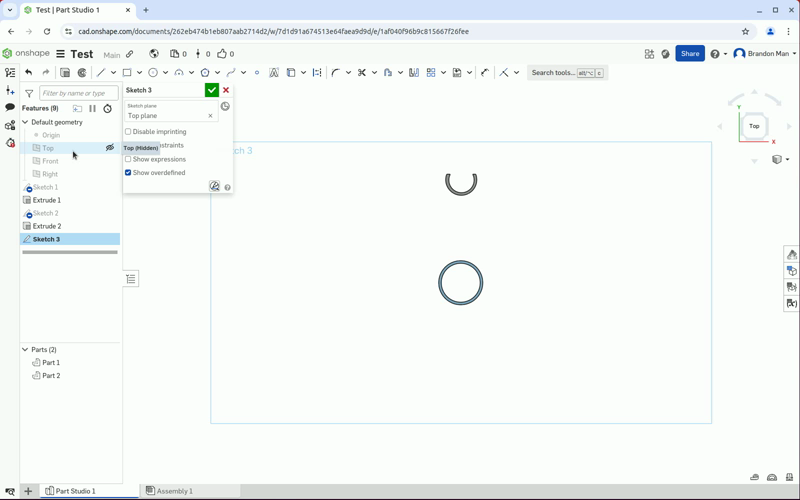
mouse_move(73, 352)
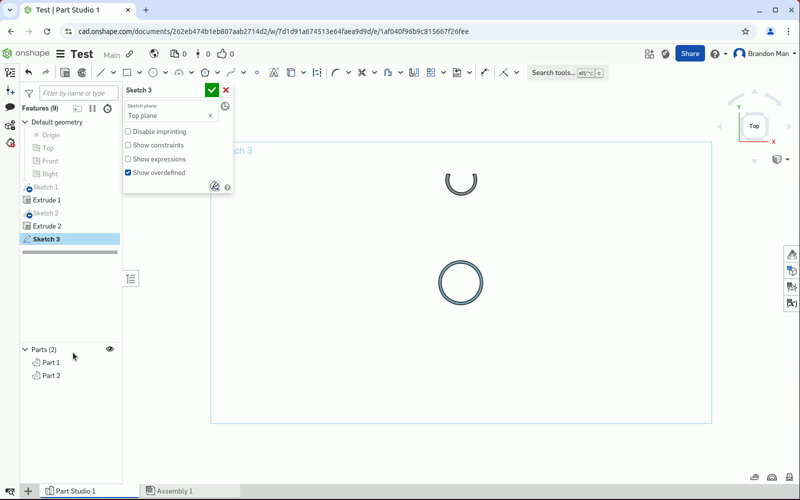
key(y)
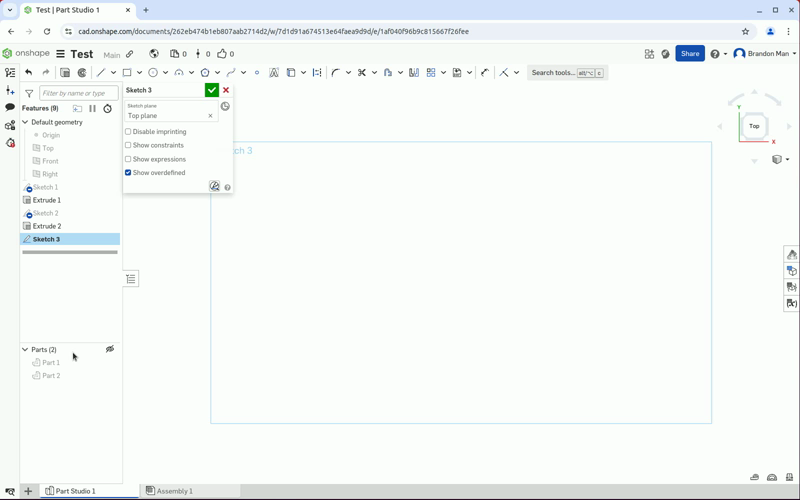
key(a)
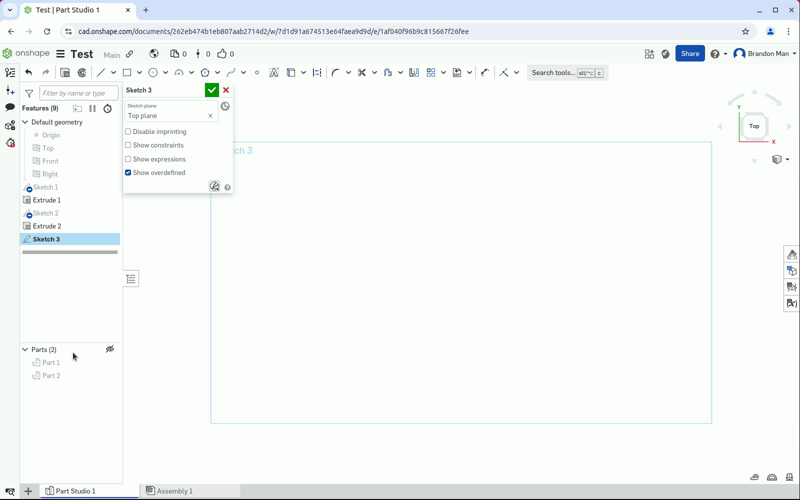
key_down(shift)
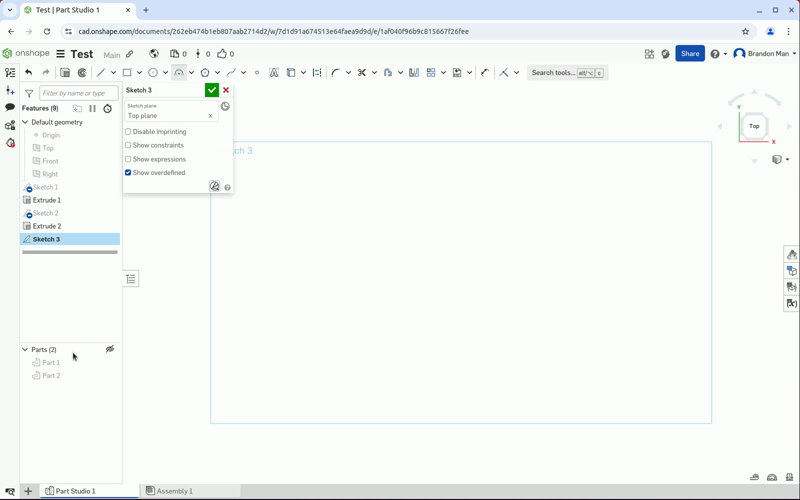
mouse_move(445, 267)
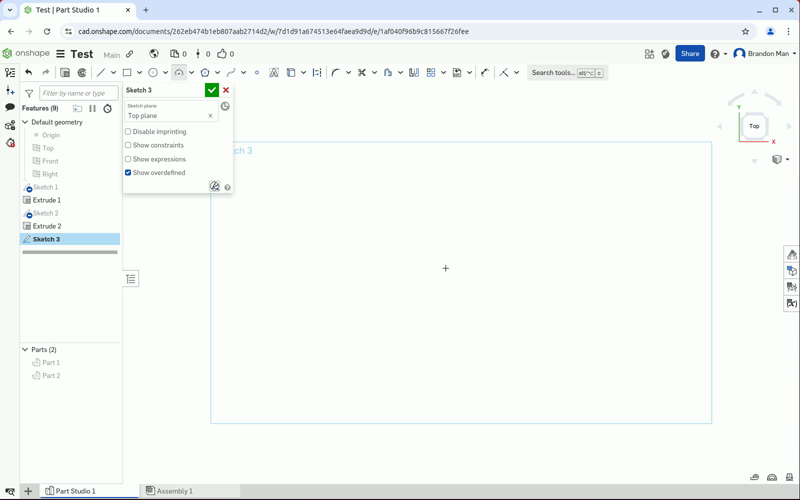
click(445, 267)
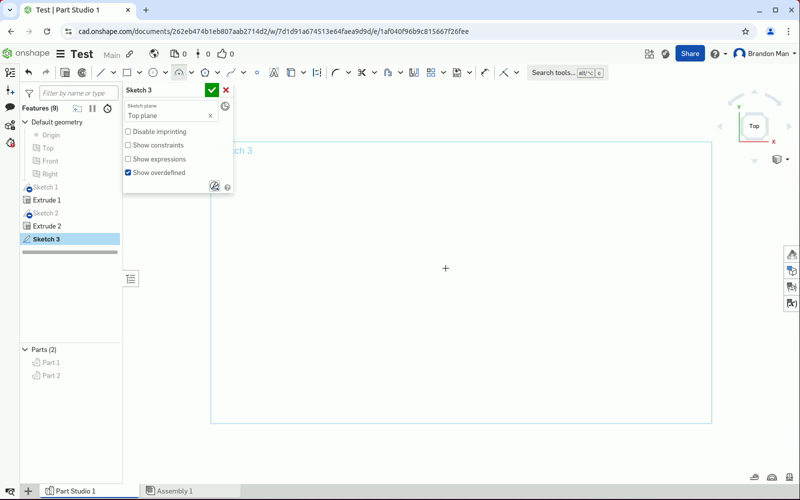
key_up(shift)
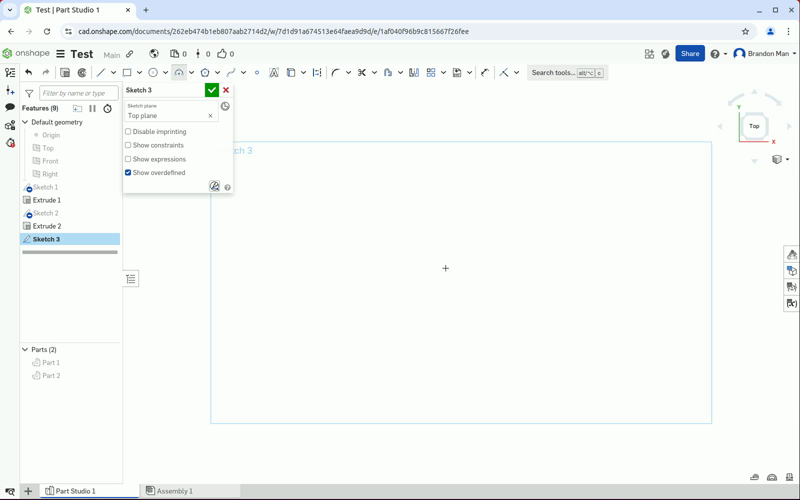
key_down(shift)
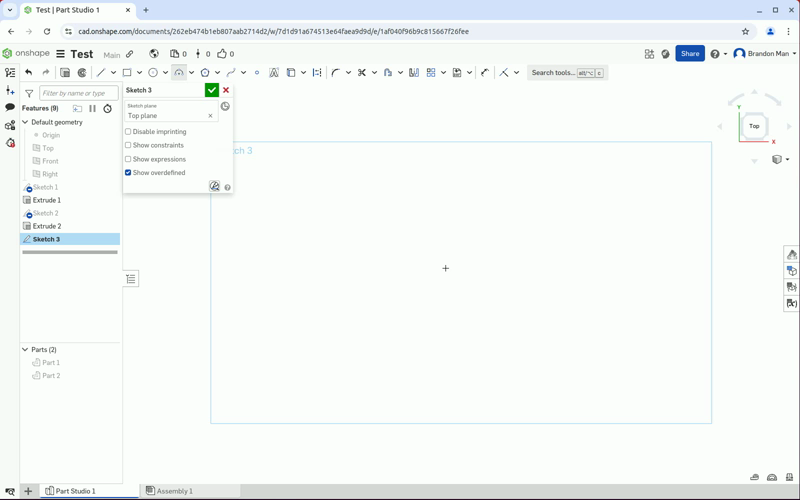
mouse_move(475, 267)
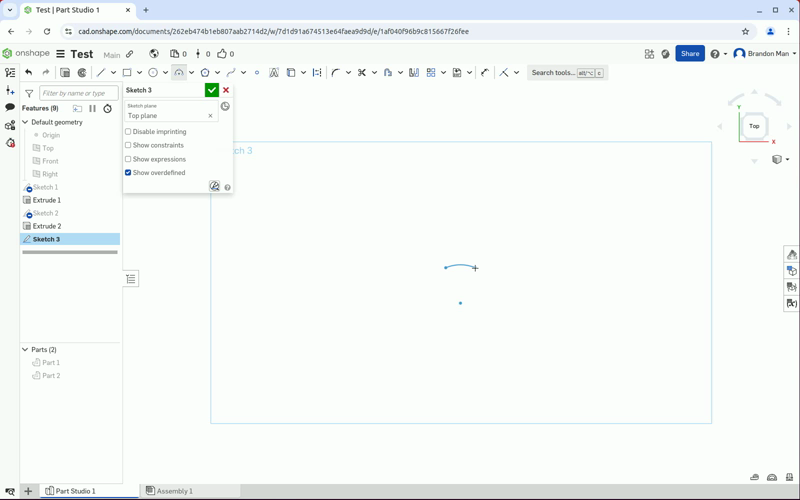
click(475, 267)
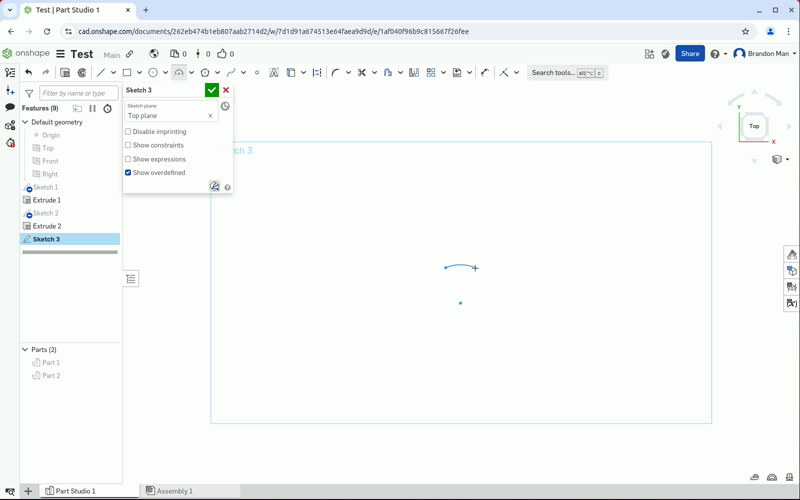
mouse_move(460, 261)
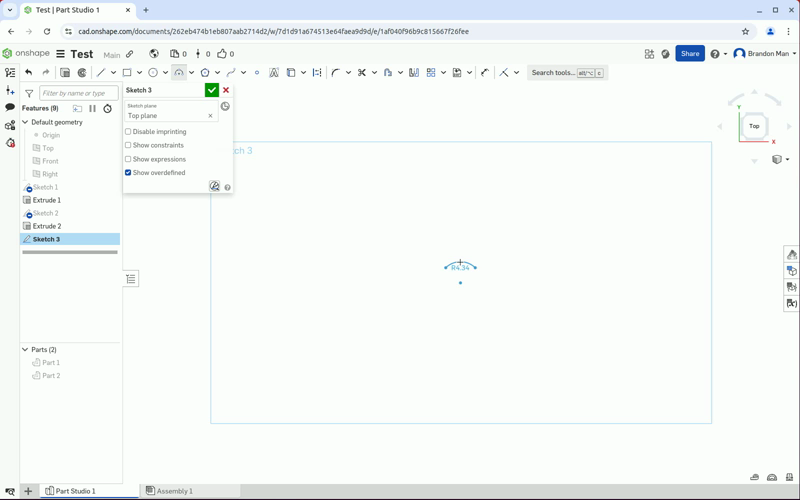
click(460, 261)
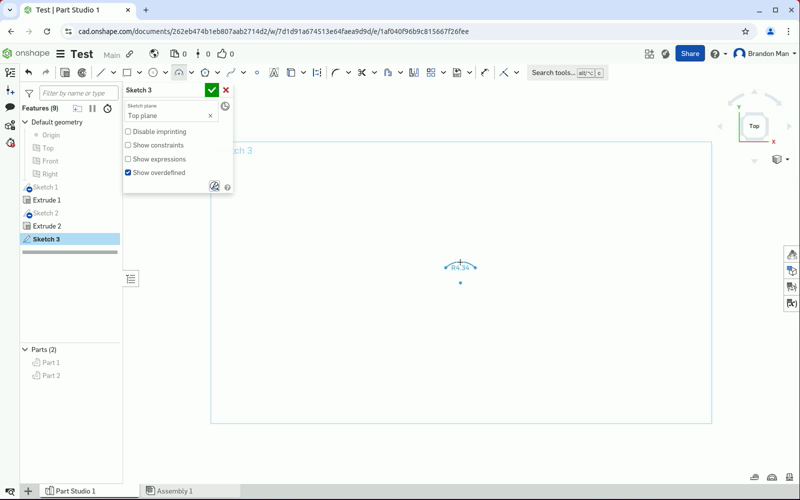
key_up(shift)
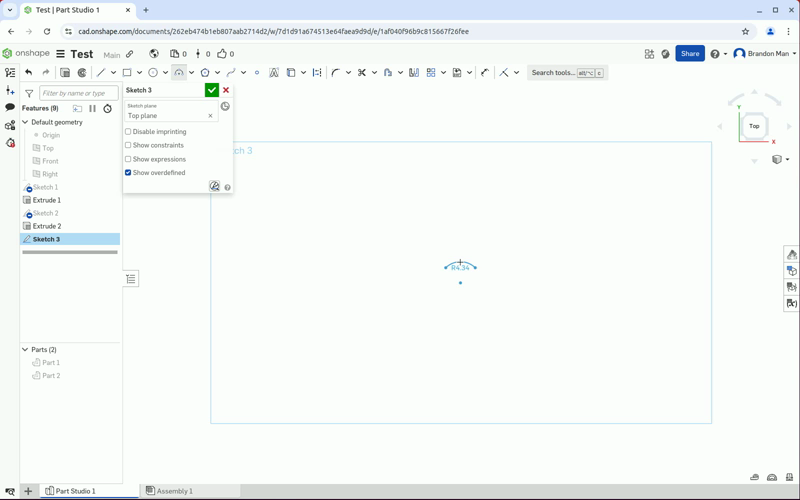
key(esc)
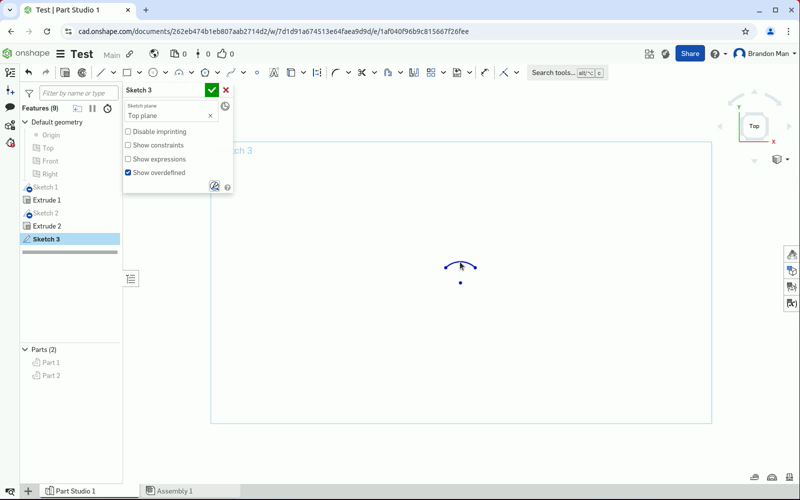
key(l)
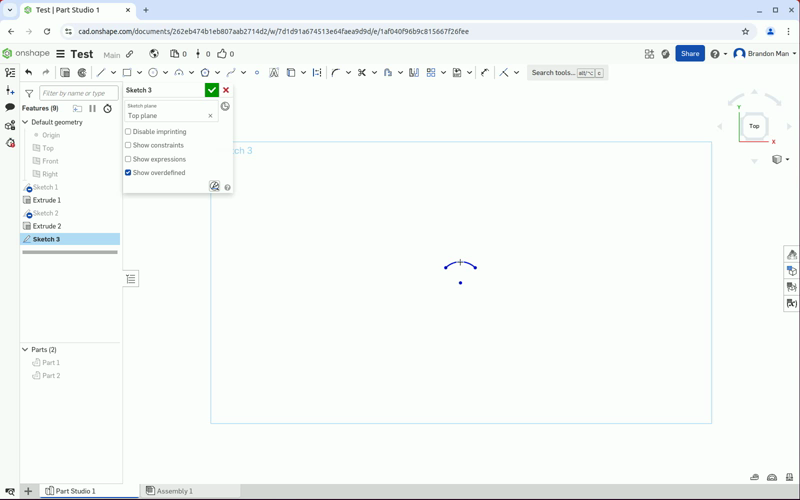
mouse_move(475, 267)
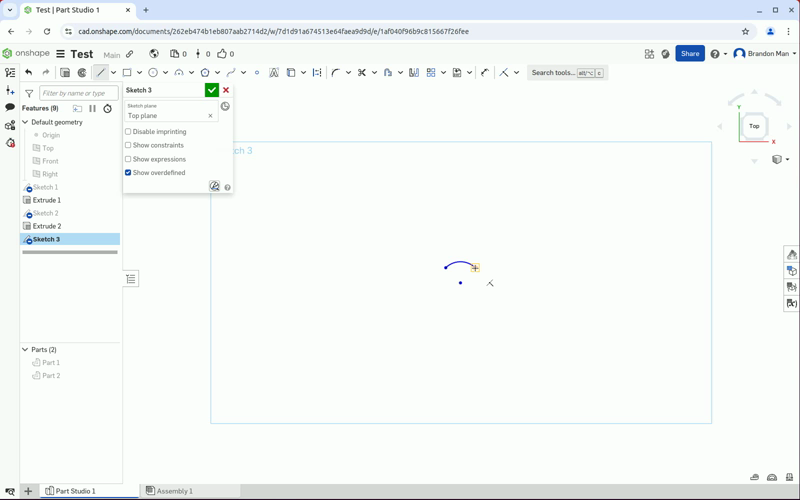
click(475, 267)
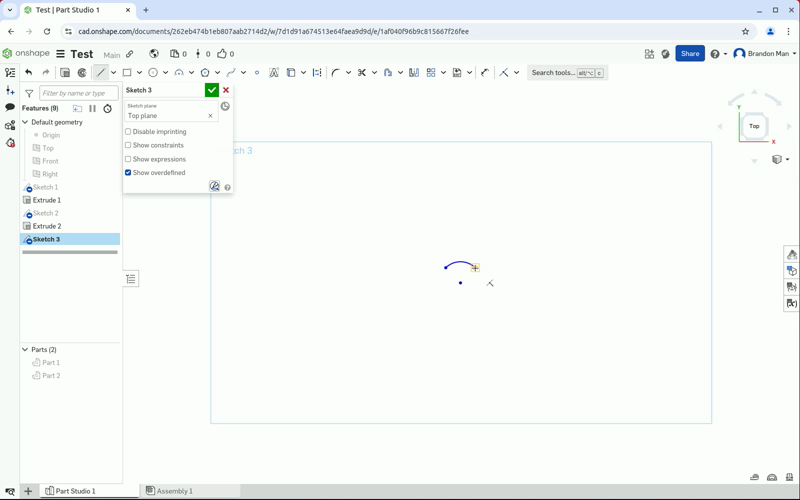
key_down(shift)
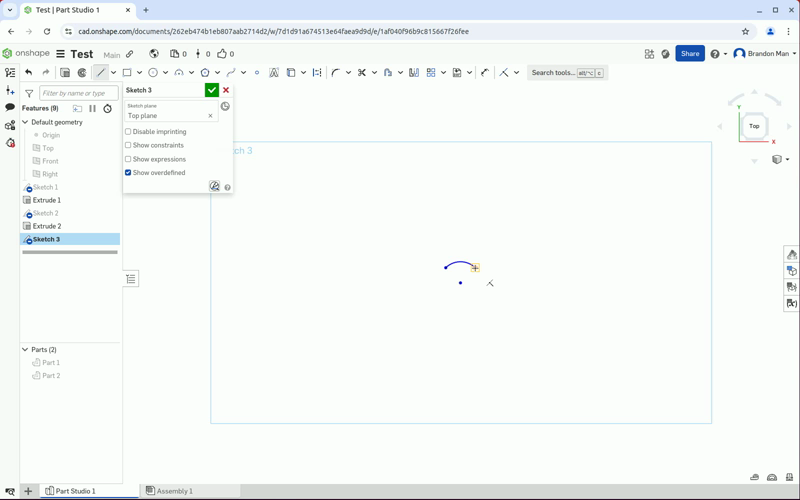
mouse_move(475, 179)
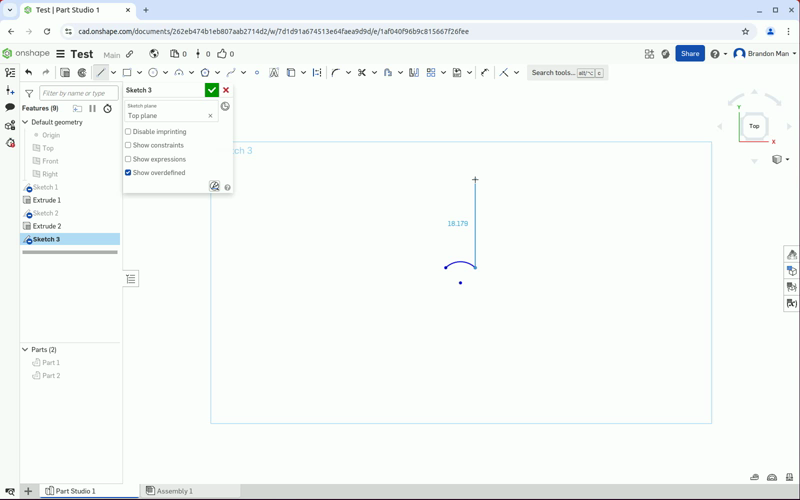
click(475, 179)
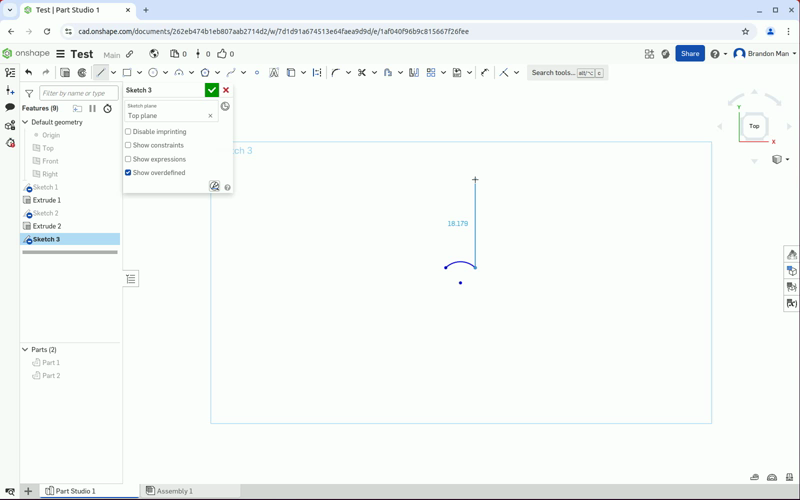
key_up(shift)
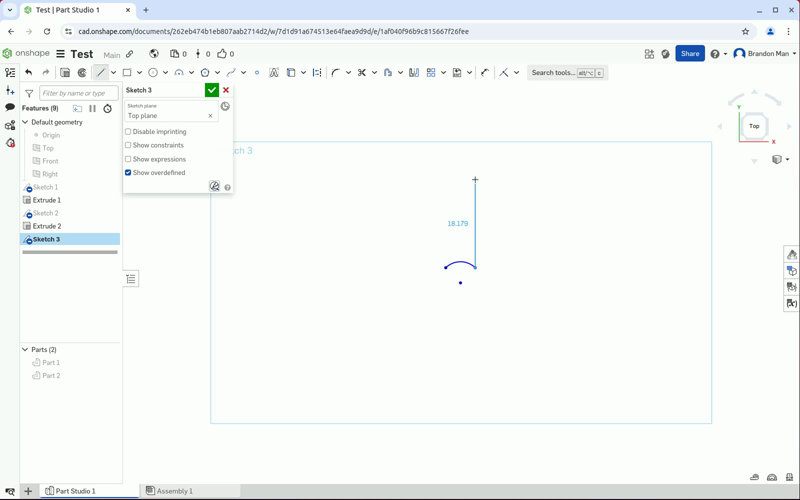
key(esc)
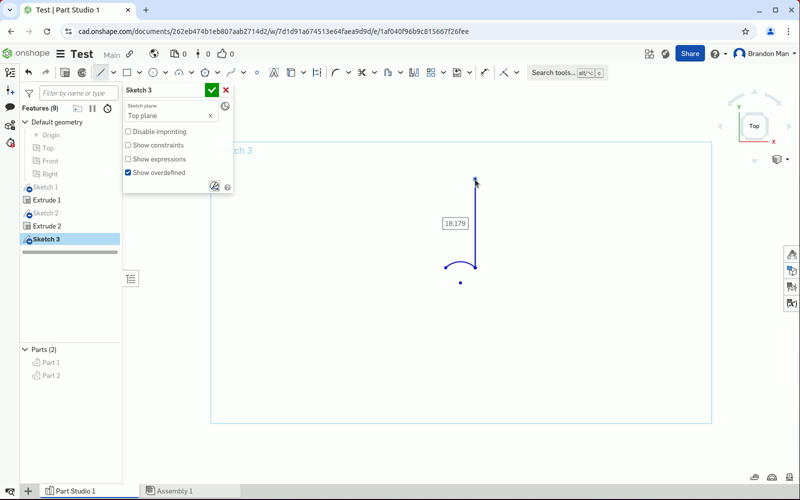
key(a)
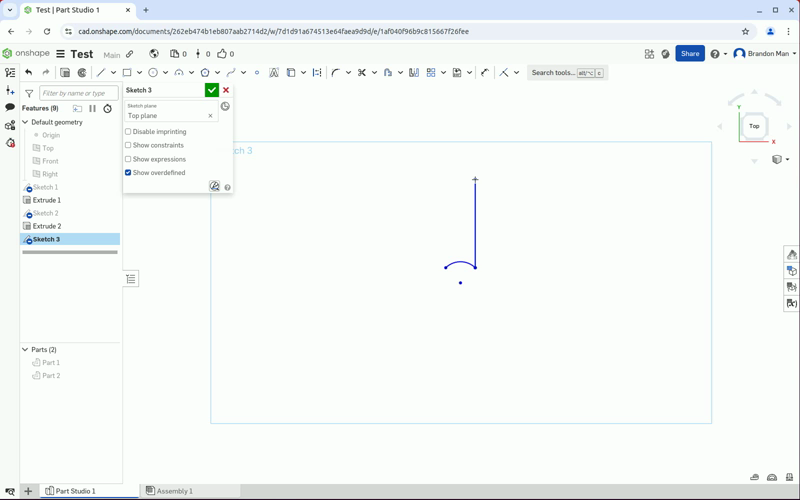
mouse_move(475, 179)
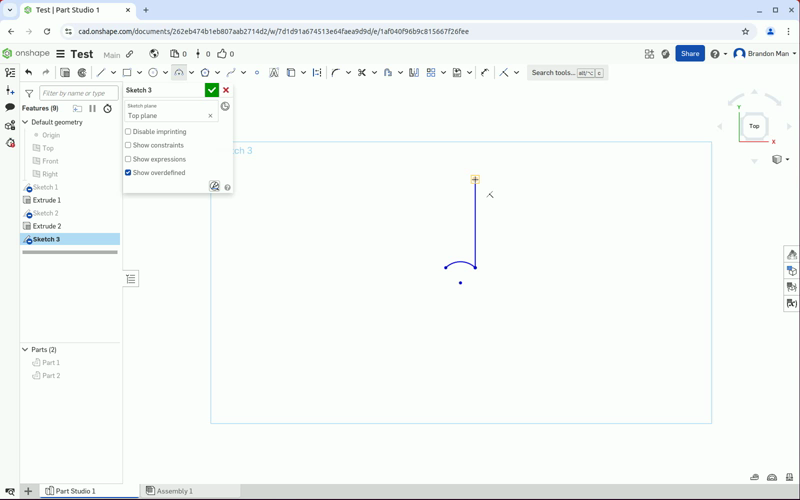
click(475, 179)
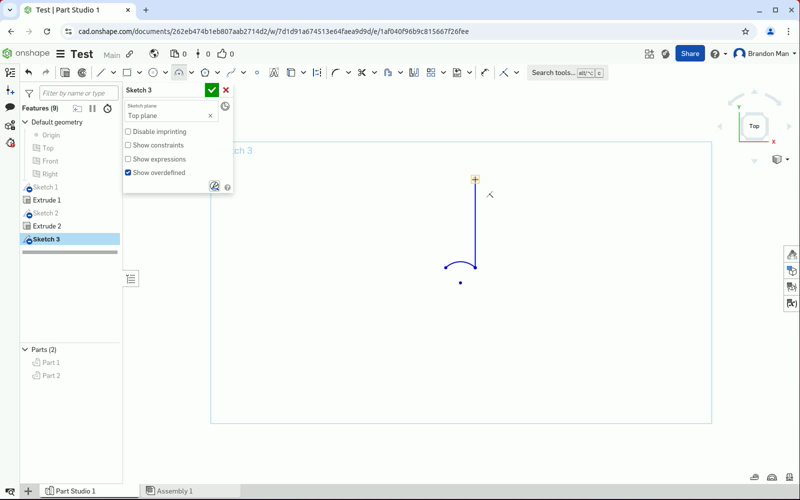
key_down(shift)
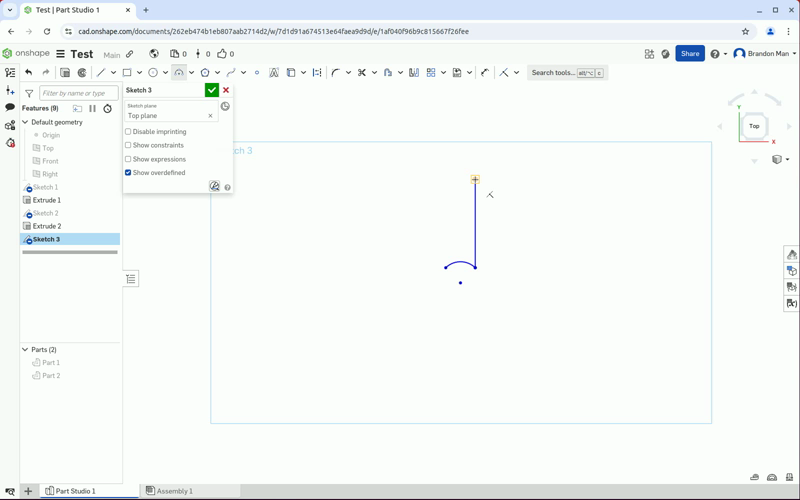
mouse_move(445, 179)
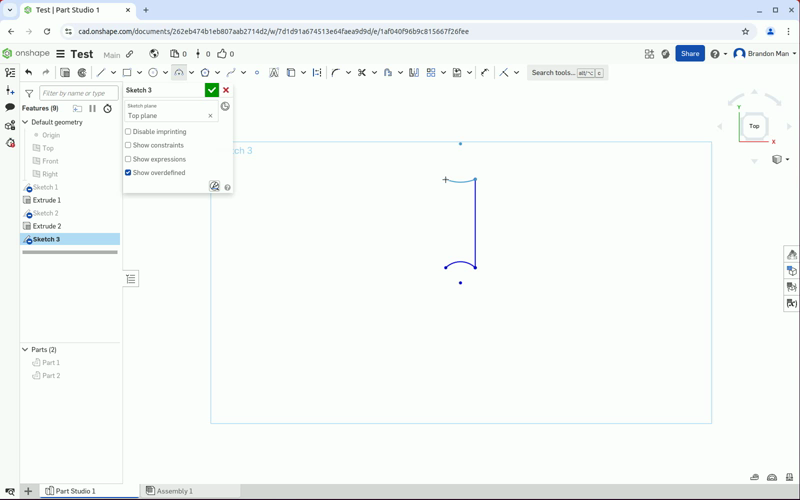
click(445, 179)
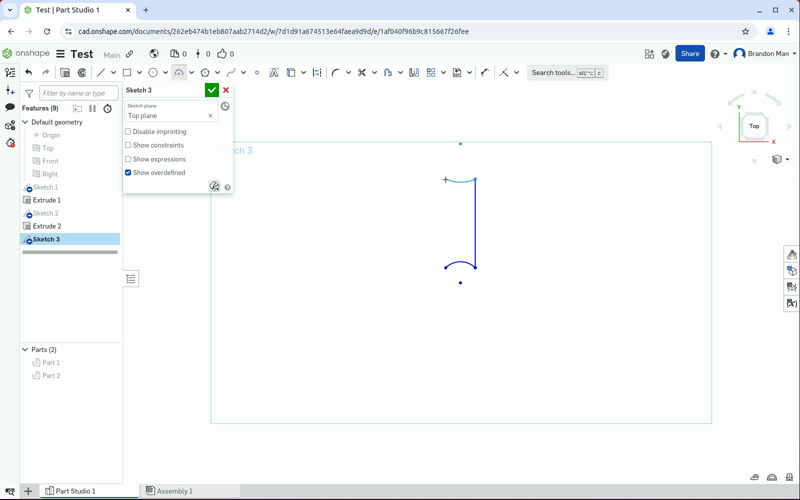
mouse_move(460, 194)
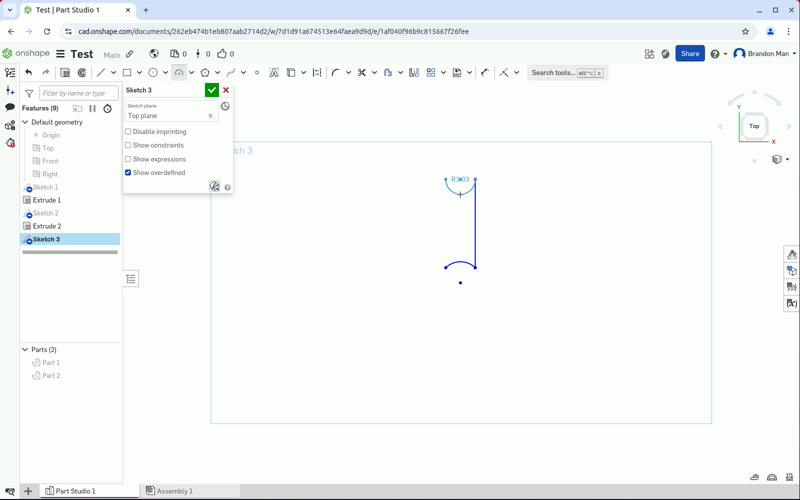
click(460, 194)
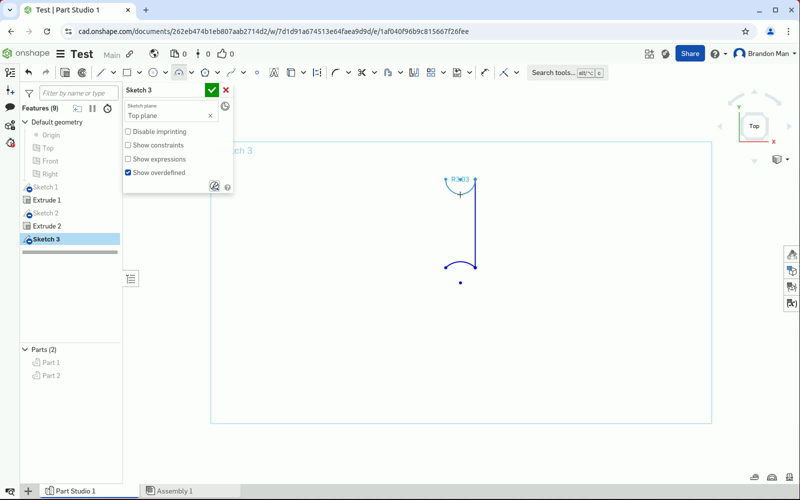
key_up(shift)
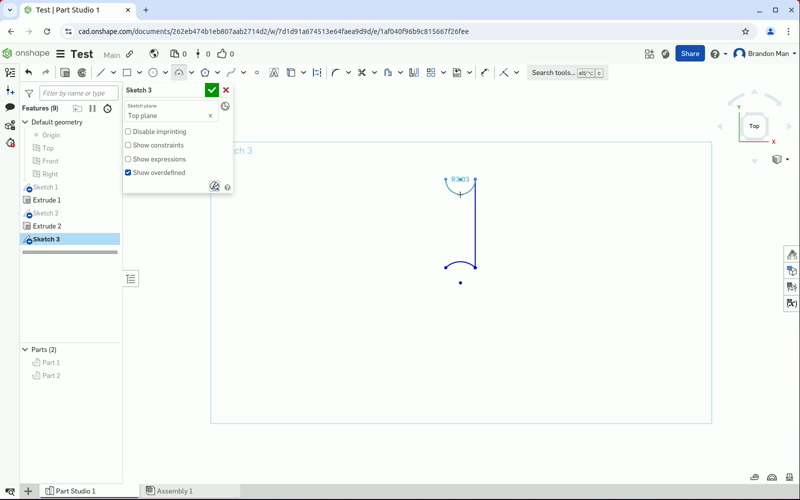
key(esc)
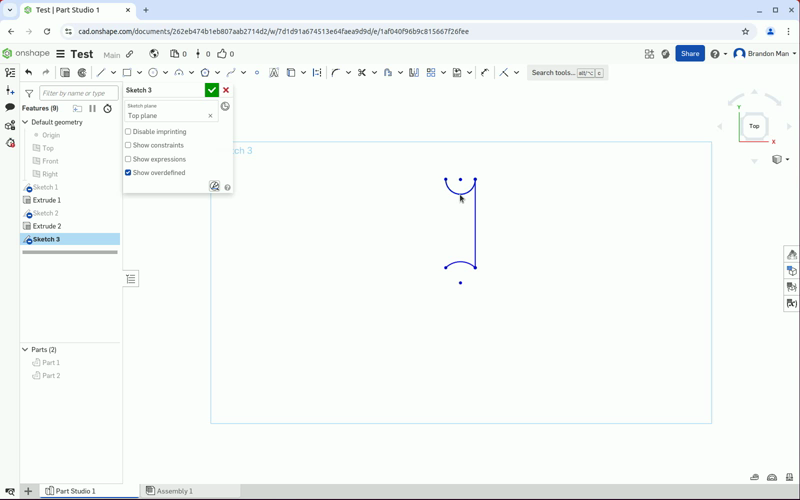
key(l)
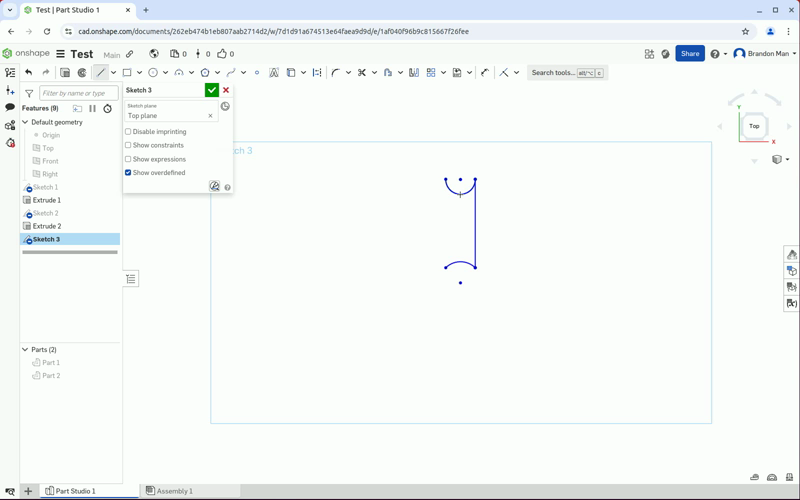
mouse_move(445, 179)
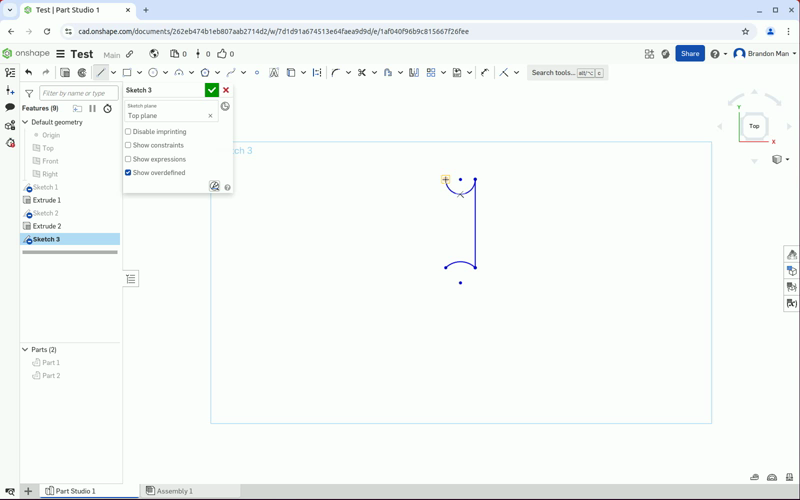
click(445, 179)
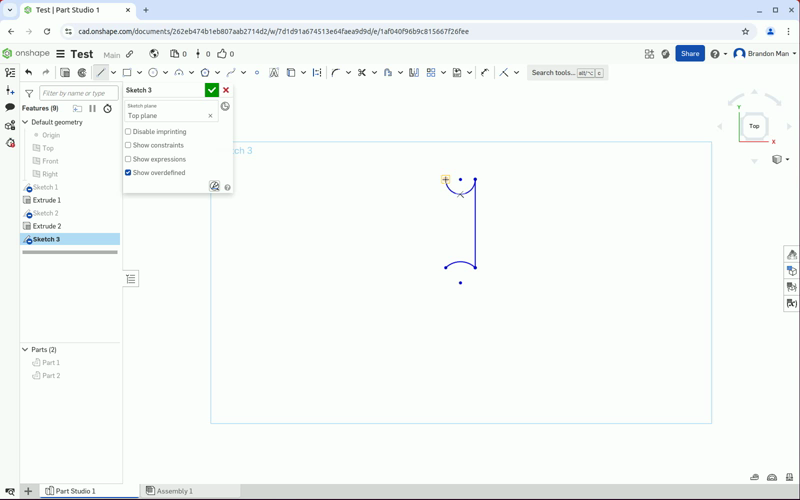
key_down(shift)
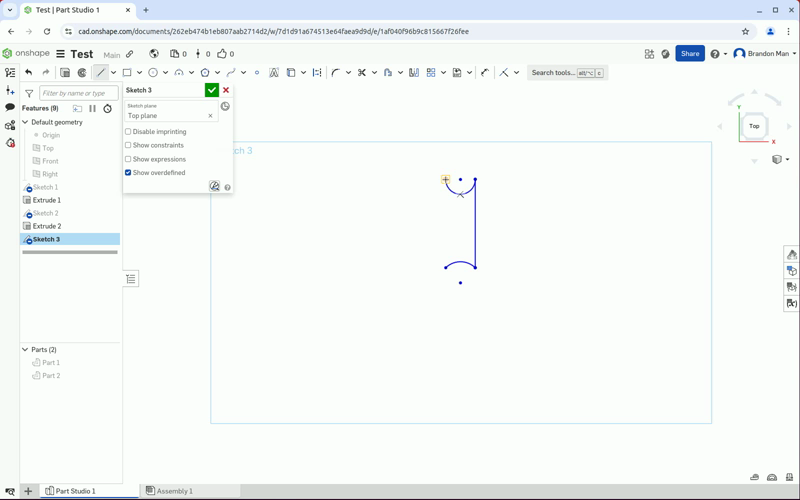
mouse_move(445, 267)
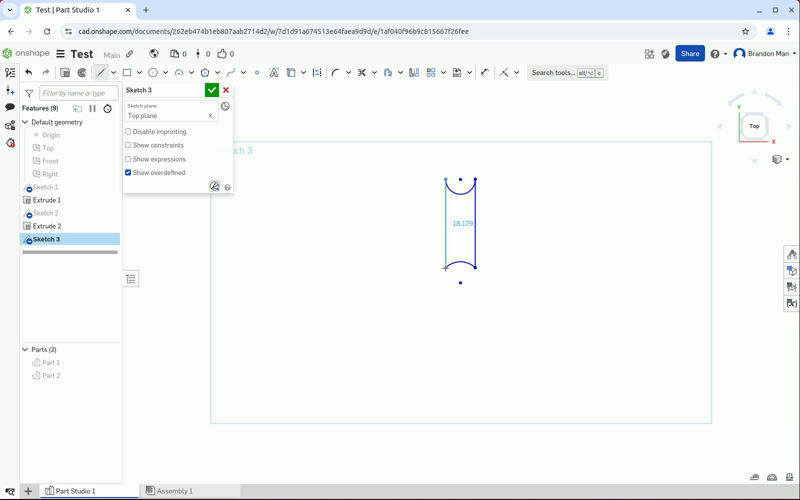
key_up(shift)
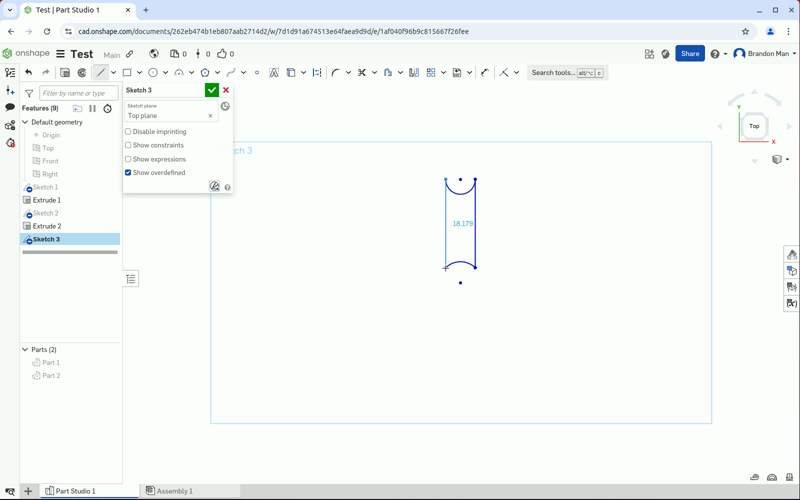
click(445, 267)
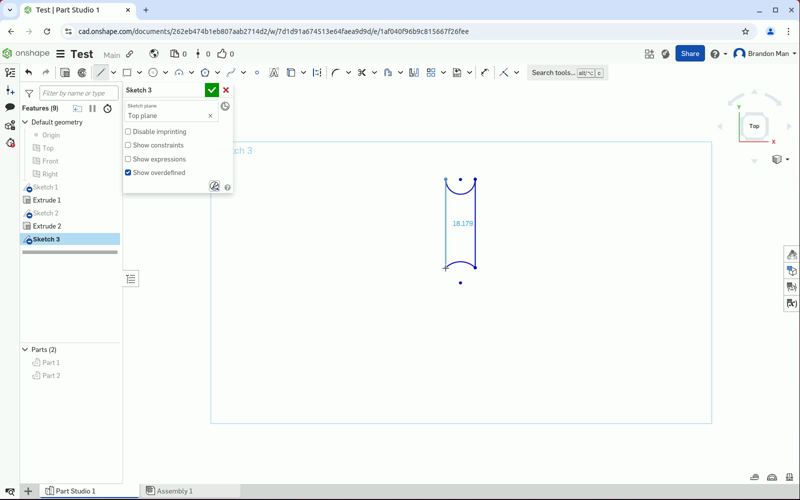
key(esc)
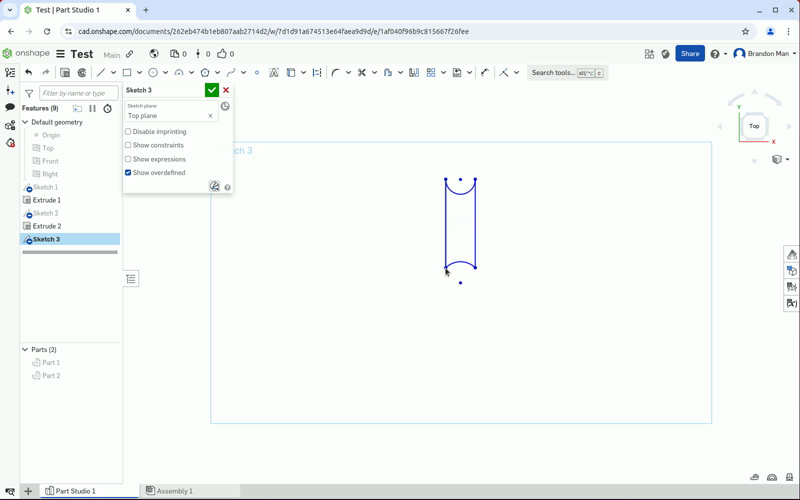
mouse_move(469, 187)
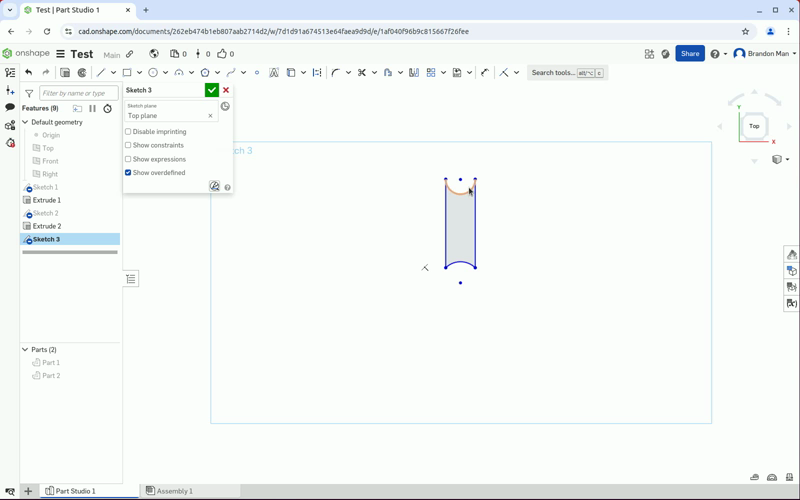
scroll(6)
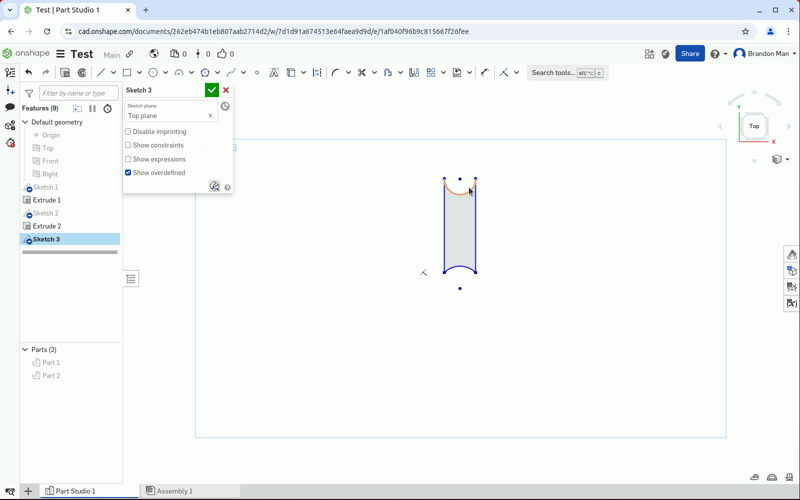
scroll(6)
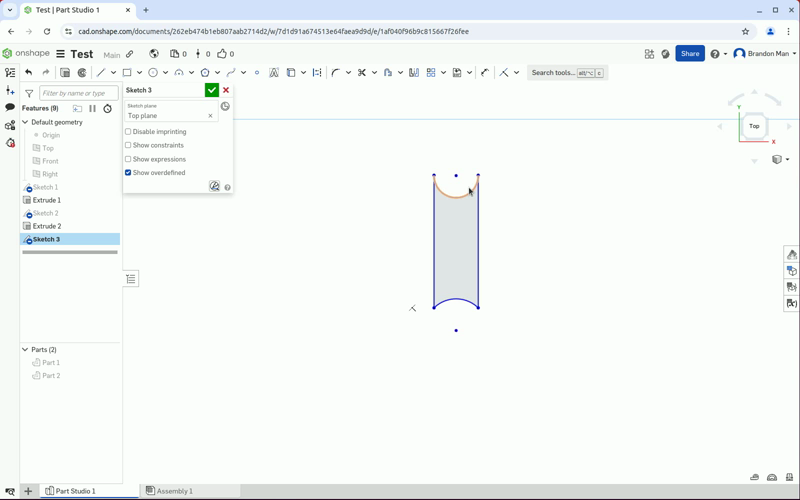
scroll(6)
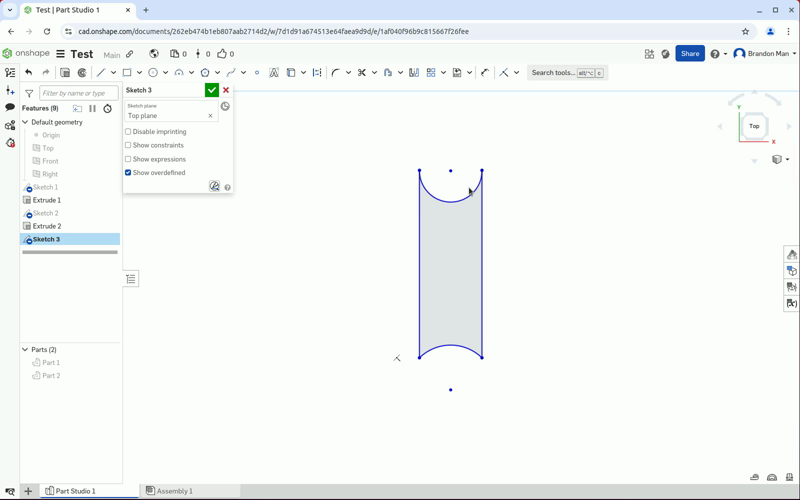
scroll(6)
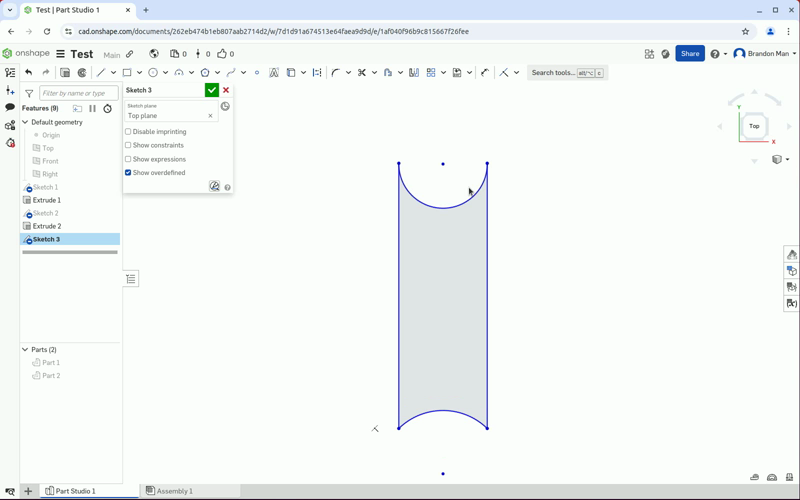
scroll(6)
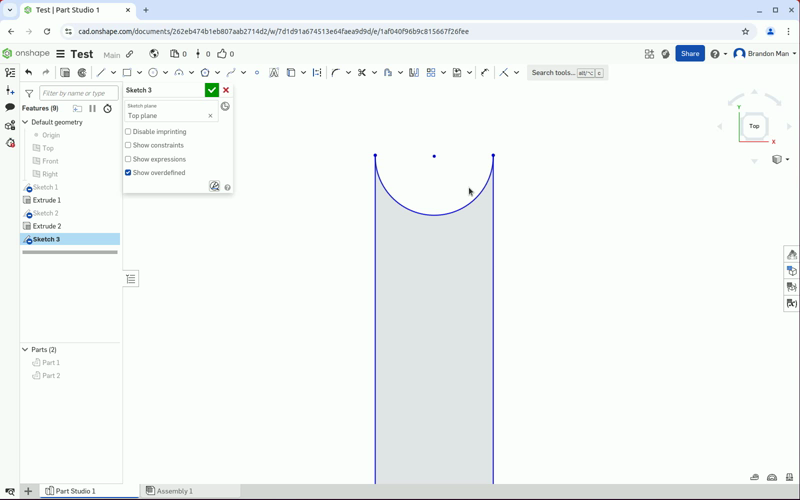
scroll(6)
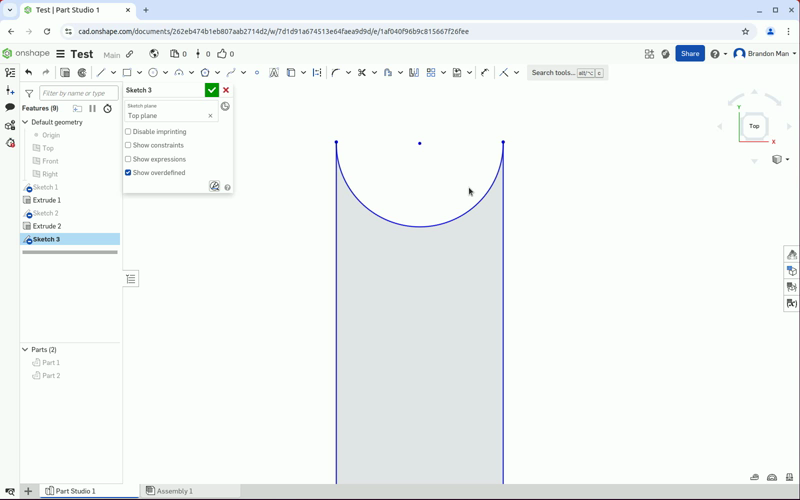
scroll(6)
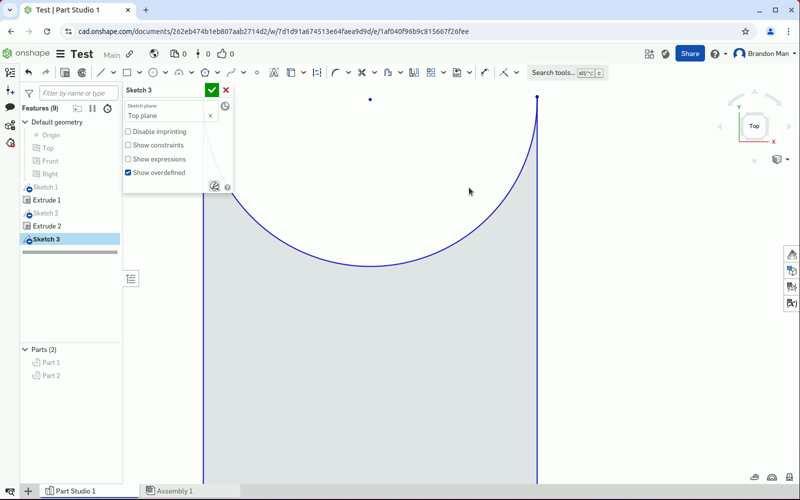
click(469, 187)
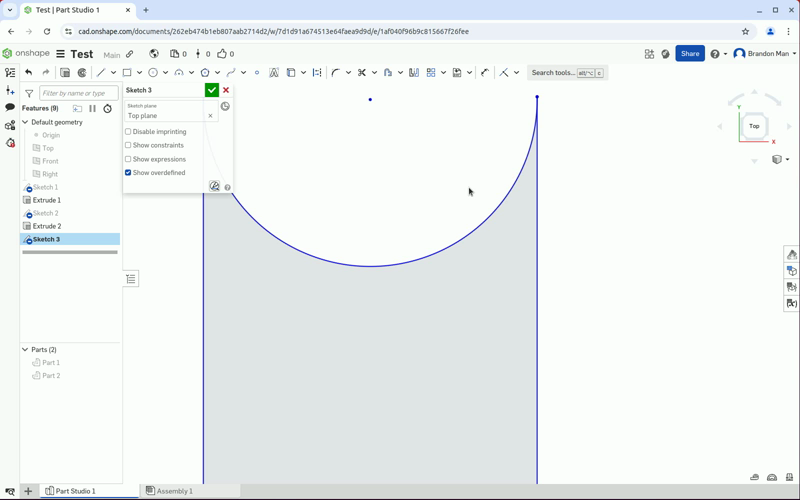
scroll(-6)
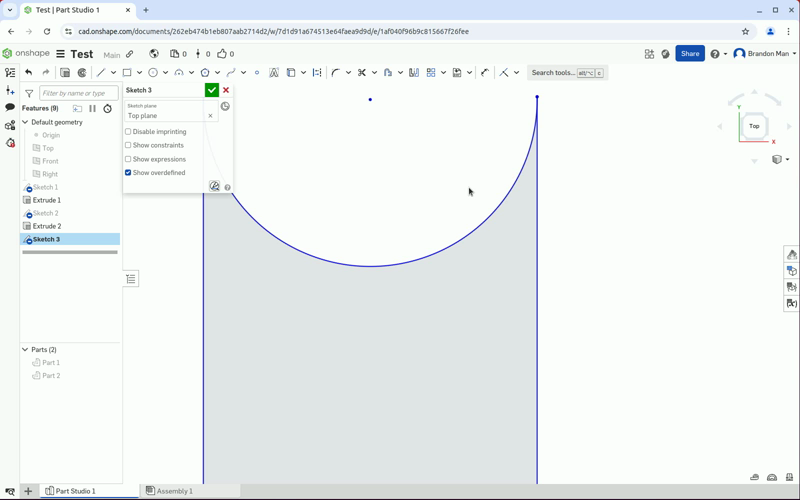
scroll(-6)
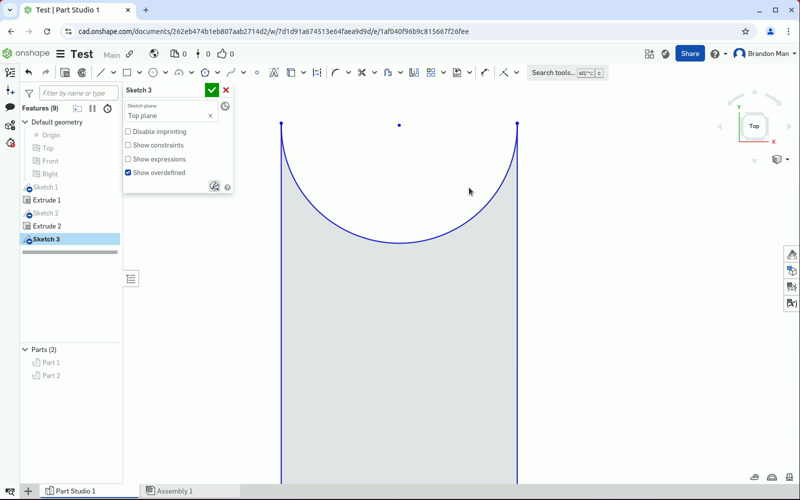
scroll(-6)
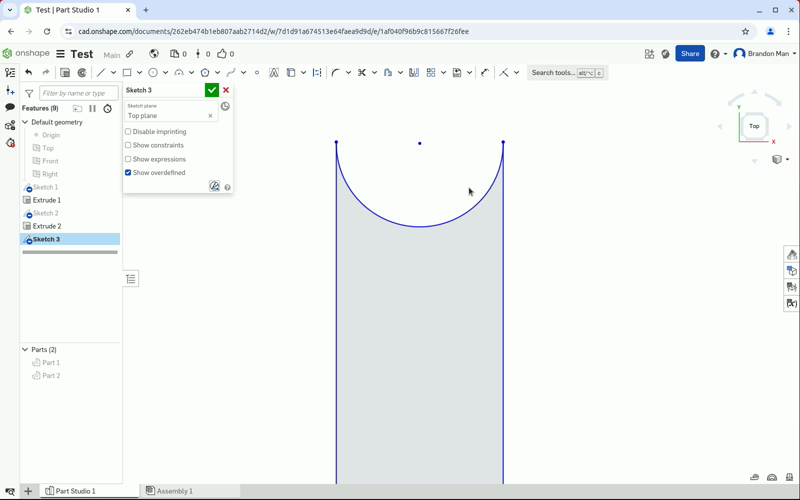
scroll(-6)
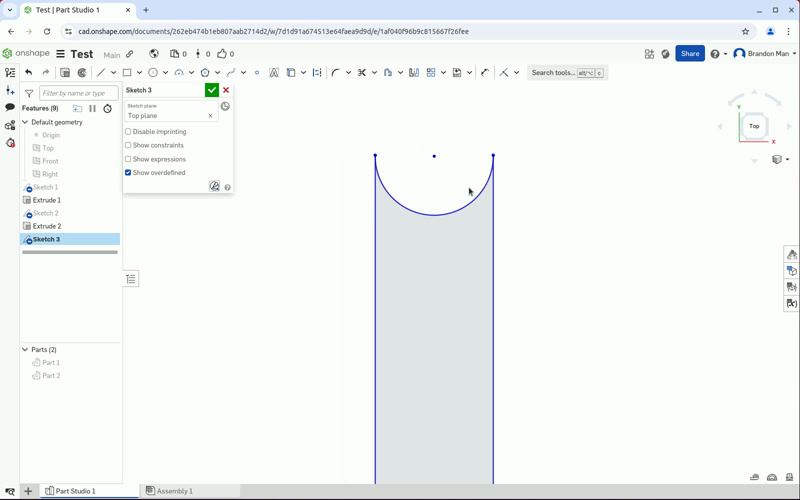
scroll(-6)
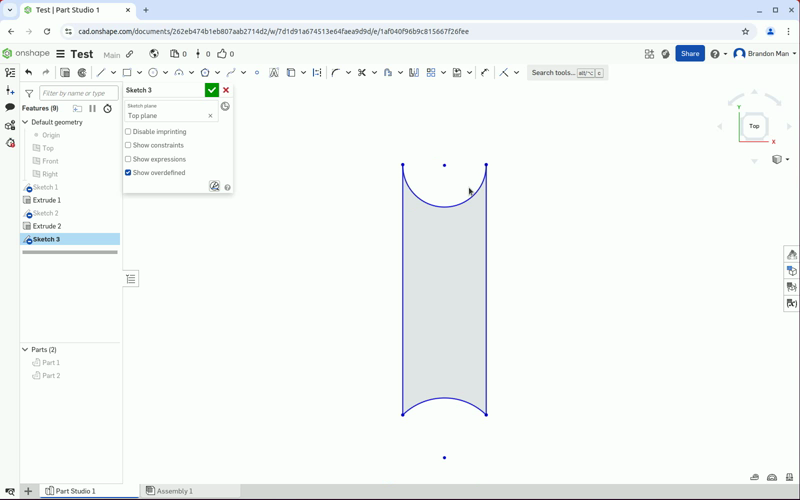
scroll(-6)
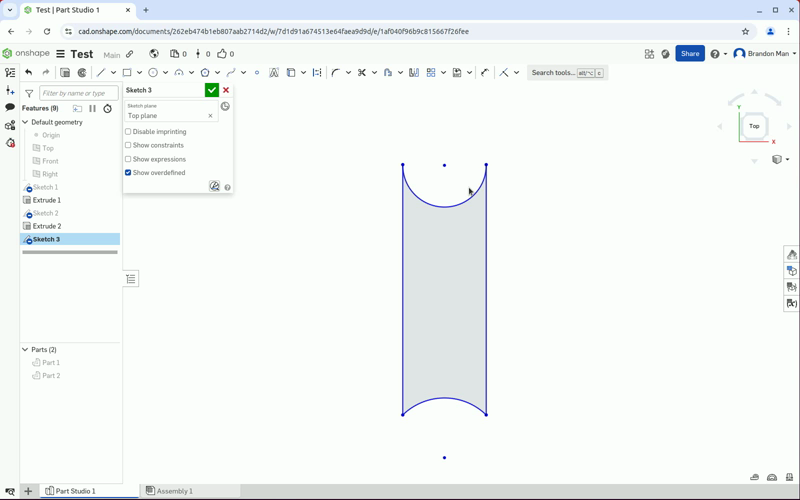
scroll(-6)
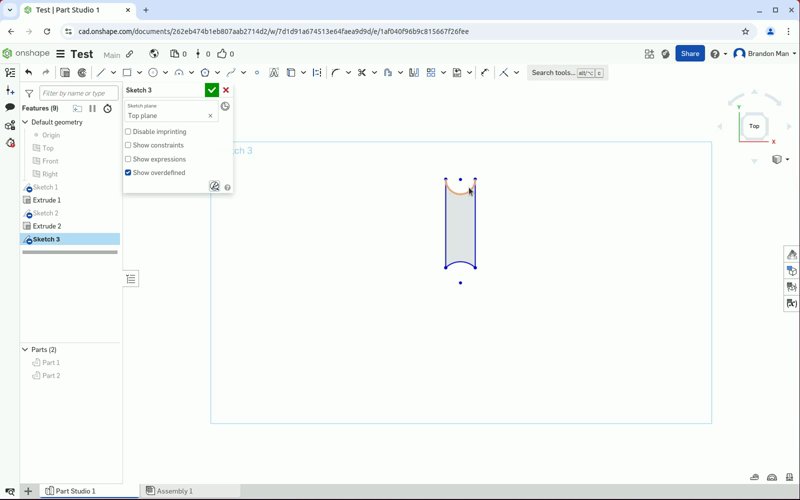
mouse_move(73, 352)
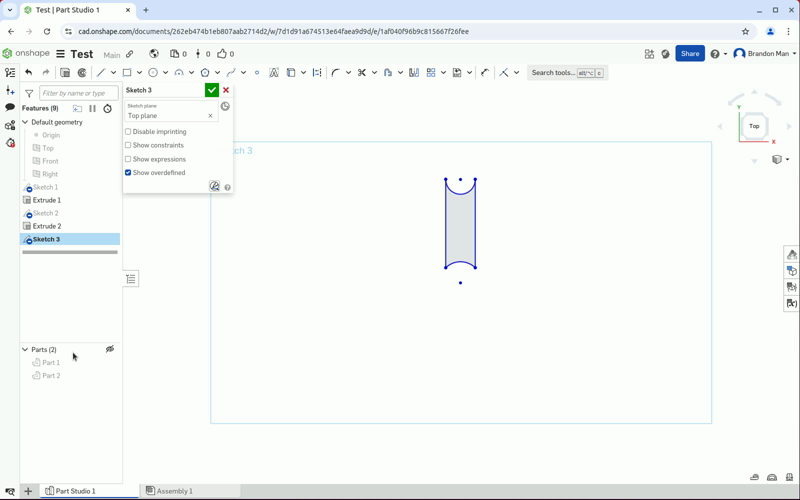
key(shift+y)
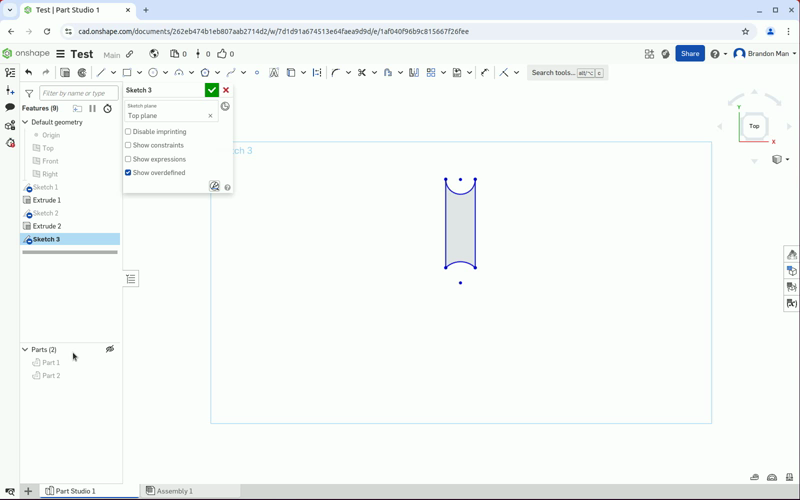
key(shift+e)
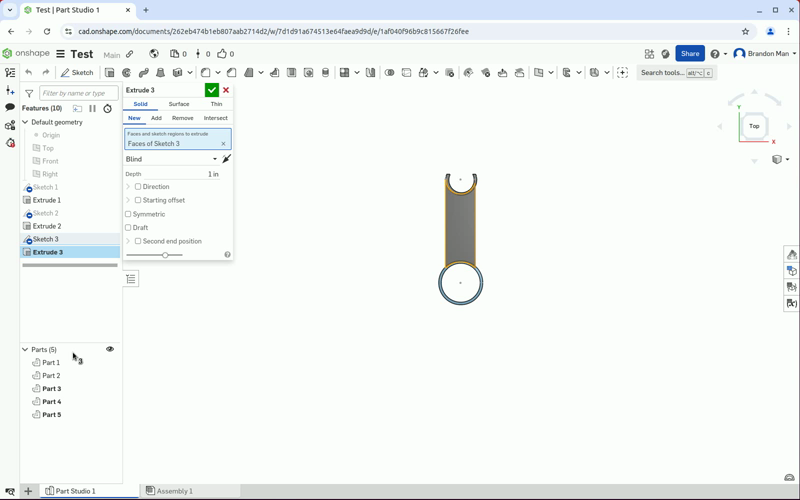
mouse_move(143, 106)
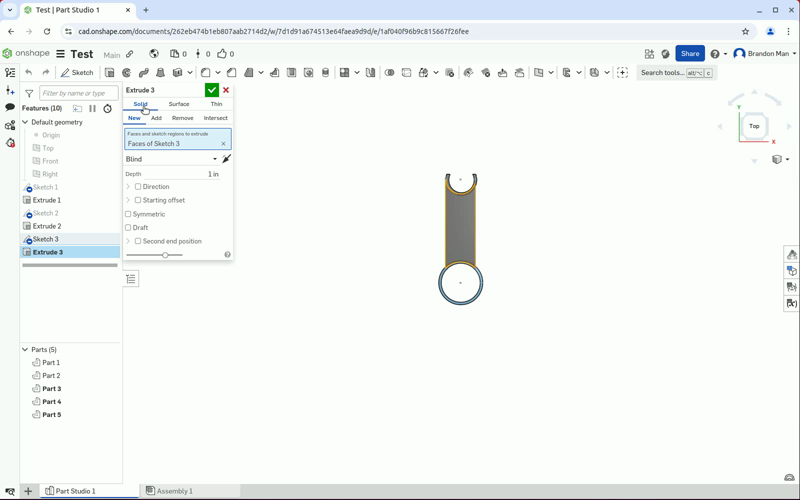
click(143, 106)
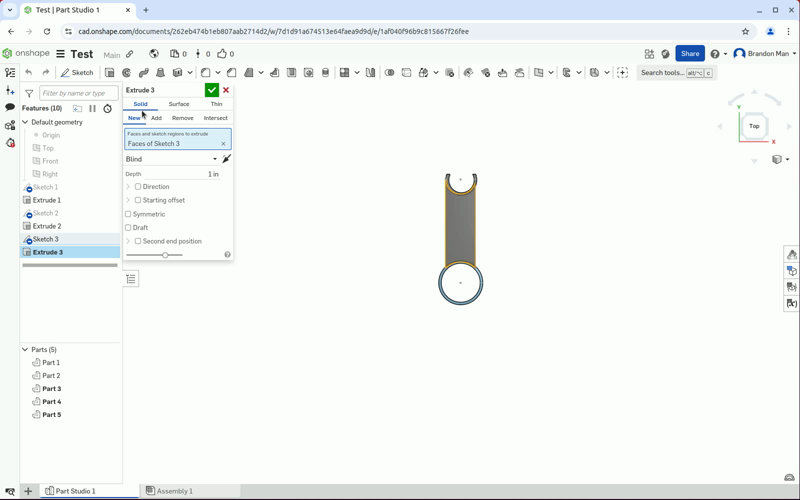
mouse_move(137, 120)
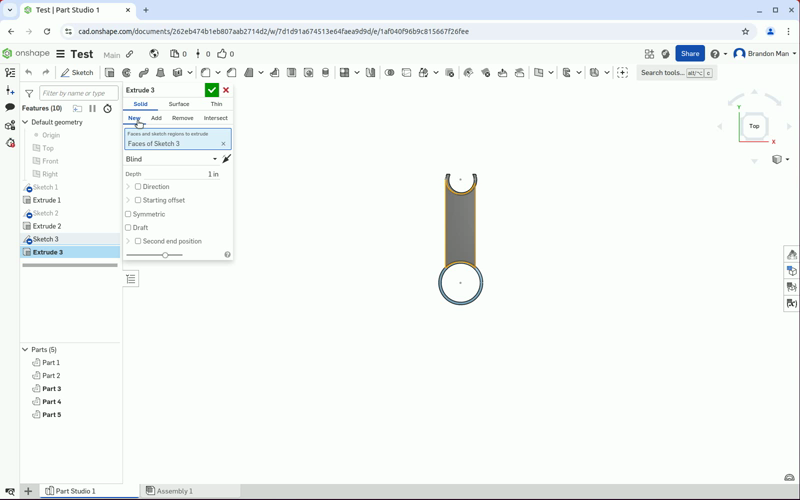
click(137, 120)
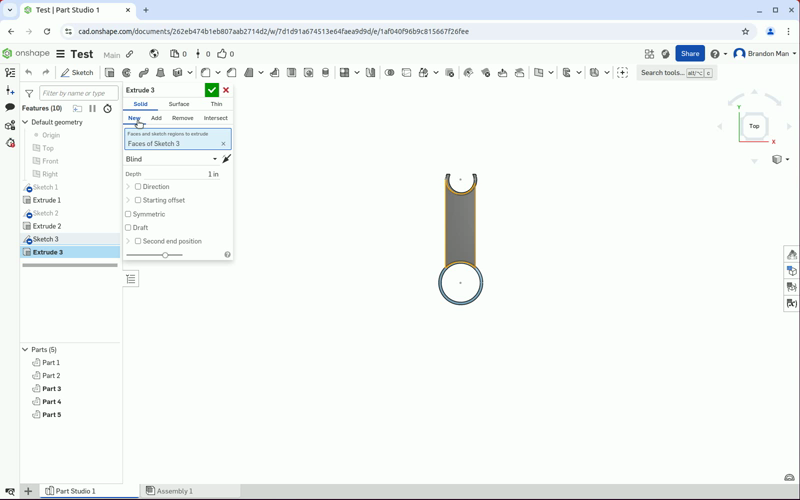
key(tab, 4)
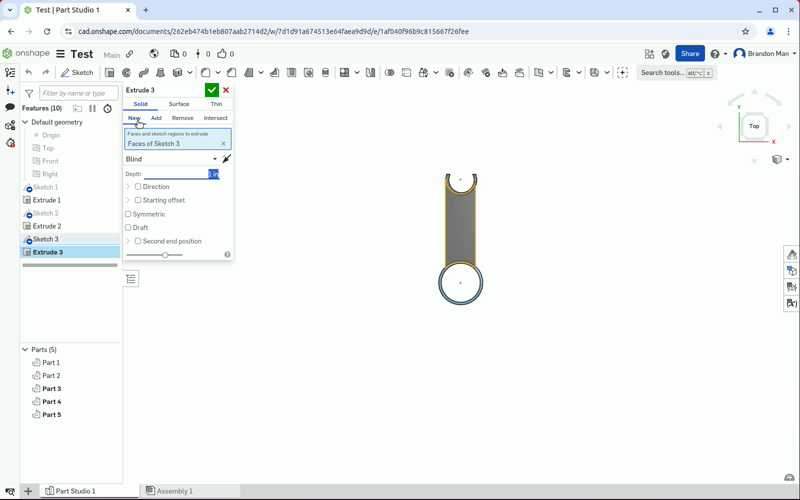
text(23.108)
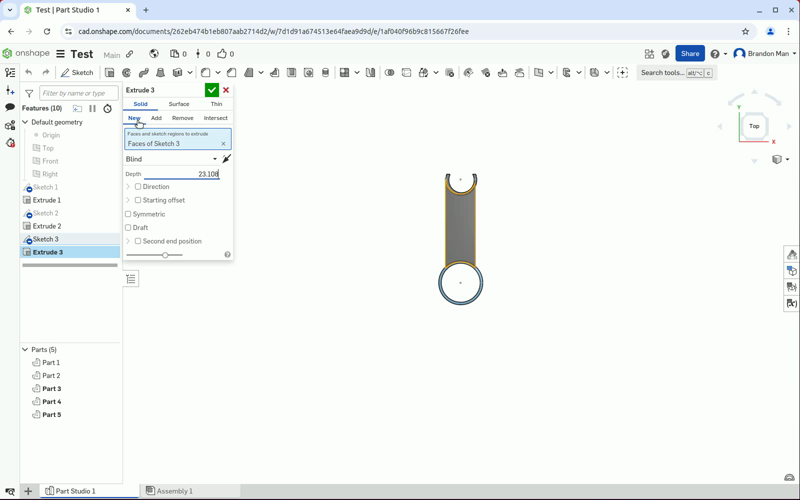
key(enter)
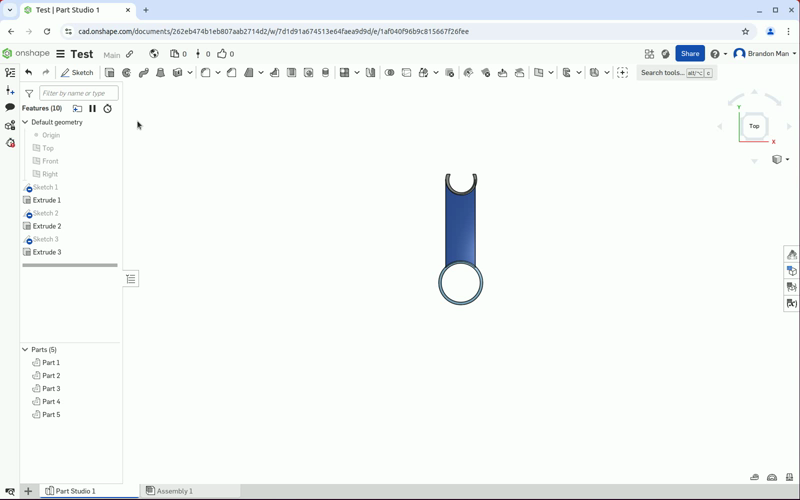
key(shift+h)
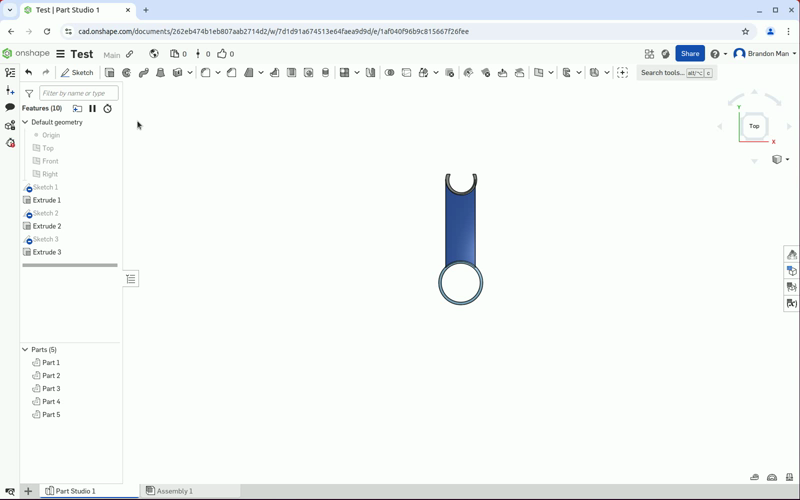
key(shift+h)
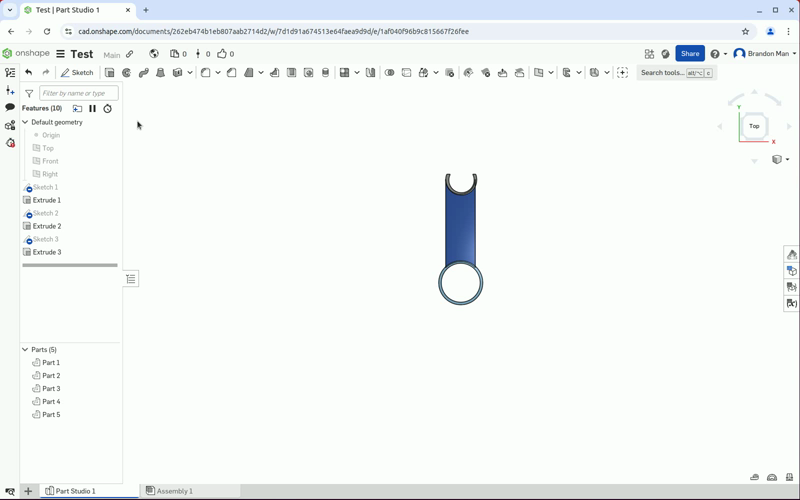
mouse_move(73, 189)
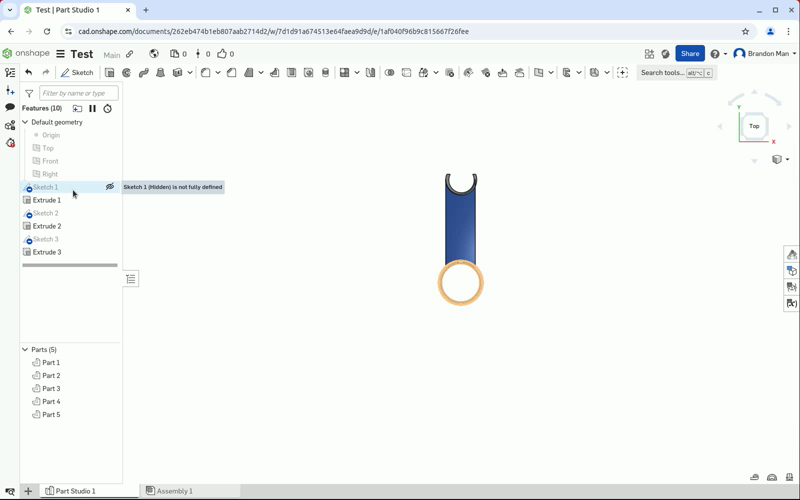
click(73, 189)
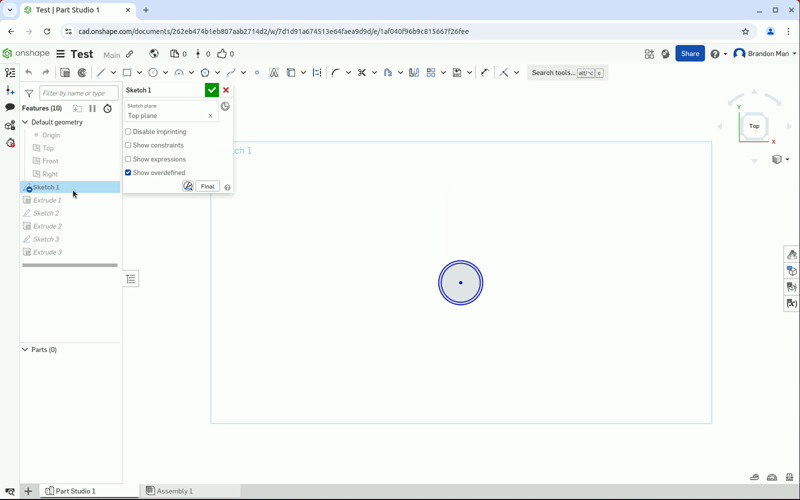
mouse_move(229, 92)
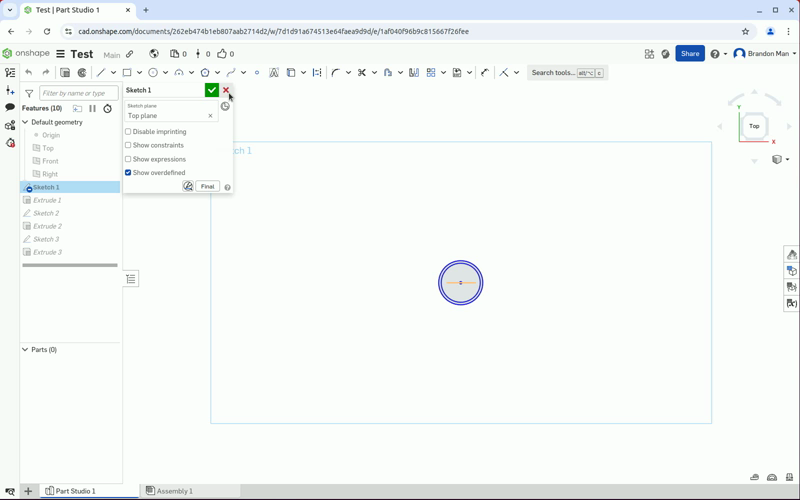
click(229, 92)
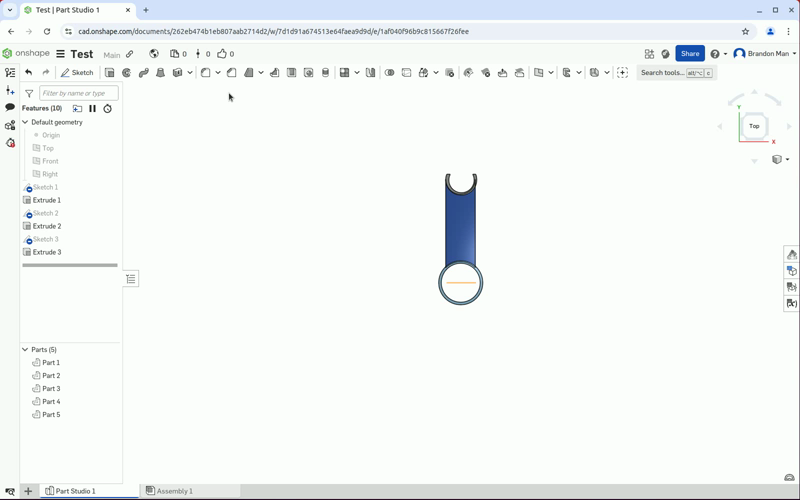
mouse_move(73, 352)
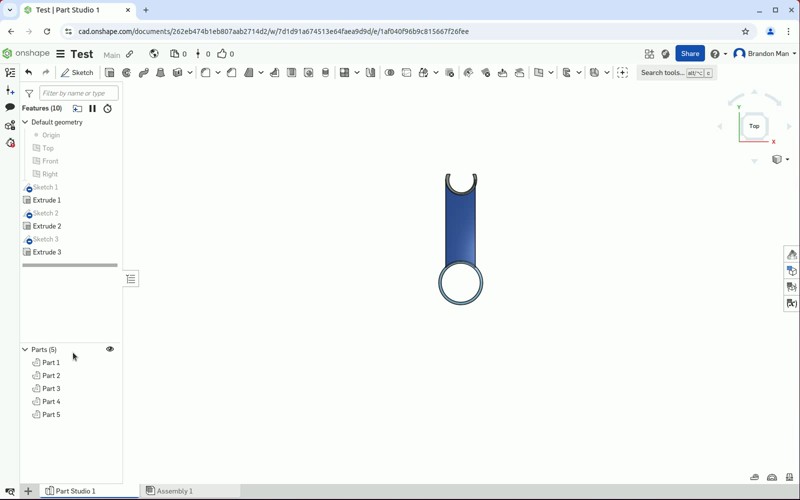
key(y)
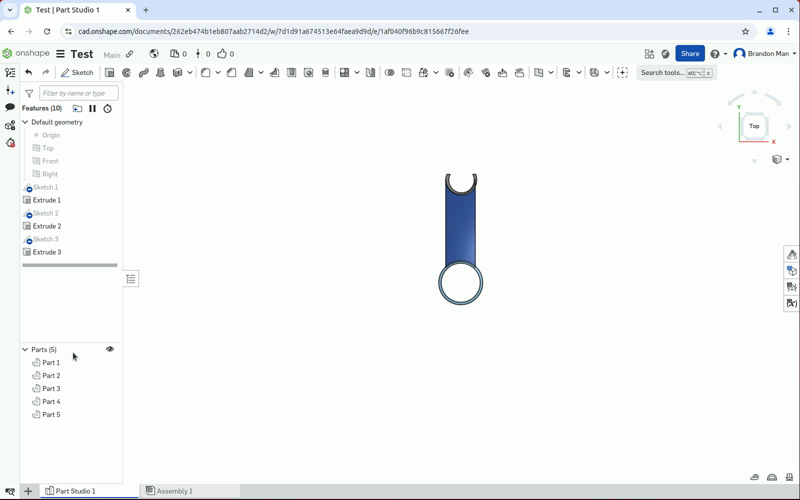
key(shift+p)
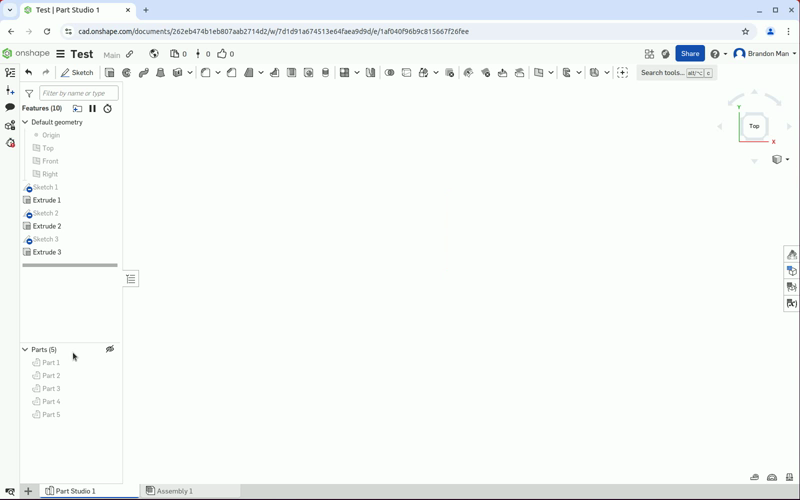
key(space)
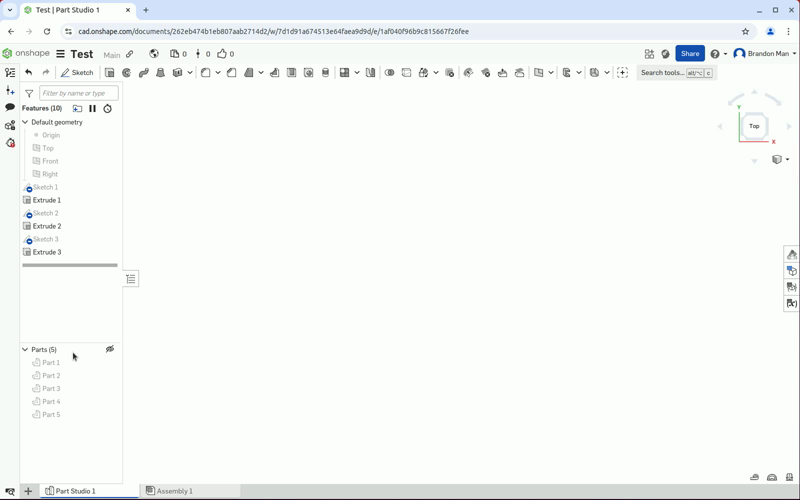
key_down(shift)
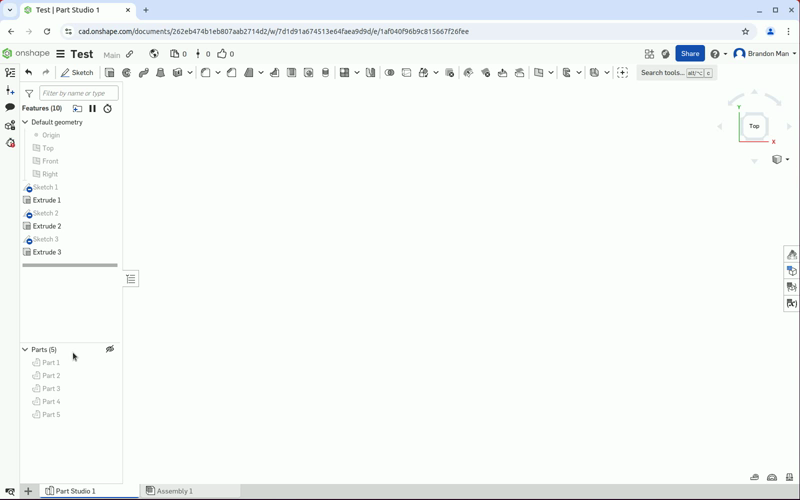
key(up)
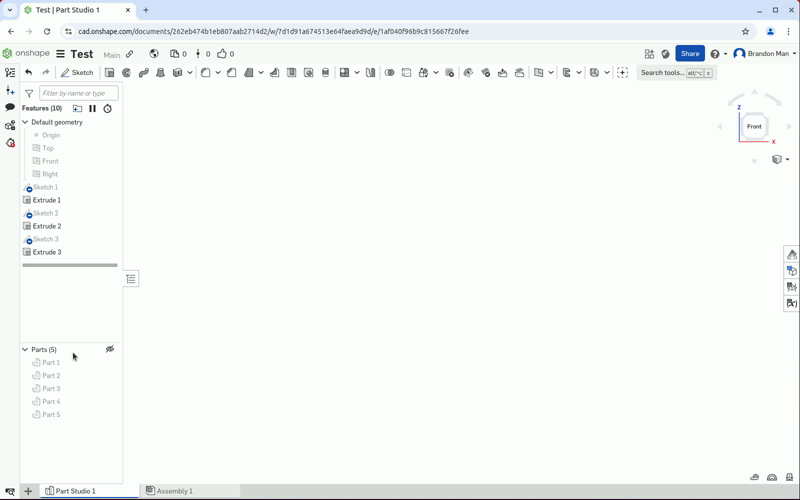
key_up(shift)
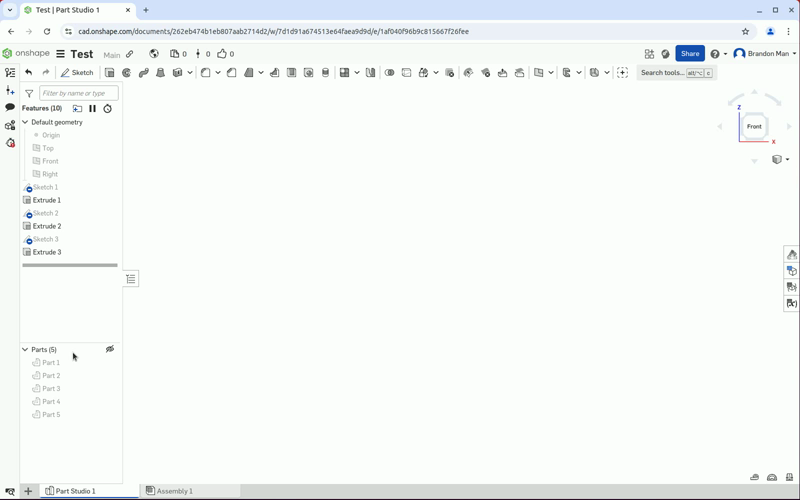
key(space)
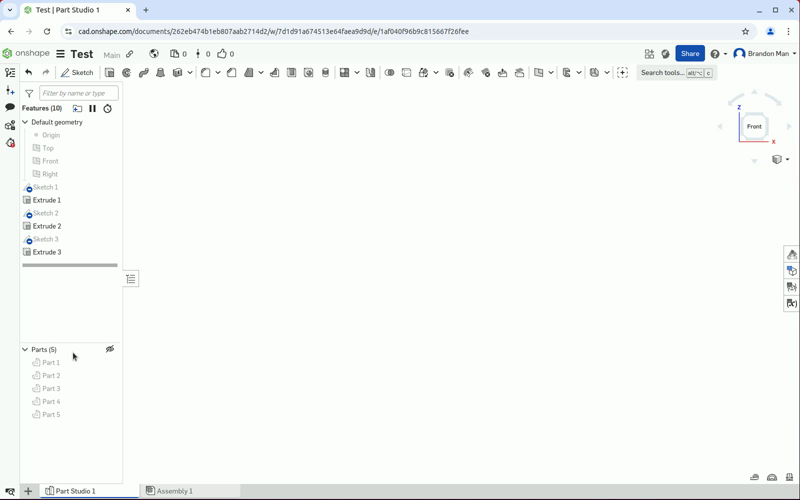
key_down(shift)
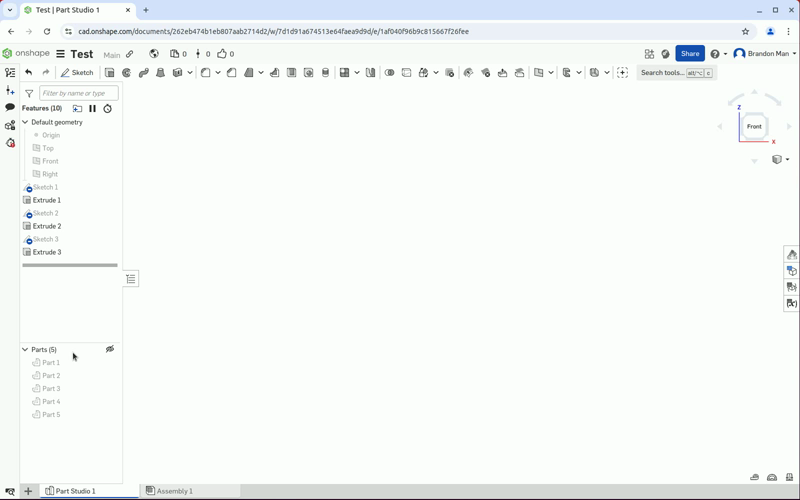
key(left)
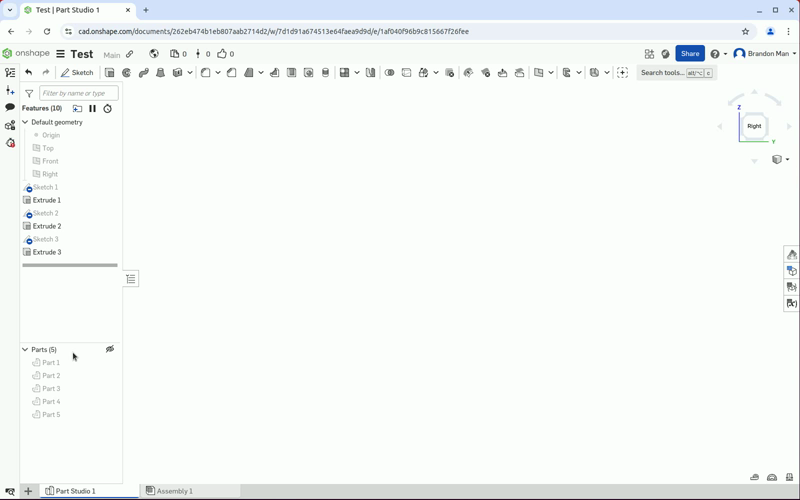
key_up(shift)
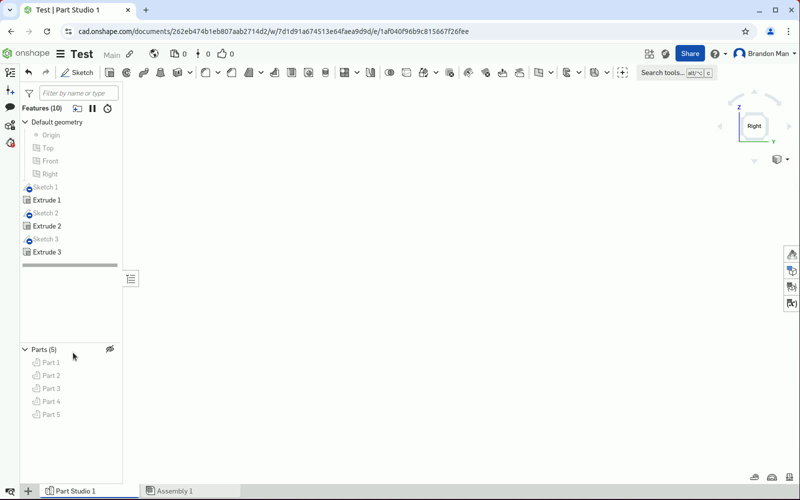
mouse_move(73, 352)
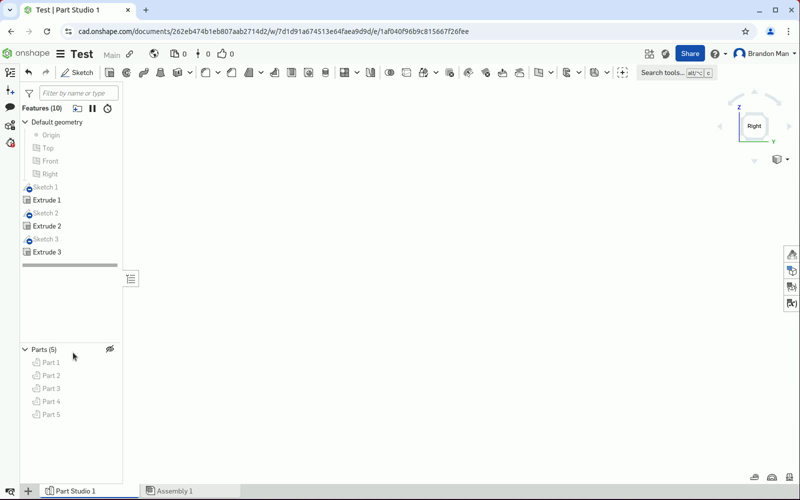
key(shift+y)
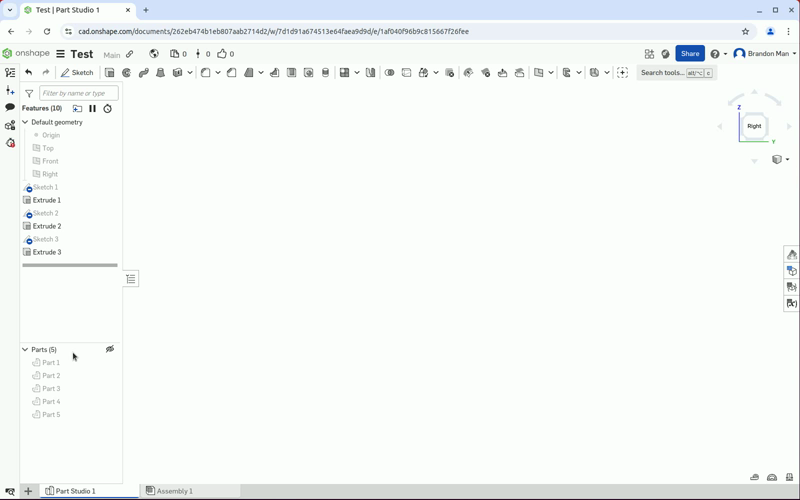
key(shift+s)
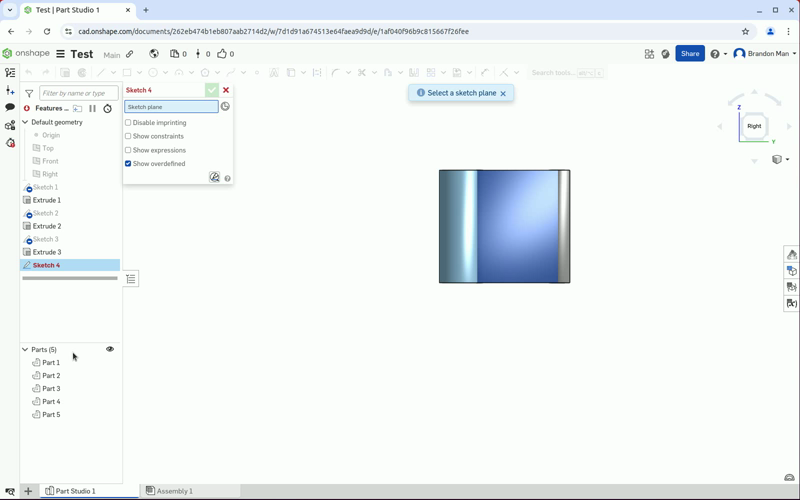
mouse_move(73, 176)
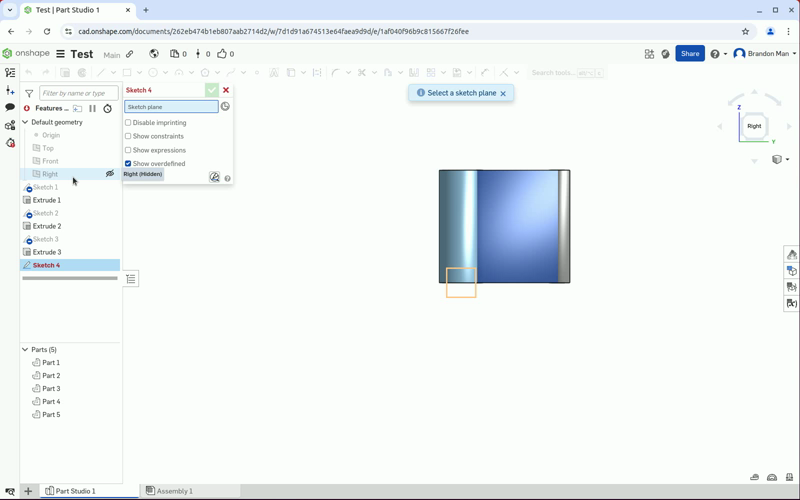
click(73, 176)
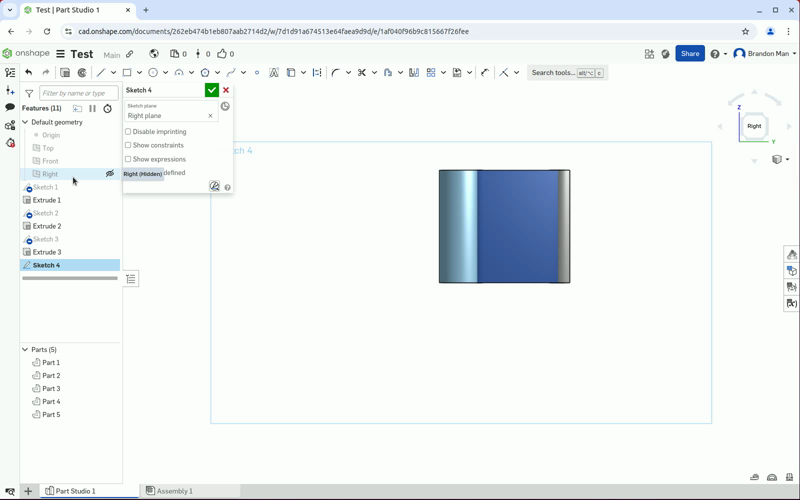
mouse_move(73, 352)
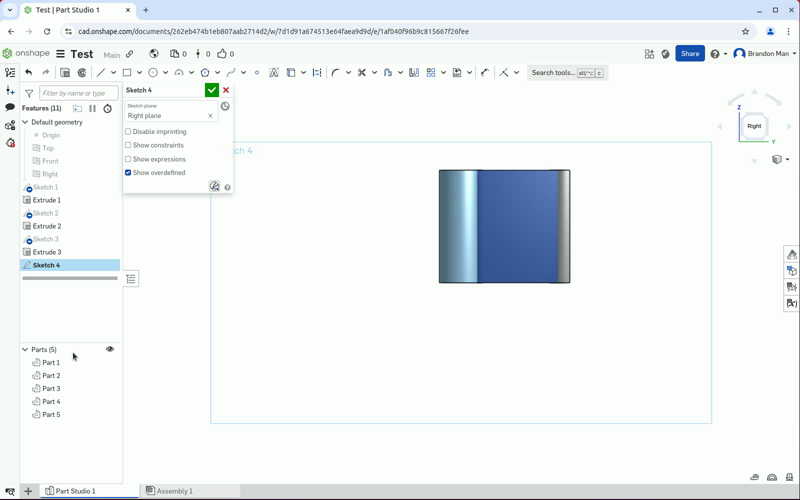
key(y)
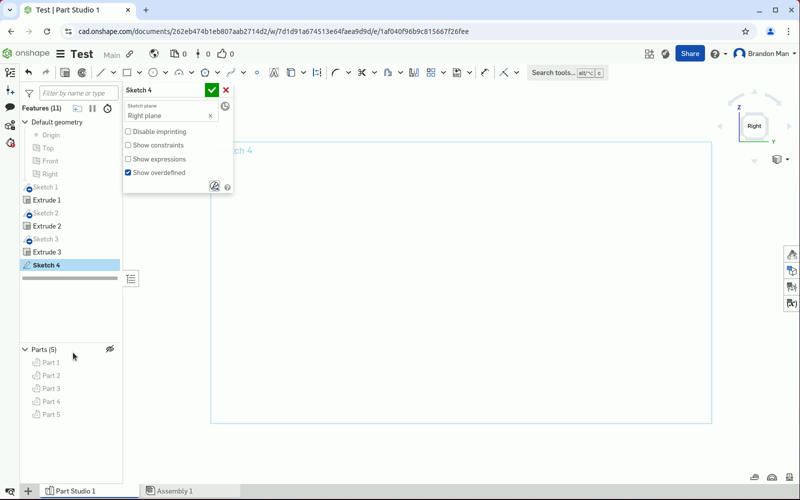
key(l)
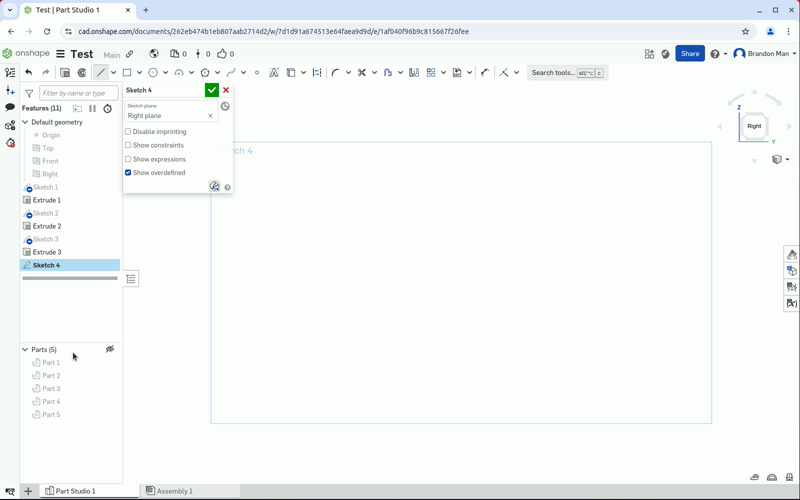
key_down(shift)
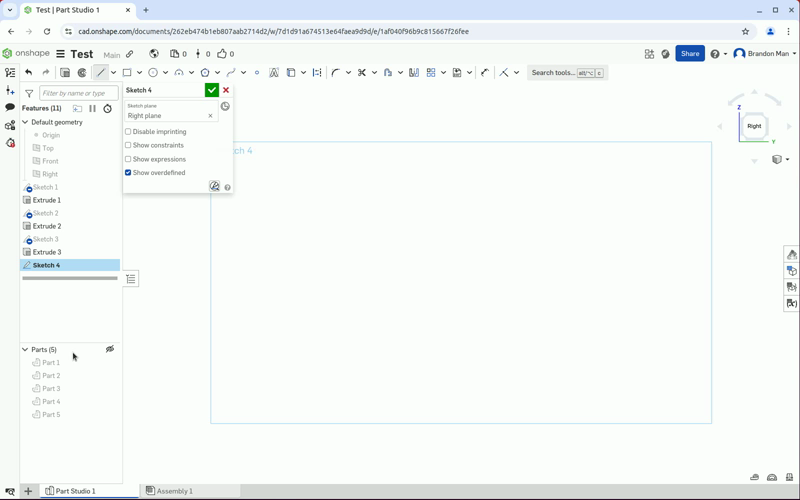
mouse_move(476, 264)
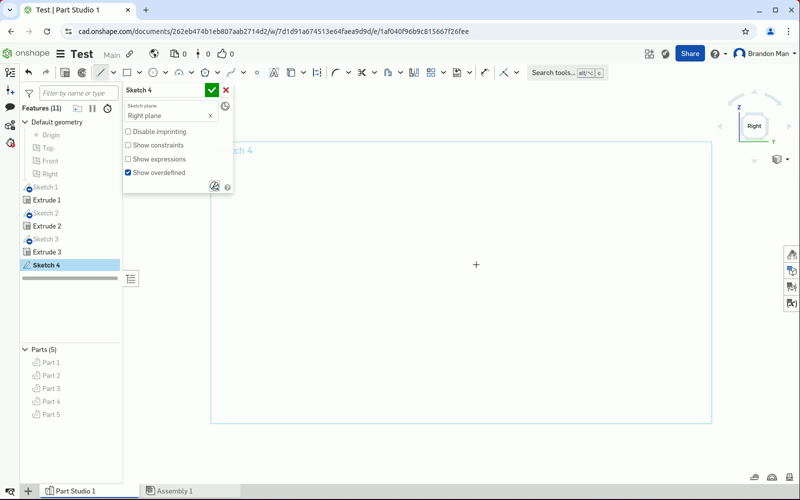
click(476, 264)
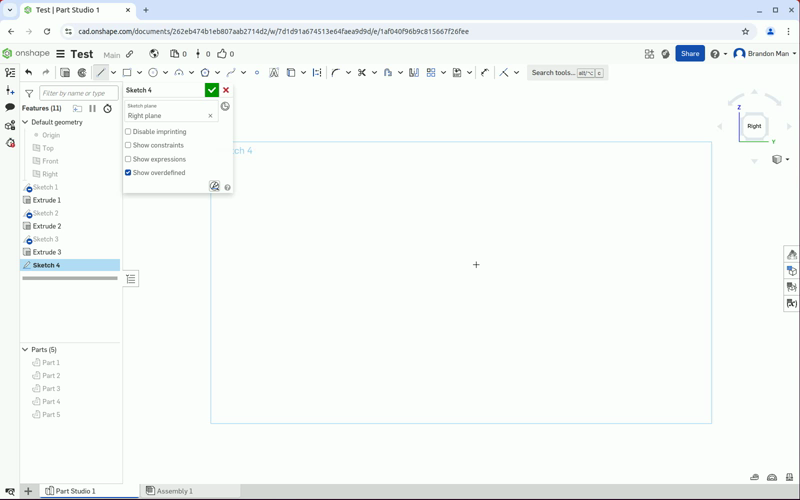
key_up(shift)
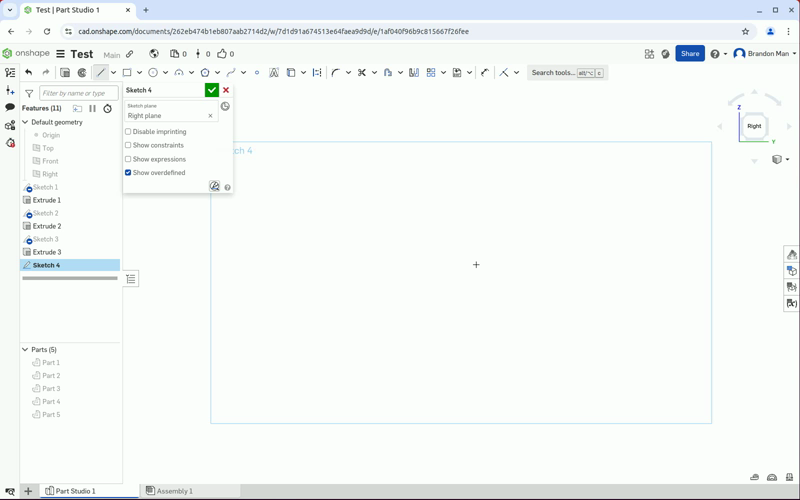
key_down(shift)
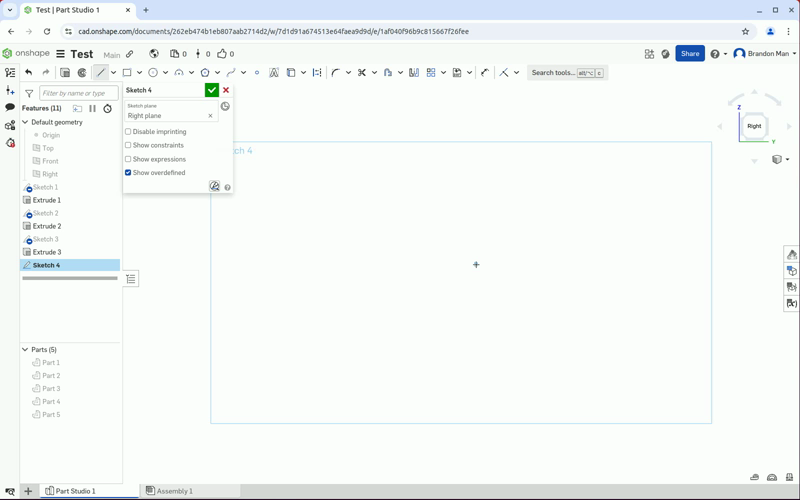
mouse_move(537, 264)
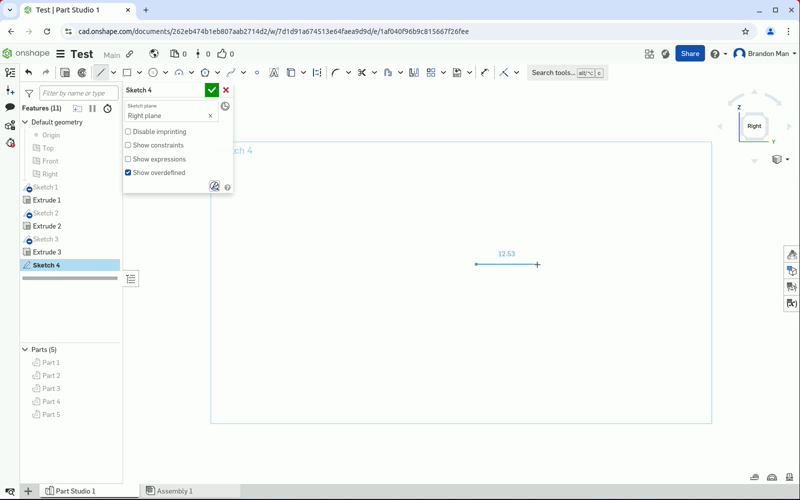
click(537, 264)
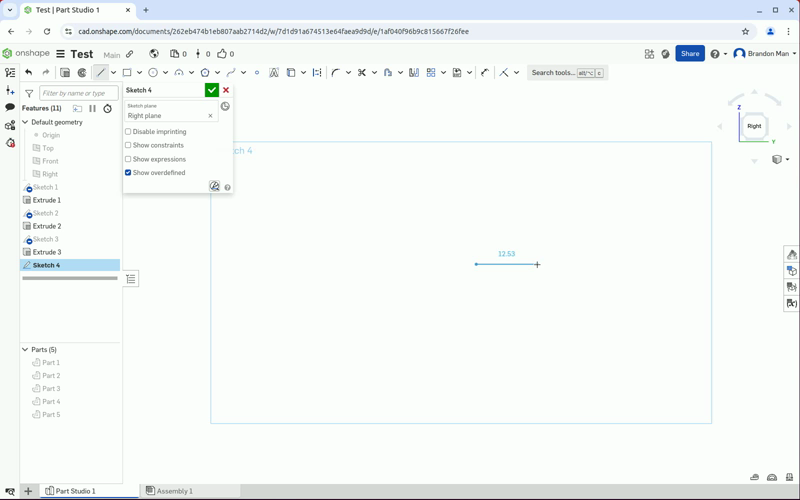
key_up(shift)
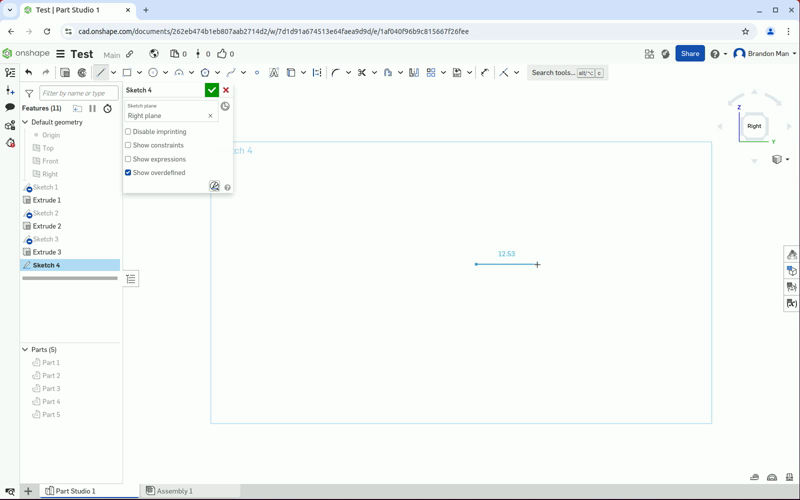
key_down(shift)
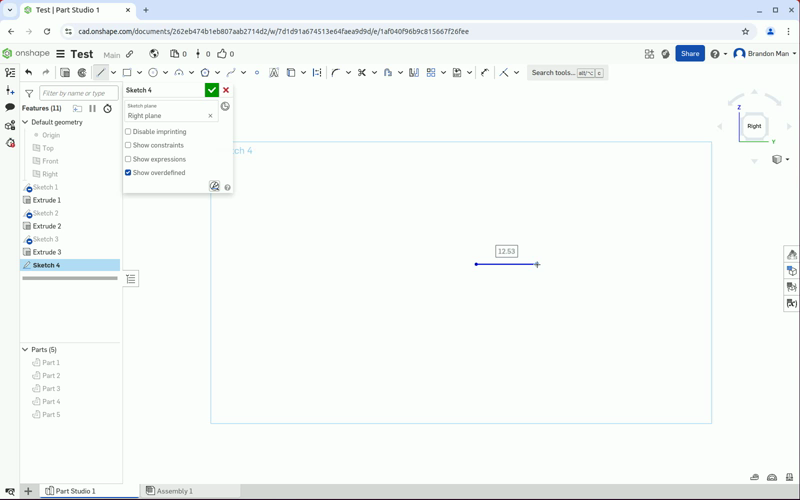
mouse_move(537, 189)
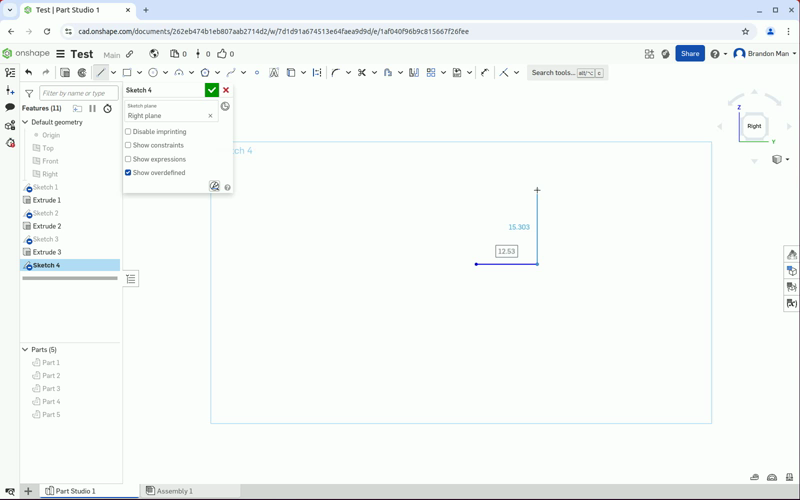
click(537, 189)
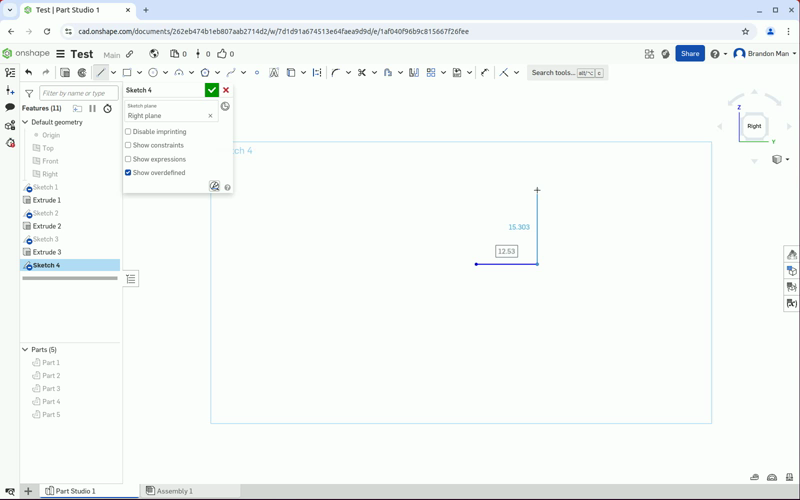
key_up(shift)
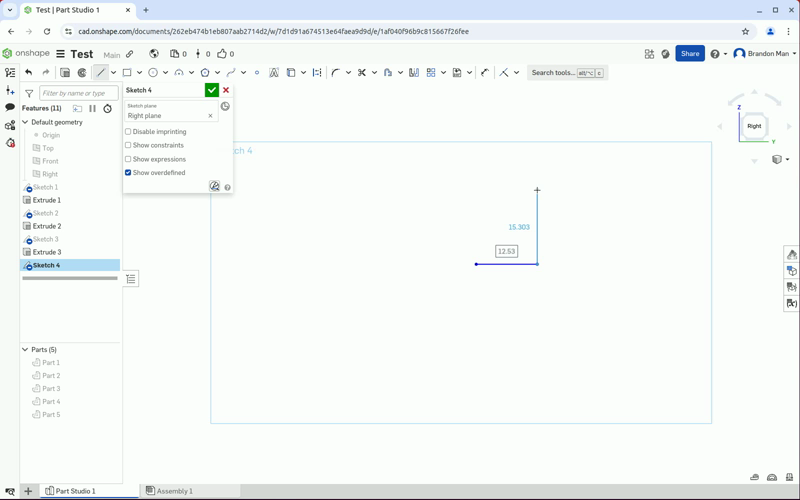
key_down(shift)
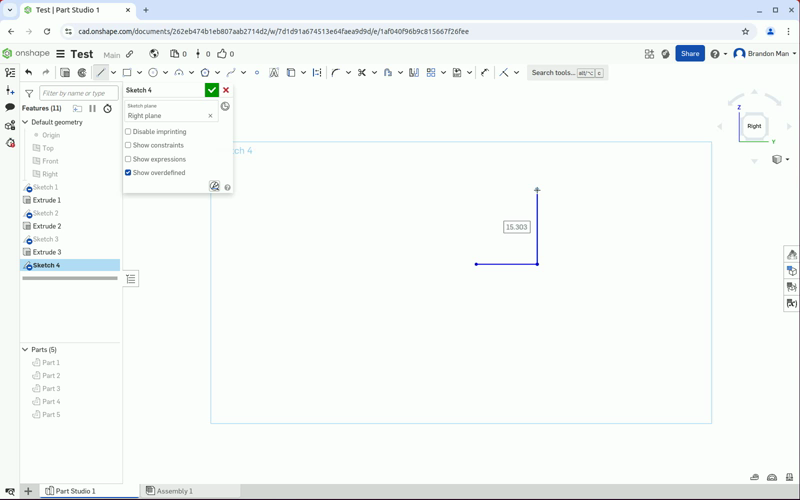
mouse_move(476, 189)
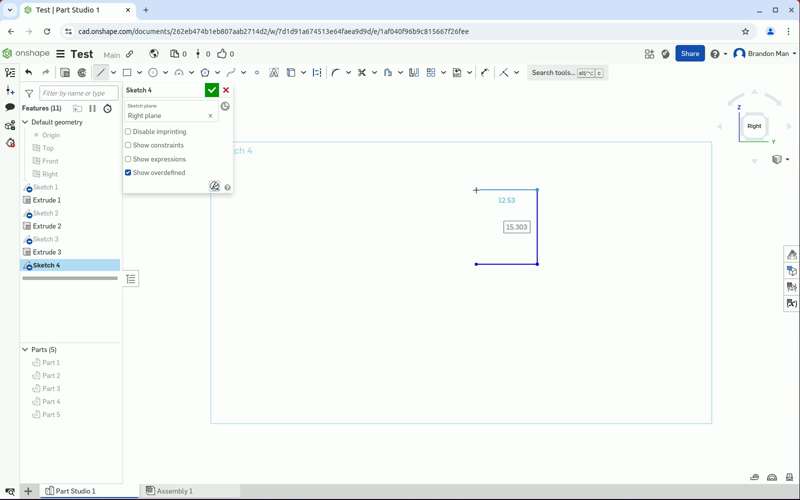
click(476, 189)
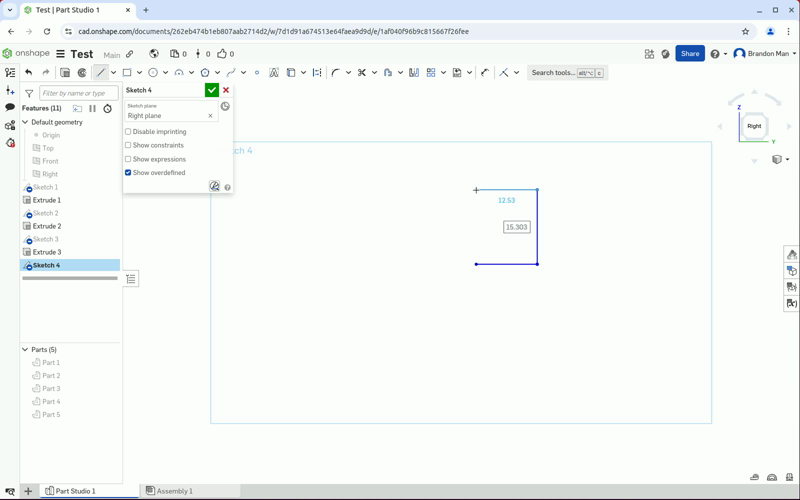
key_up(shift)
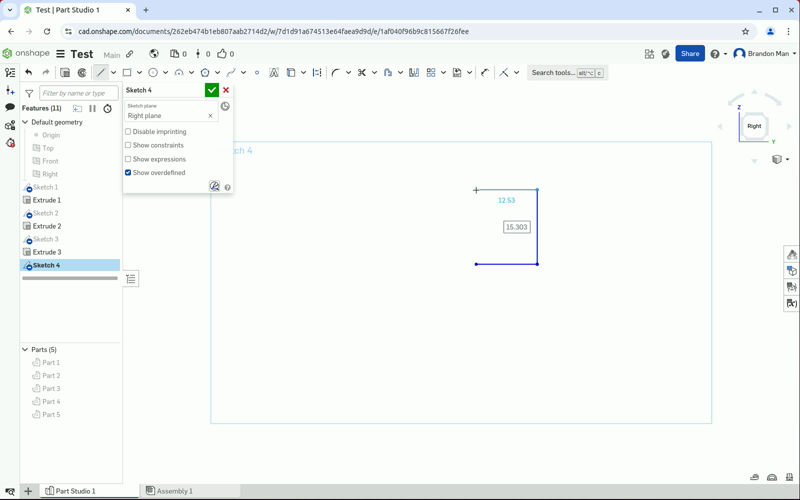
key_down(shift)
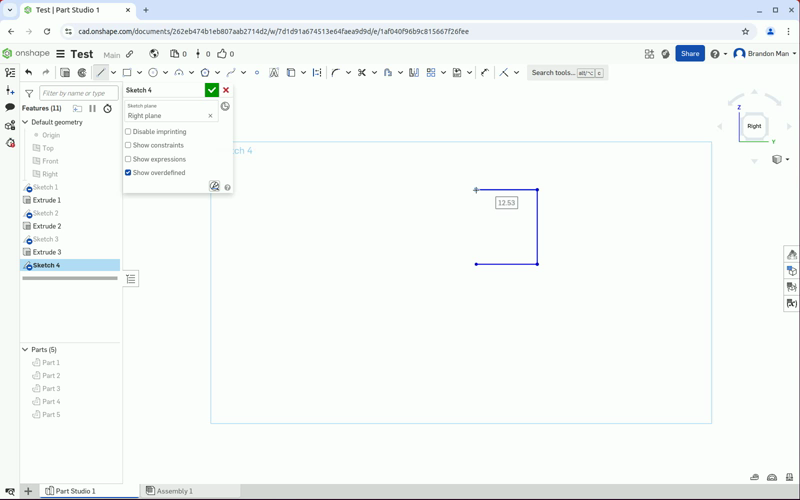
mouse_move(476, 264)
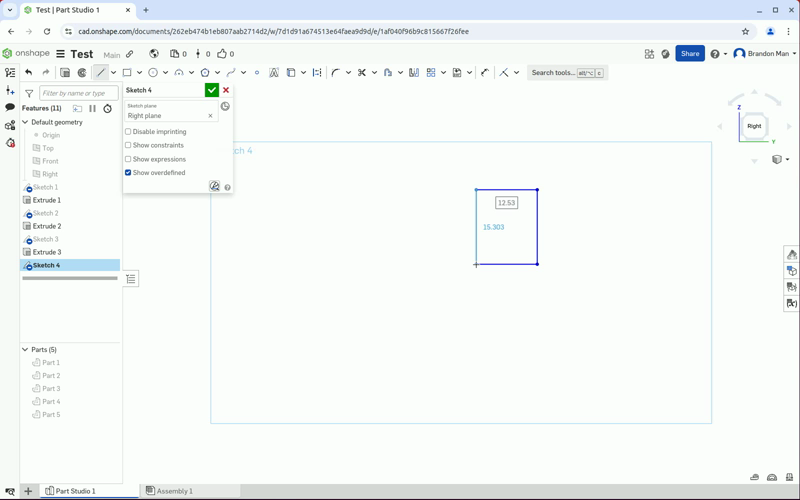
key_up(shift)
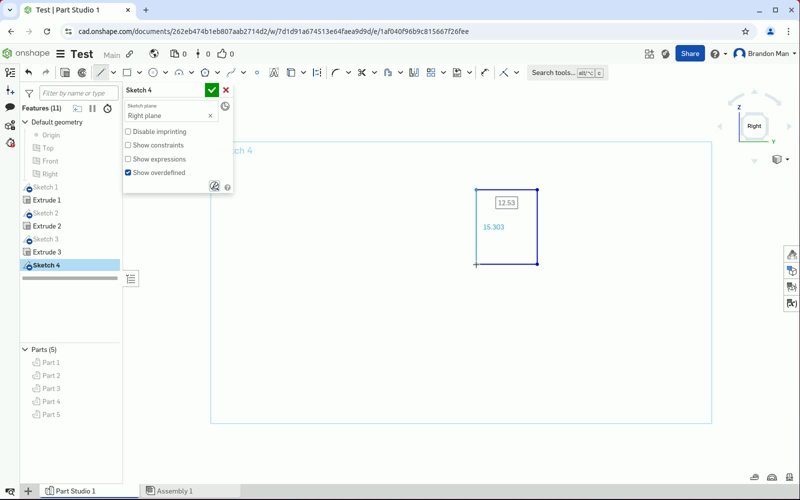
click(476, 264)
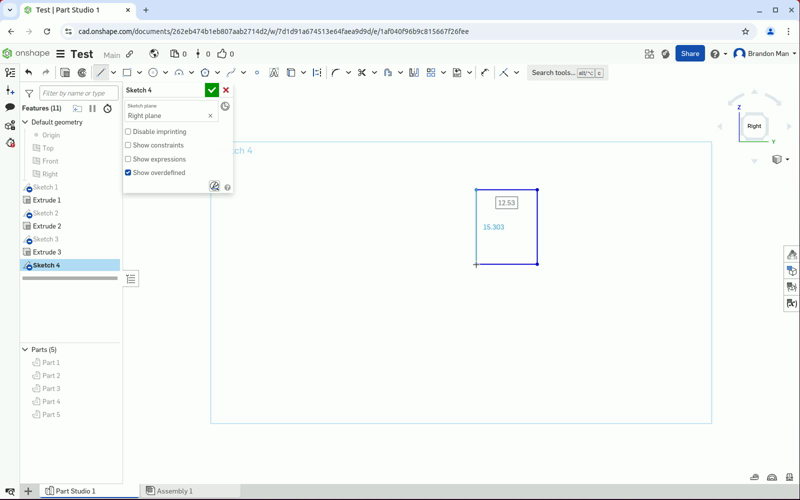
key(esc)
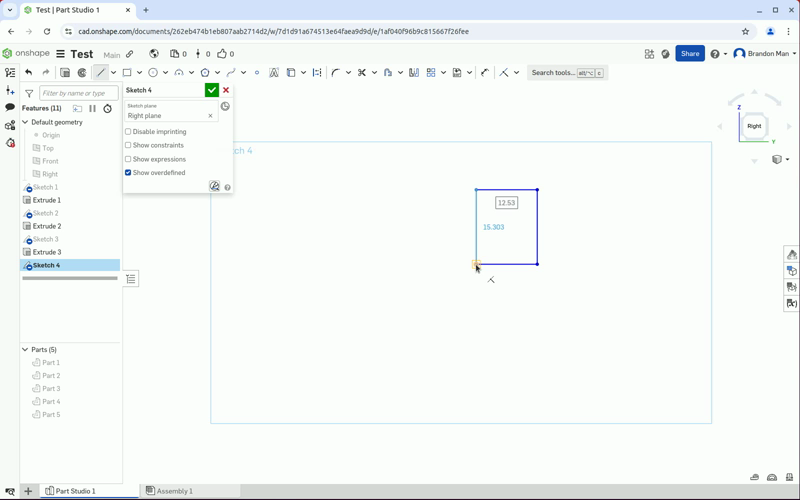
mouse_move(520, 249)
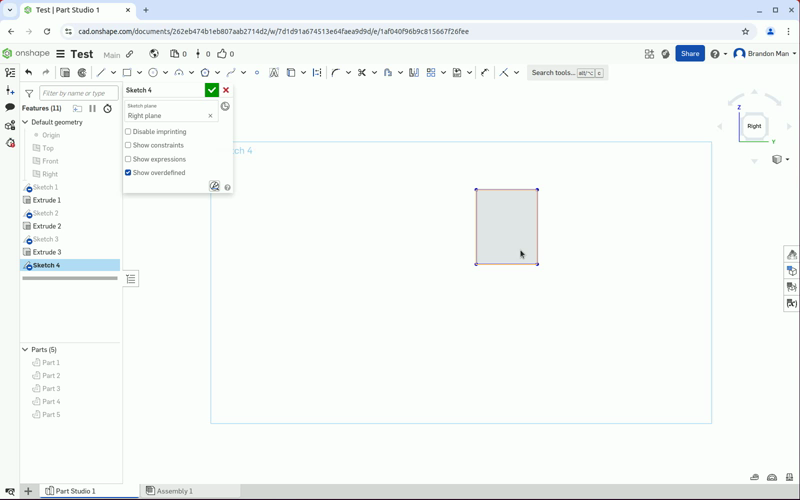
click(520, 249)
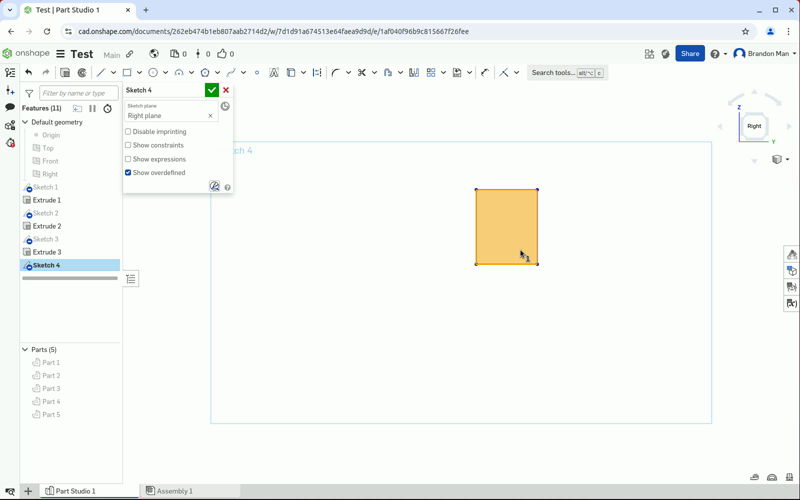
mouse_move(73, 352)
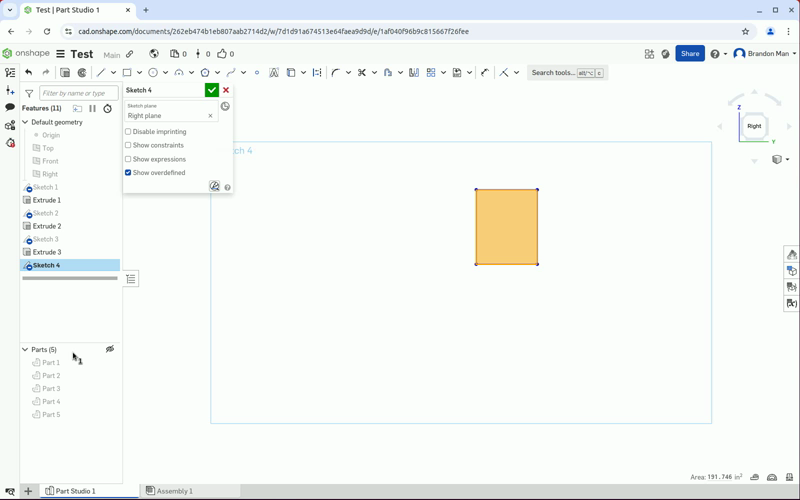
key(shift+y)
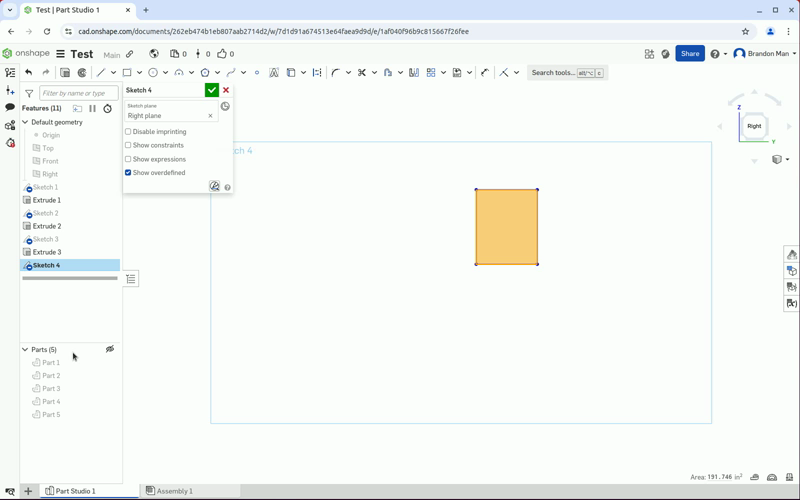
key(shift+e)
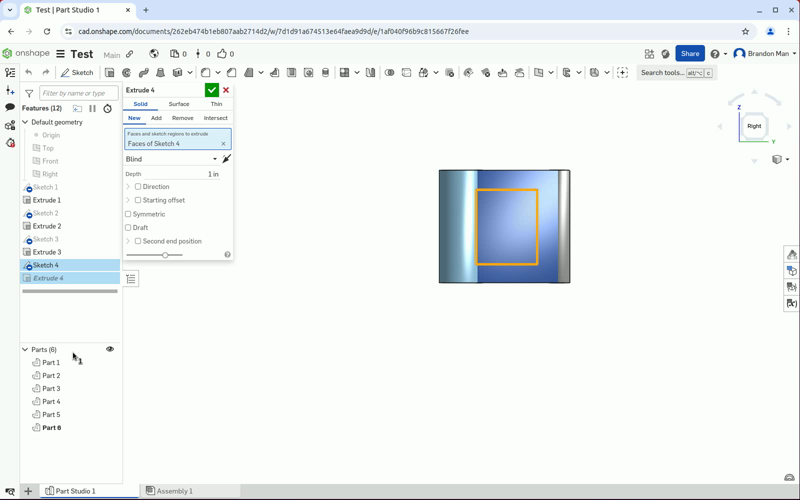
mouse_move(143, 106)
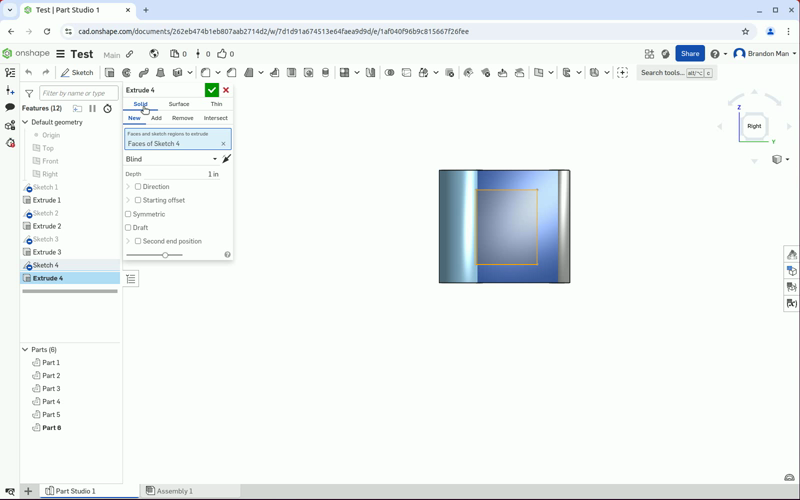
click(143, 106)
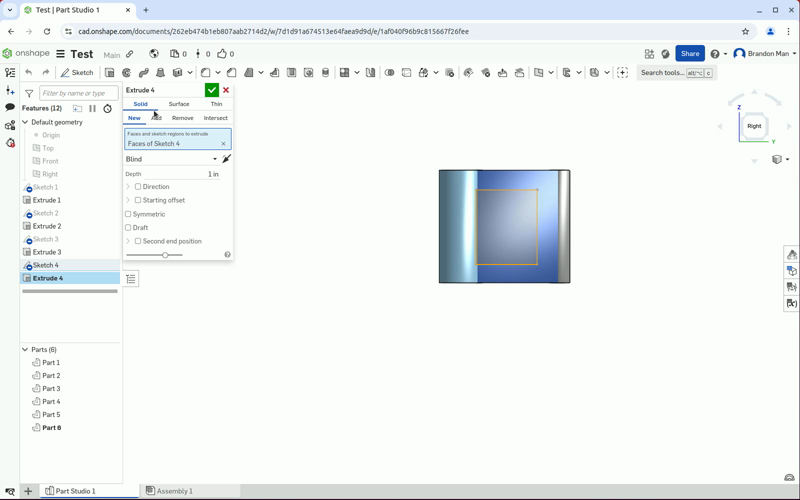
mouse_move(186, 120)
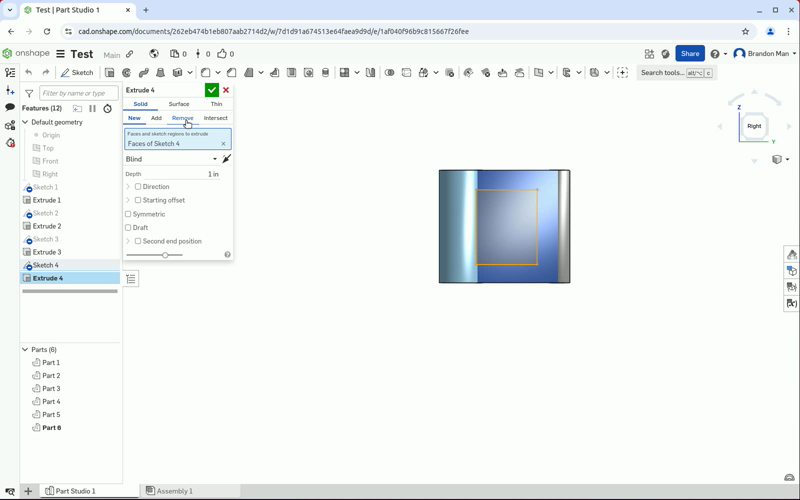
click(186, 120)
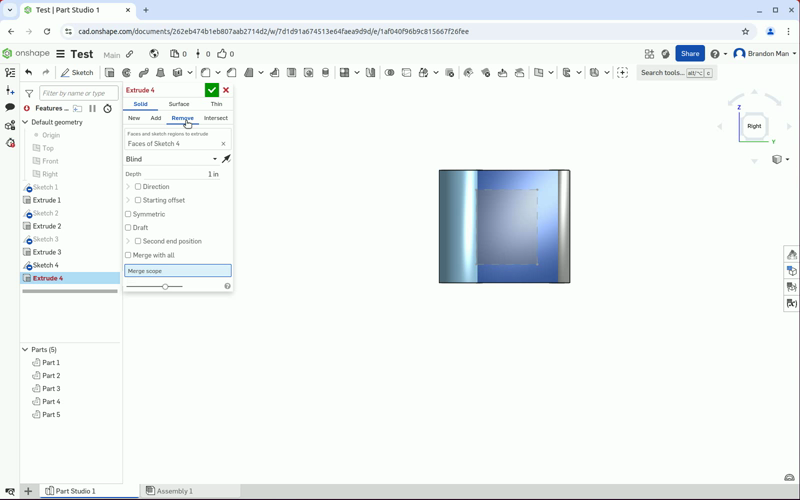
key(tab, 4)
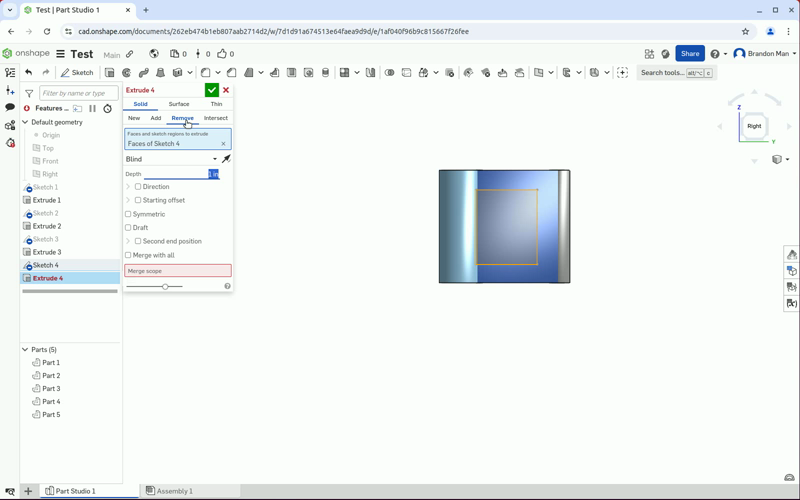
text(-6.74)
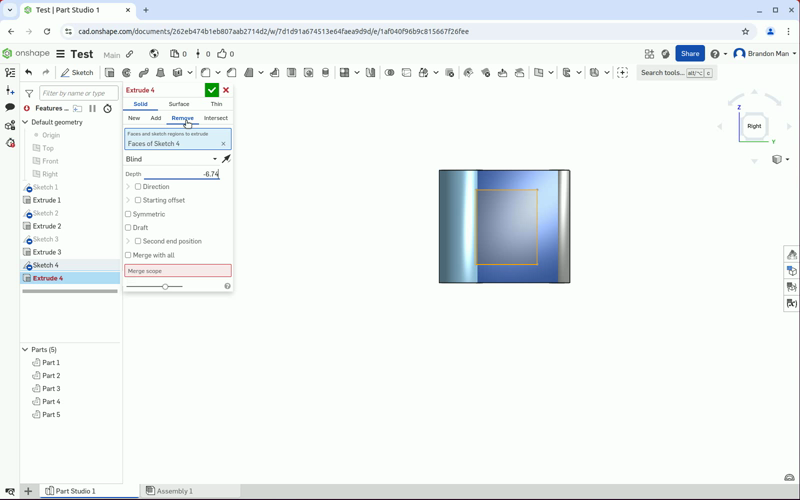
key(tab, 3)
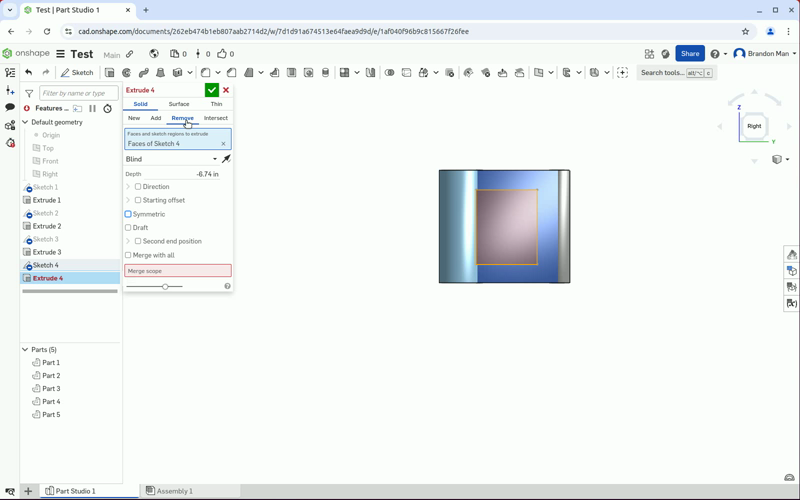
key(space)
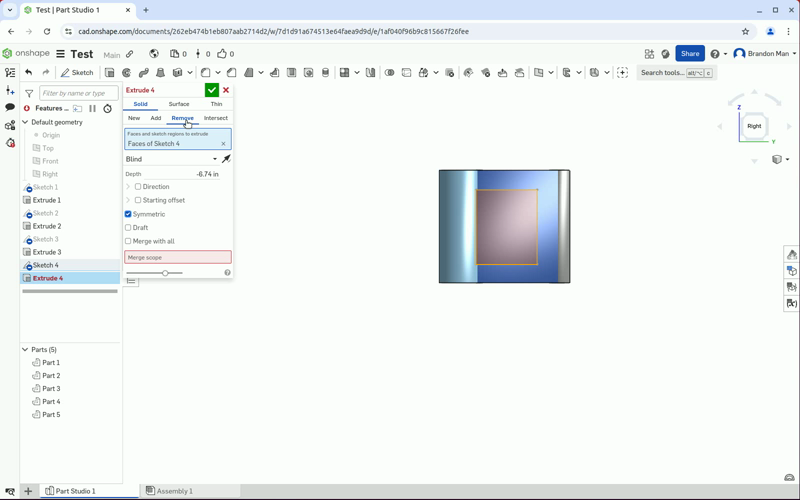
key(tab, 2)
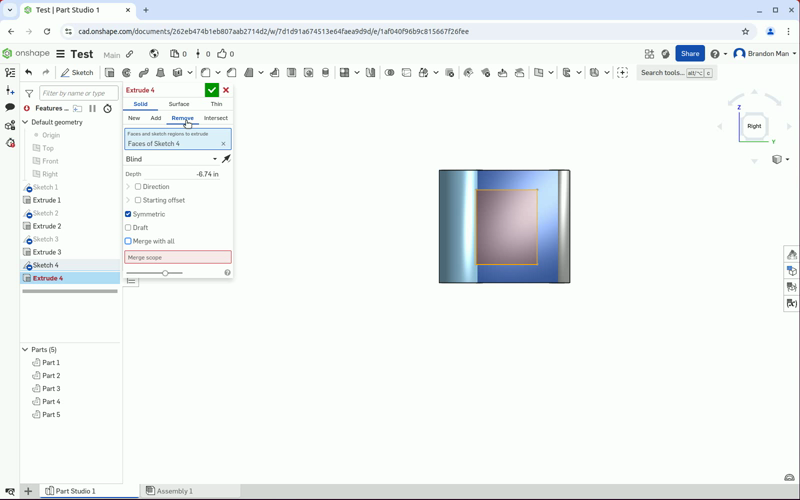
key(space)
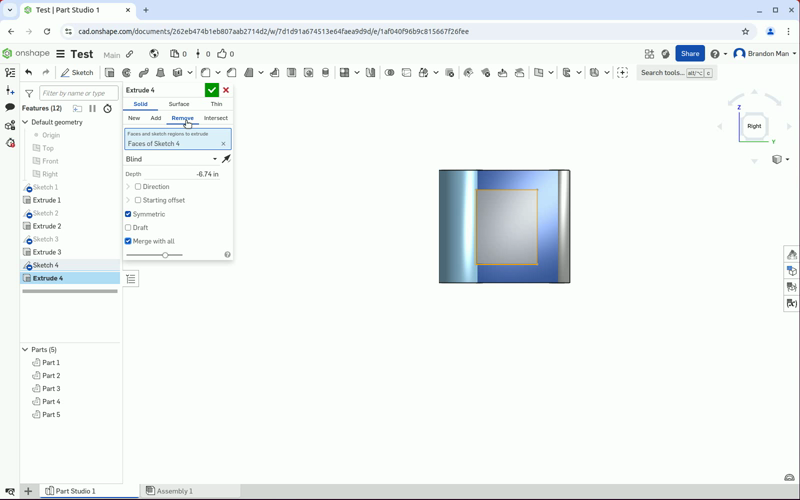
key(enter)
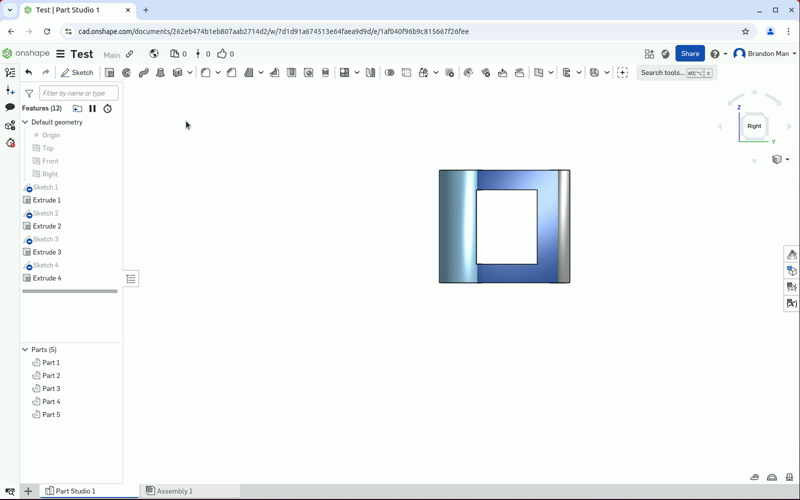
key(shift+h)
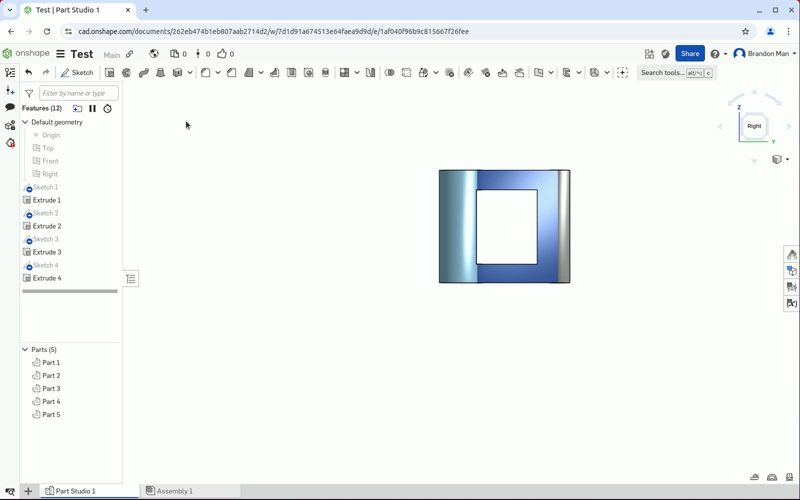
key(shift+h)
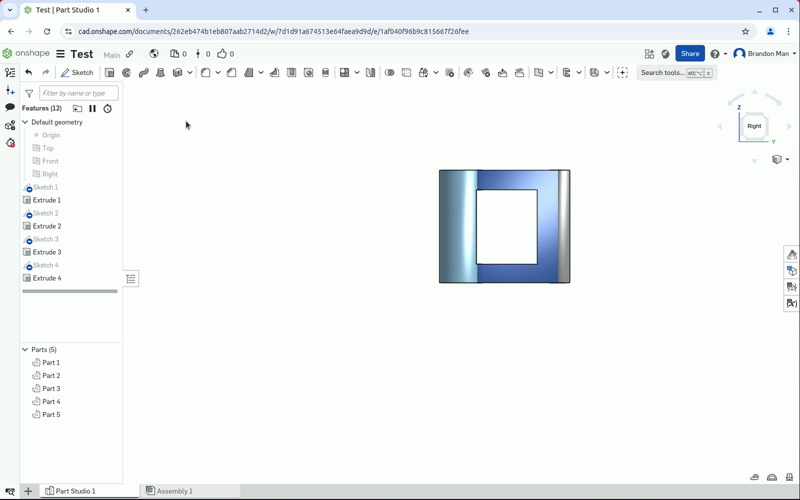
mouse_move(73, 189)
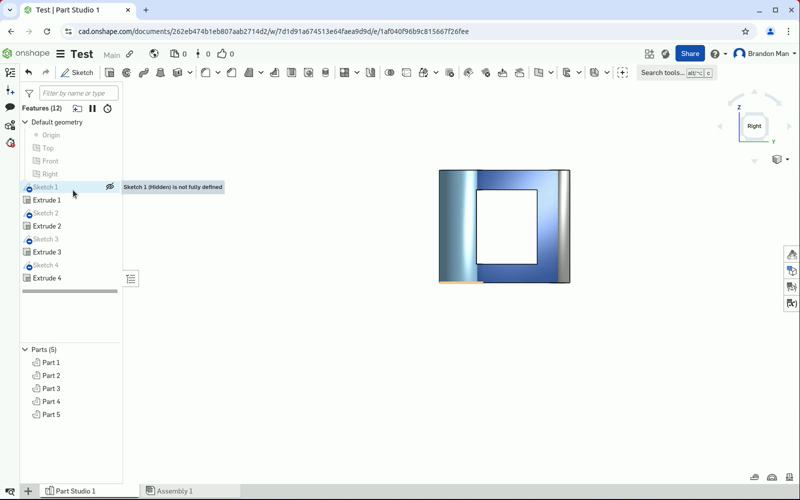
click(73, 189)
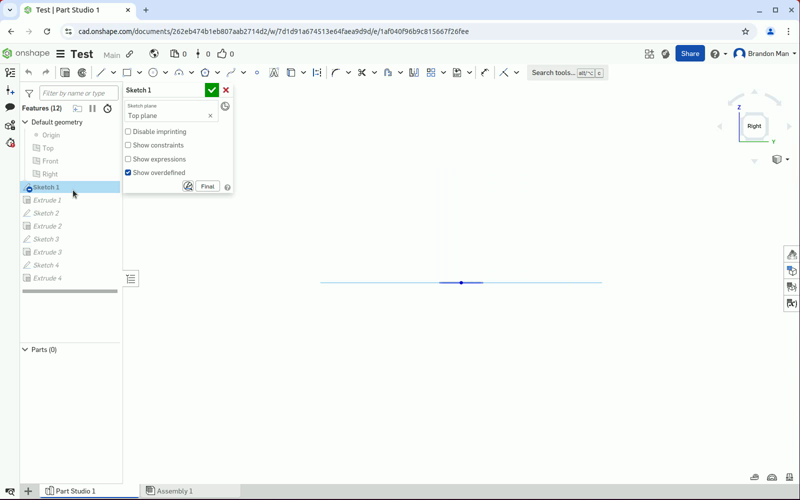
mouse_move(229, 92)
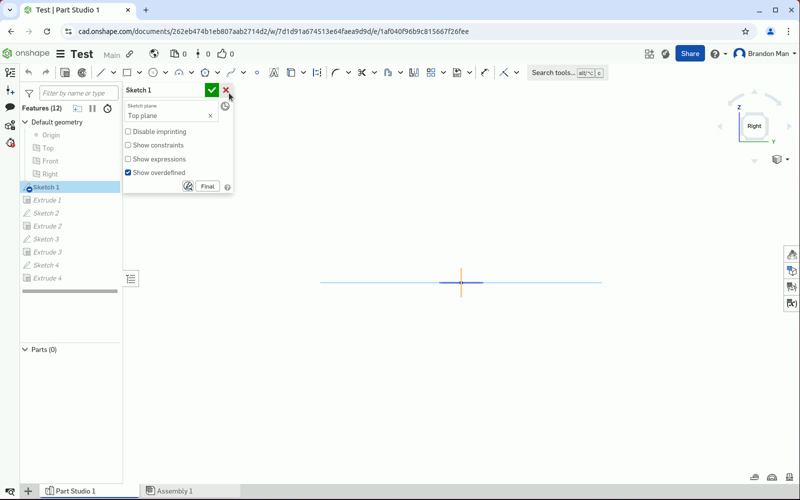
click(229, 92)
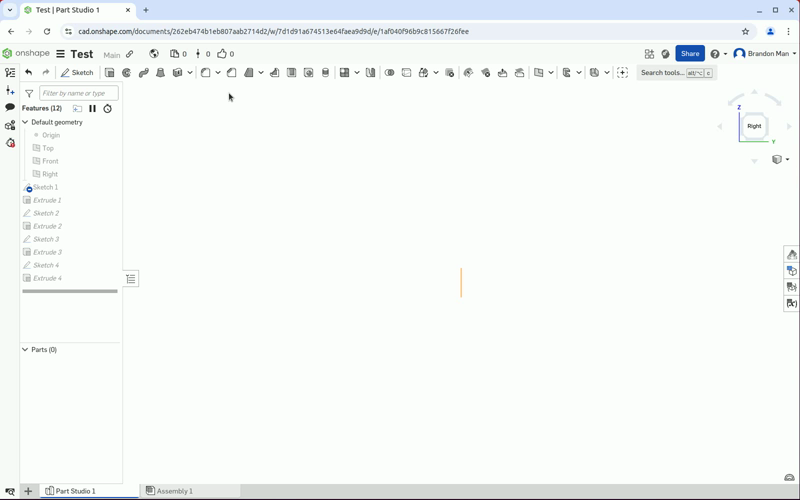
mouse_move(73, 352)
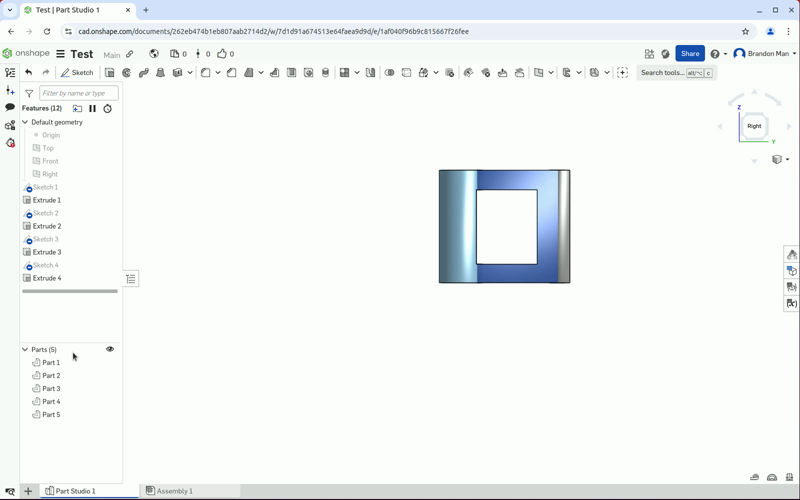
key(y)
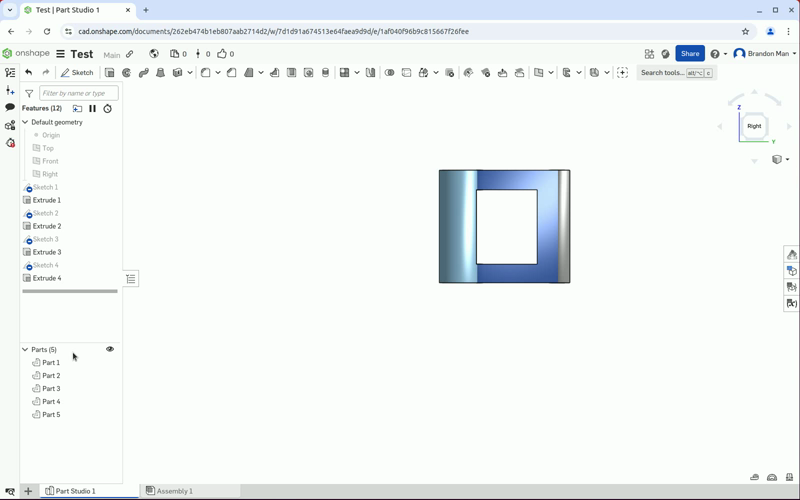
key(shift+p)
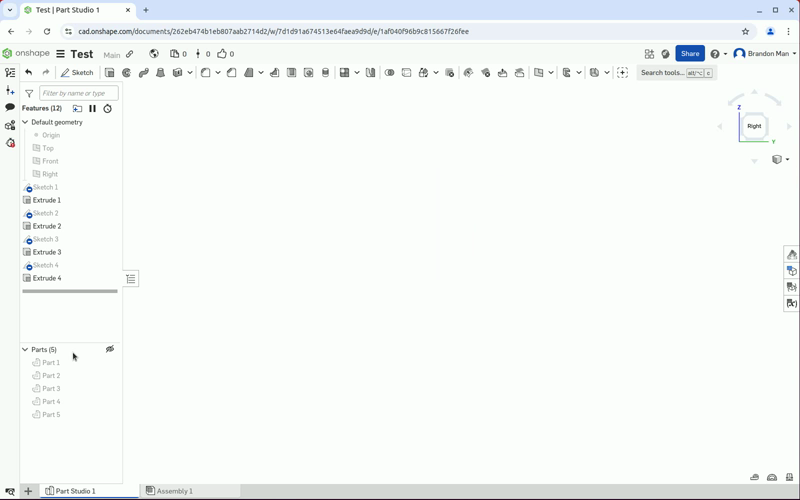
key(space)
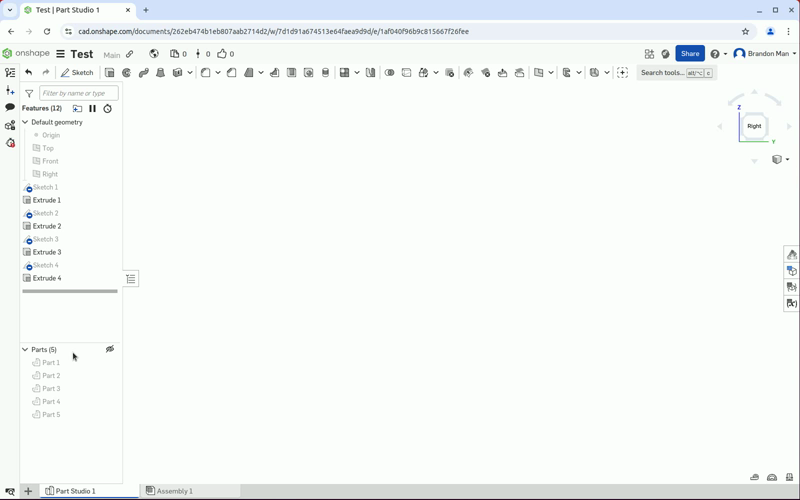
key_down(shift)
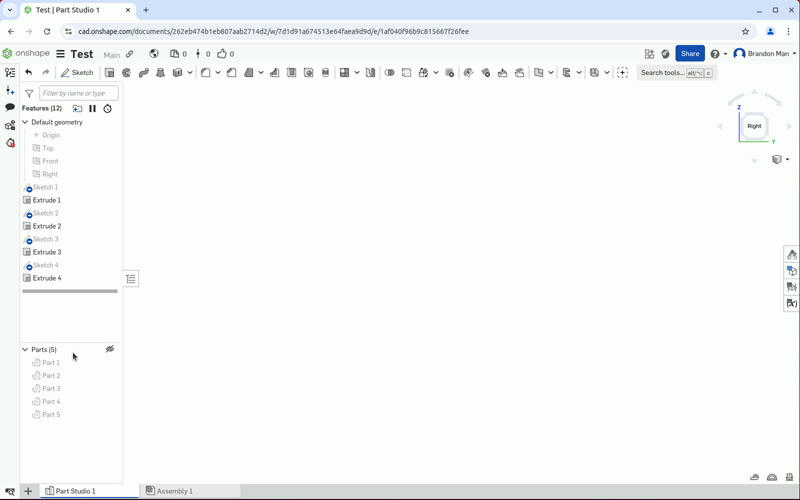
key(right)
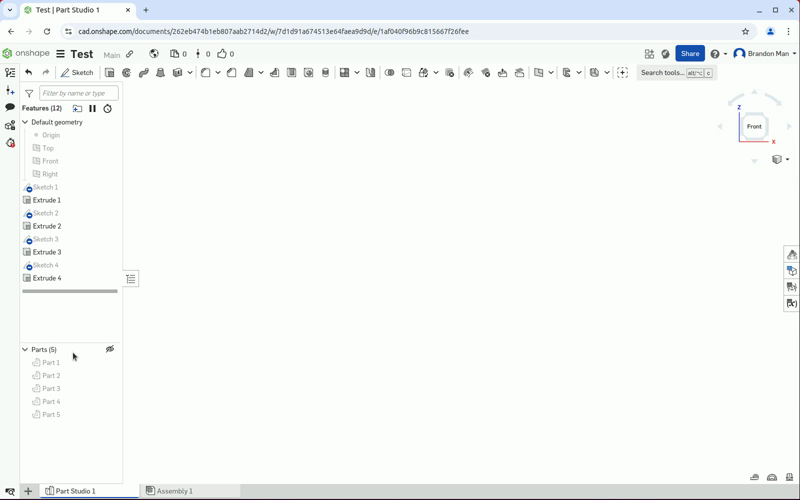
key_up(shift)
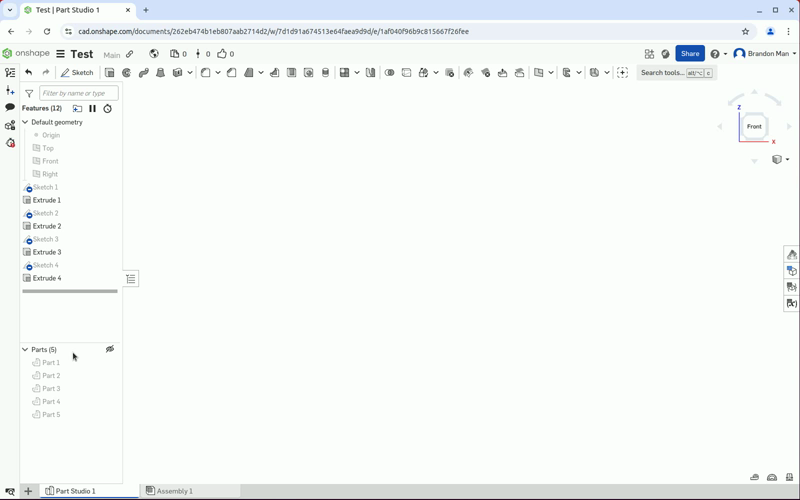
key(space)
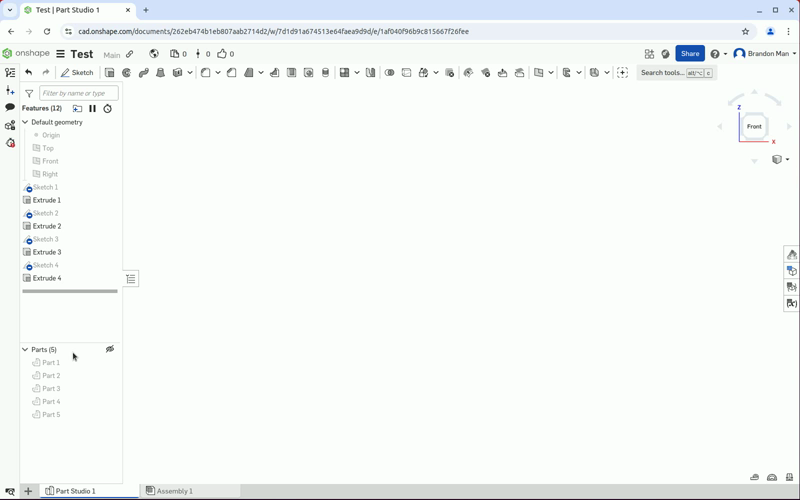
key_down(shift)
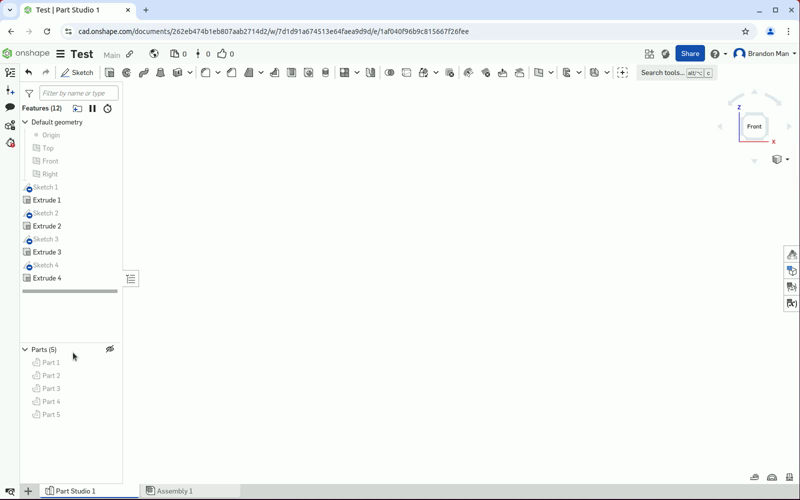
key(down)
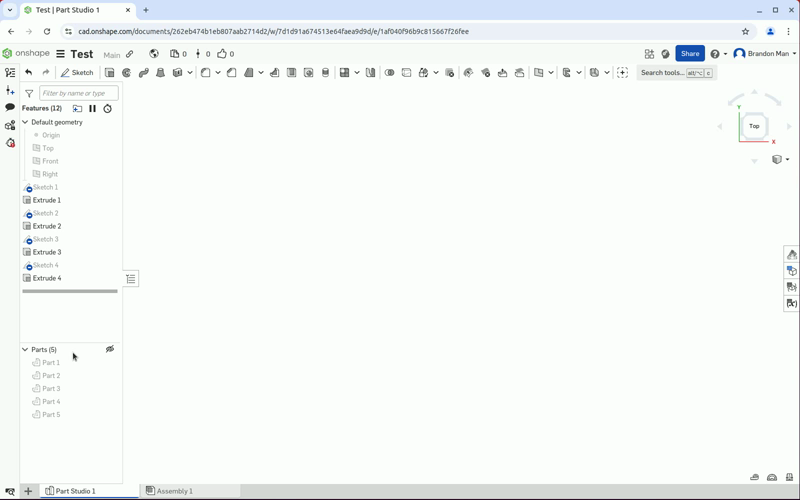
key_up(shift)
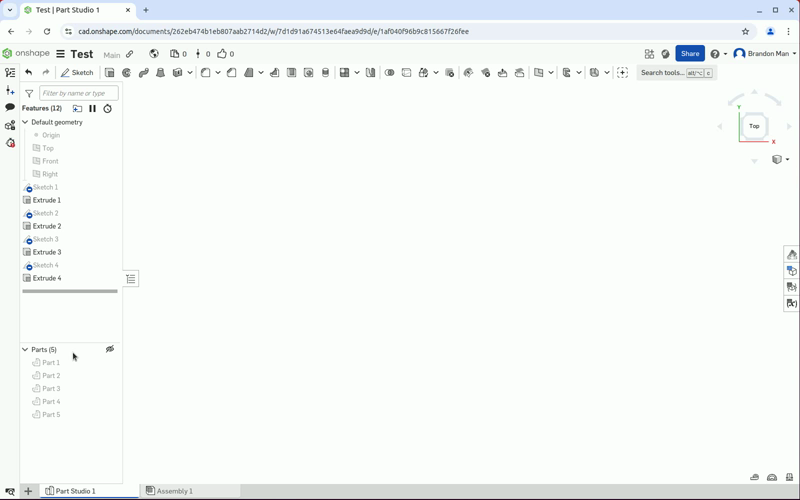
mouse_move(73, 352)
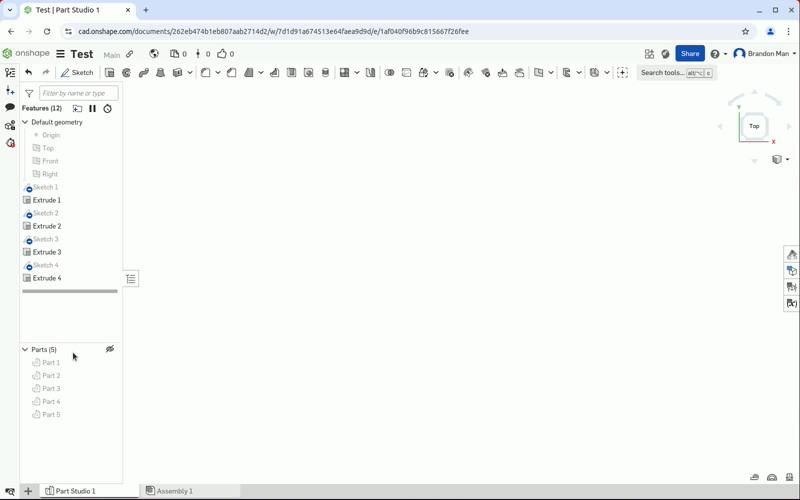
key(shift+y)
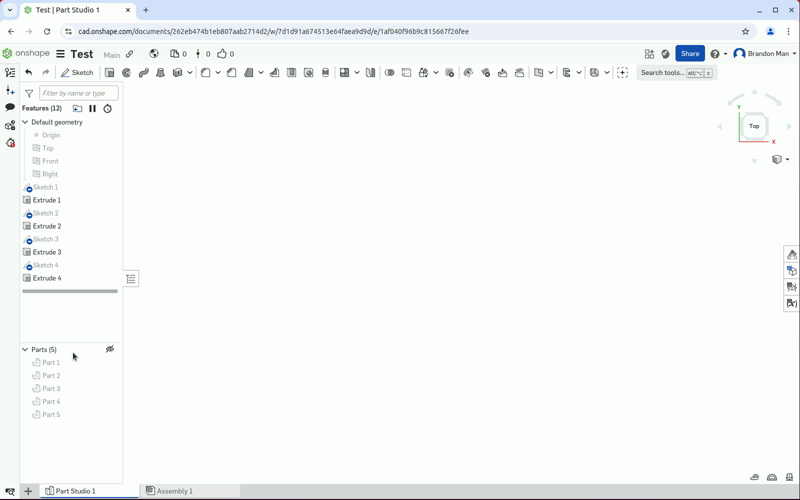
key(shift+s)
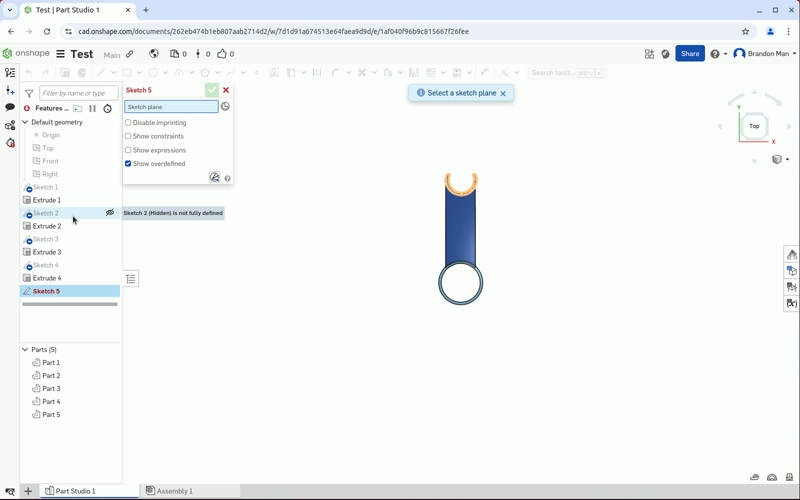
scroll(3)
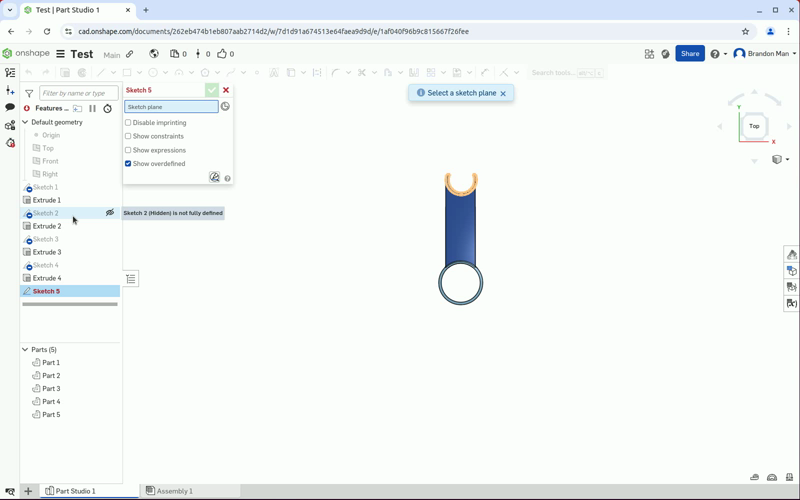
mouse_move(73, 150)
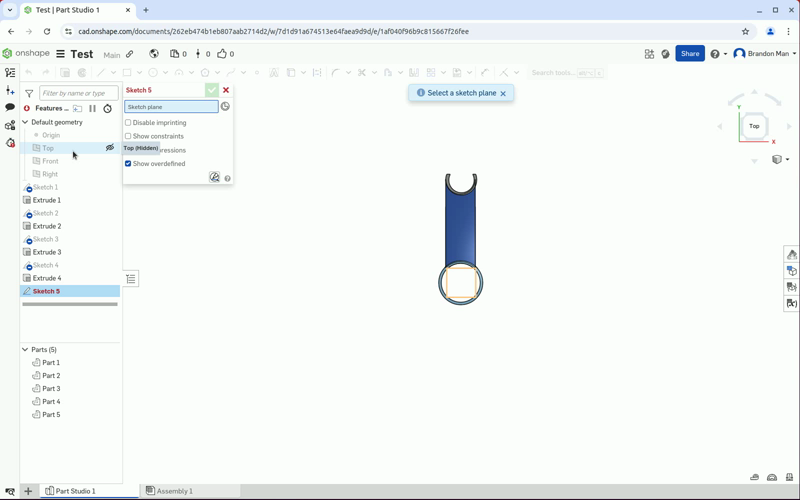
click(73, 150)
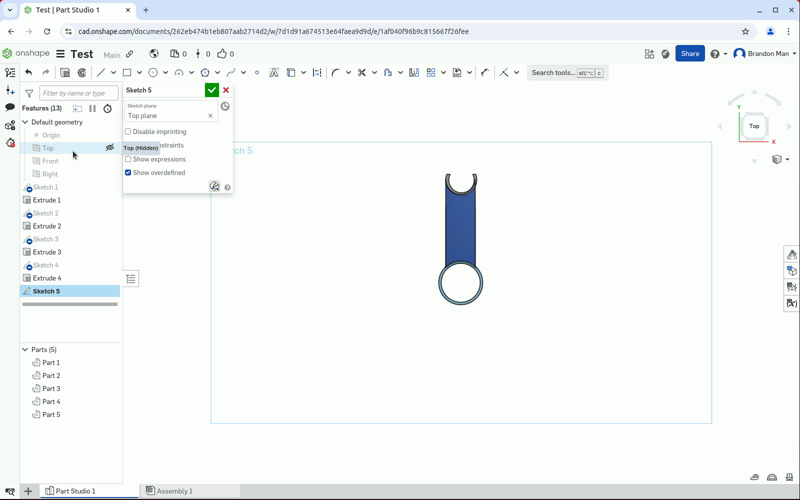
mouse_move(73, 352)
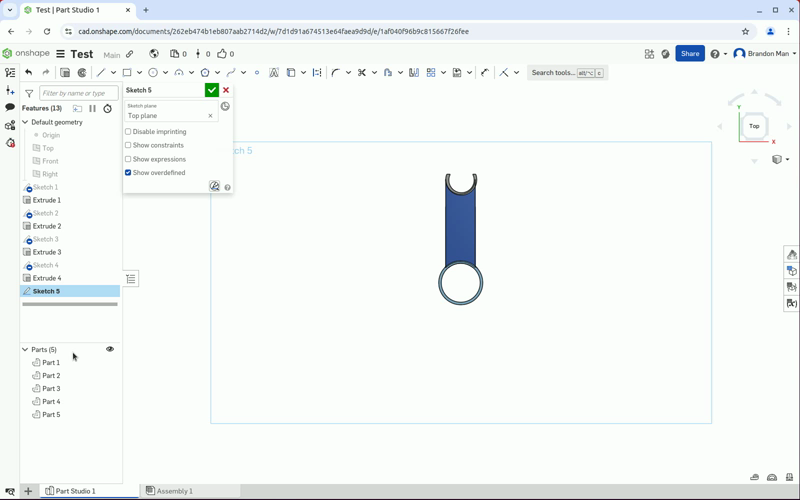
key(y)
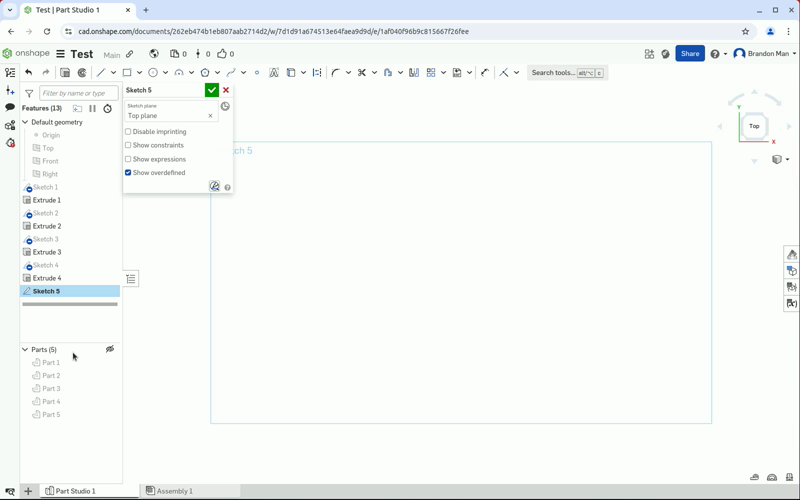
key(c)
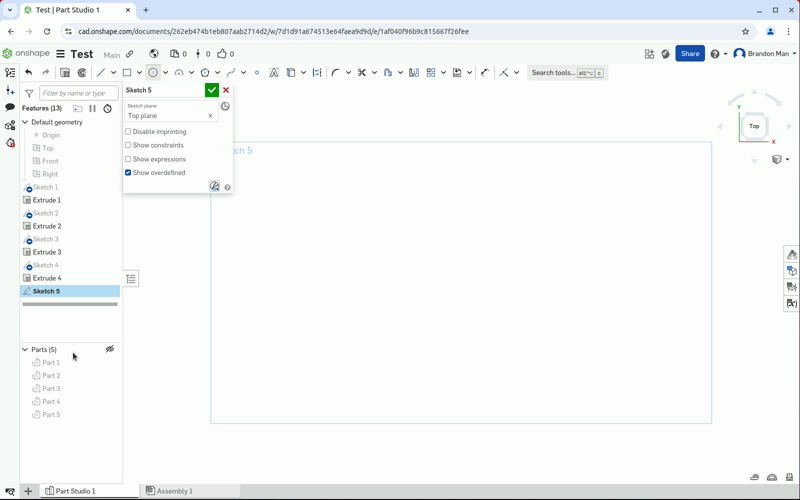
key_down(shift)
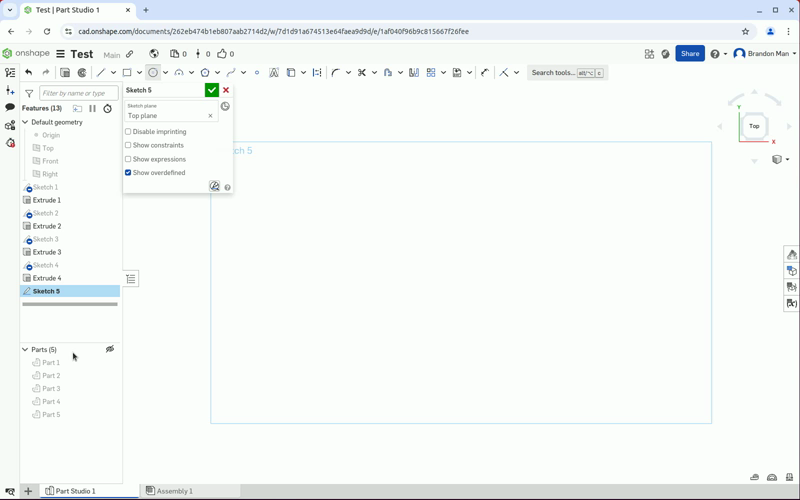
mouse_move(461, 282)
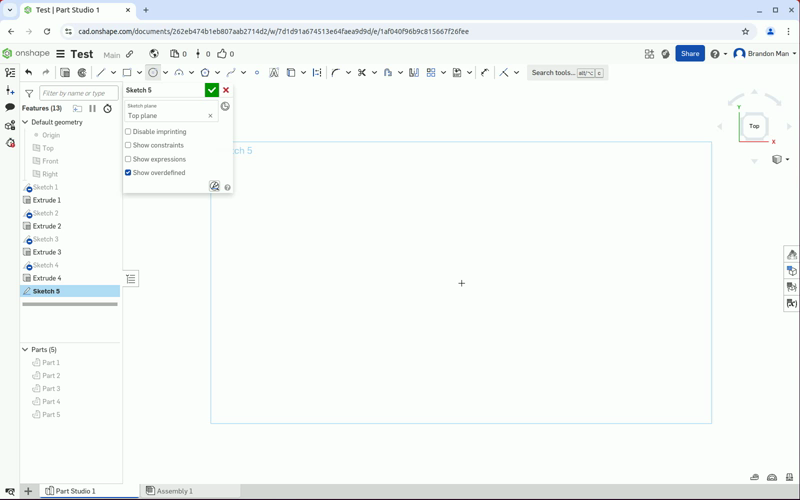
click(461, 282)
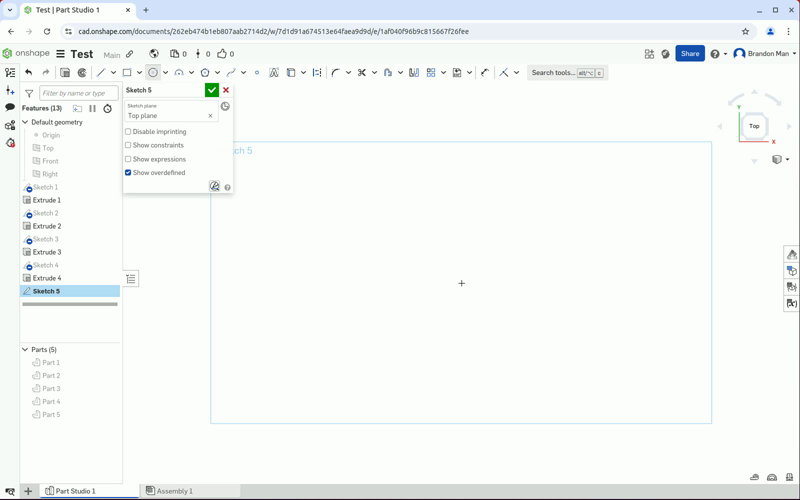
key_up(shift)
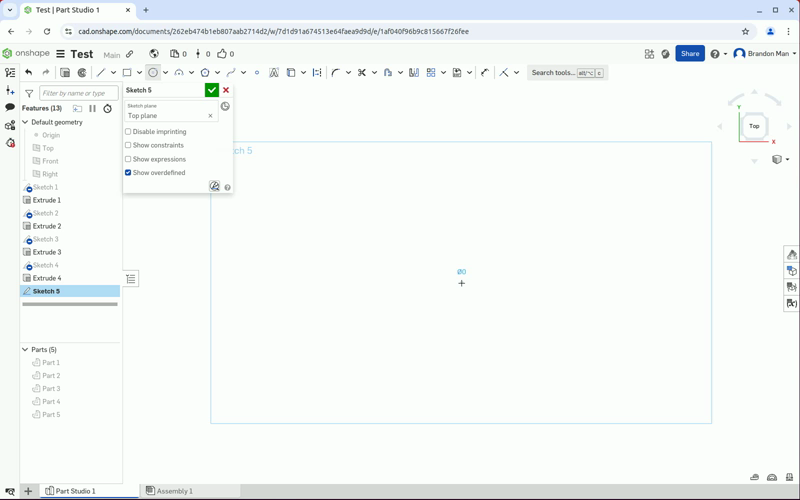
mouse_move(482, 282)
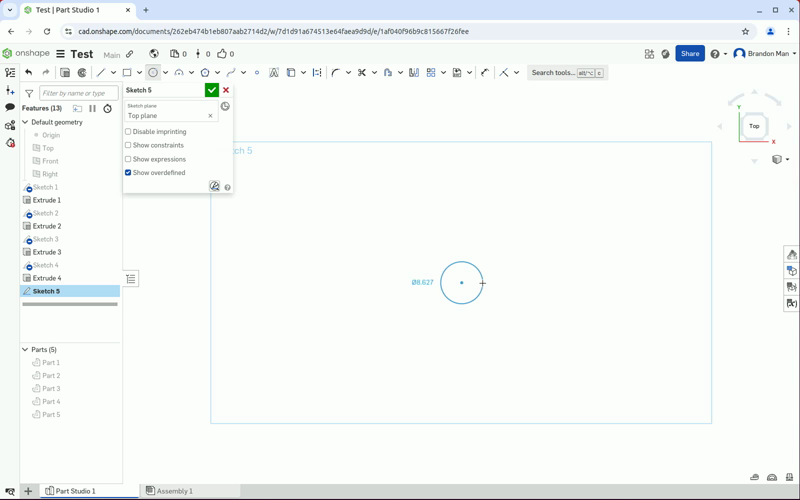
click(482, 282)
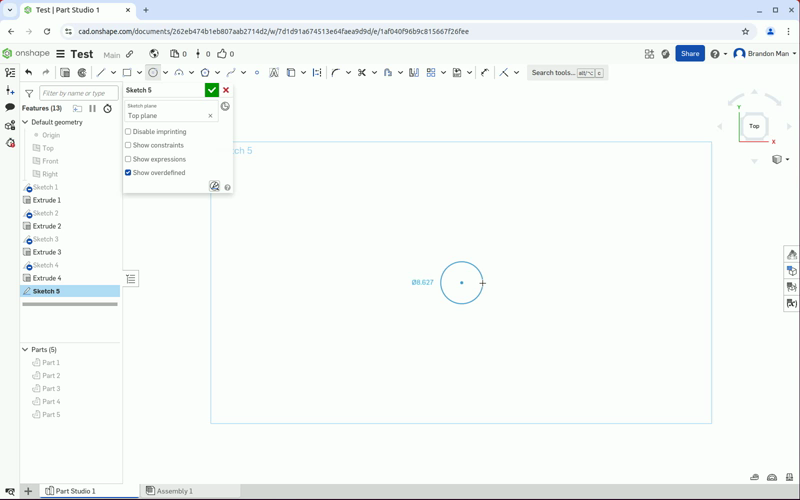
key(esc)
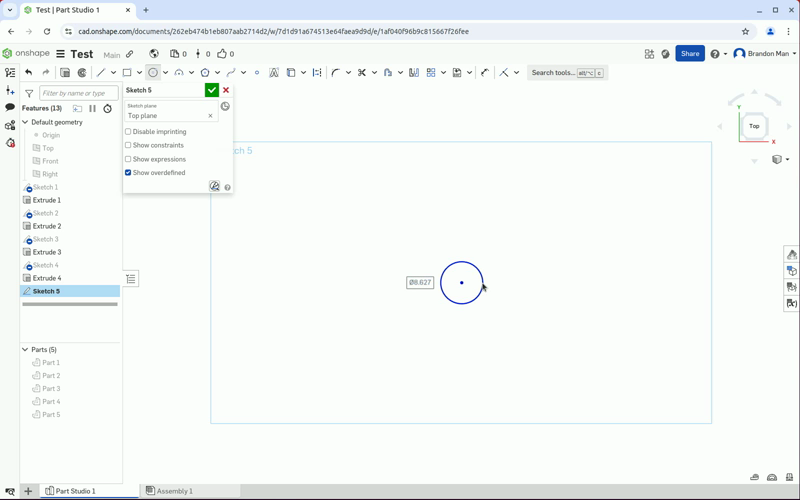
key(c)
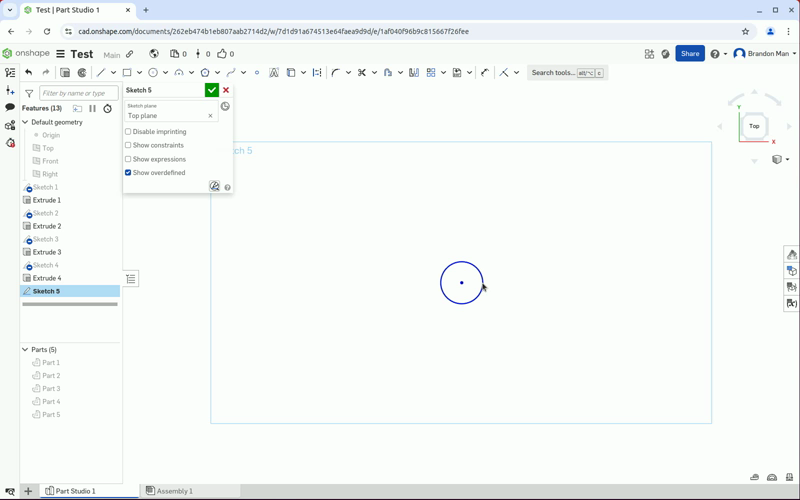
key_down(shift)
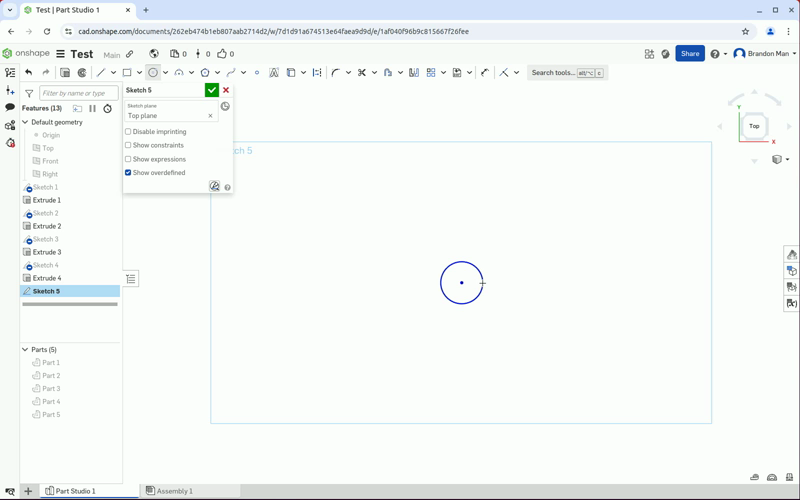
mouse_move(461, 282)
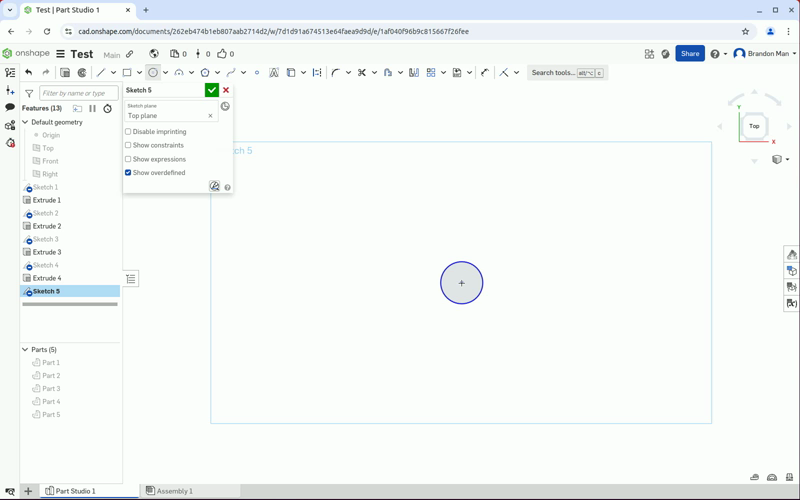
click(461, 282)
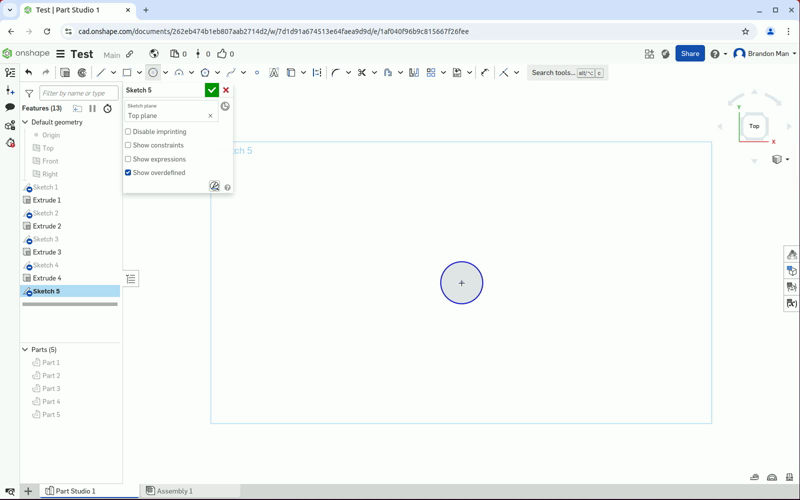
key_up(shift)
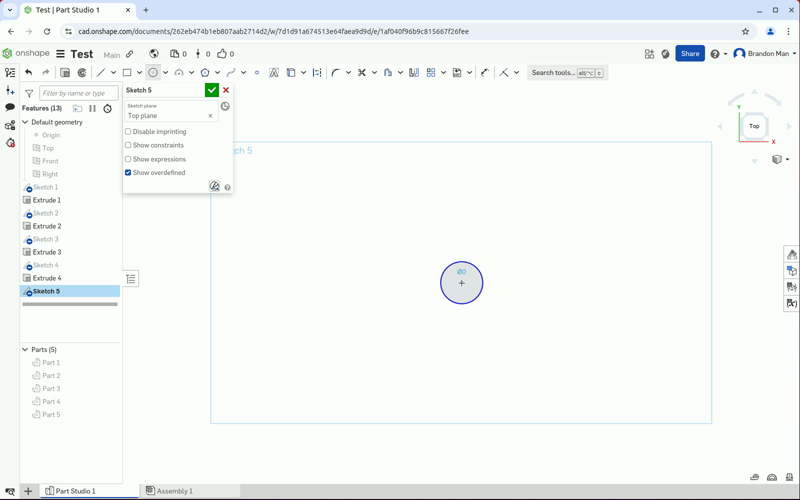
mouse_move(477, 282)
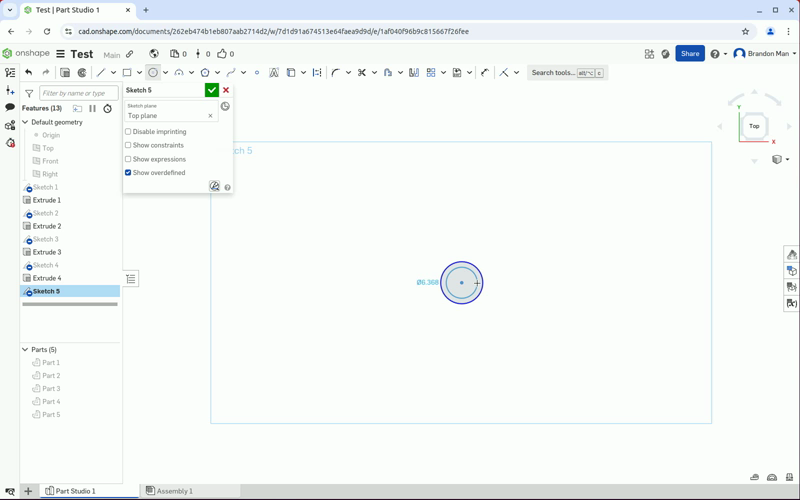
click(477, 282)
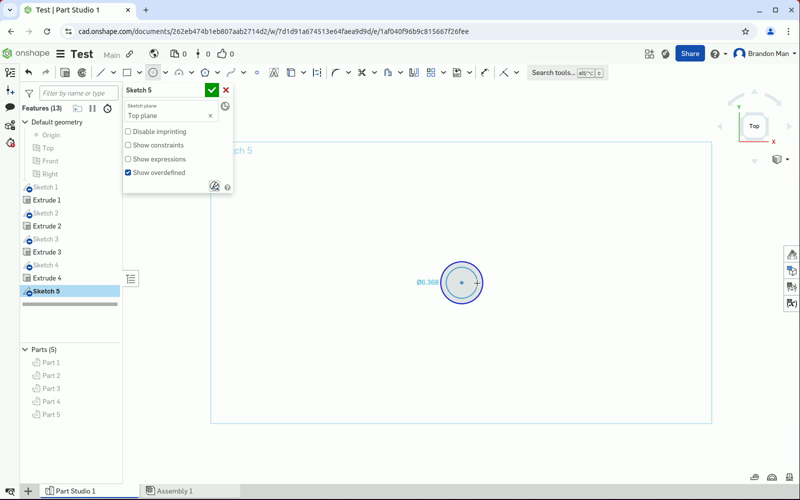
key(esc)
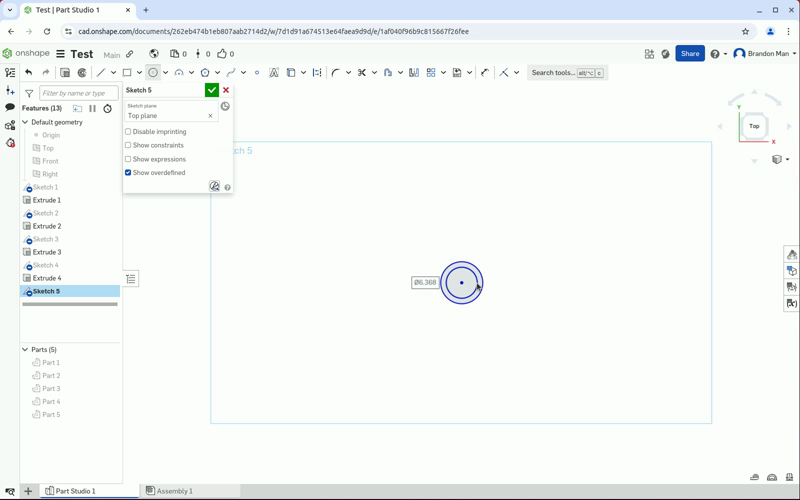
mouse_move(449, 270)
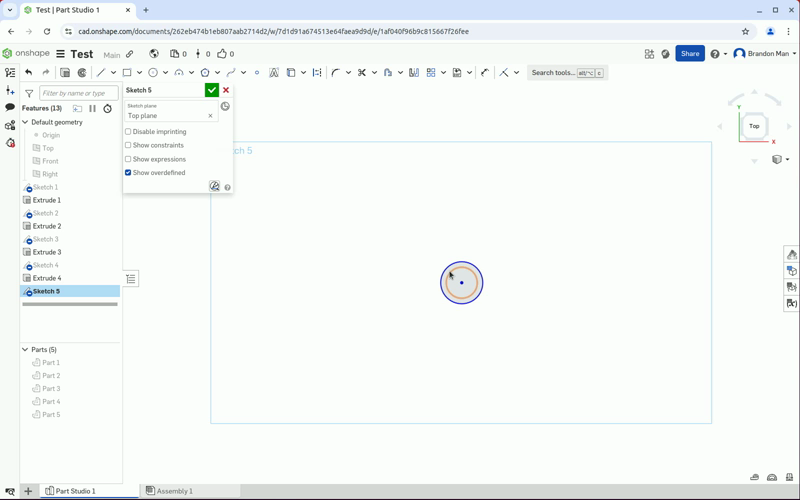
scroll(6)
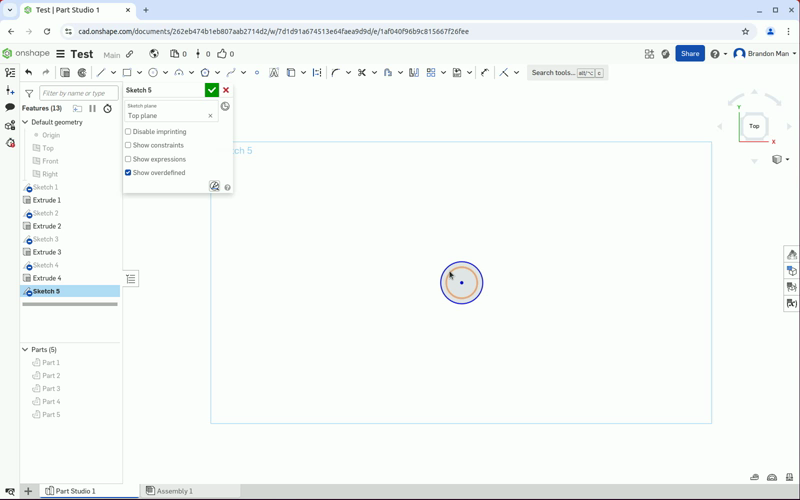
scroll(6)
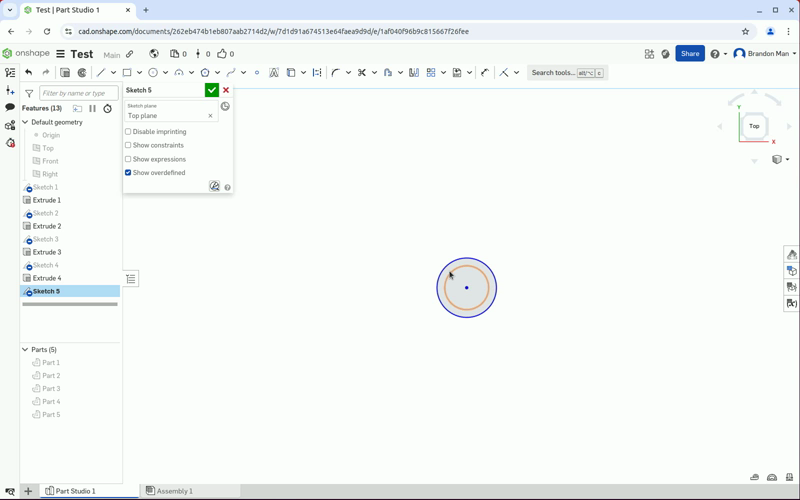
scroll(6)
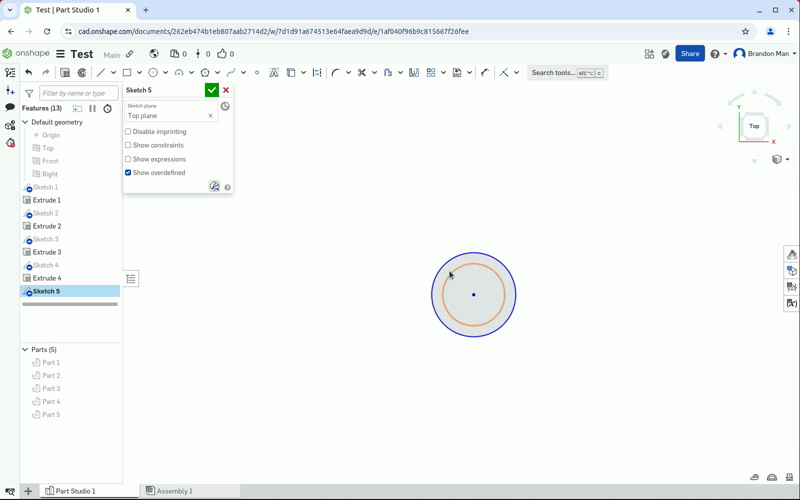
scroll(6)
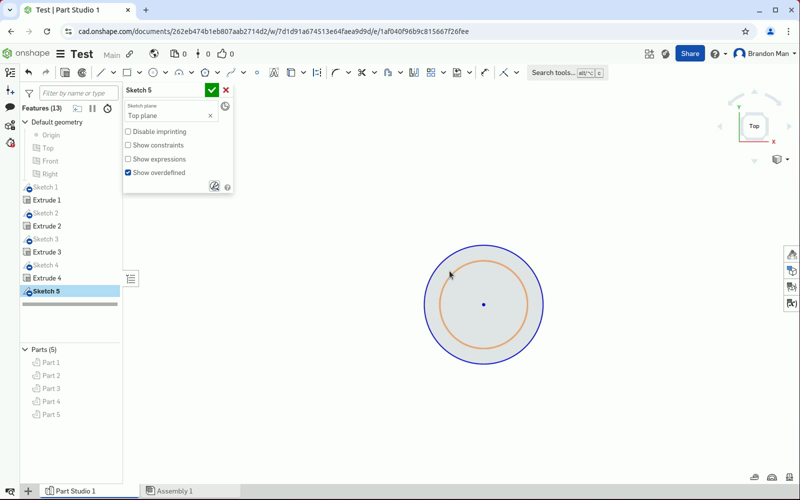
scroll(6)
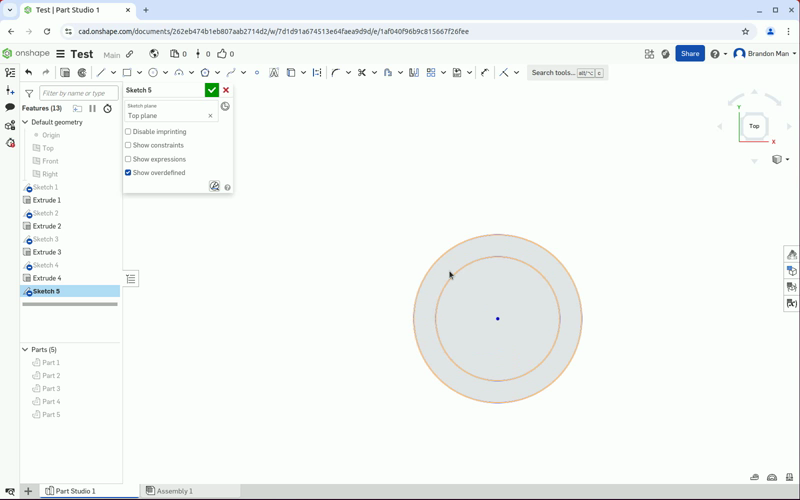
scroll(6)
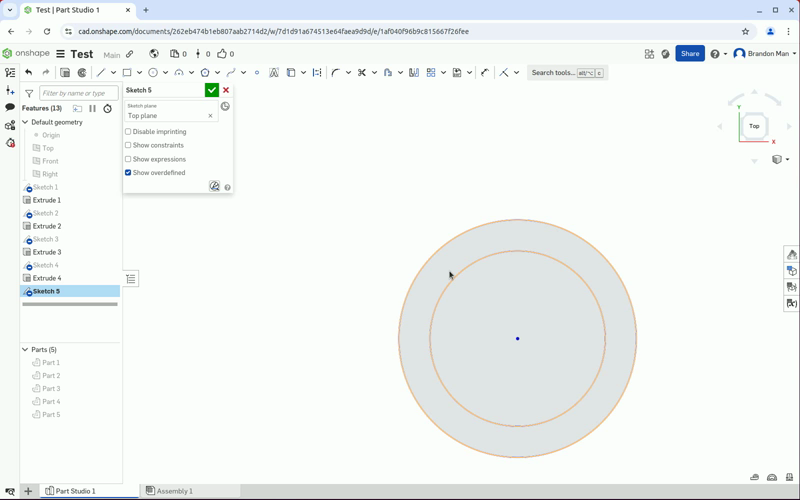
scroll(6)
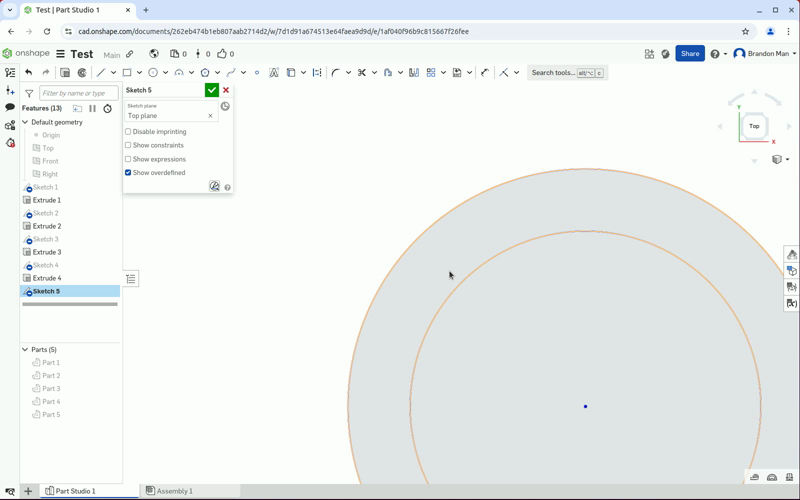
click(449, 270)
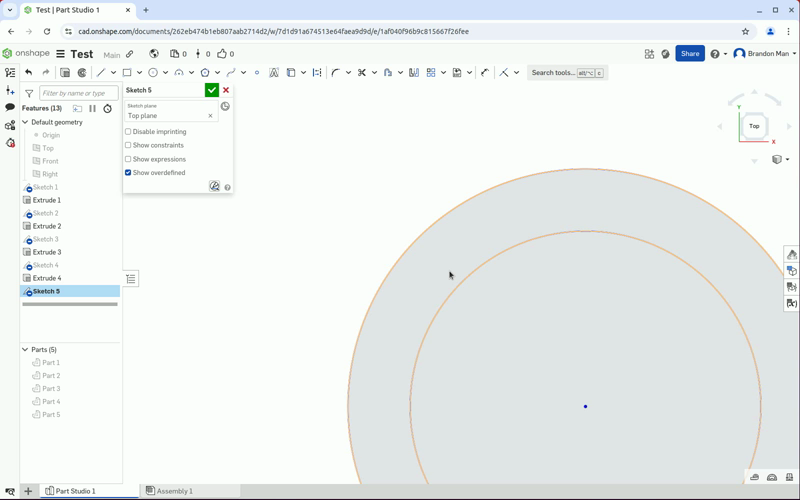
scroll(-6)
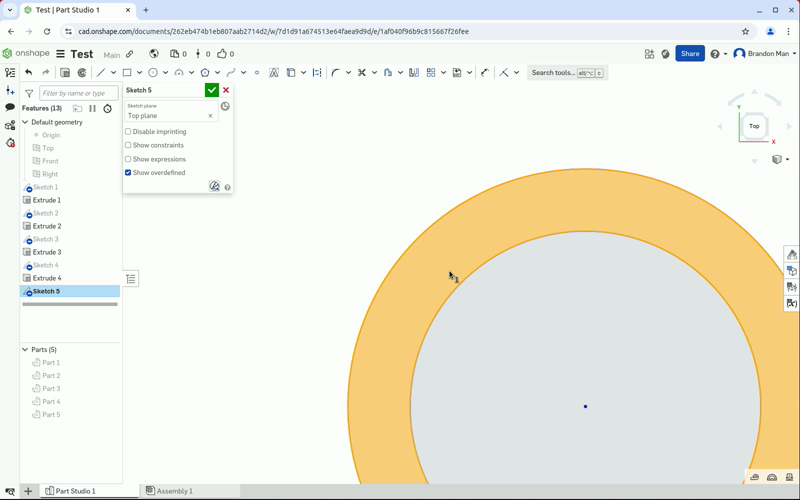
scroll(-6)
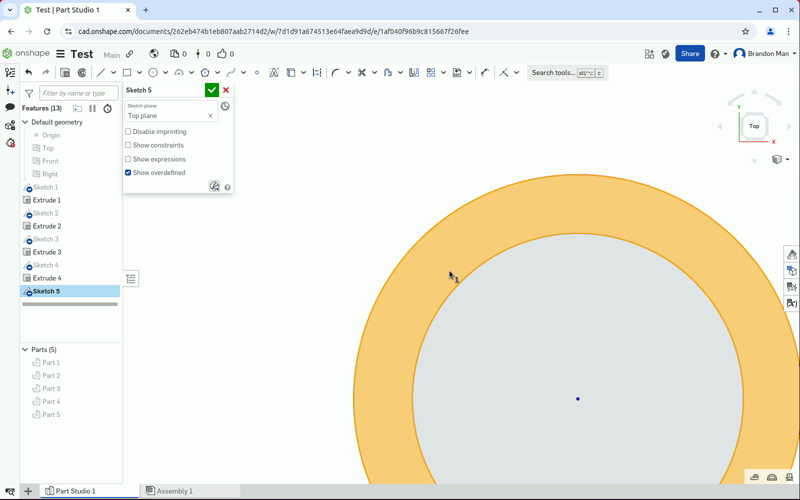
scroll(-6)
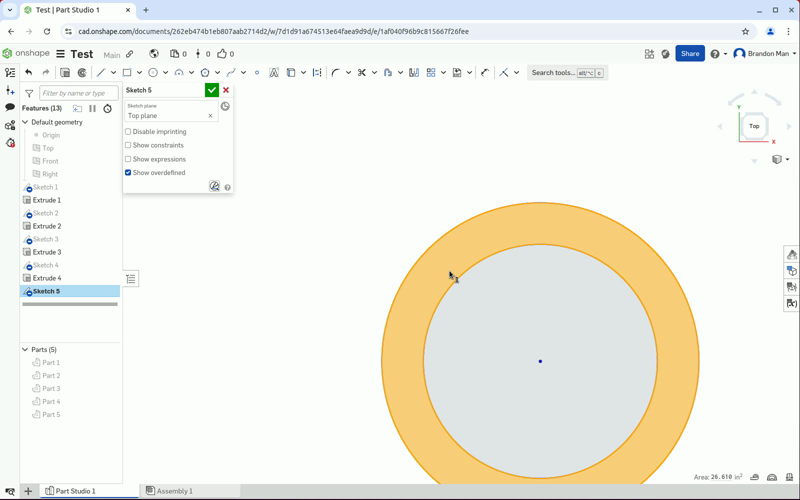
scroll(-6)
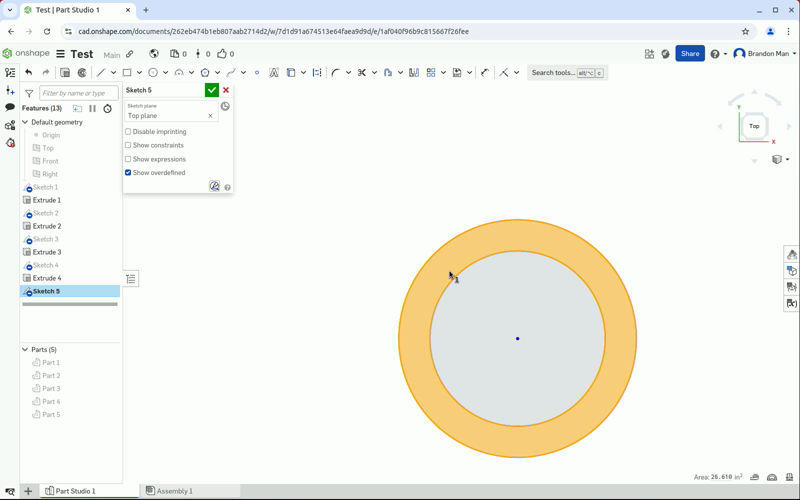
scroll(-6)
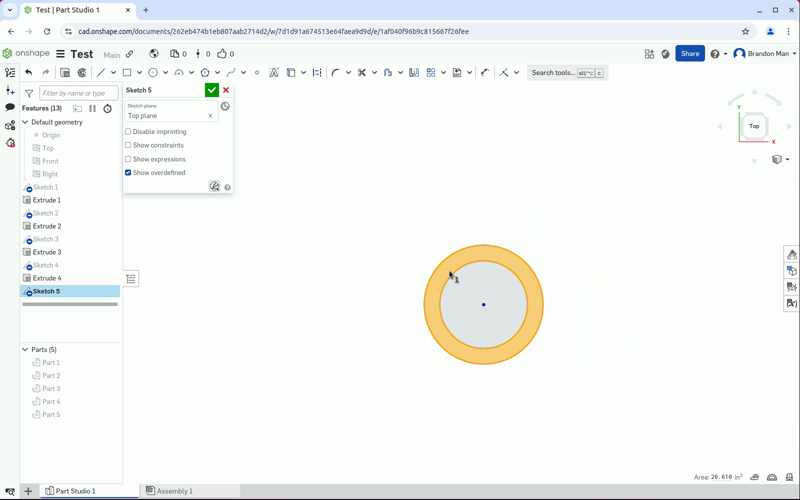
scroll(-6)
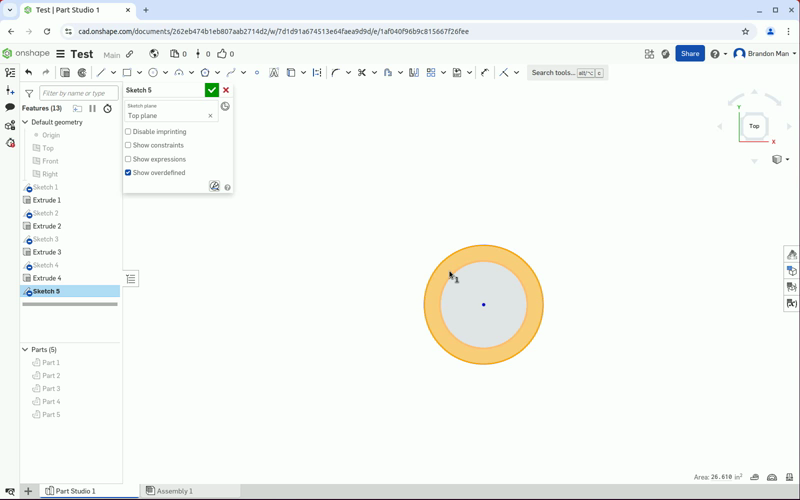
scroll(-6)
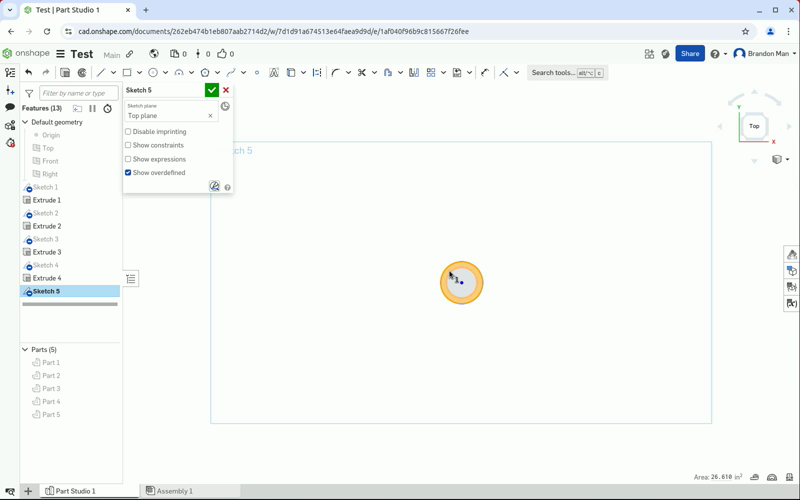
mouse_move(73, 352)
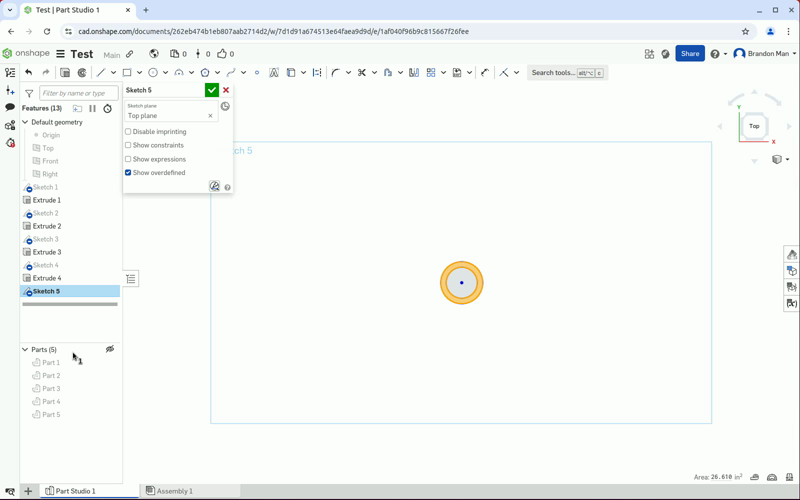
key(shift+y)
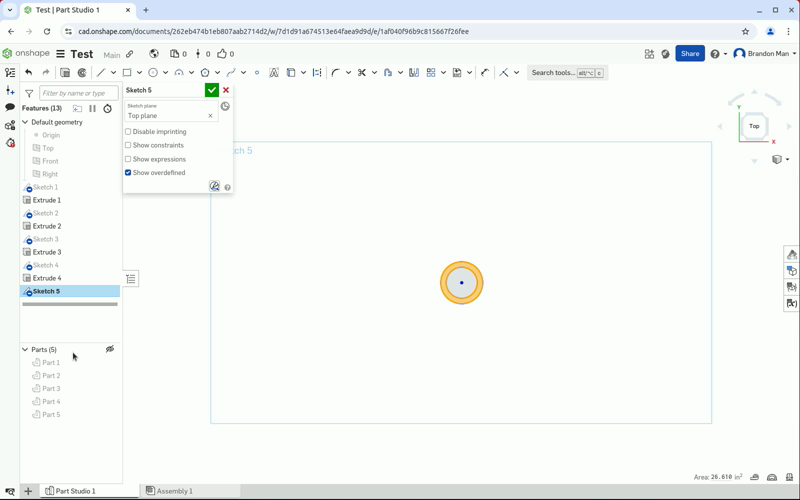
key(shift+e)
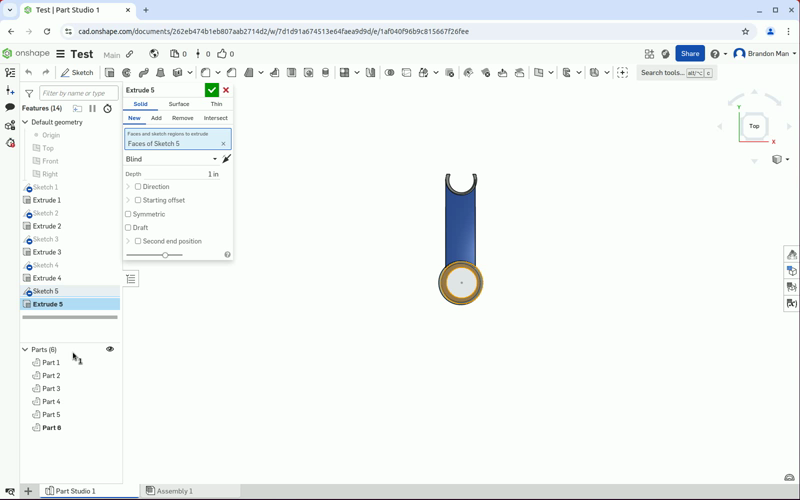
mouse_move(143, 106)
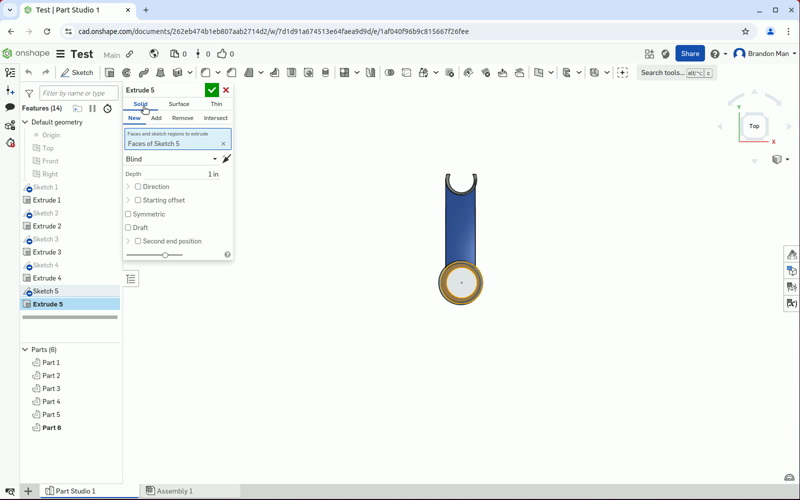
click(143, 106)
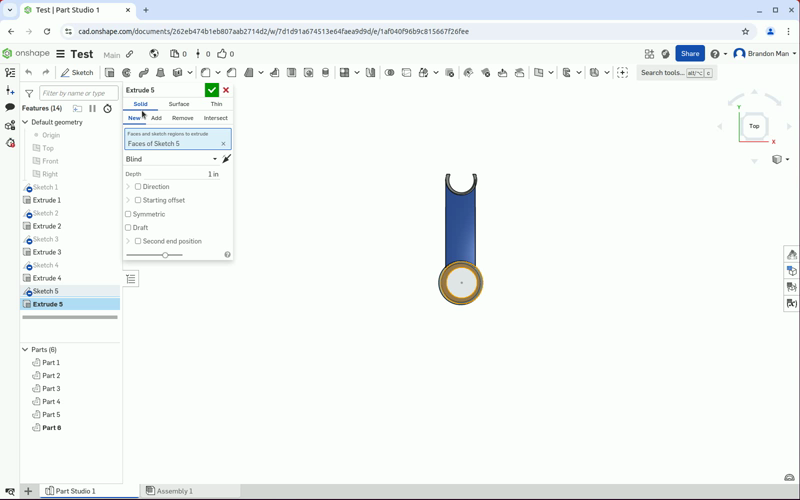
mouse_move(137, 120)
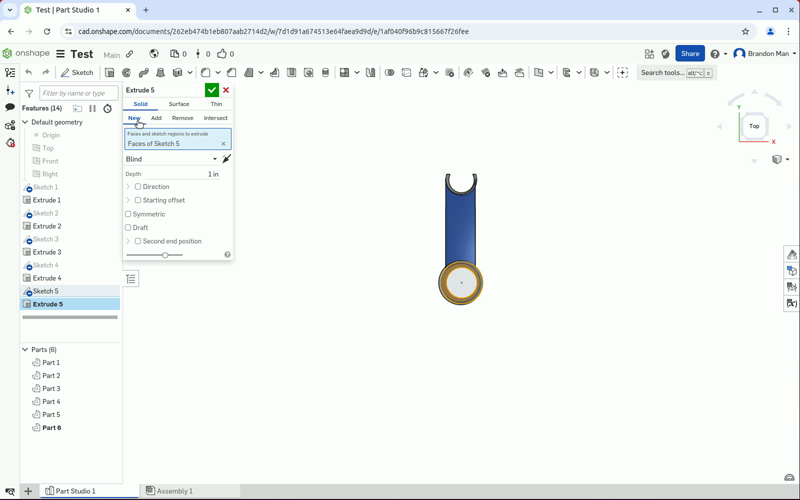
click(137, 120)
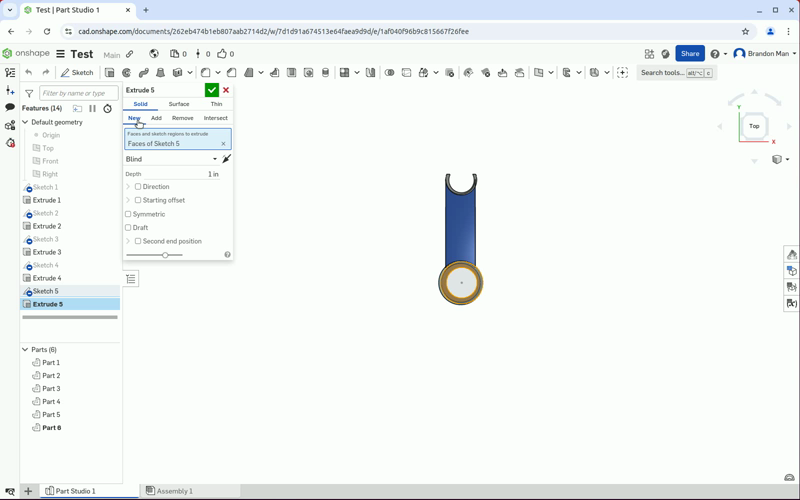
key(tab, 4)
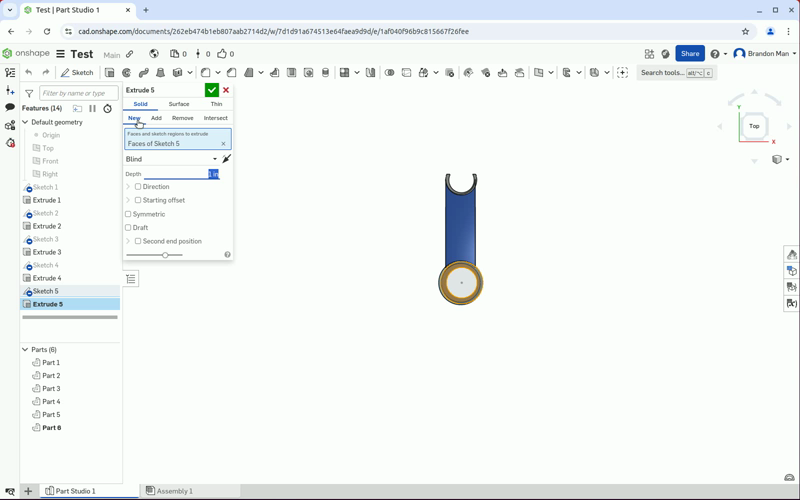
text(3.851)
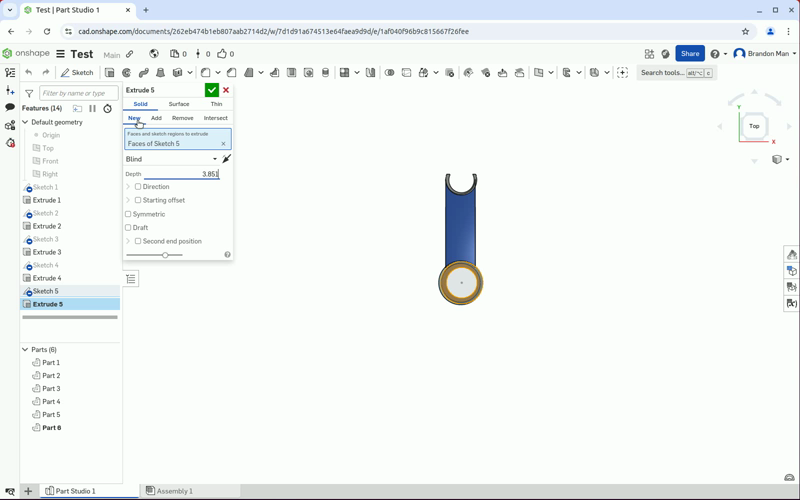
key(enter)
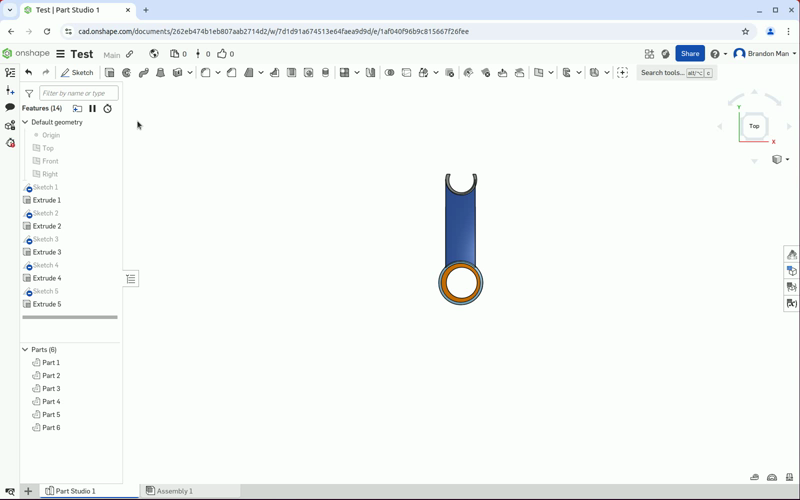
key(shift+h)
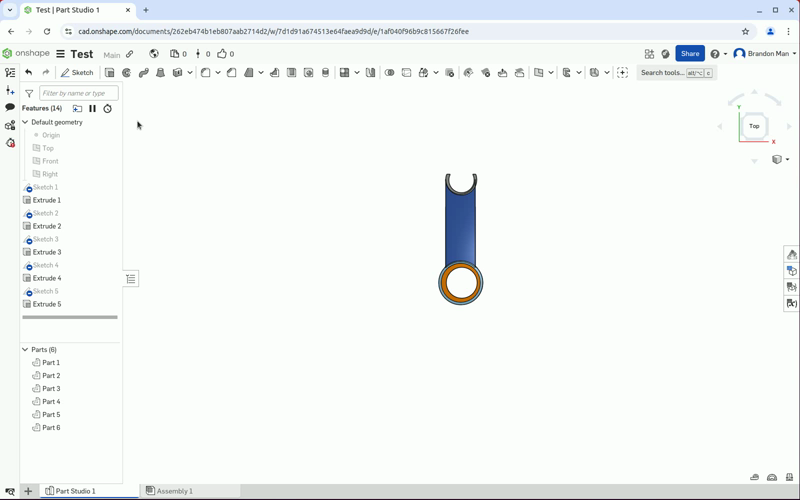
key(shift+h)
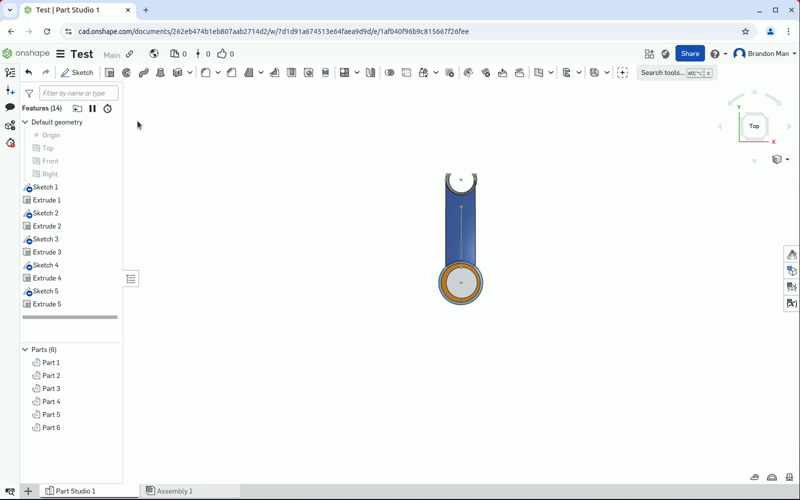
key(shift+7)
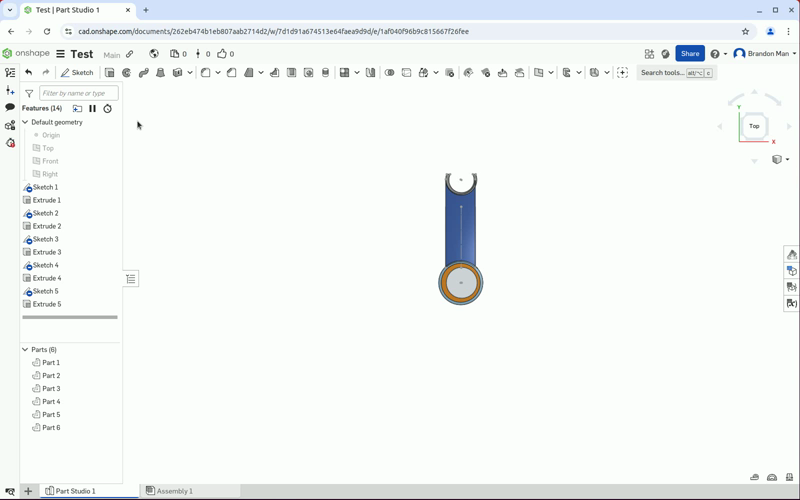
key(up, 3)
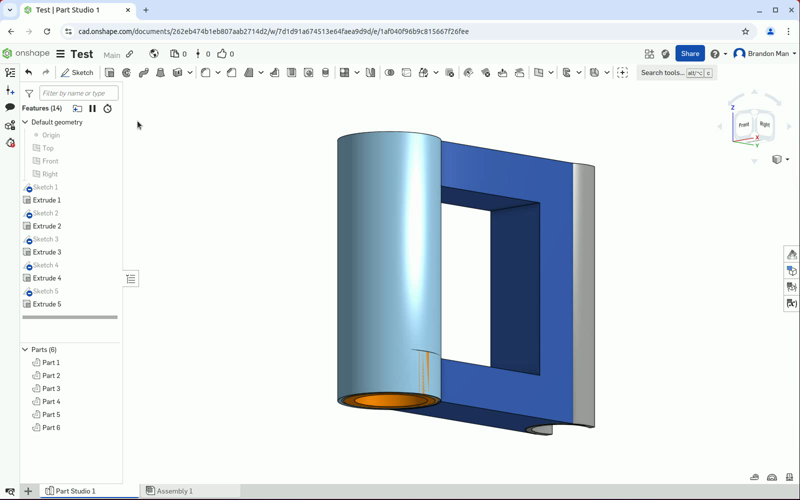
key(left, 3)
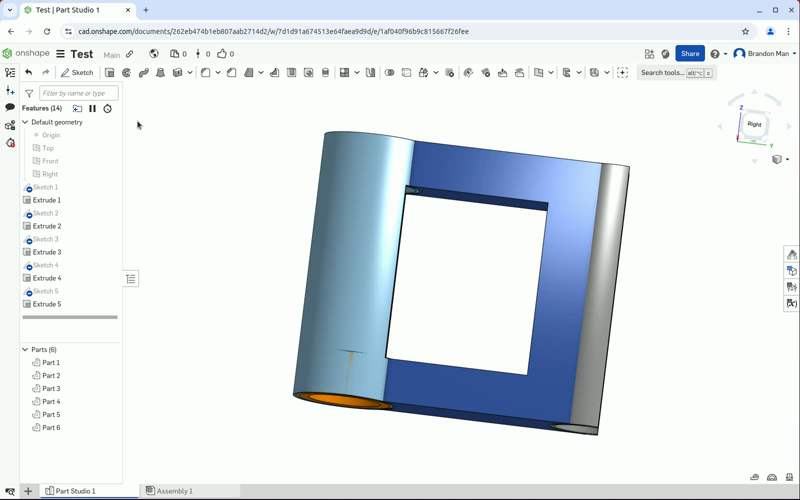
key(right, 3)
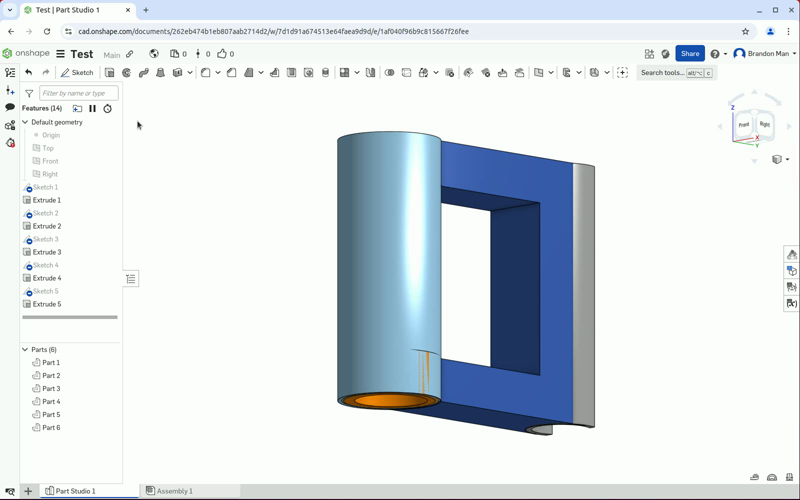
key(down, 3)
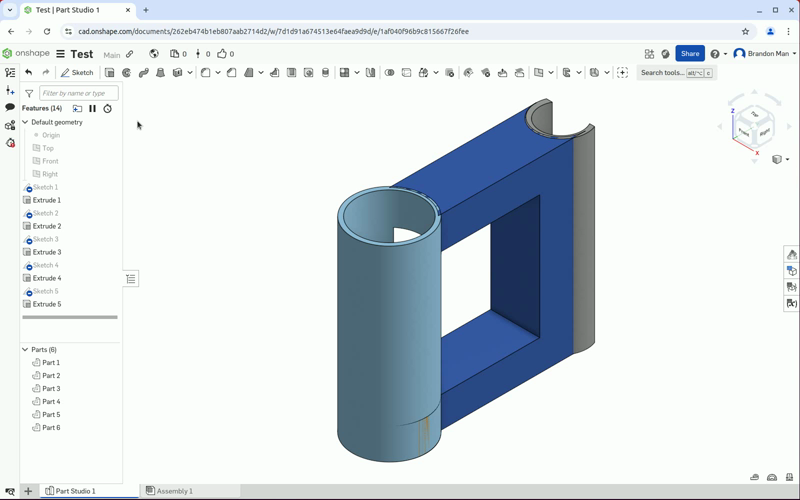
mouse_move(73, 189)
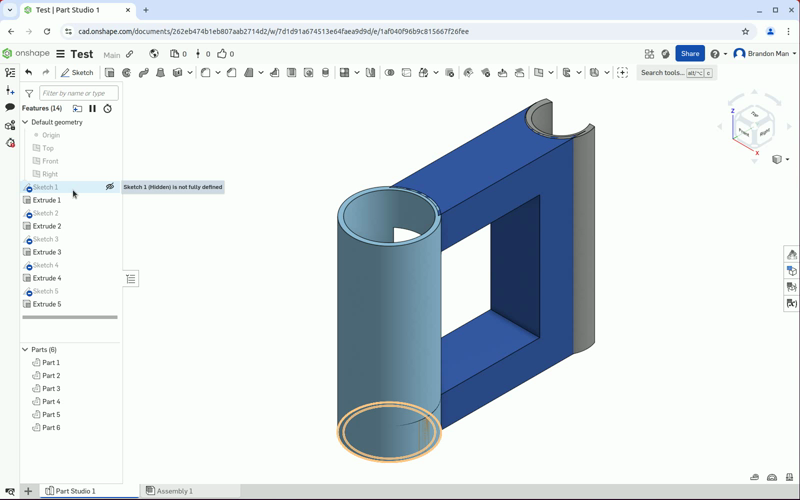
click(73, 189)